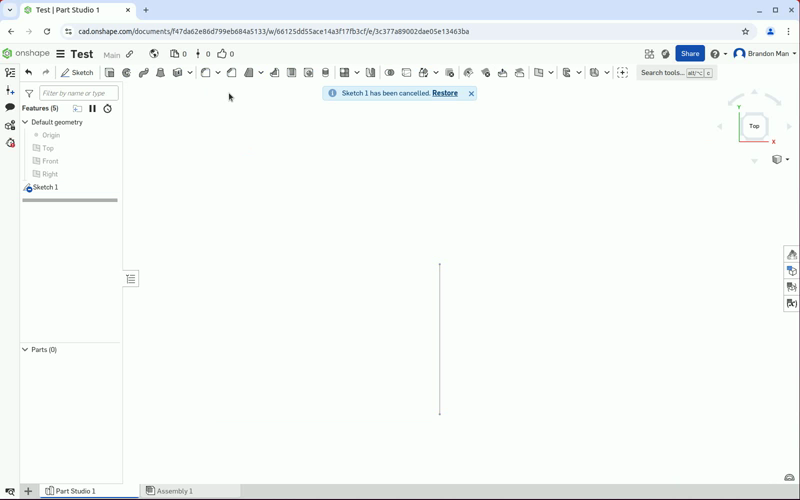
key(shift+h)
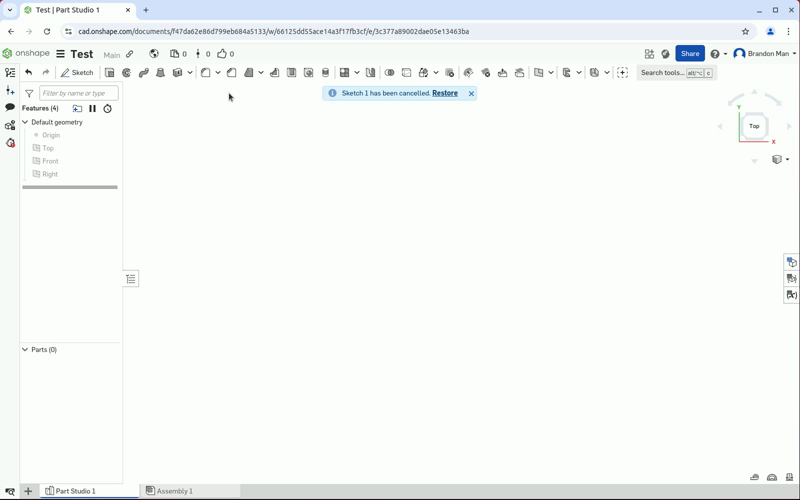
mouse_move(73, 352)
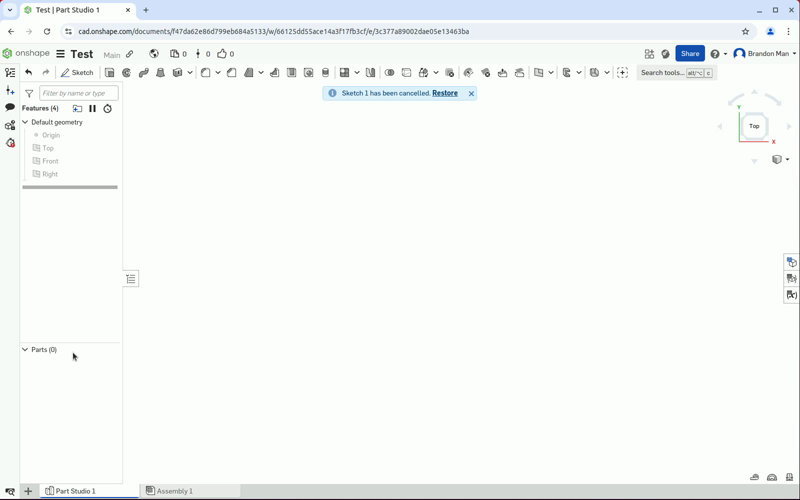
key(y)
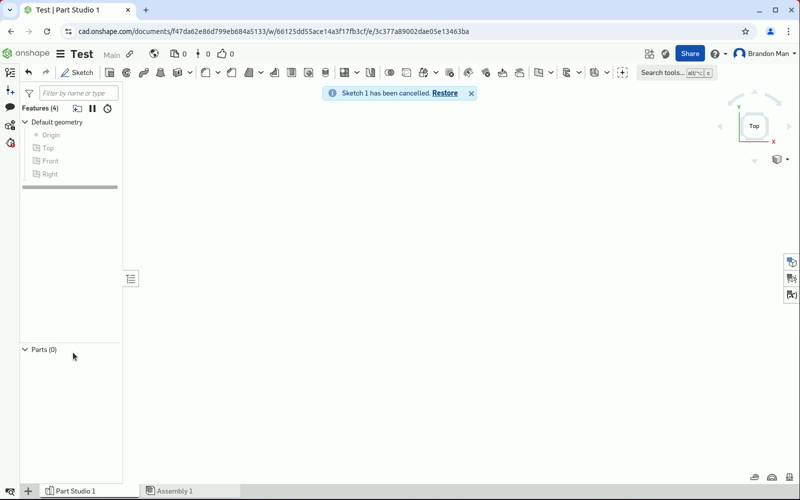
key(shift+p)
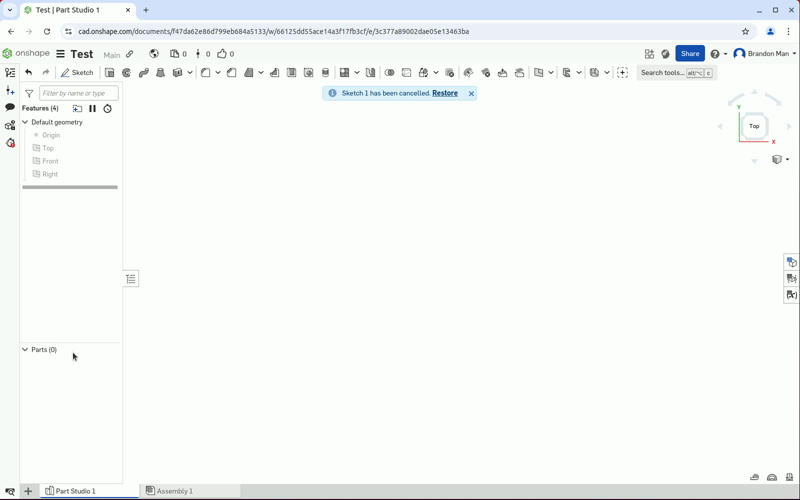
key(space)
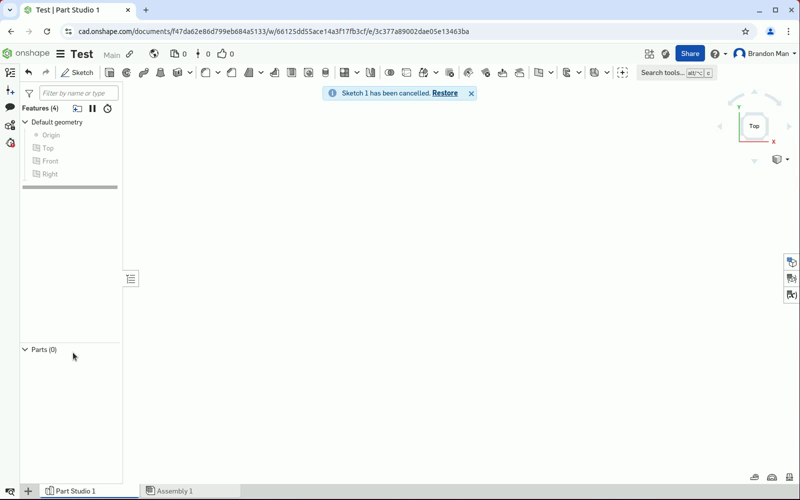
key_down(shift)
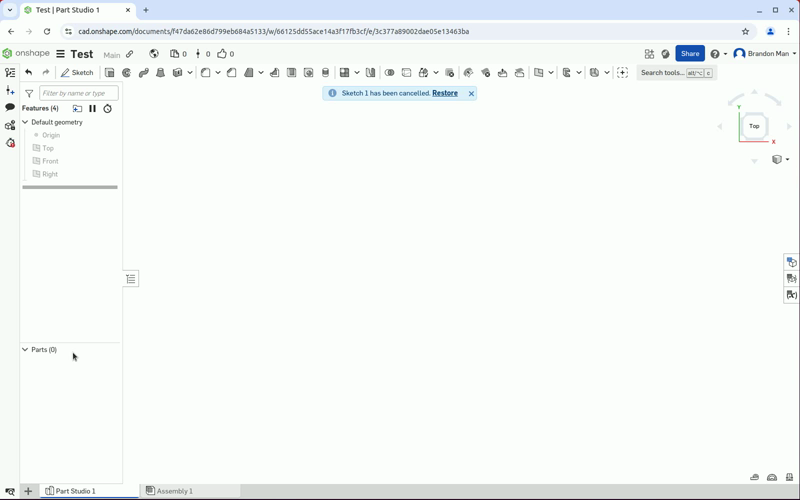
key(up)
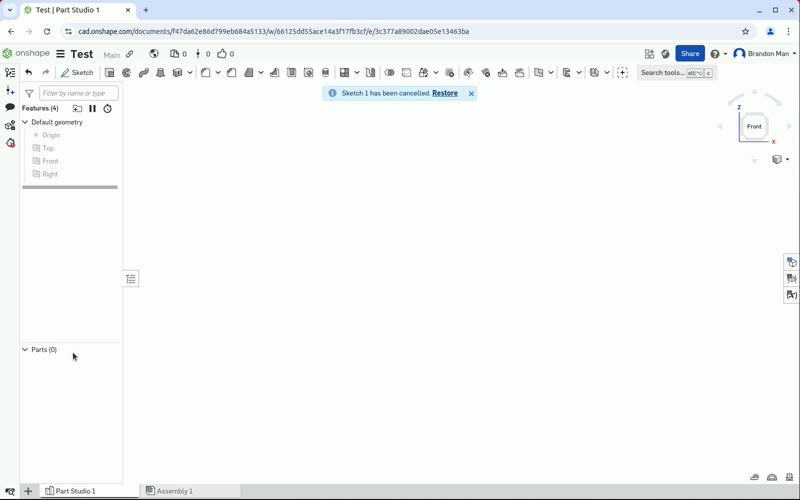
key_up(shift)
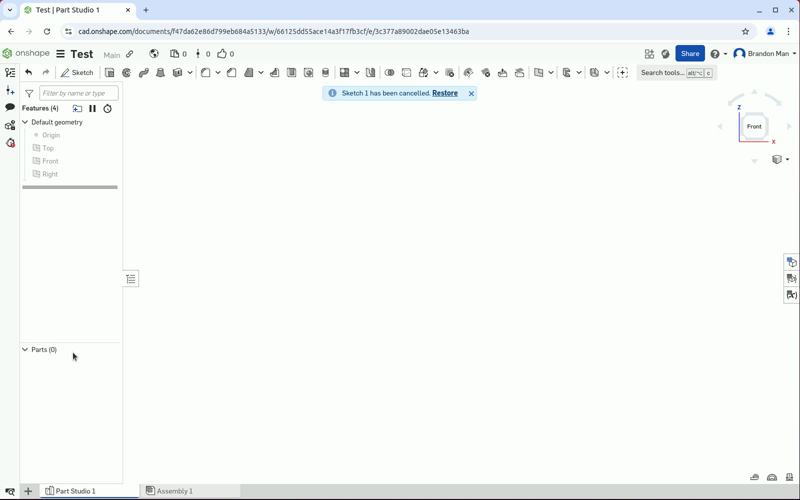
key(space)
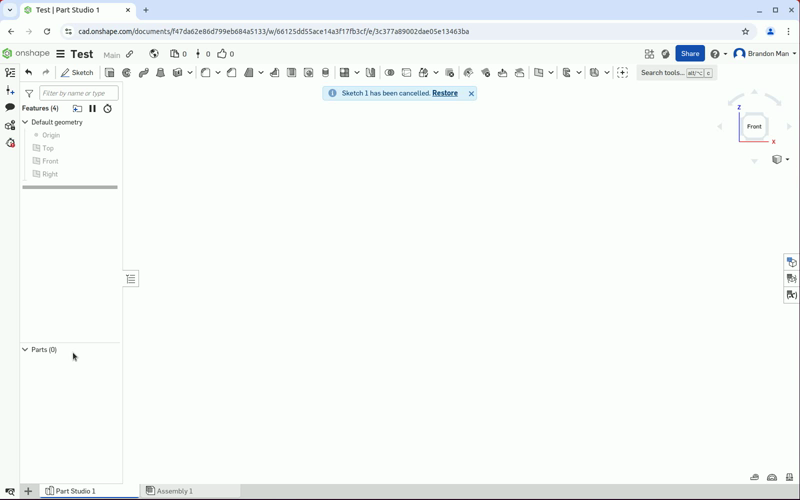
key_down(shift)
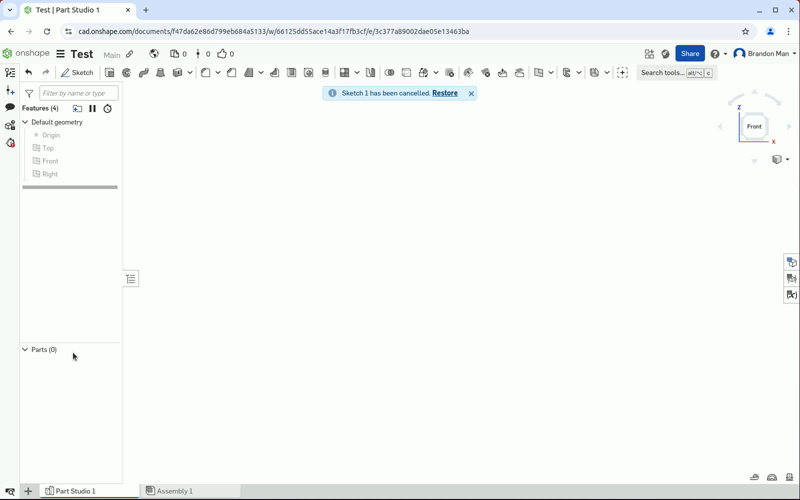
key(left)
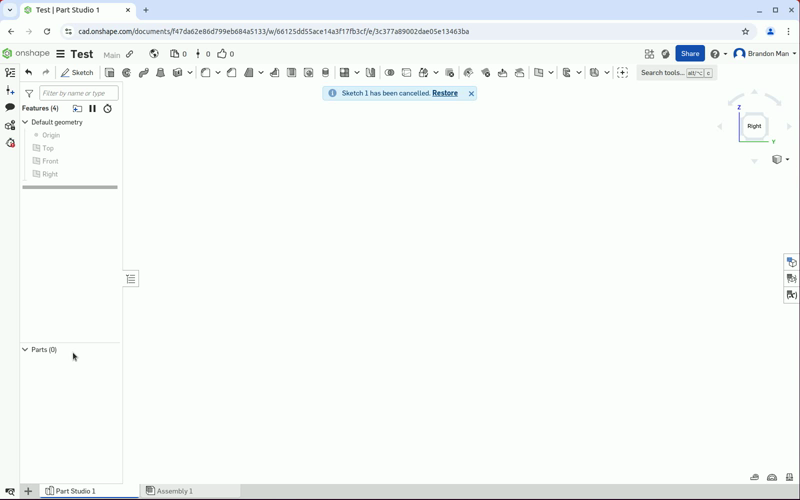
key_up(shift)
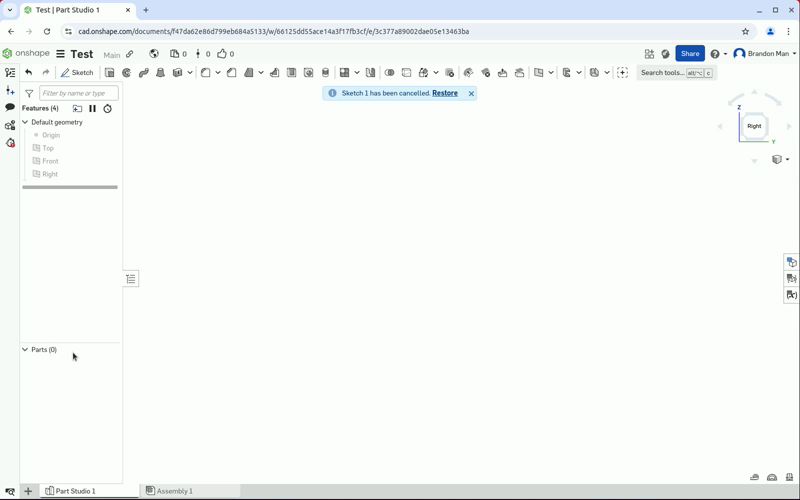
mouse_move(73, 352)
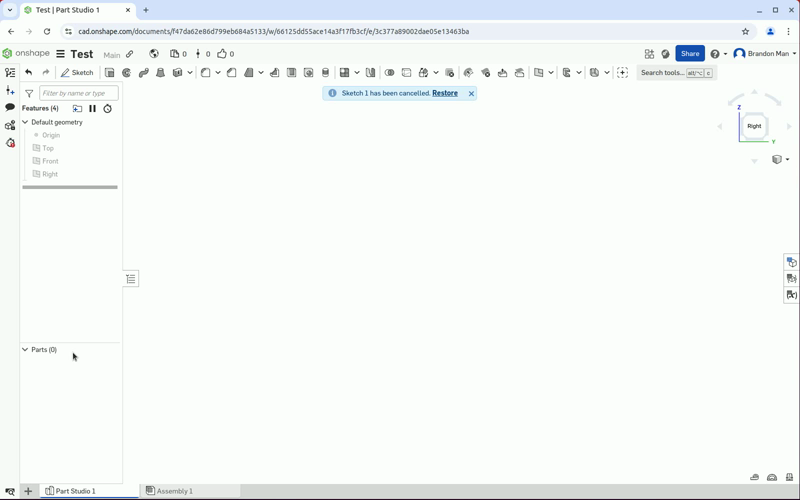
key(shift+y)
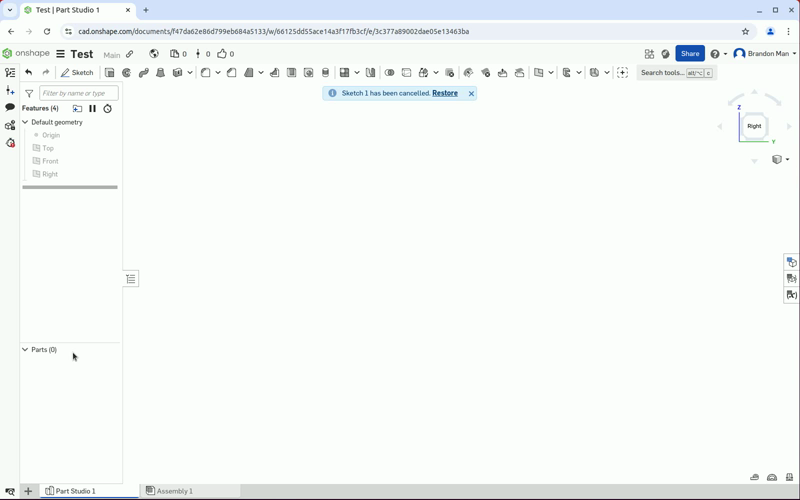
key(shift+s)
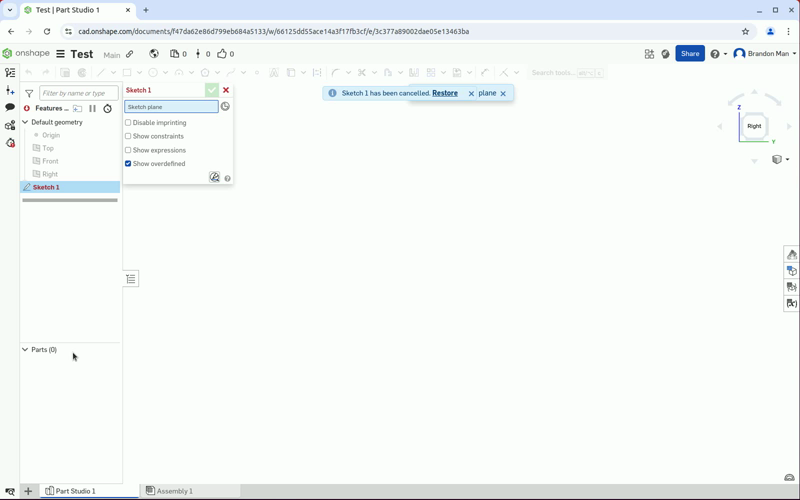
mouse_move(73, 176)
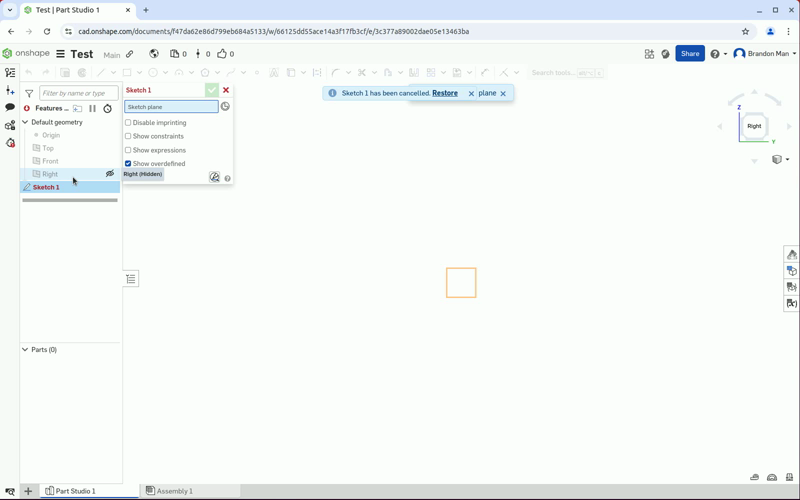
click(73, 176)
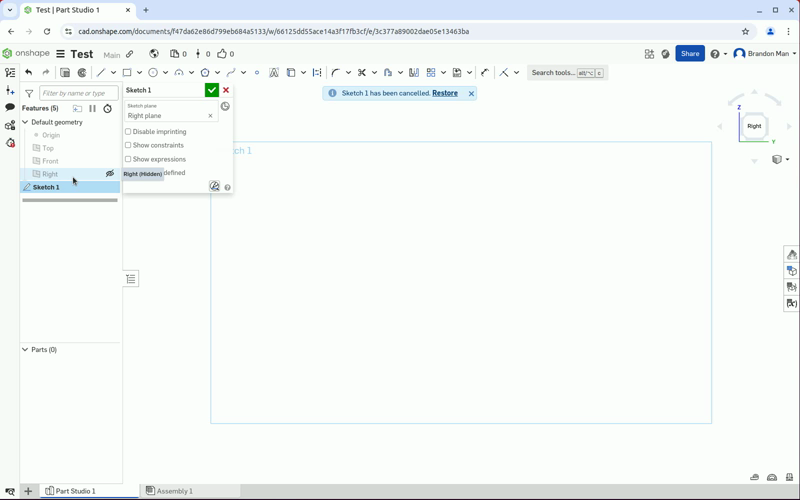
mouse_move(73, 352)
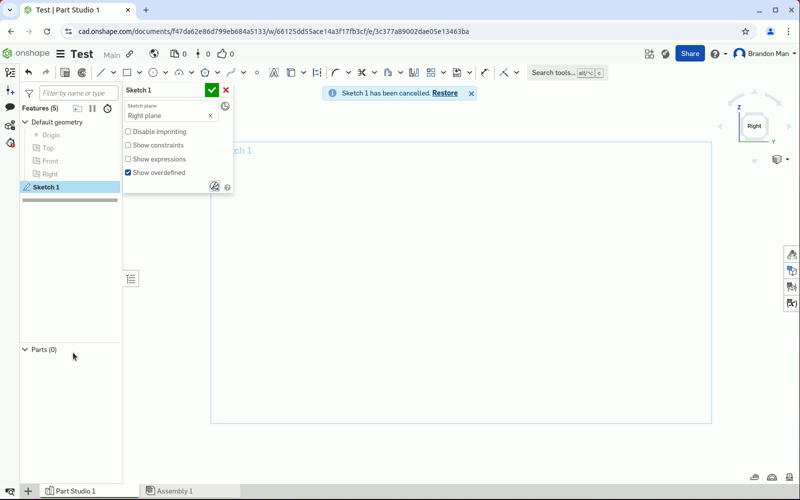
key(y)
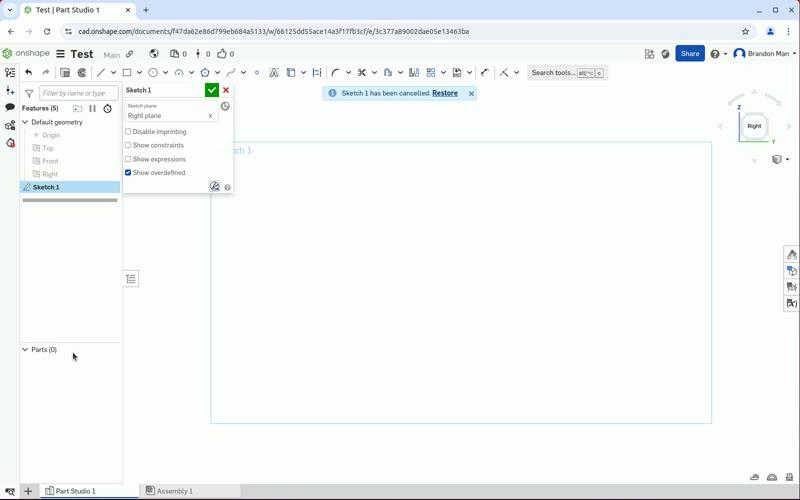
key(l)
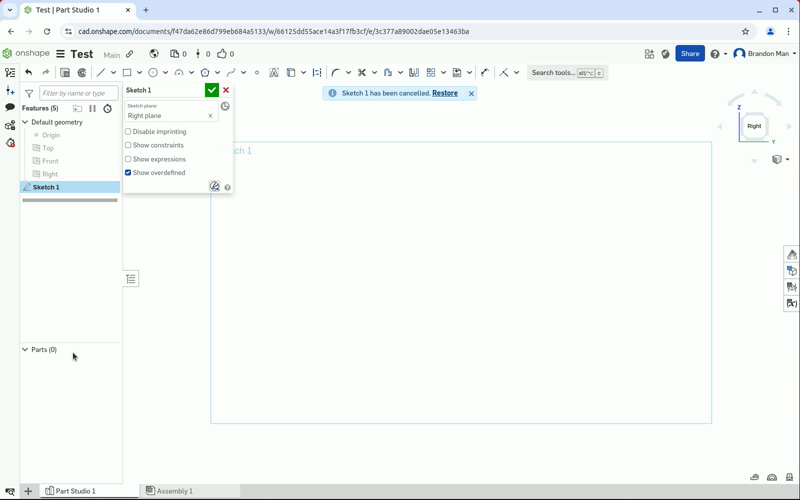
key_down(shift)
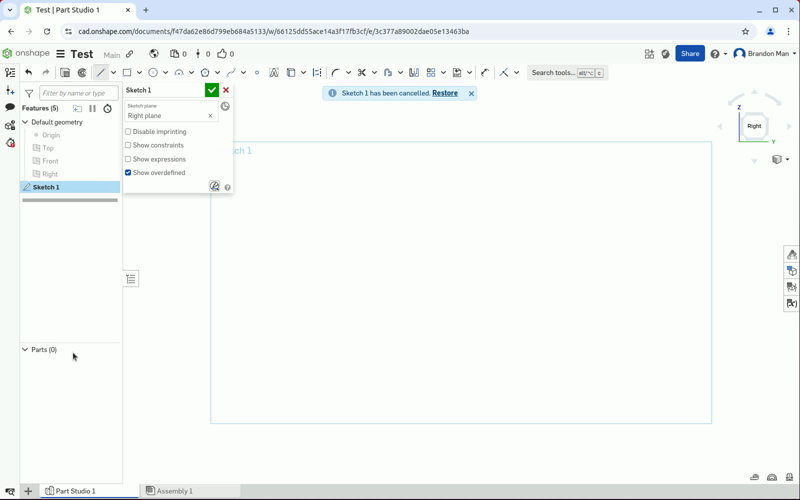
mouse_move(380, 395)
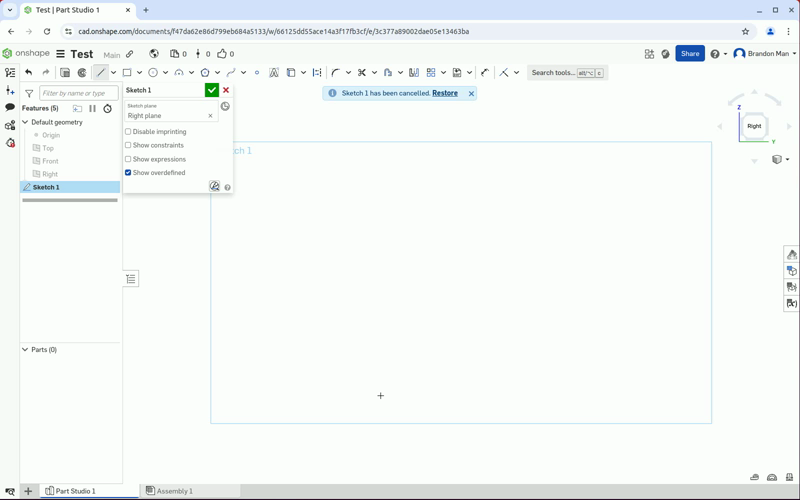
click(380, 395)
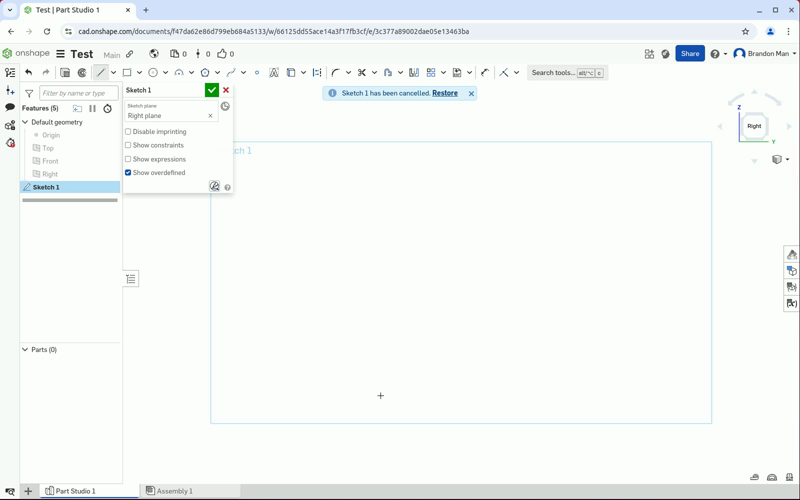
key_up(shift)
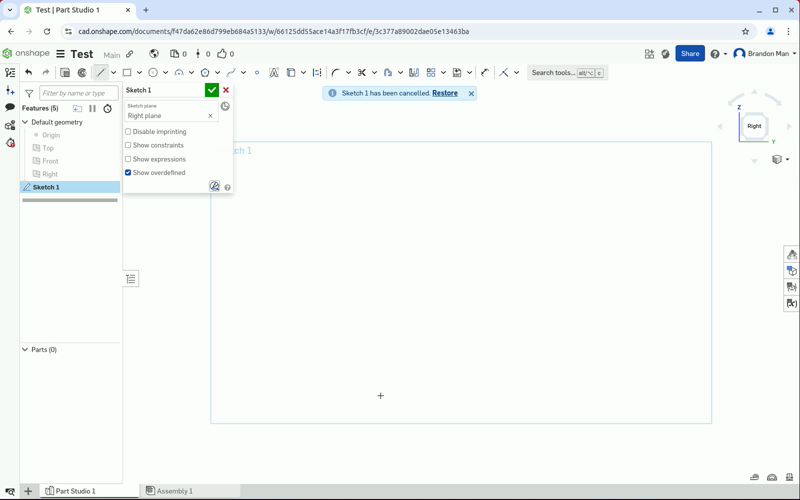
key_down(shift)
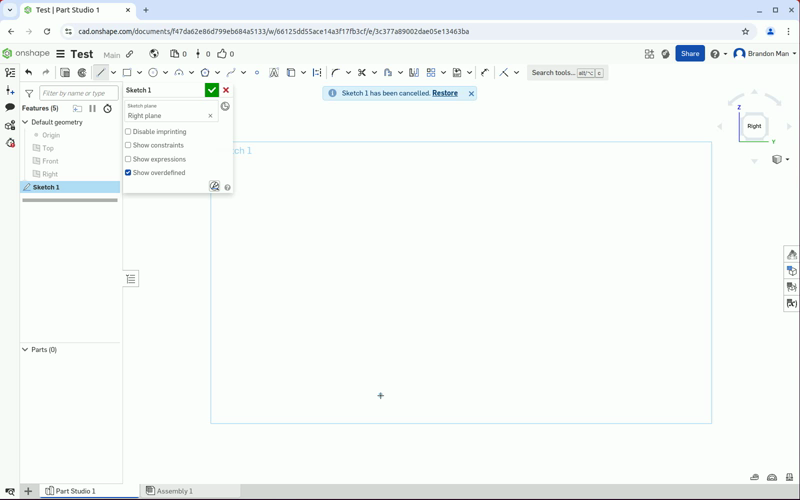
mouse_move(539, 395)
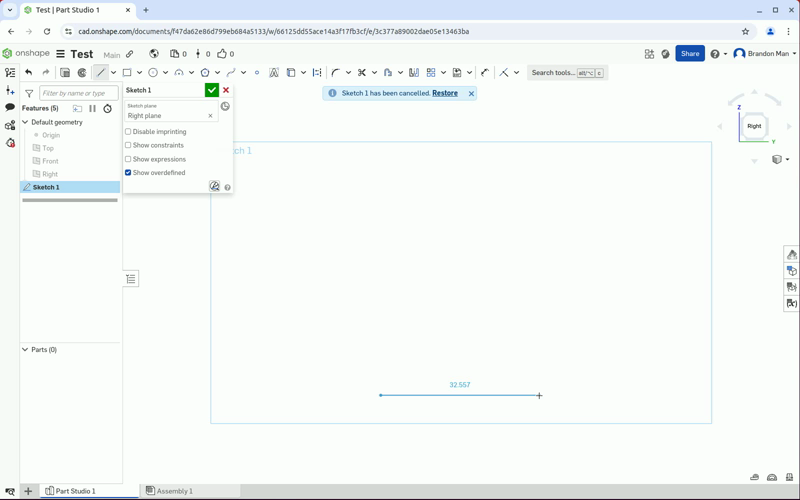
click(539, 395)
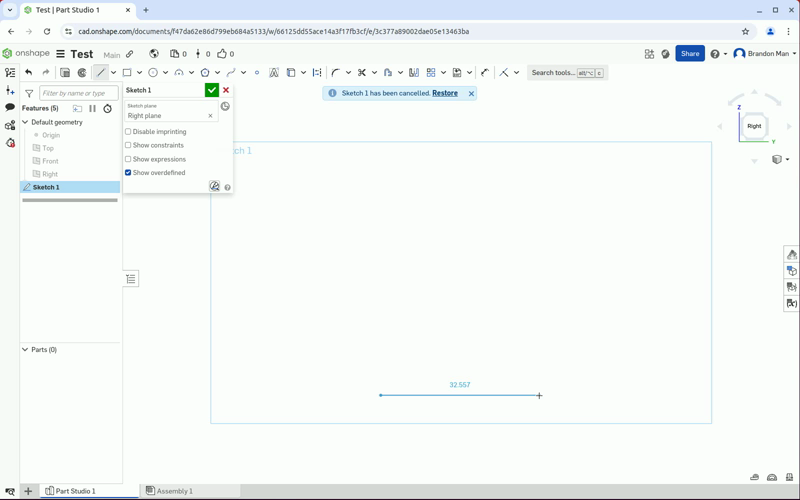
key_up(shift)
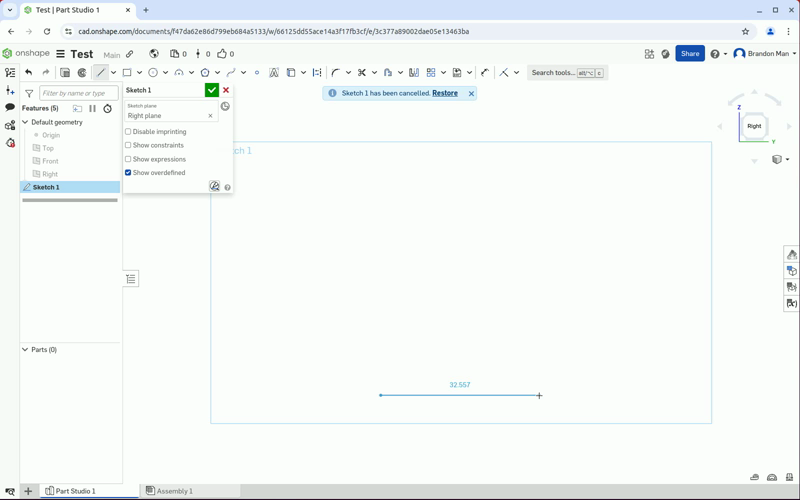
key_down(shift)
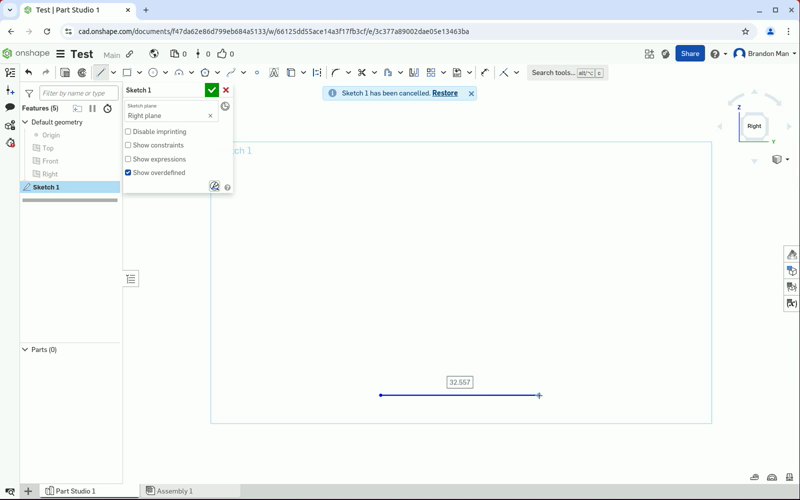
mouse_move(539, 171)
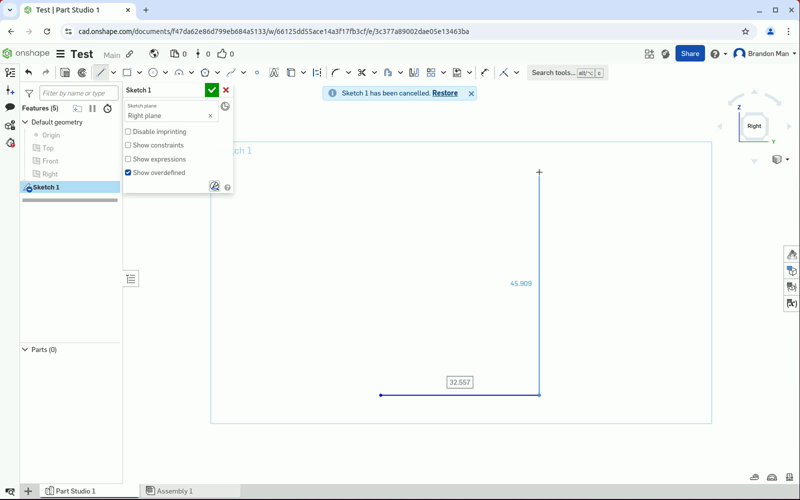
click(539, 171)
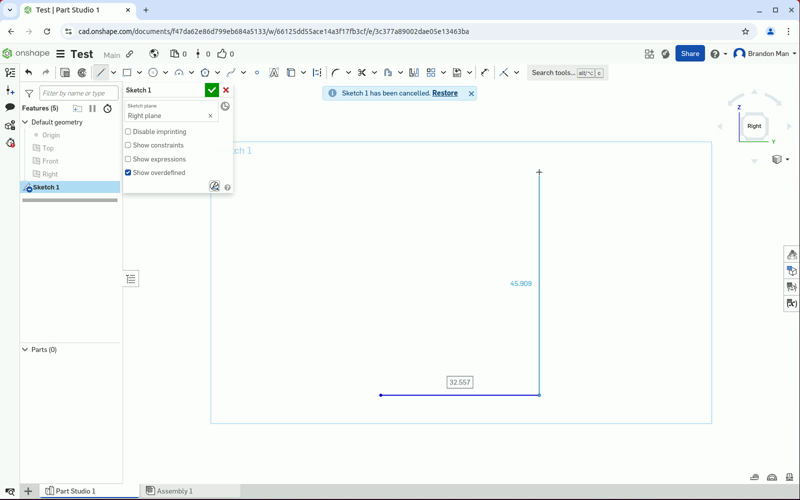
key_up(shift)
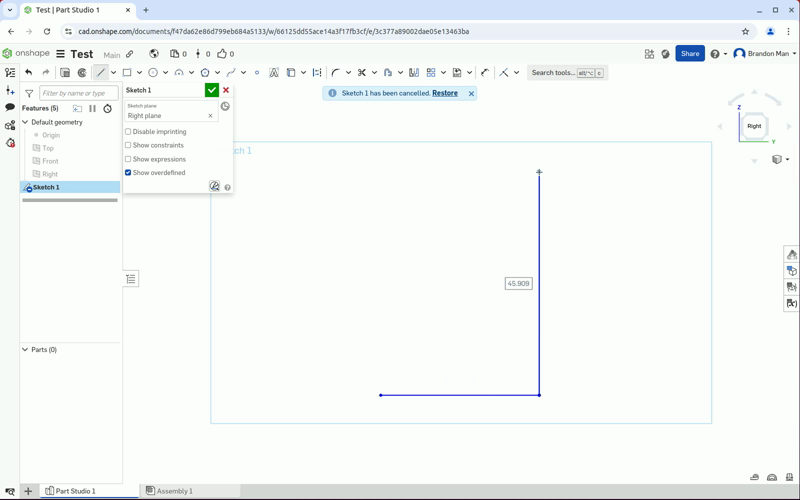
key_down(shift)
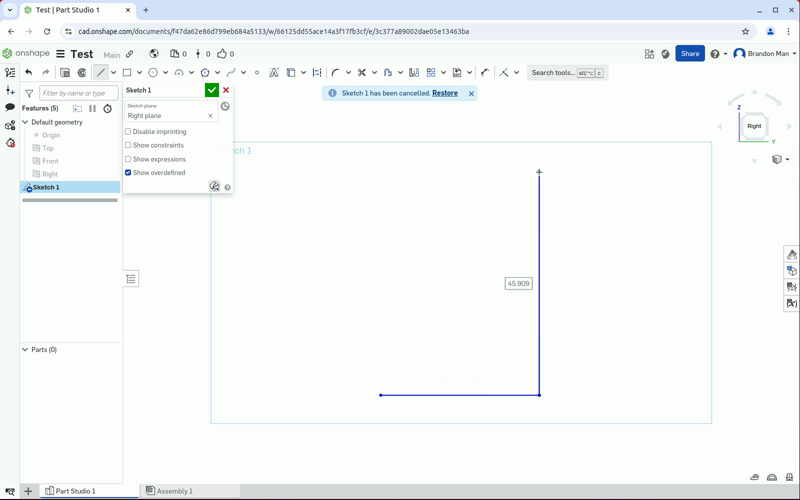
mouse_move(380, 171)
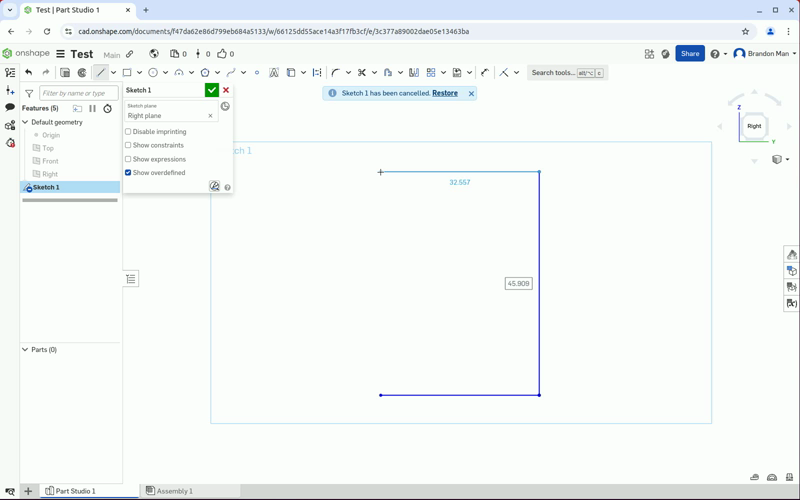
click(380, 171)
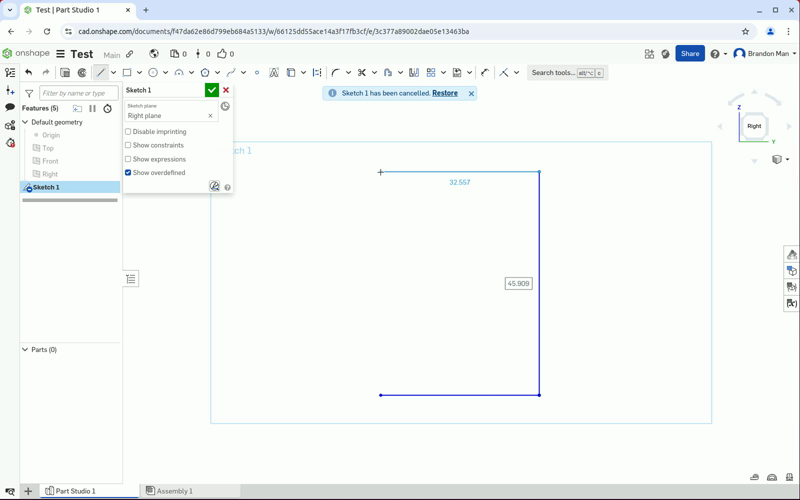
key_up(shift)
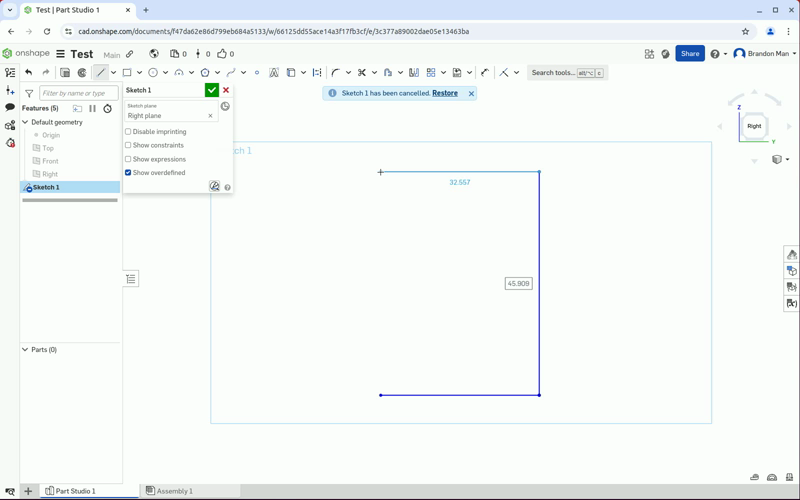
key_down(shift)
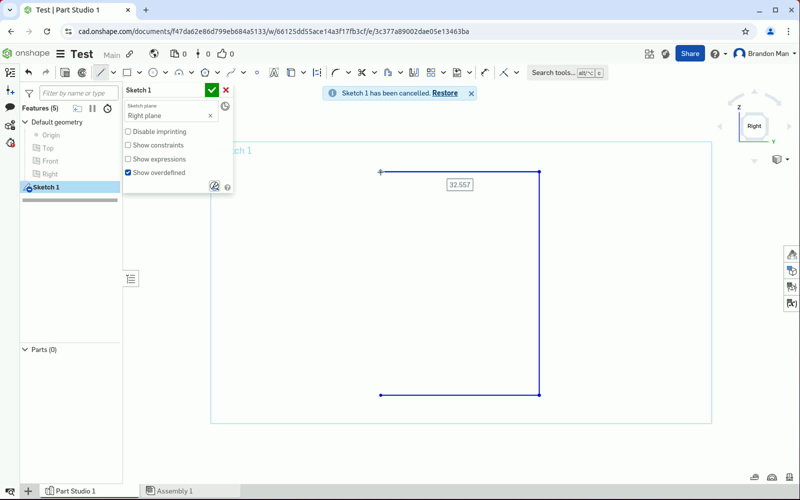
mouse_move(380, 395)
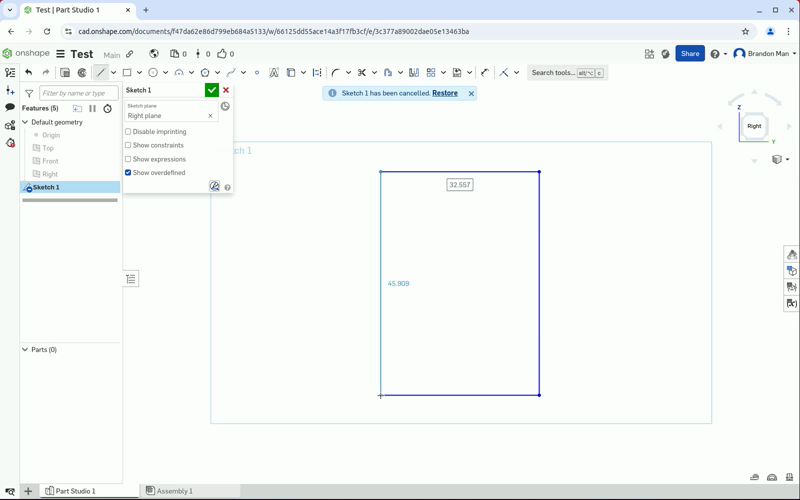
key_up(shift)
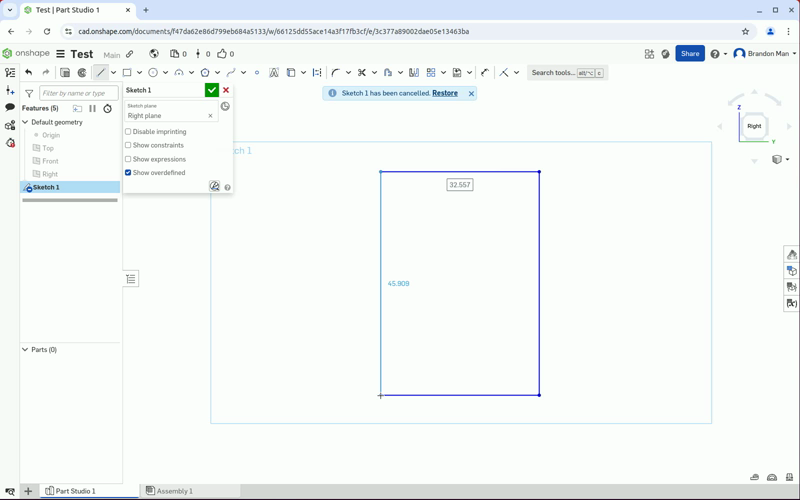
click(380, 395)
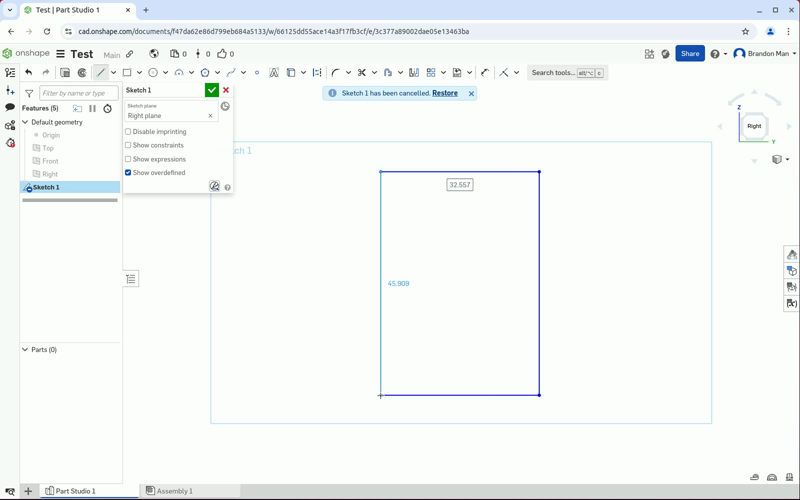
key(esc)
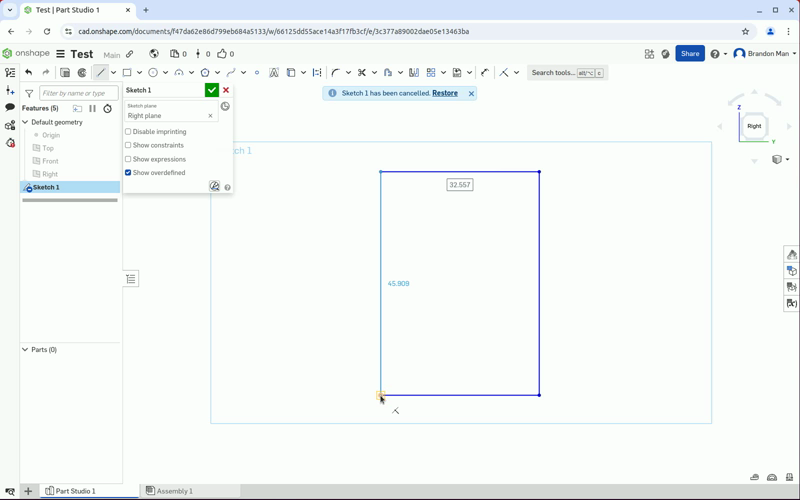
mouse_move(434, 201)
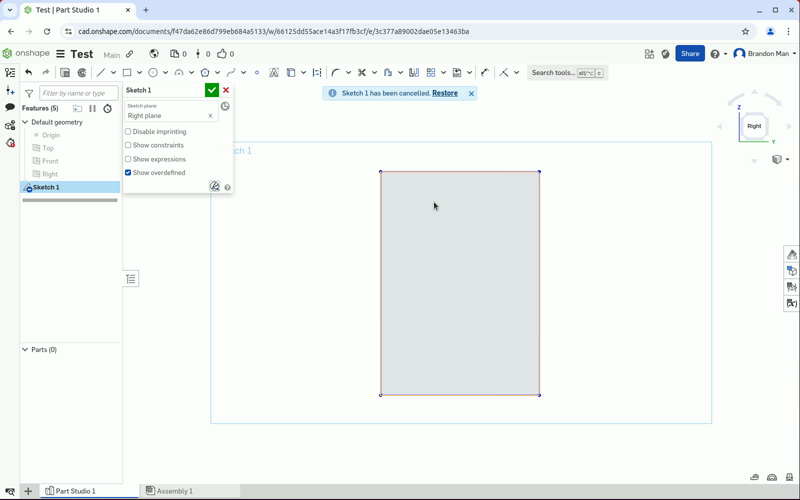
click(434, 201)
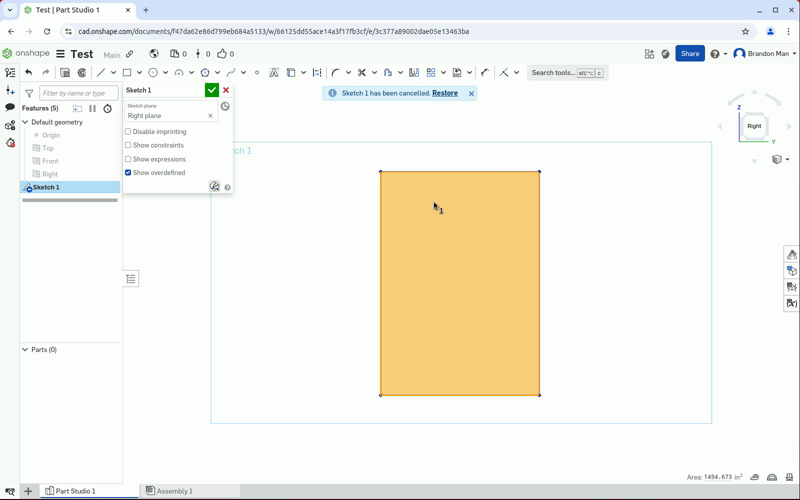
mouse_move(73, 352)
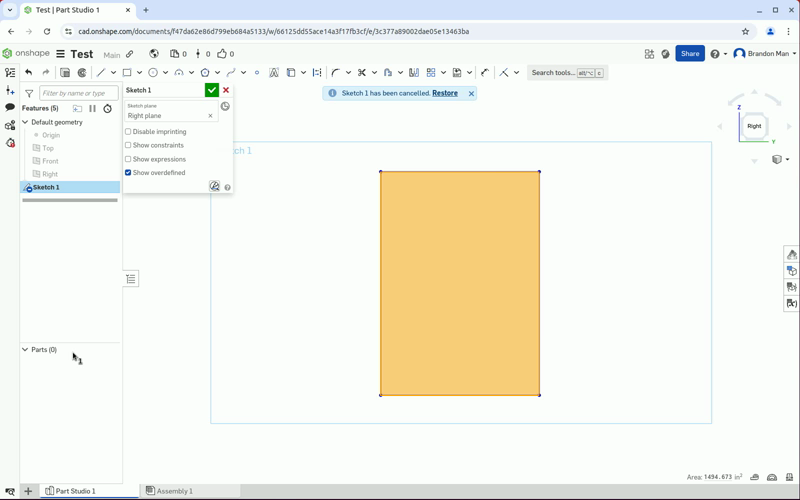
key(shift+y)
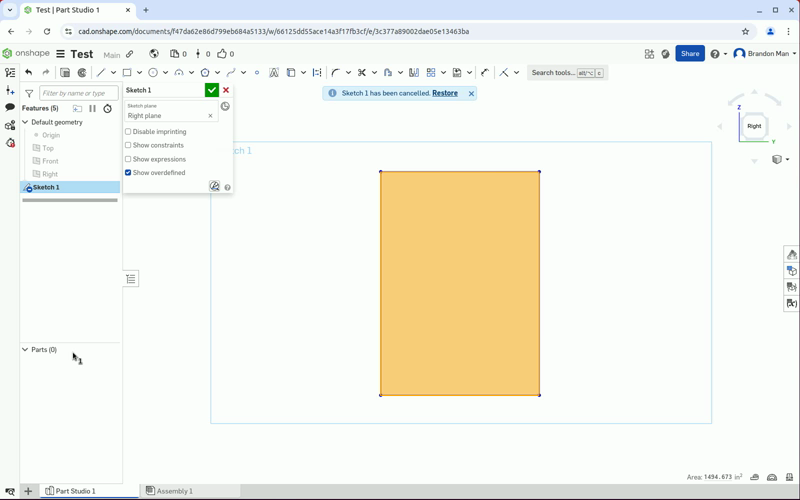
key(shift+e)
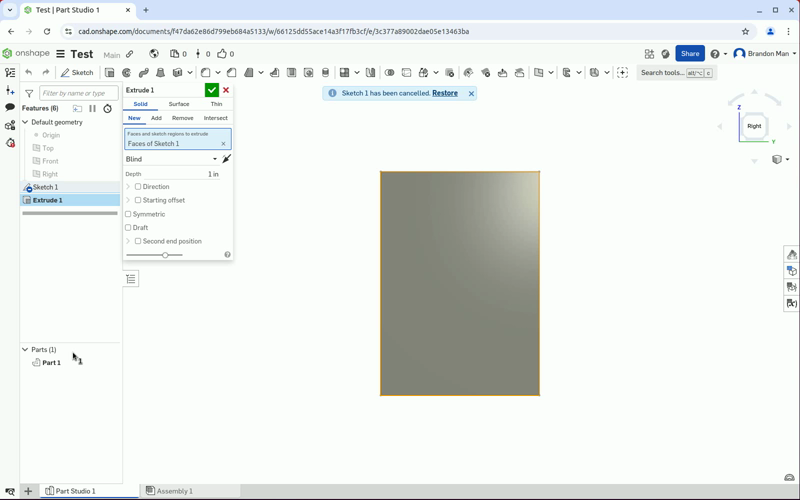
mouse_move(143, 106)
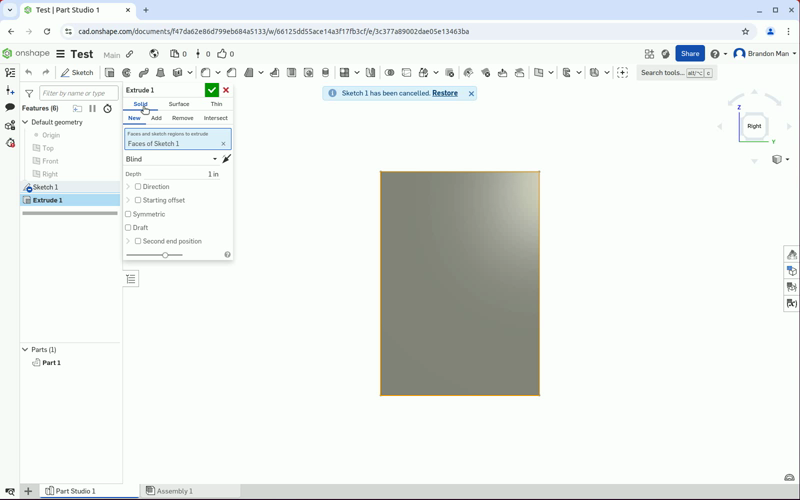
click(143, 106)
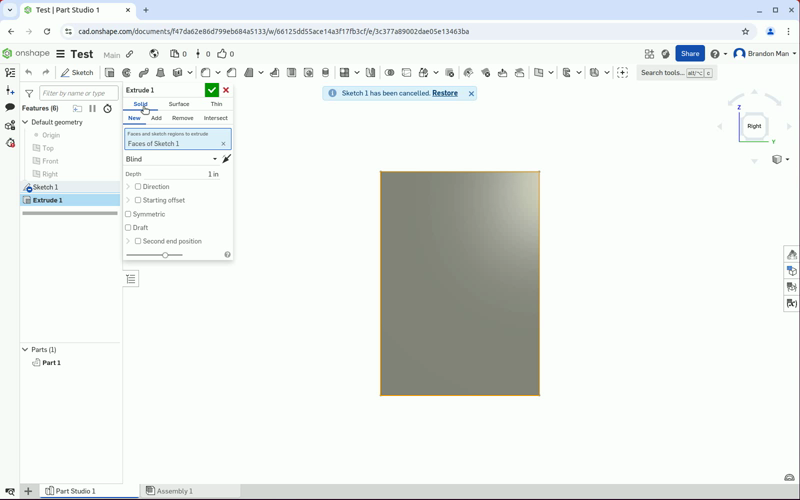
mouse_move(137, 120)
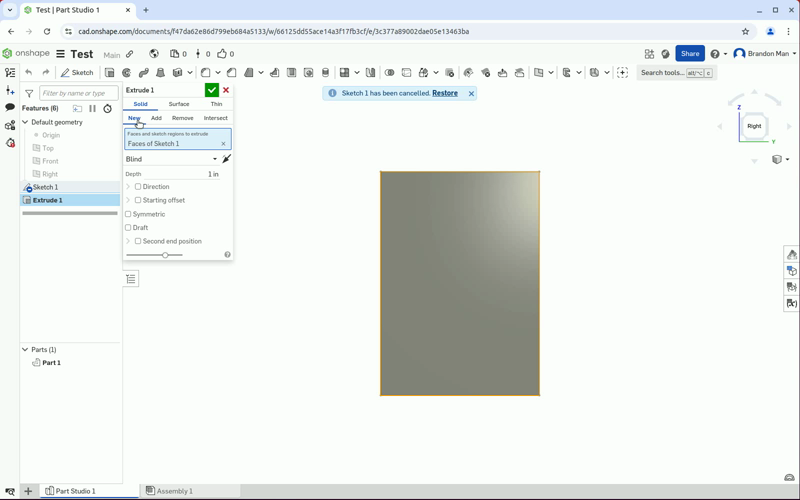
click(137, 120)
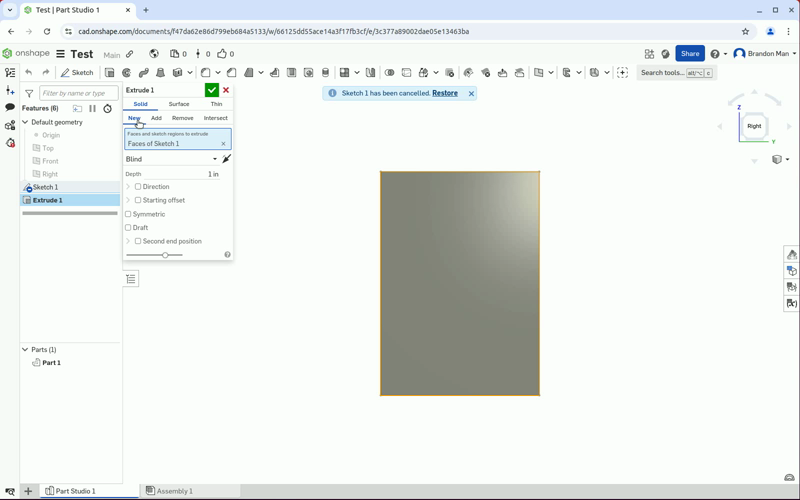
key(tab, 4)
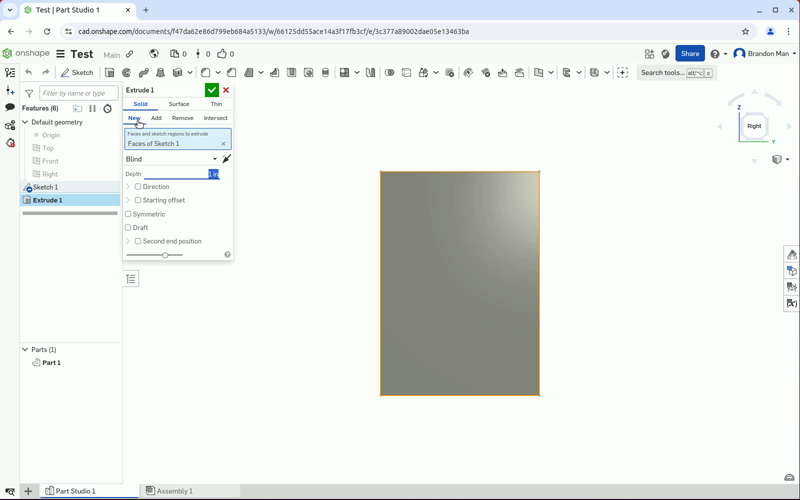
text(0.722)
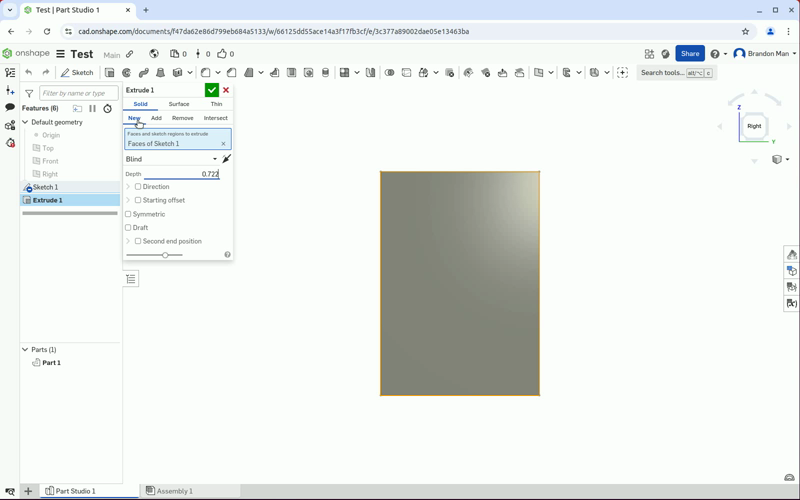
key(enter)
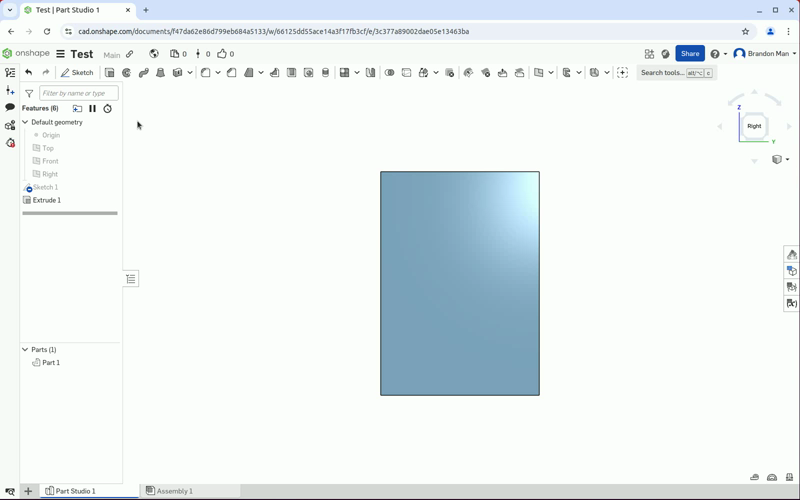
key(shift+h)
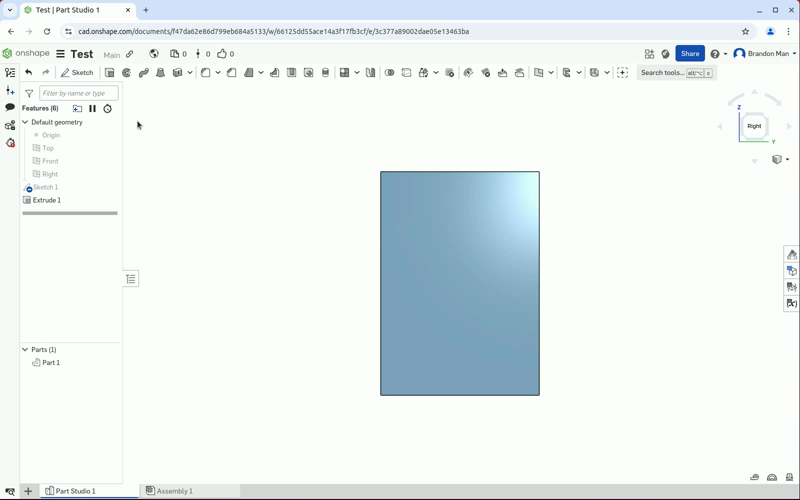
key(shift+h)
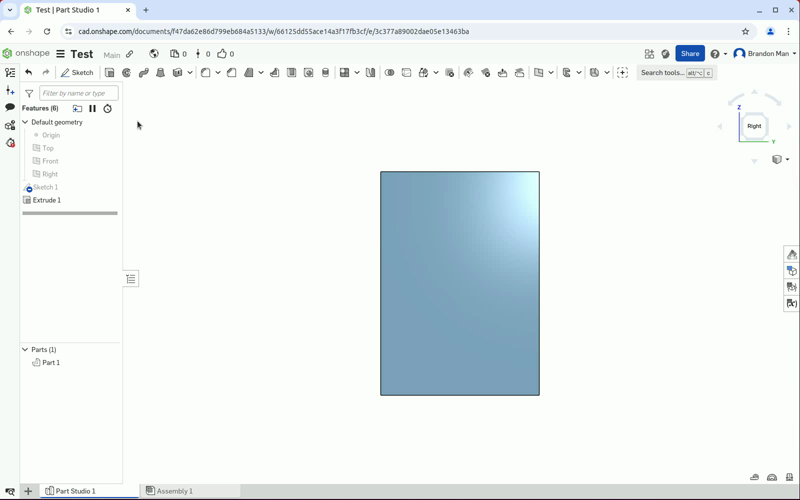
mouse_move(73, 189)
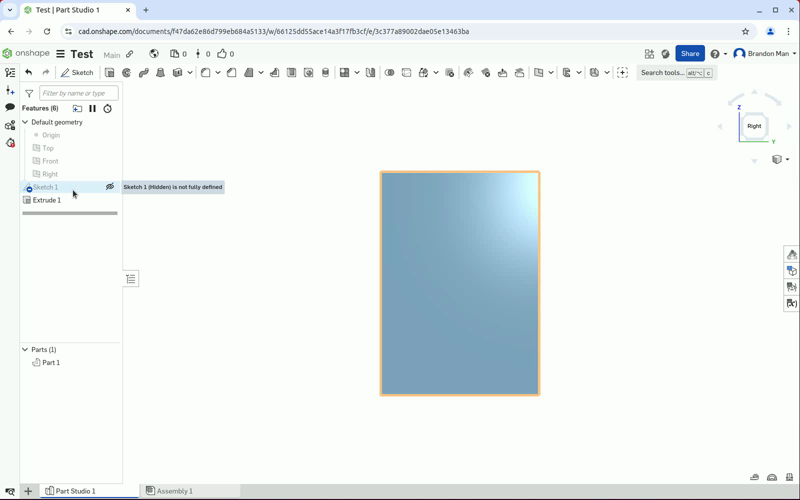
click(73, 189)
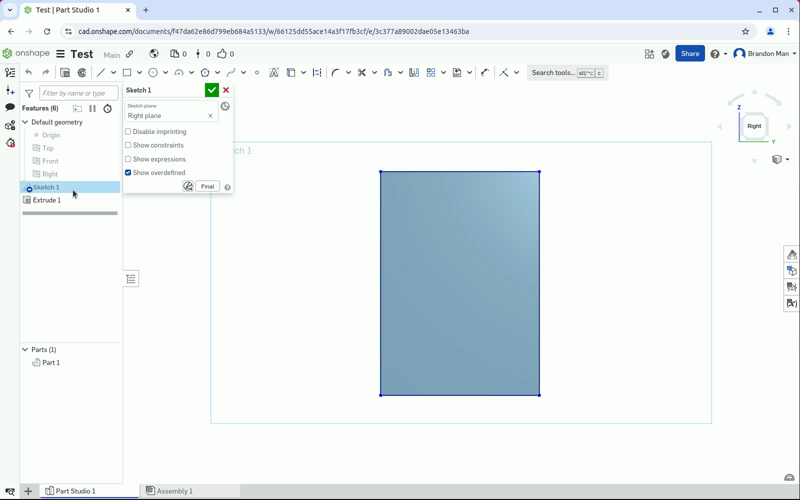
mouse_move(229, 92)
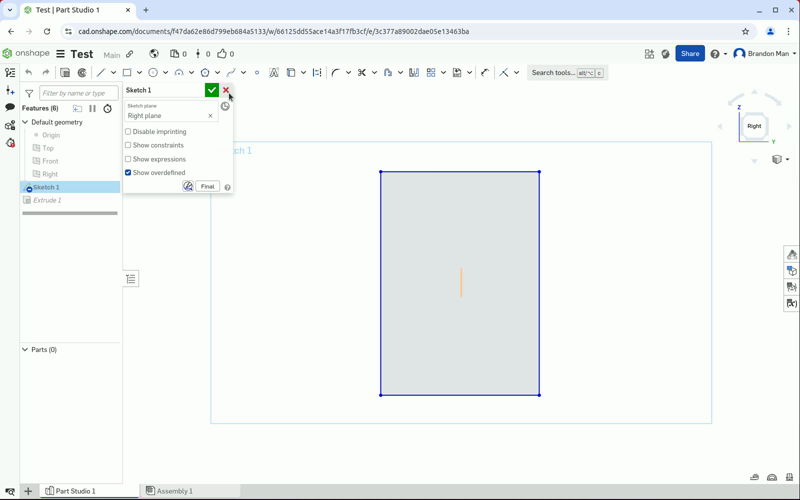
click(229, 92)
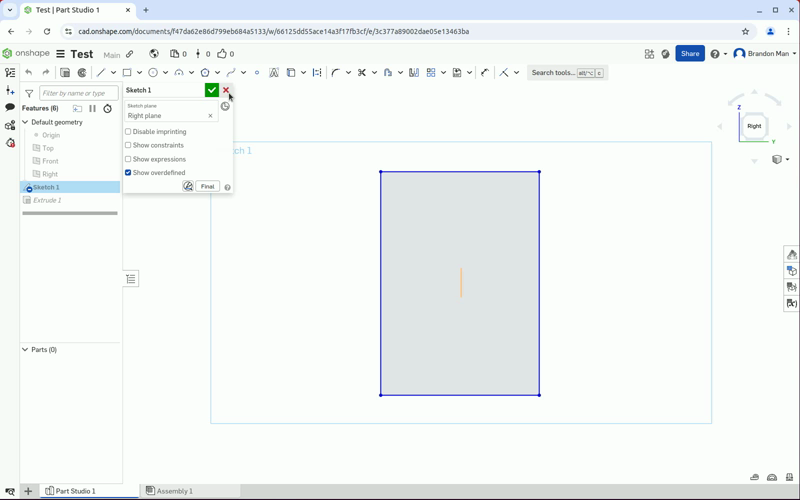
key(shift+s)
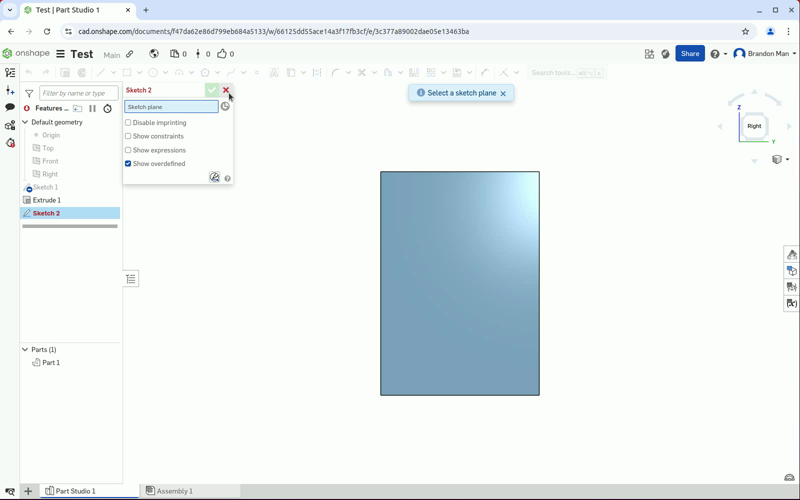
mouse_move(73, 176)
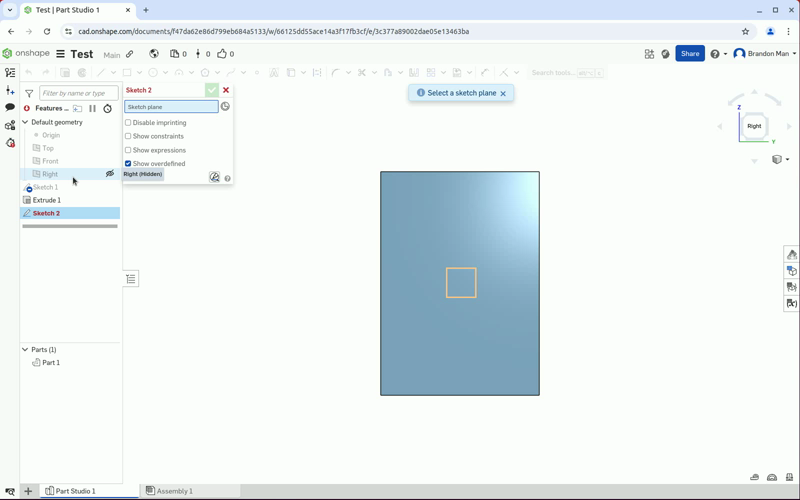
click(73, 176)
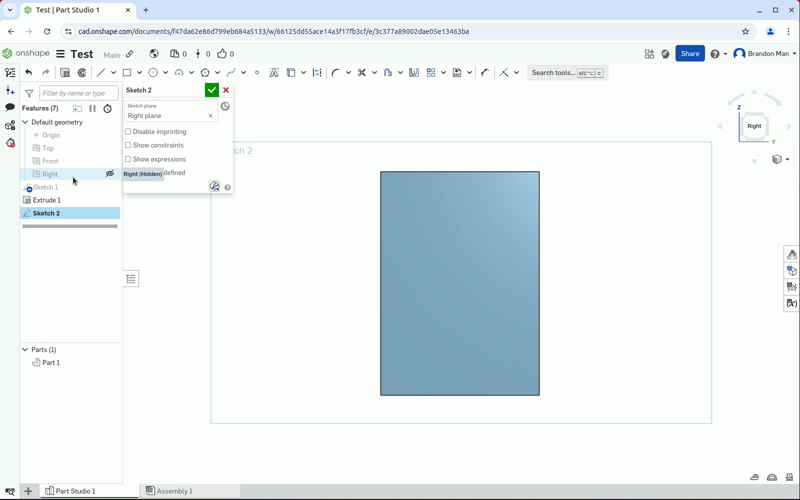
mouse_move(73, 352)
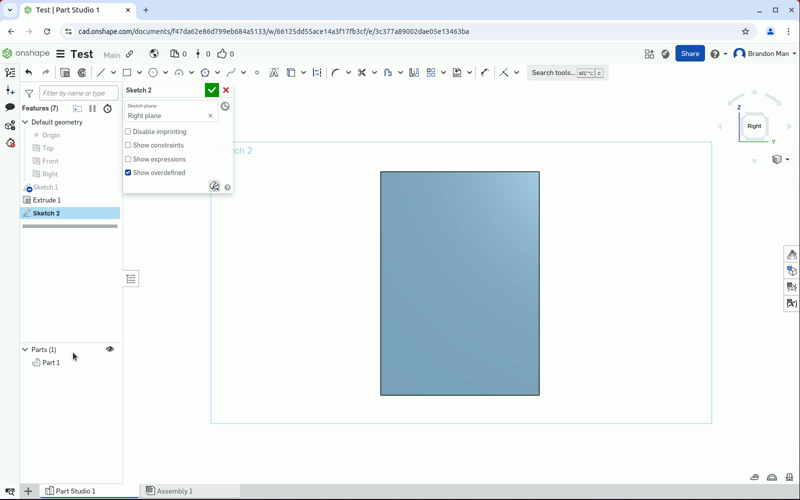
key(y)
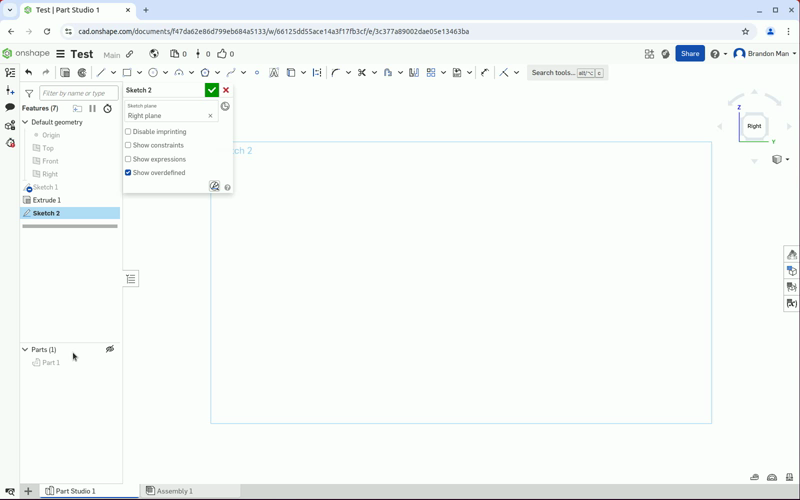
key(l)
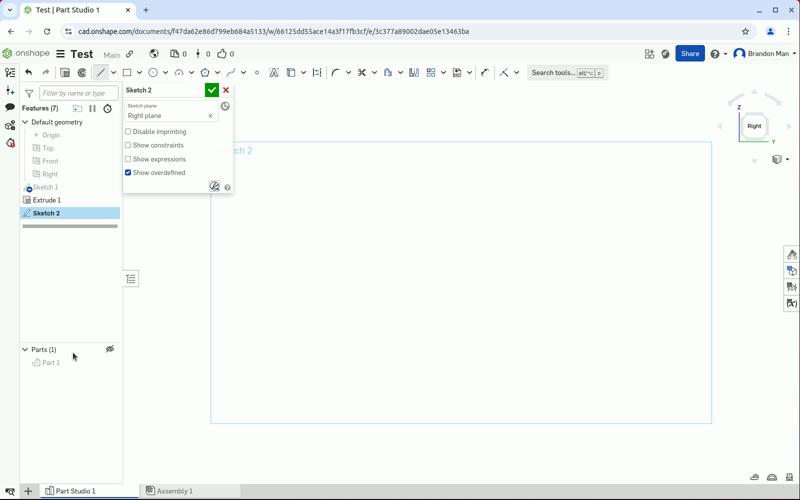
key_down(shift)
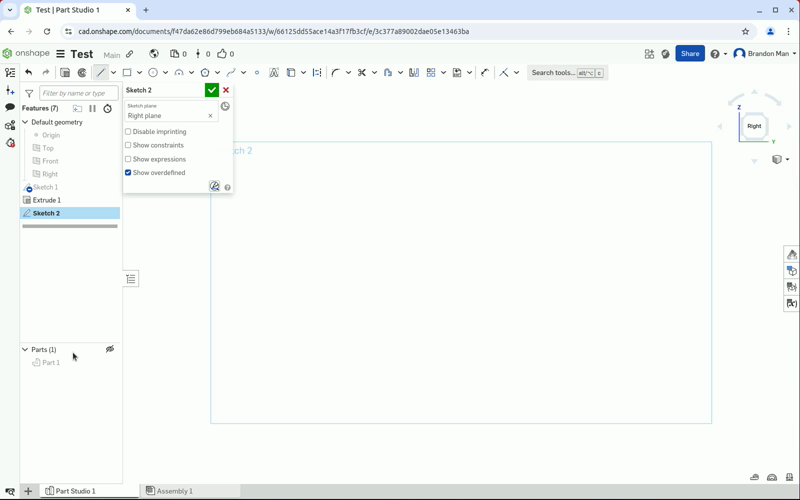
mouse_move(540, 395)
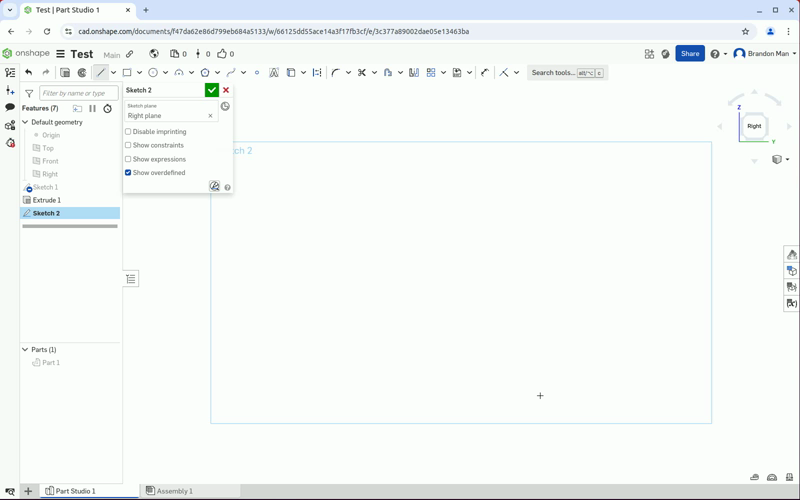
click(540, 395)
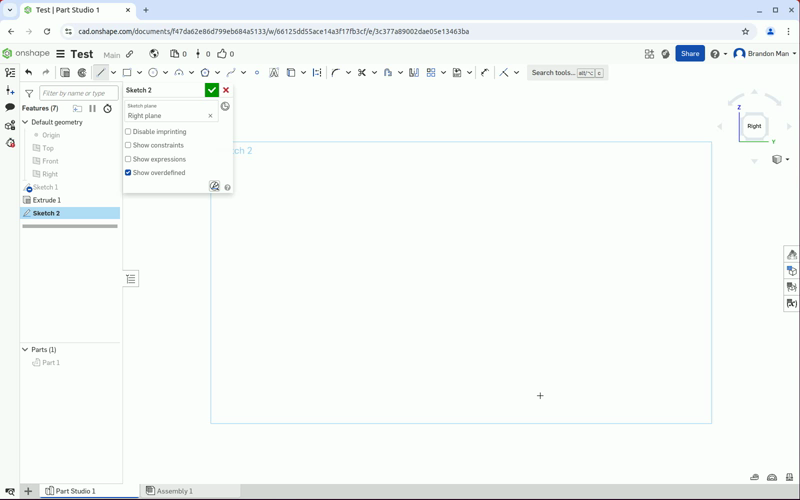
key_up(shift)
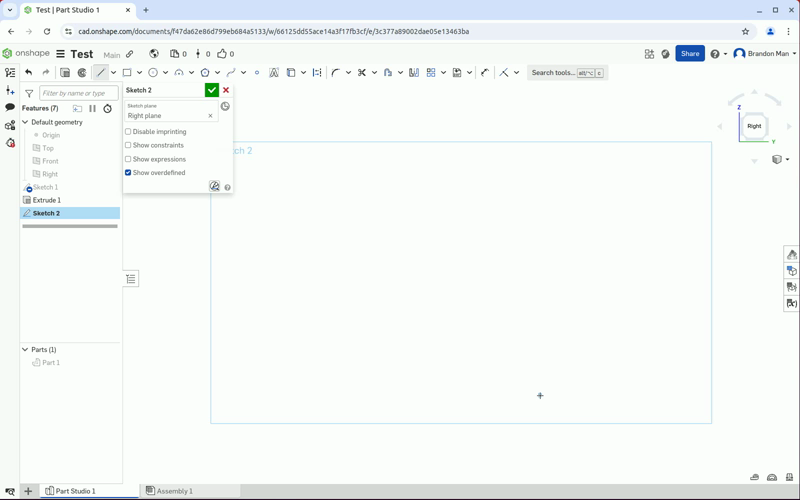
key_down(shift)
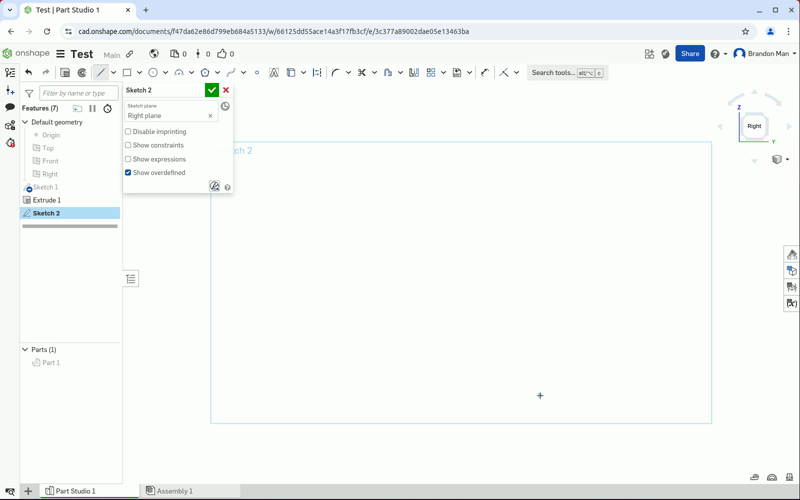
mouse_move(570, 395)
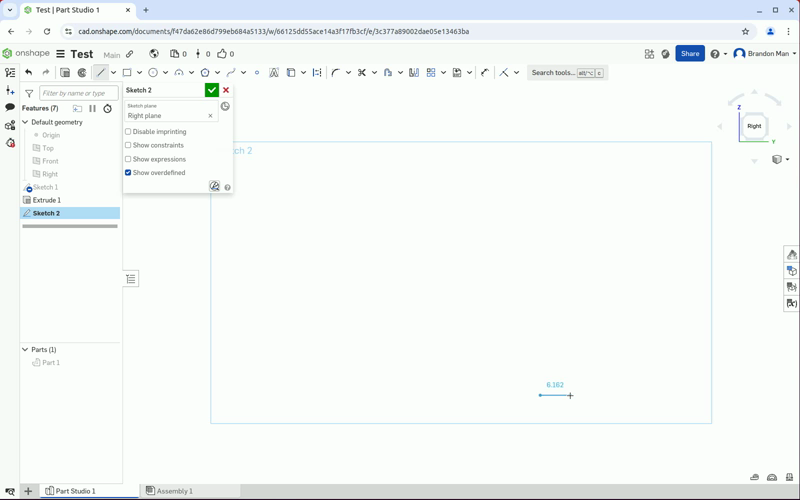
mouse_move(542, 395)
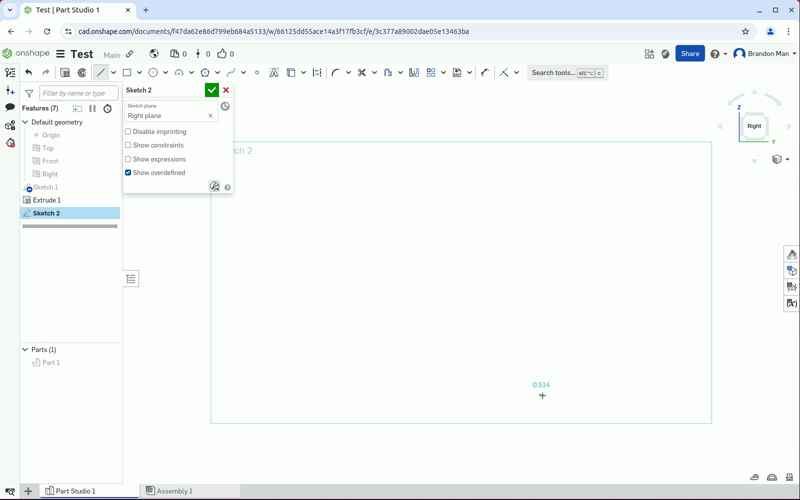
scroll(6)
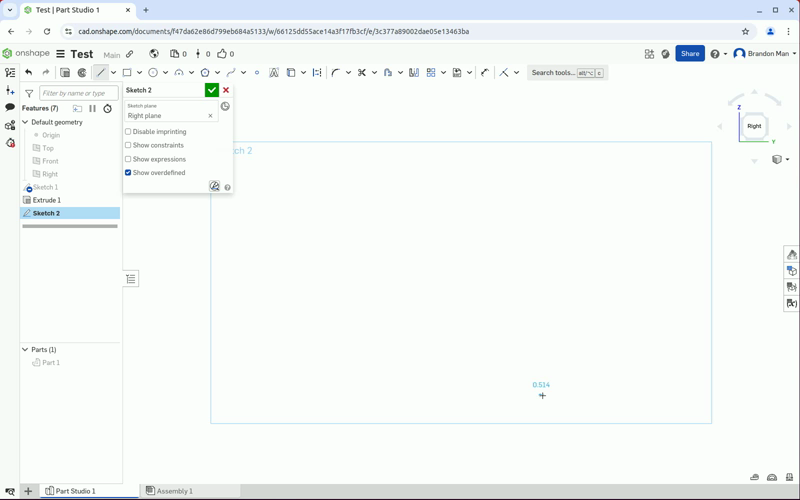
scroll(6)
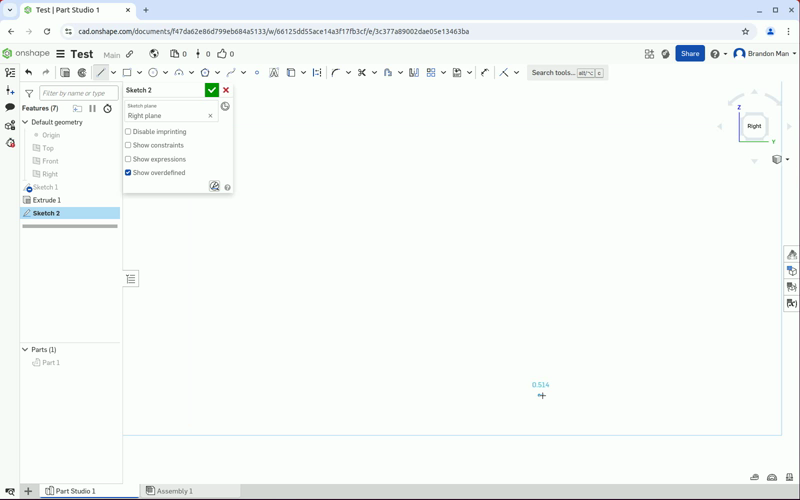
scroll(6)
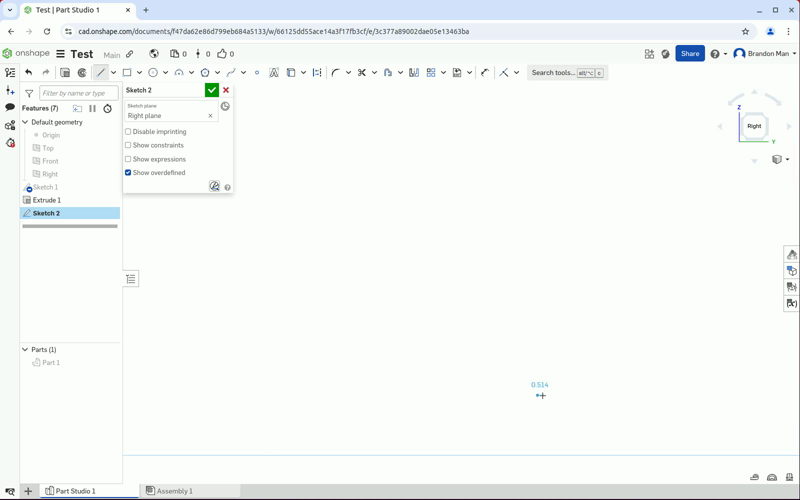
scroll(6)
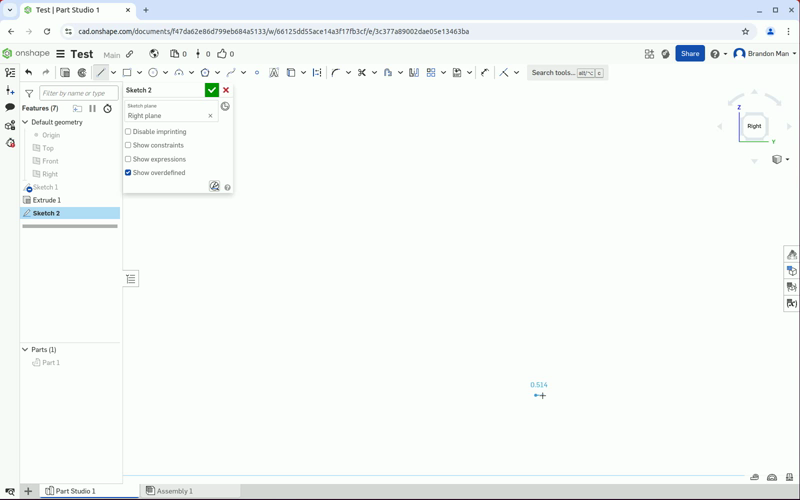
scroll(6)
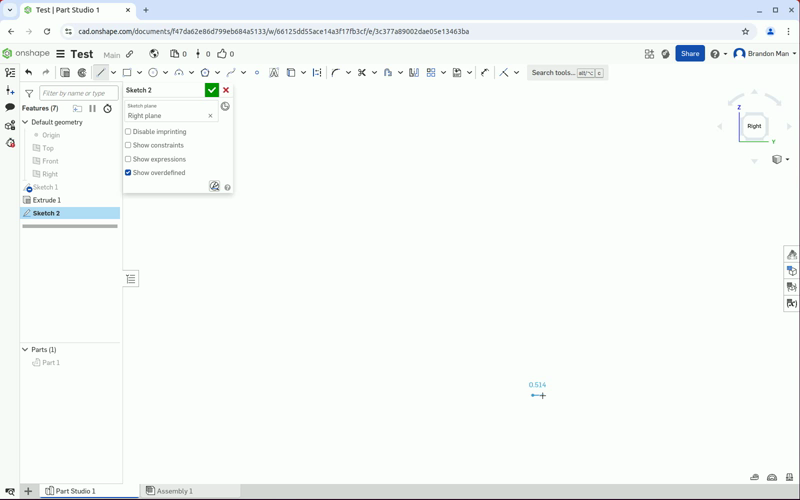
scroll(6)
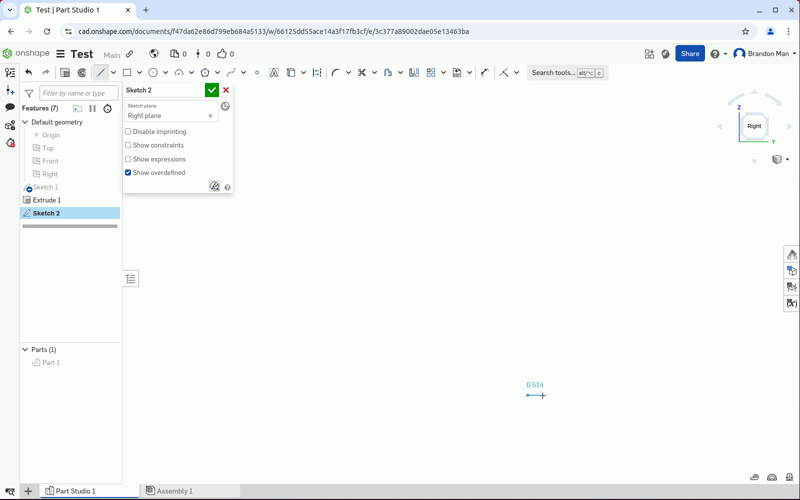
scroll(6)
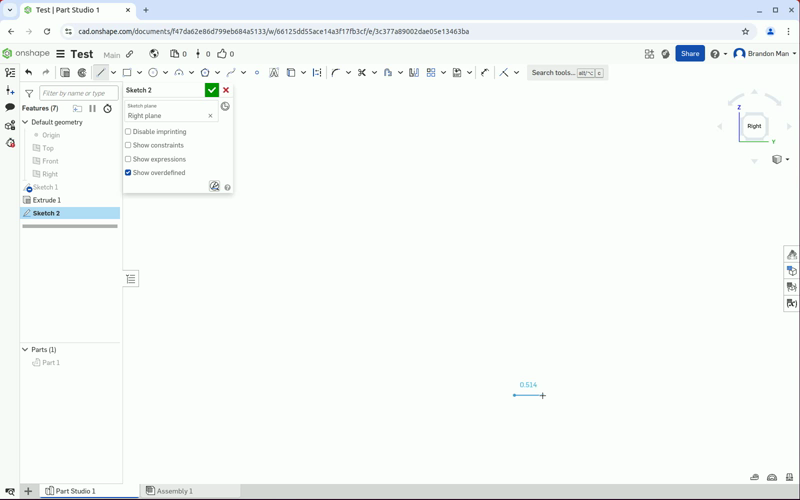
click(542, 395)
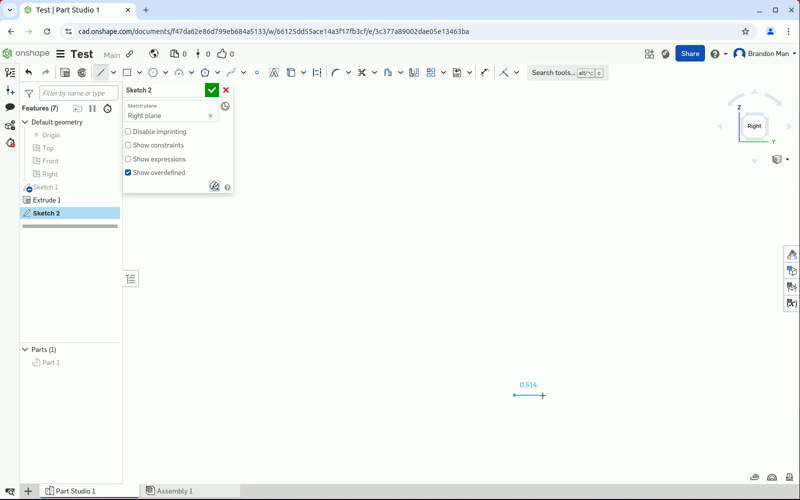
scroll(-6)
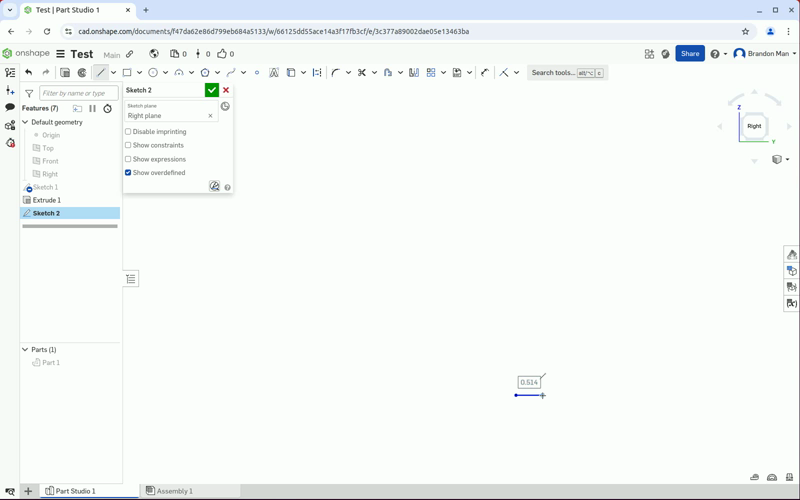
scroll(-6)
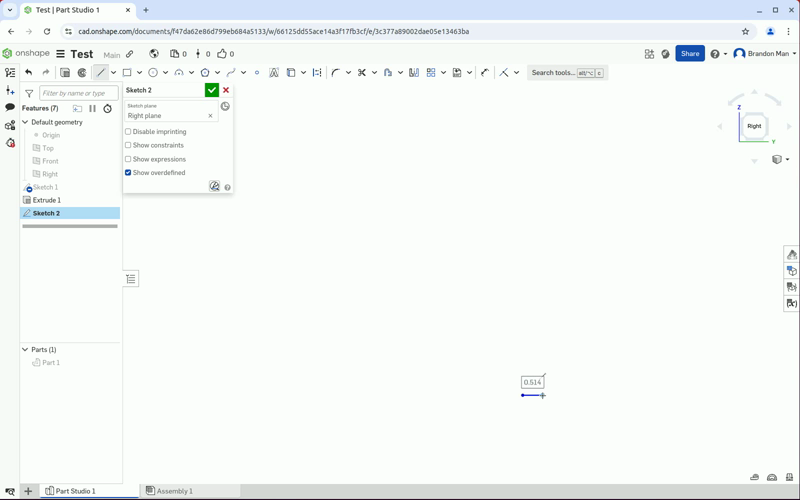
scroll(-6)
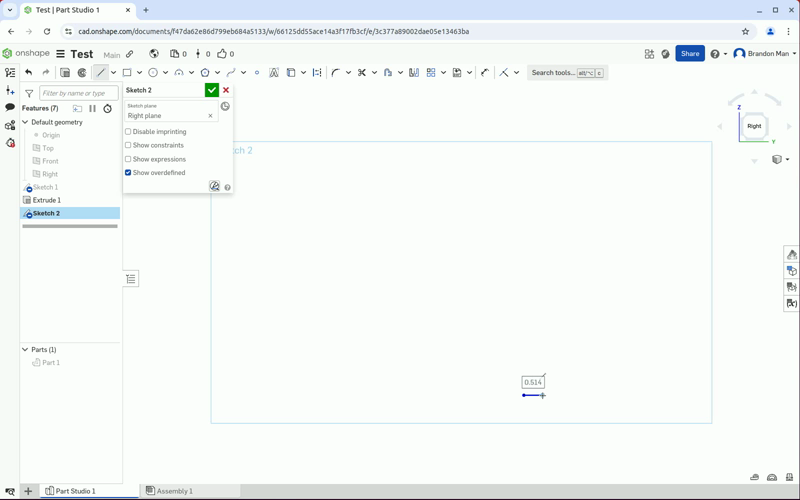
scroll(-6)
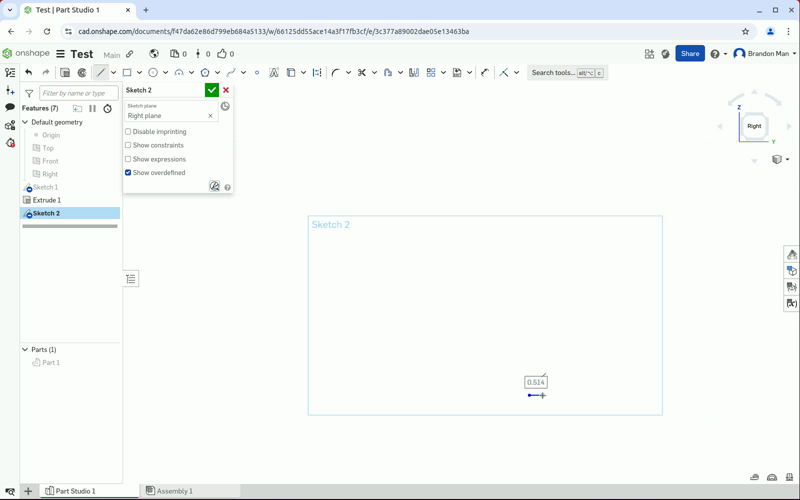
scroll(-6)
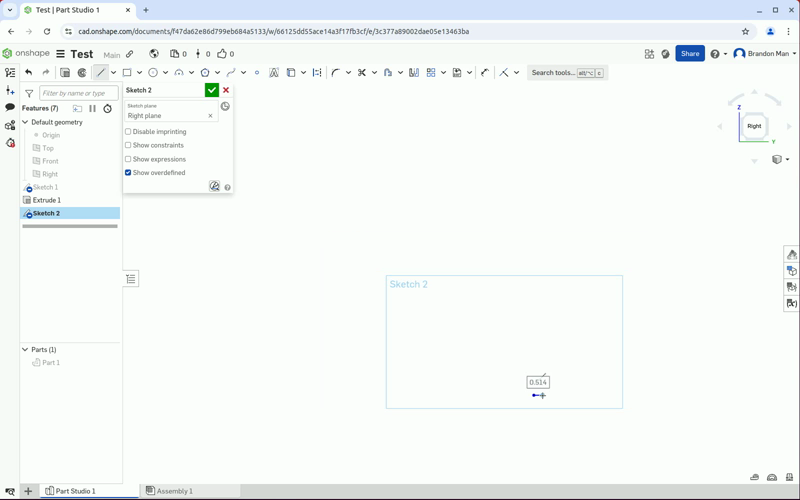
scroll(-6)
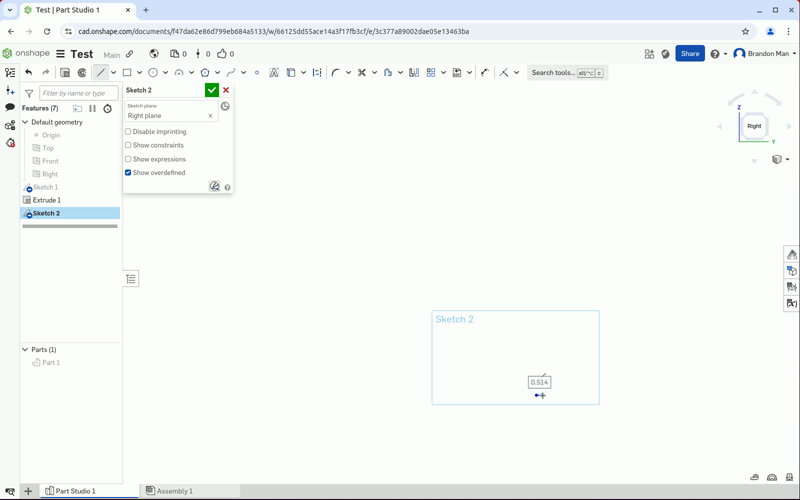
scroll(-6)
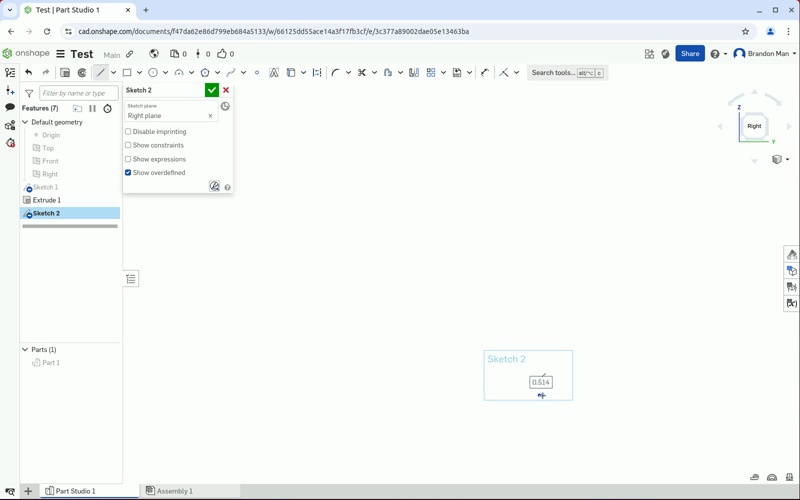
key_up(shift)
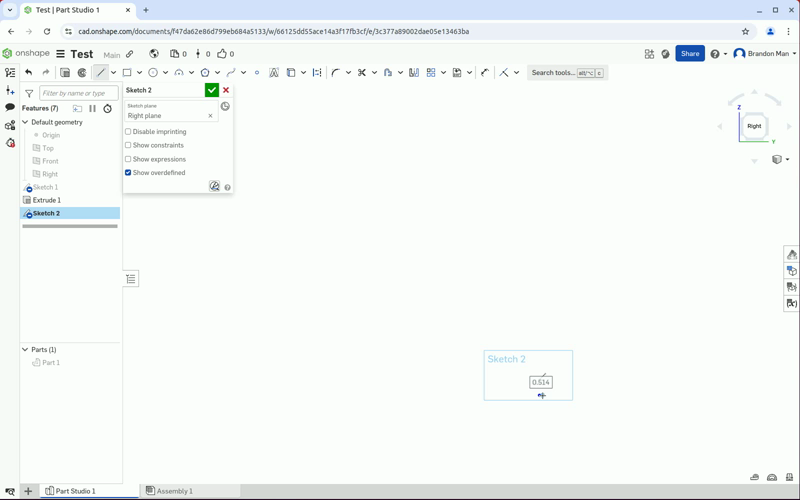
key_down(shift)
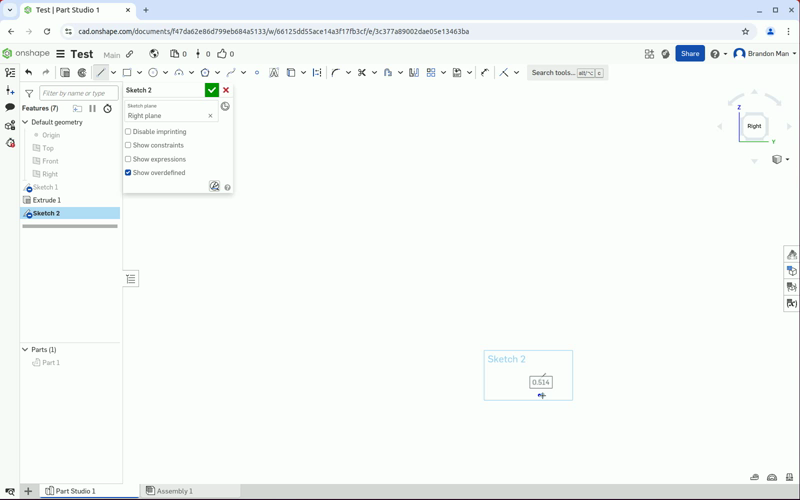
mouse_move(542, 171)
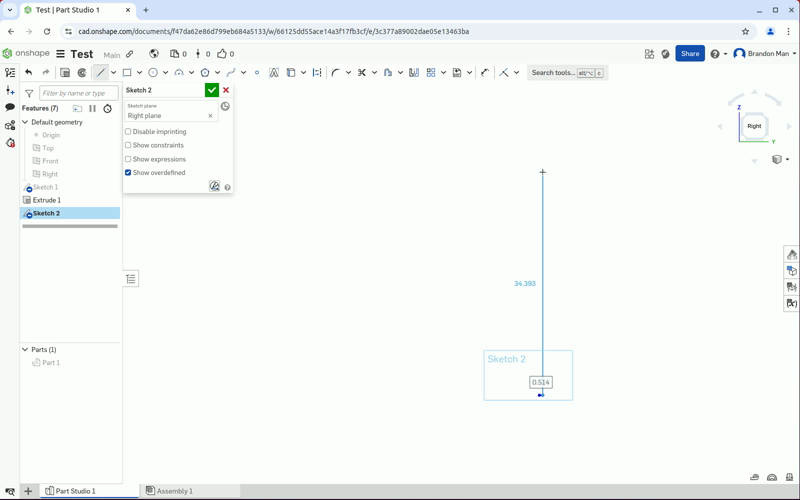
click(542, 171)
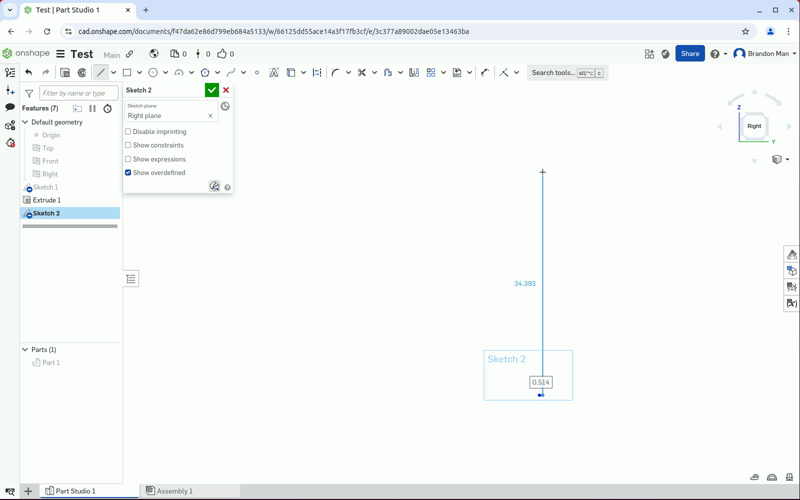
key_up(shift)
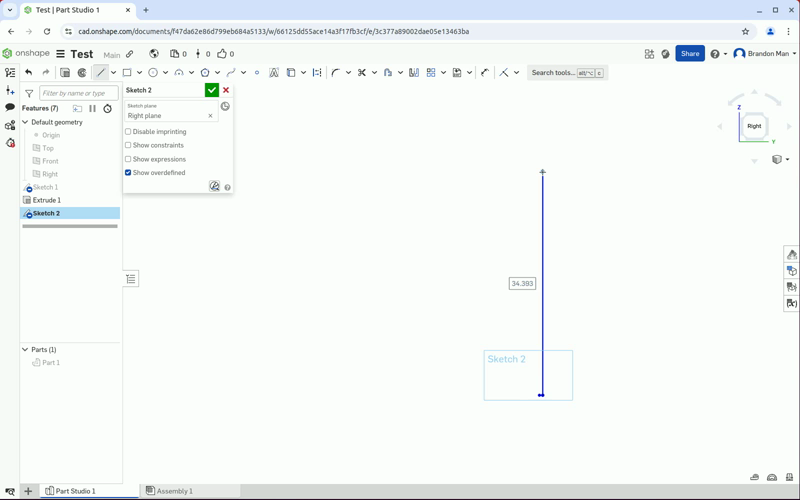
key_down(shift)
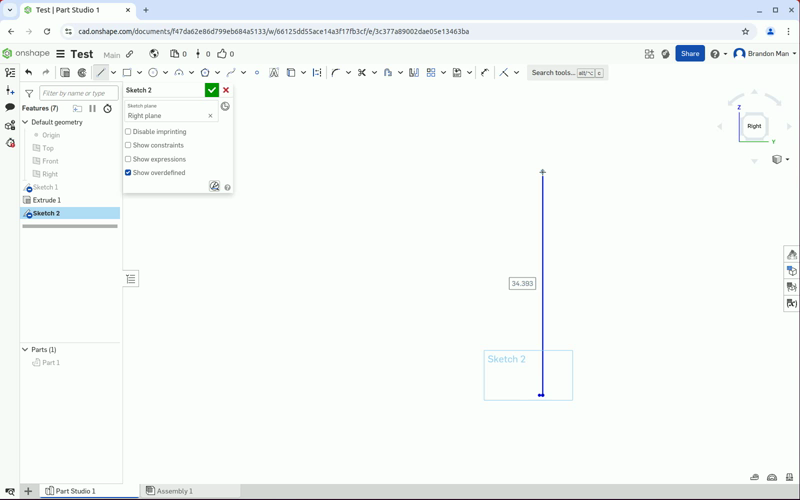
mouse_move(572, 171)
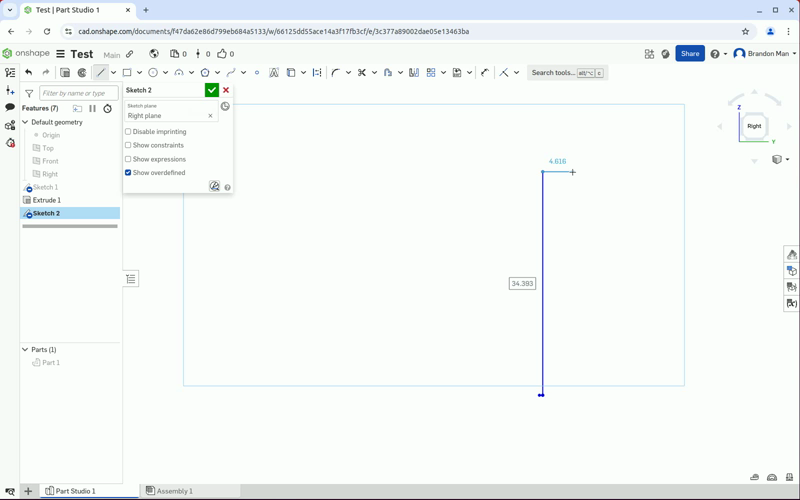
mouse_move(540, 171)
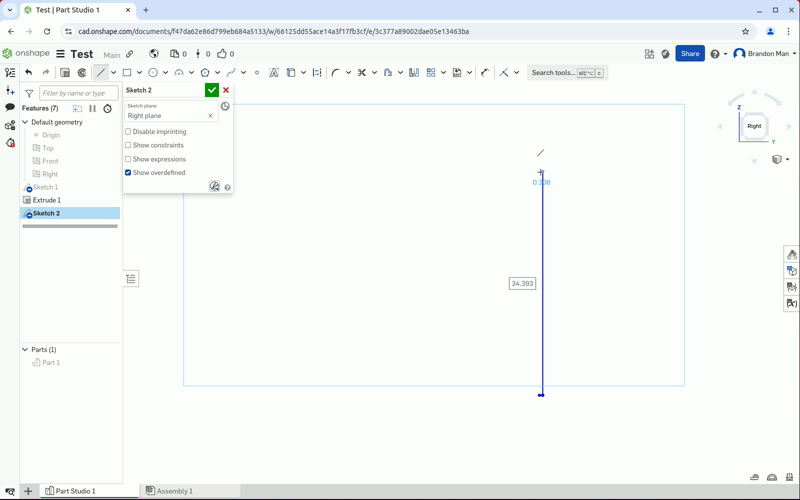
scroll(6)
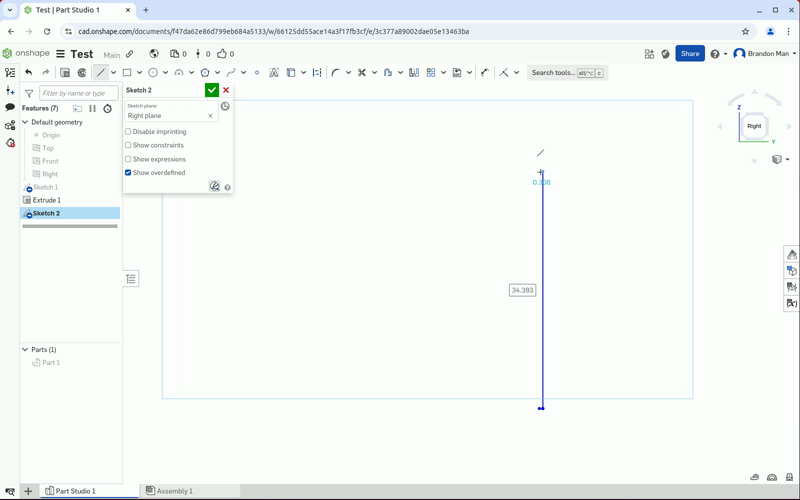
scroll(6)
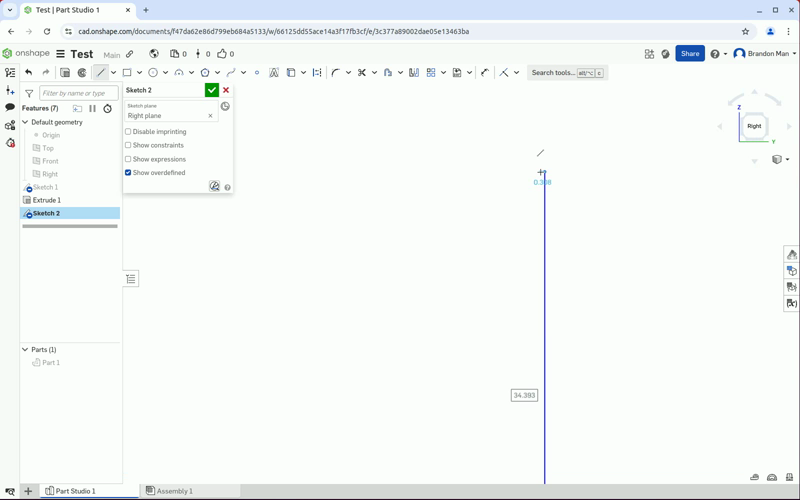
scroll(6)
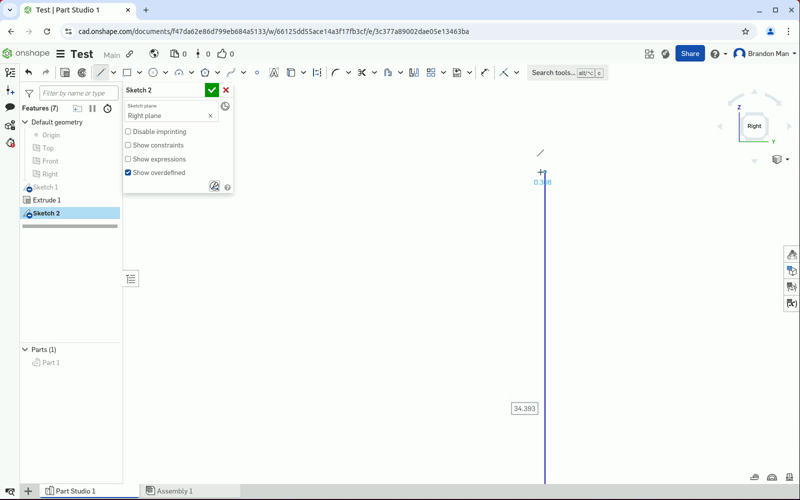
scroll(6)
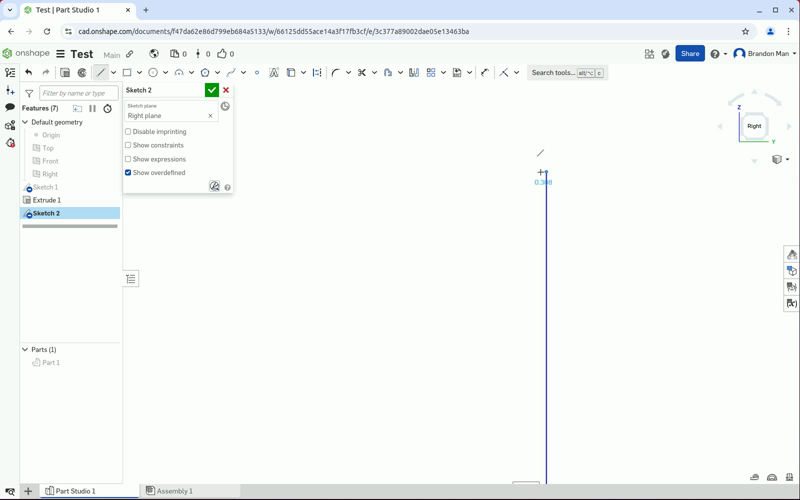
scroll(6)
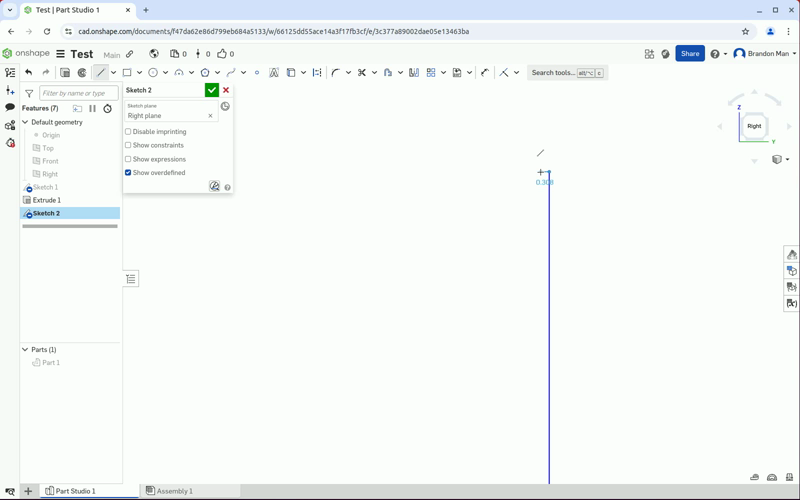
scroll(6)
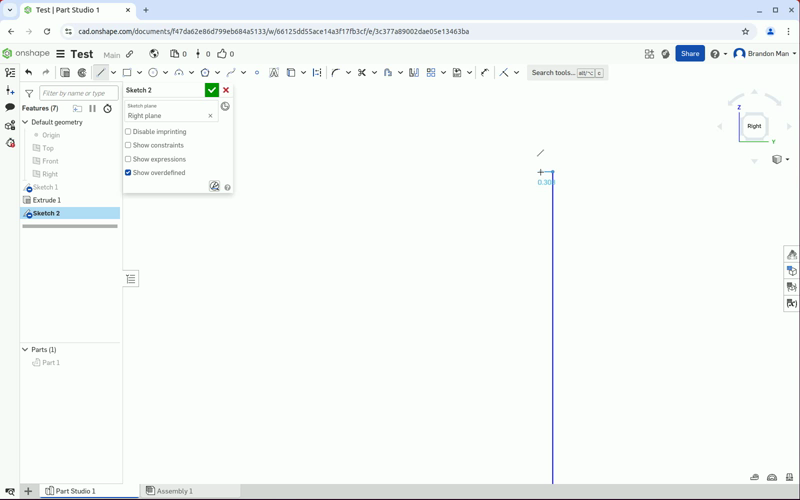
scroll(6)
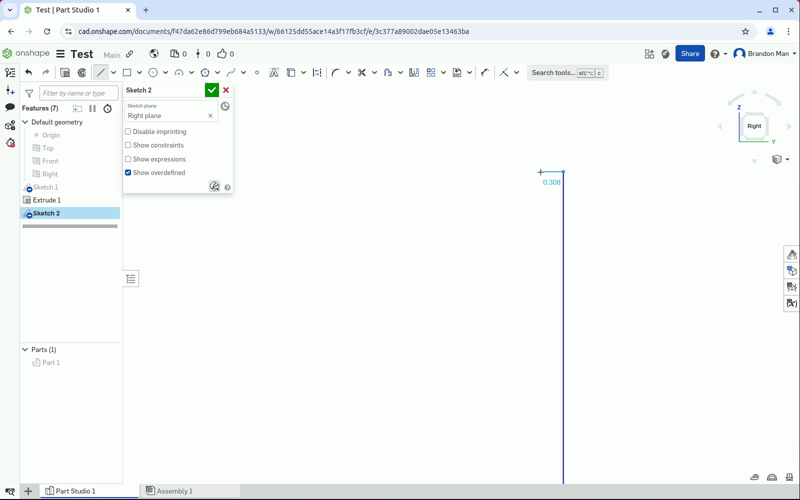
click(540, 171)
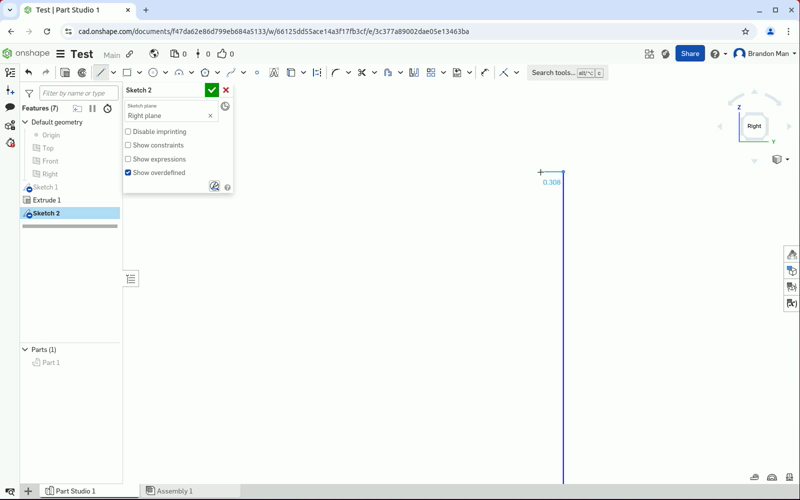
scroll(-6)
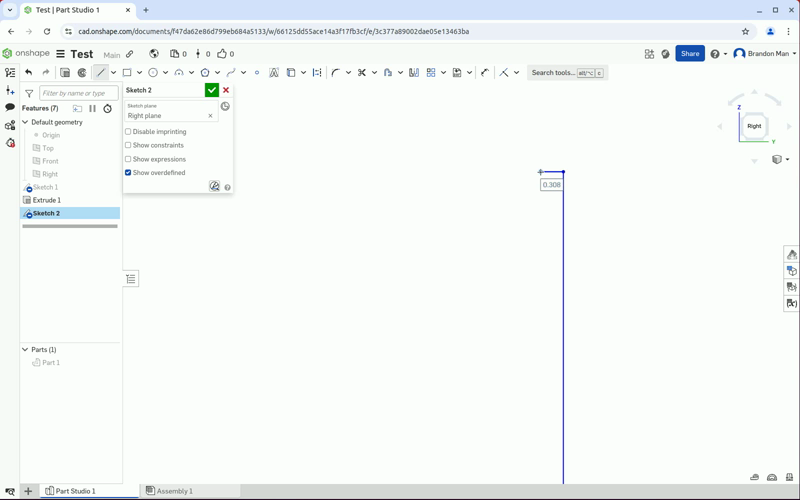
scroll(-6)
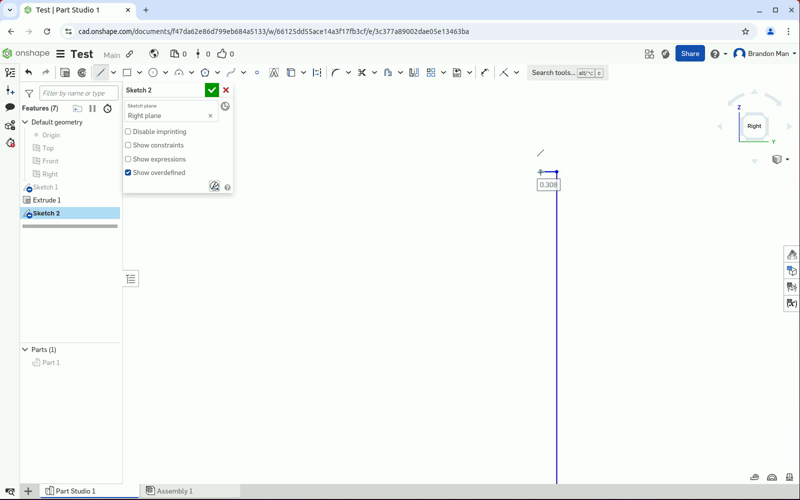
scroll(-6)
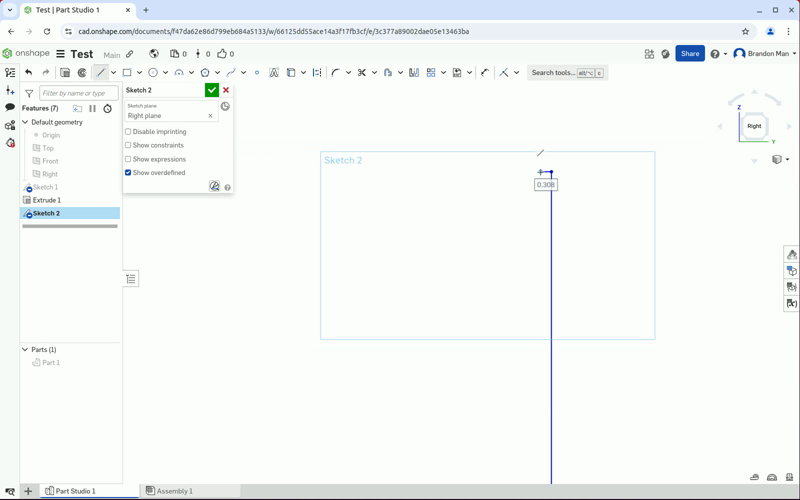
scroll(-6)
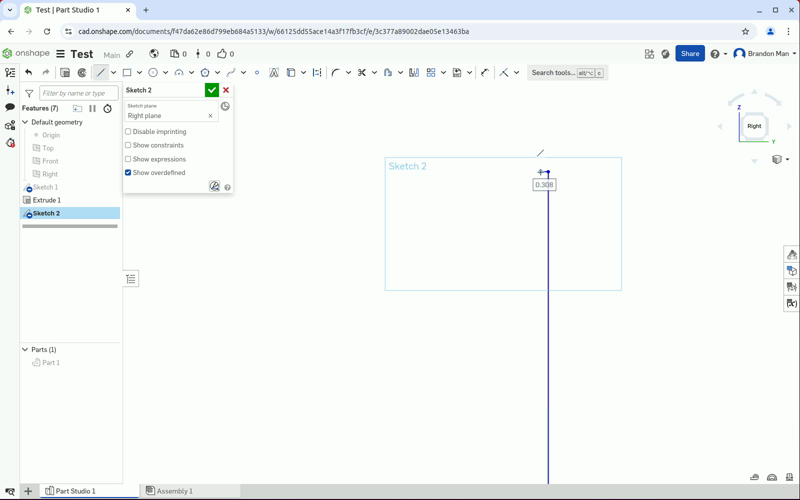
scroll(-6)
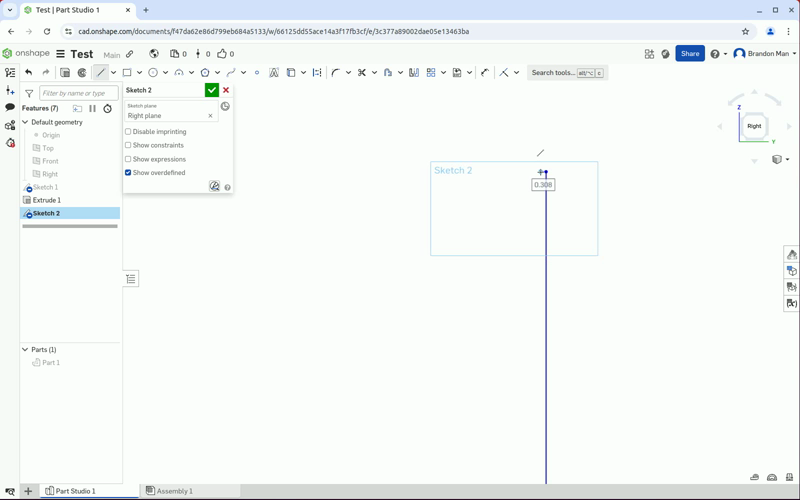
scroll(-6)
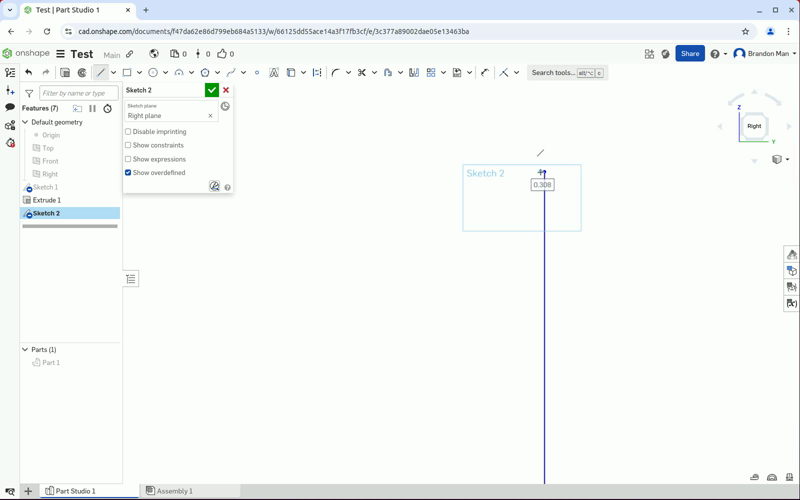
scroll(-6)
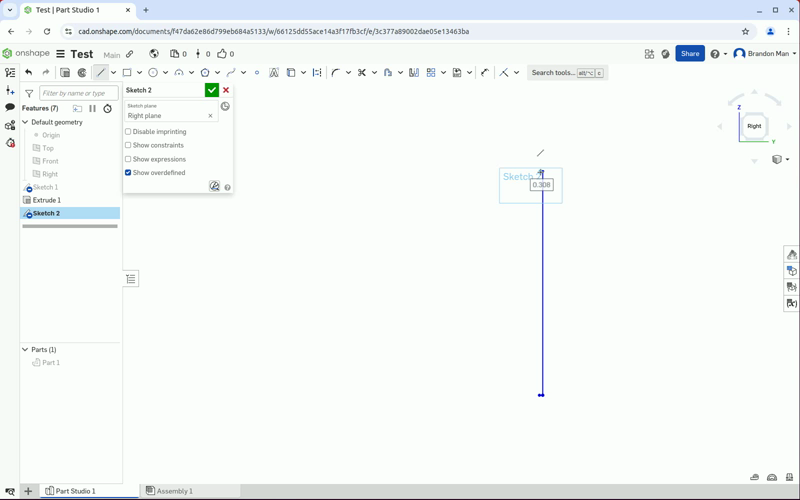
key_up(shift)
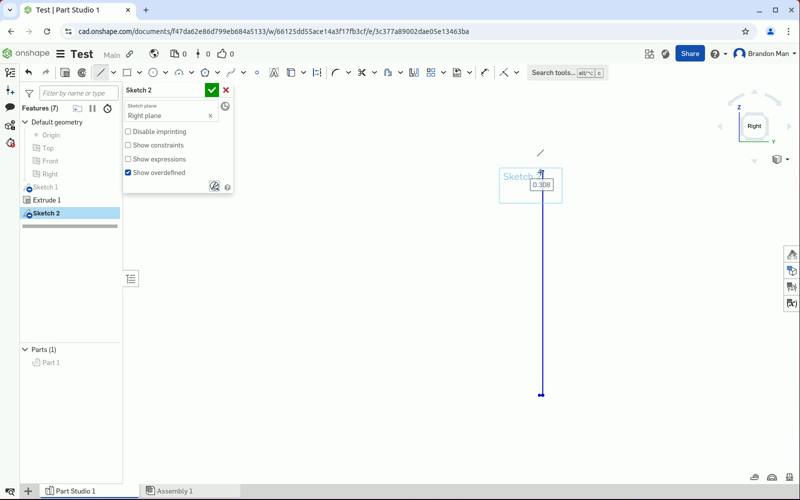
key_down(shift)
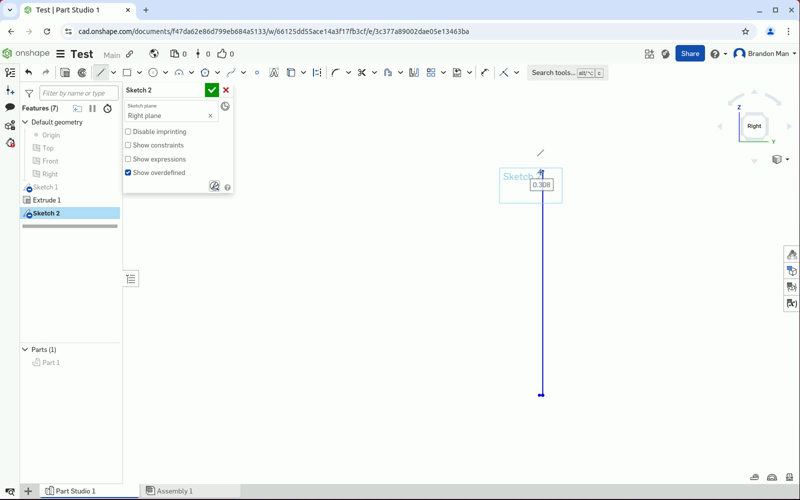
mouse_move(540, 395)
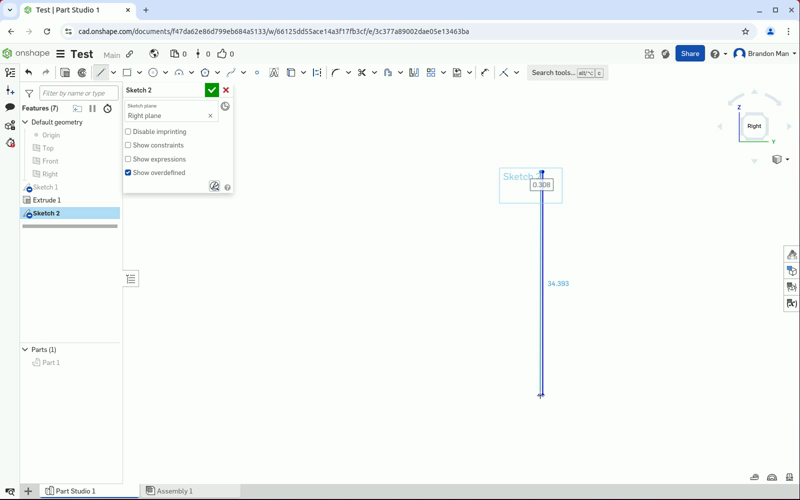
scroll(6)
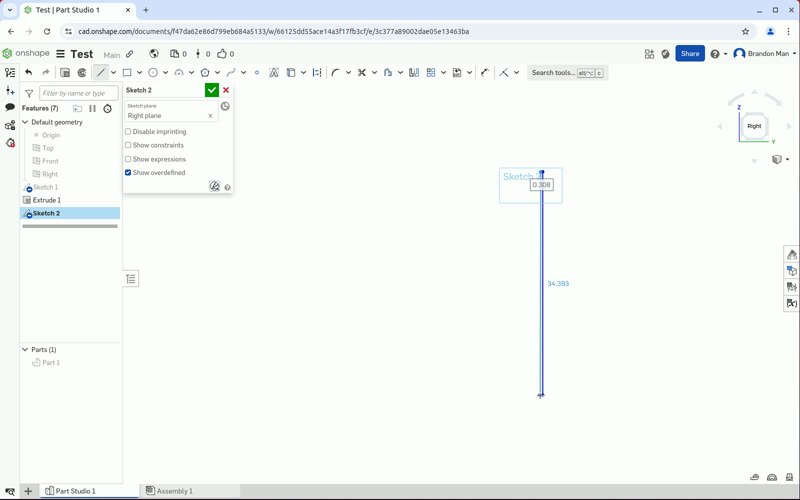
scroll(6)
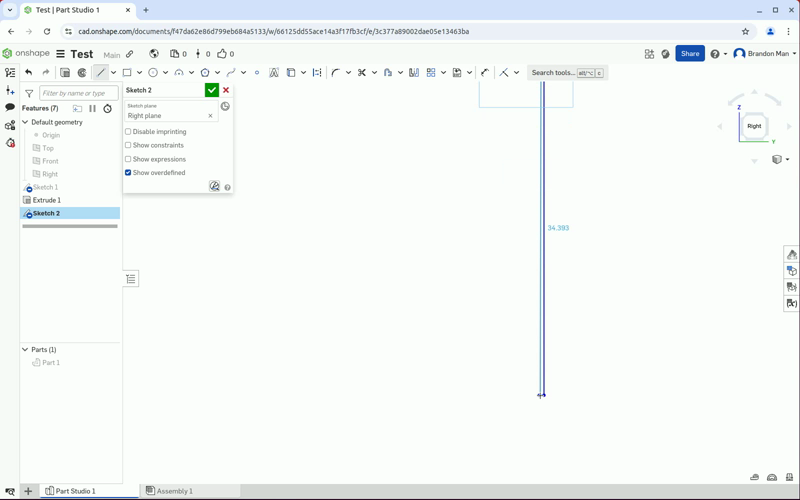
scroll(6)
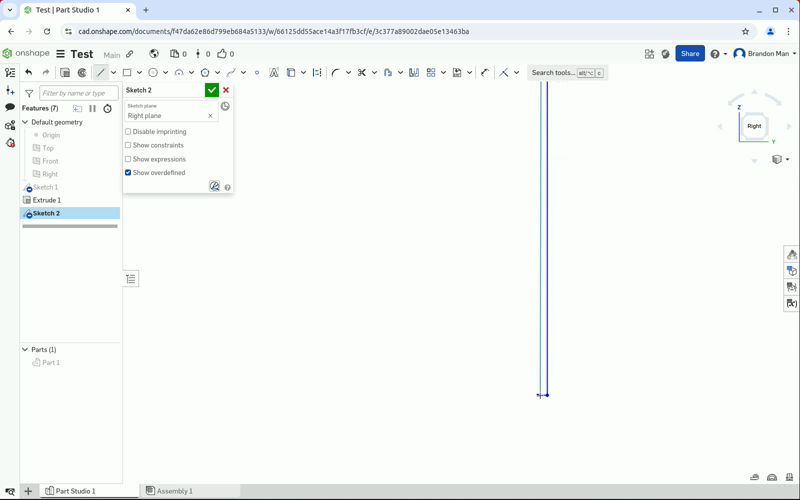
scroll(6)
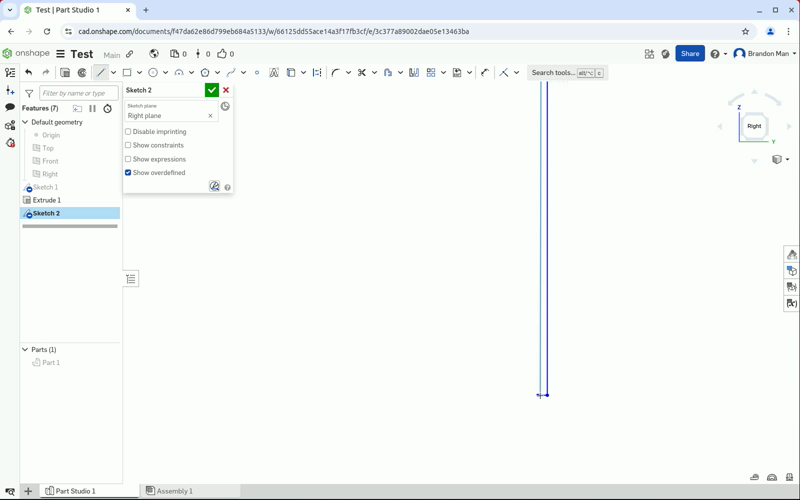
scroll(6)
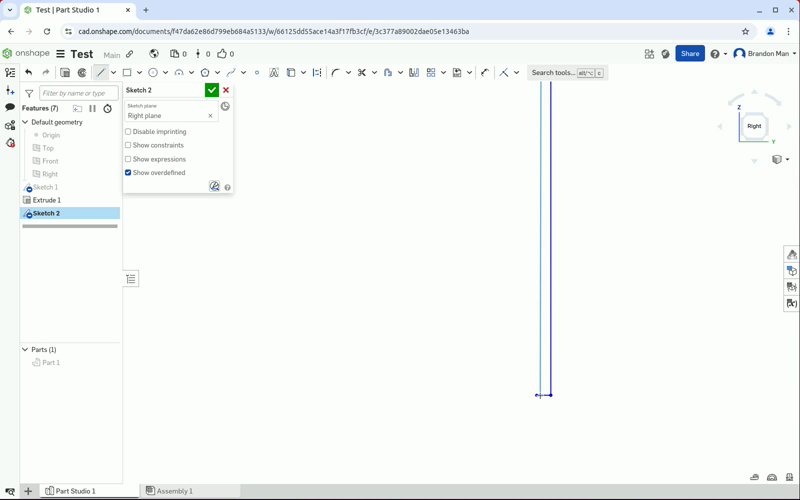
scroll(6)
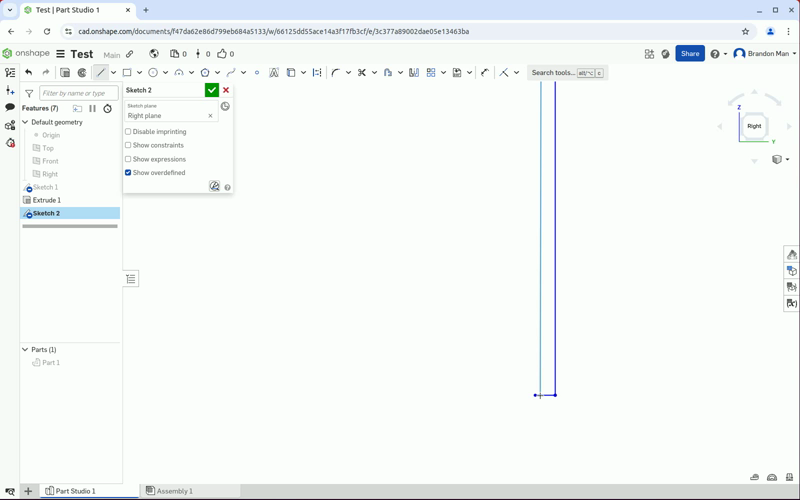
scroll(6)
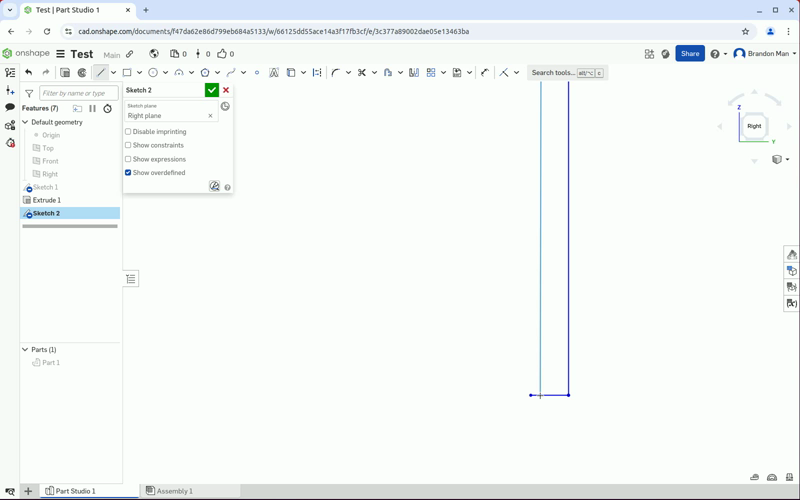
key_up(shift)
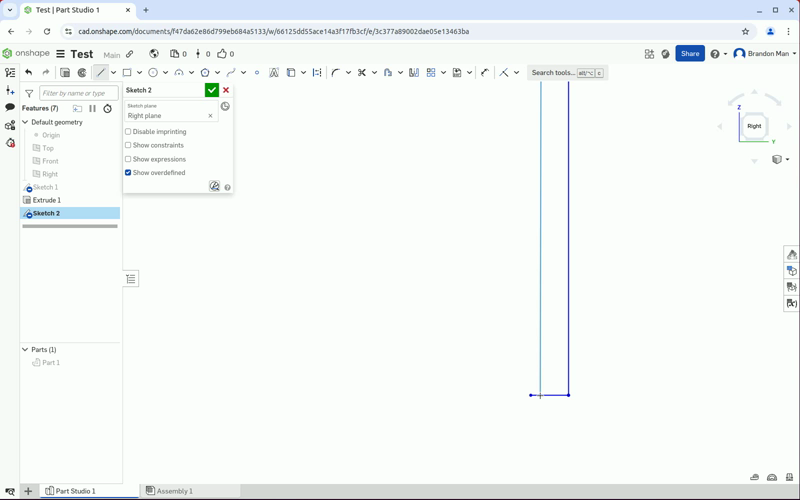
click(540, 395)
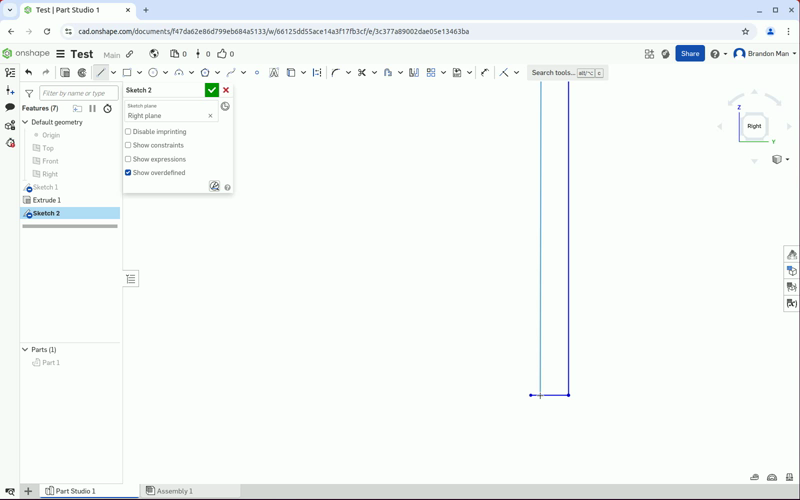
scroll(-6)
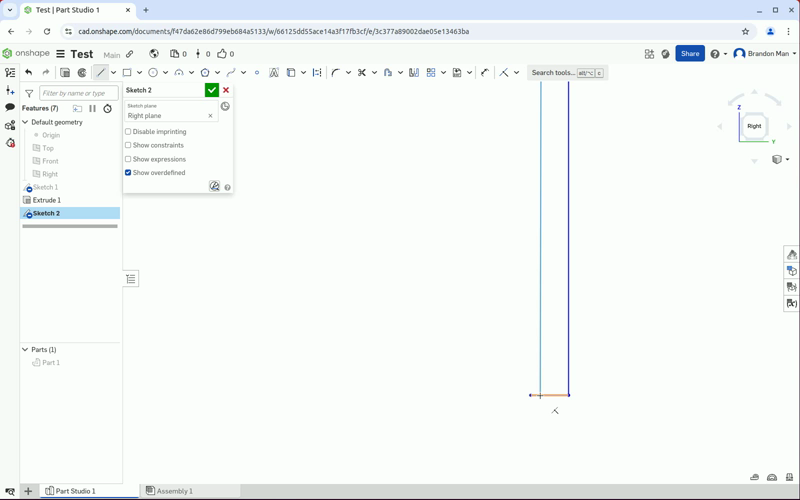
scroll(-6)
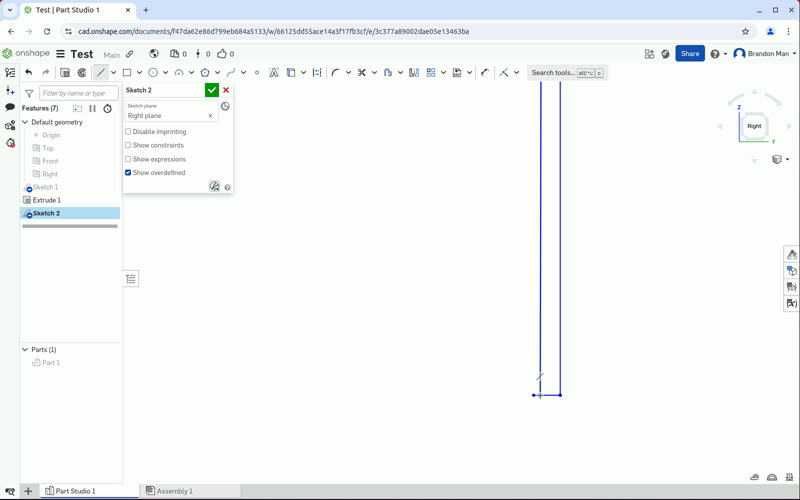
scroll(-6)
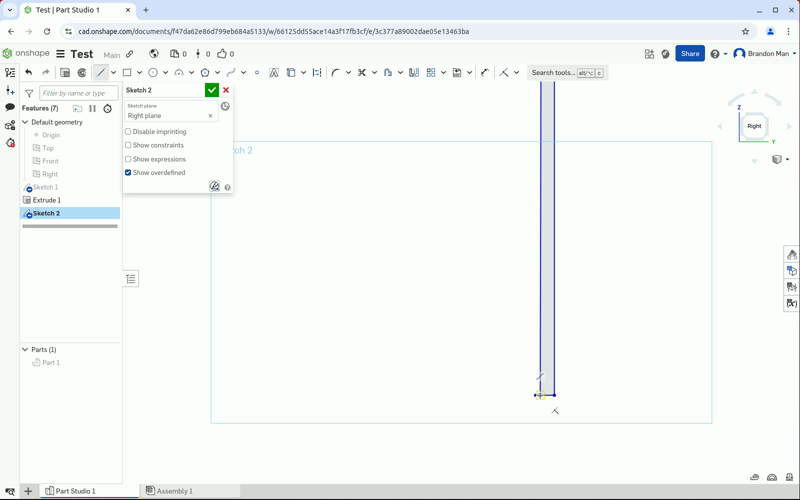
scroll(-6)
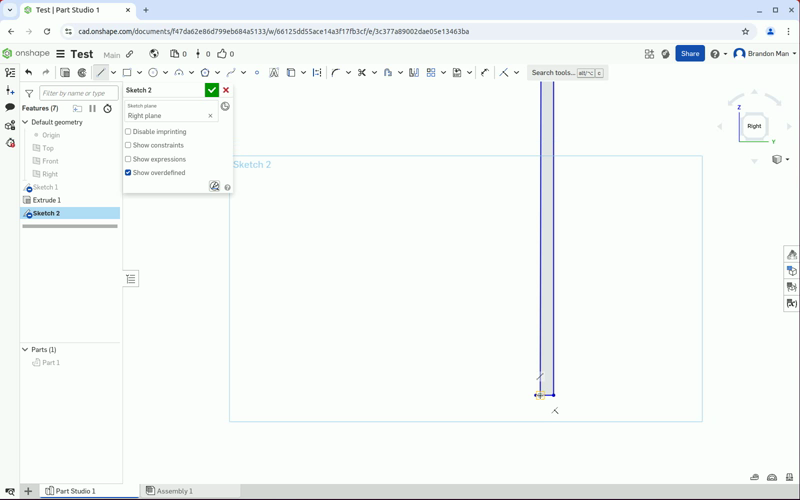
scroll(-6)
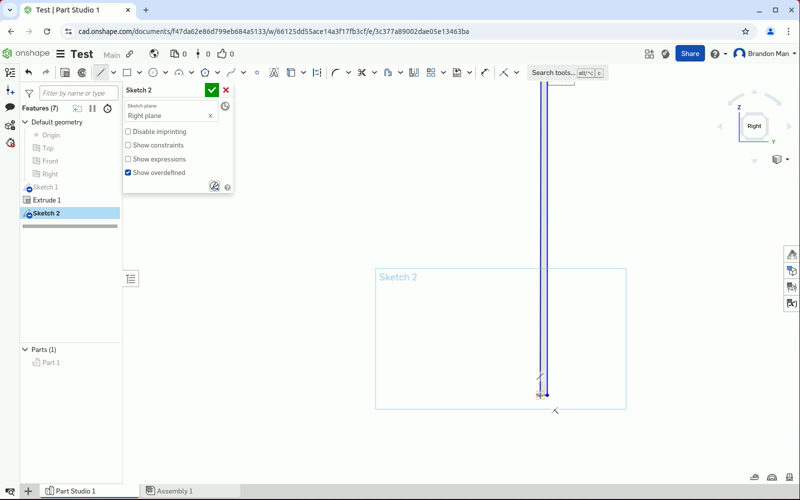
scroll(-6)
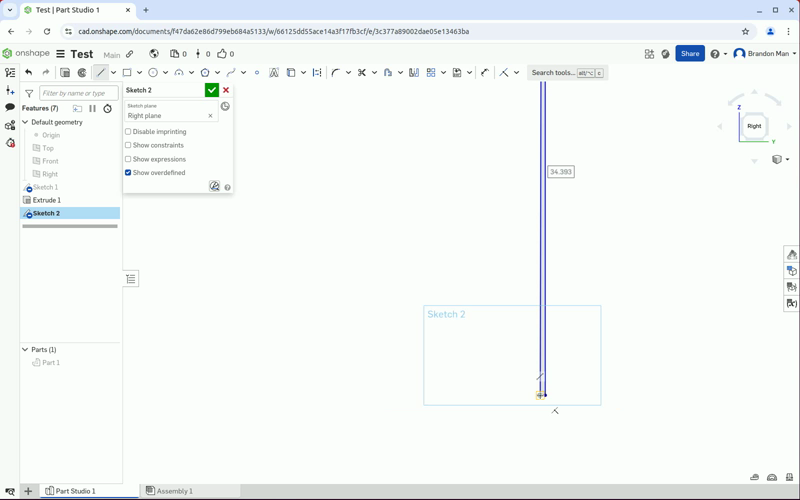
scroll(-6)
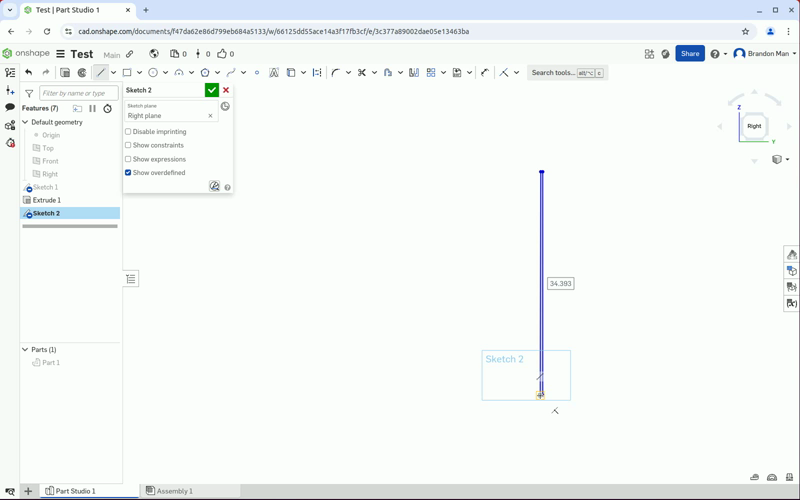
key(esc)
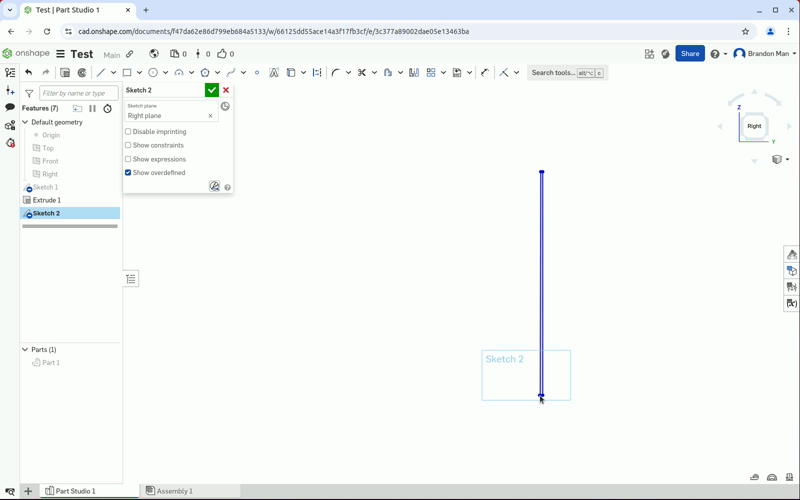
mouse_move(542, 190)
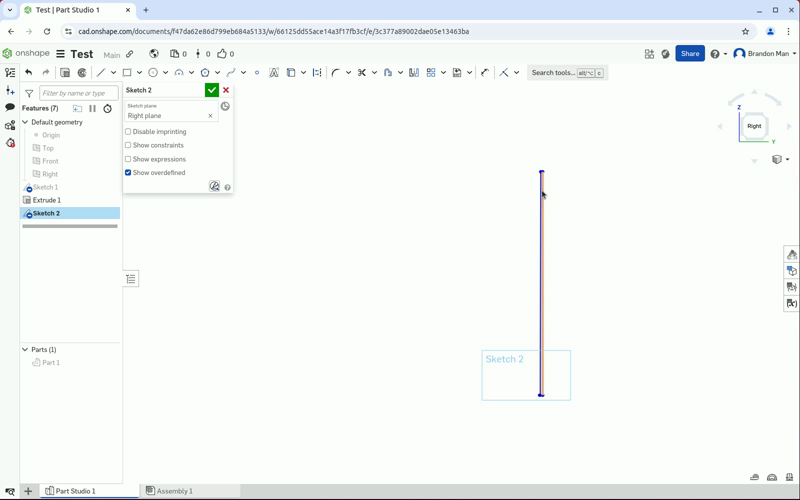
scroll(6)
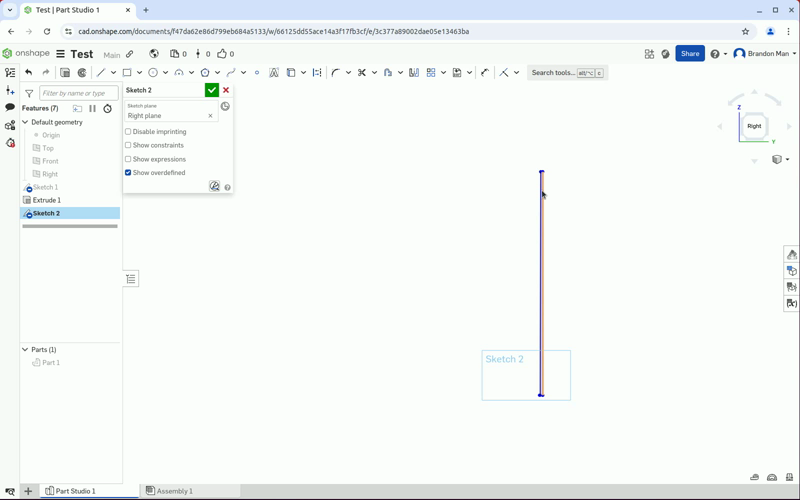
scroll(6)
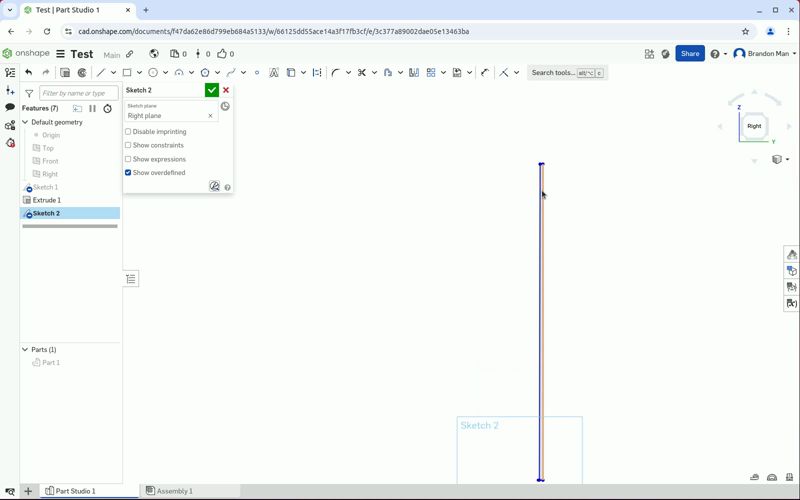
scroll(6)
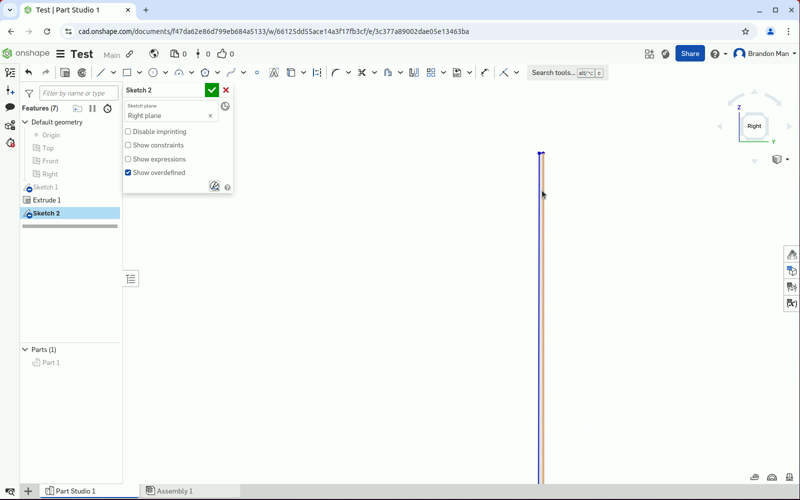
scroll(6)
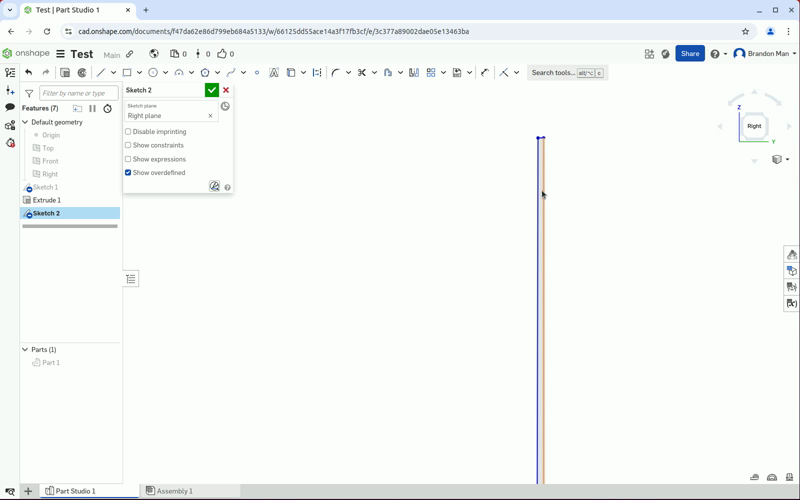
scroll(6)
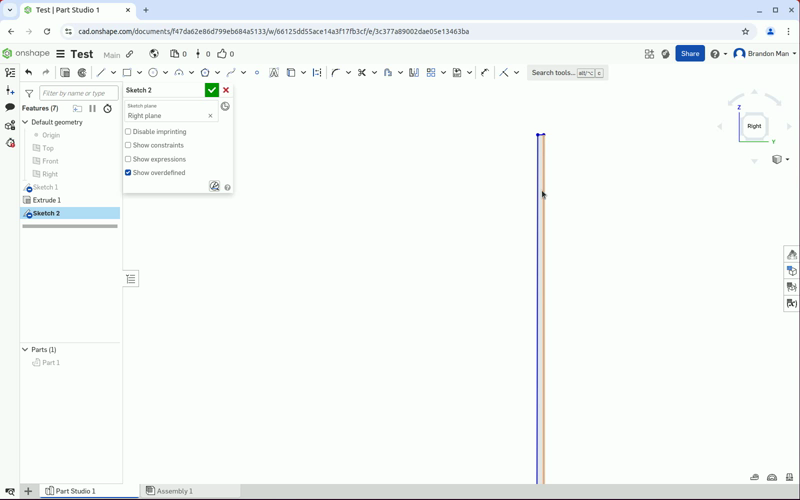
scroll(6)
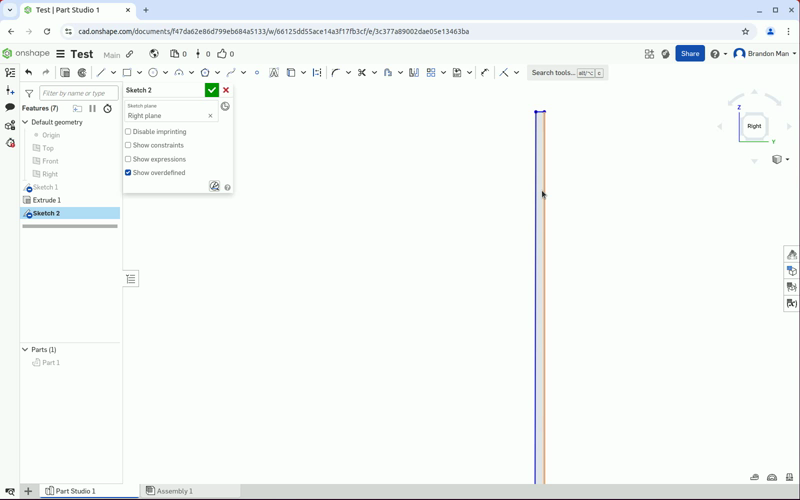
scroll(6)
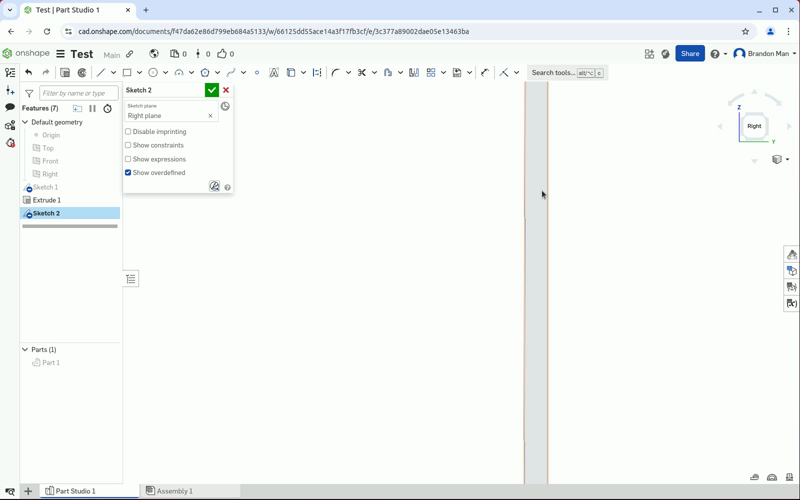
click(542, 190)
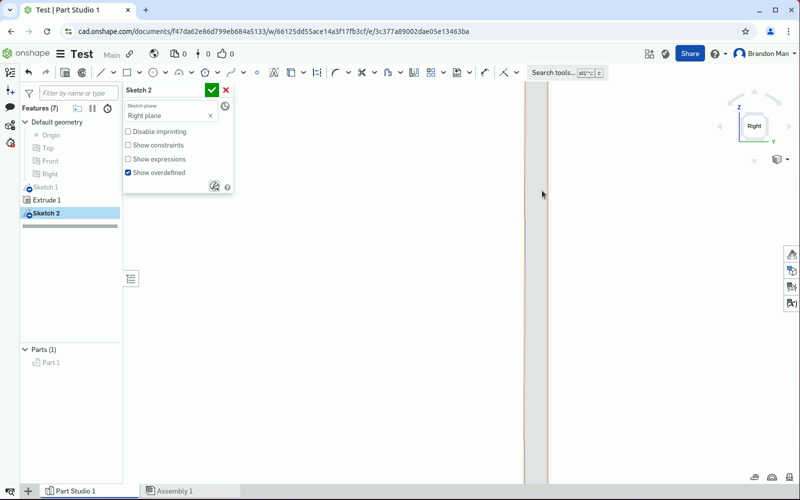
scroll(-6)
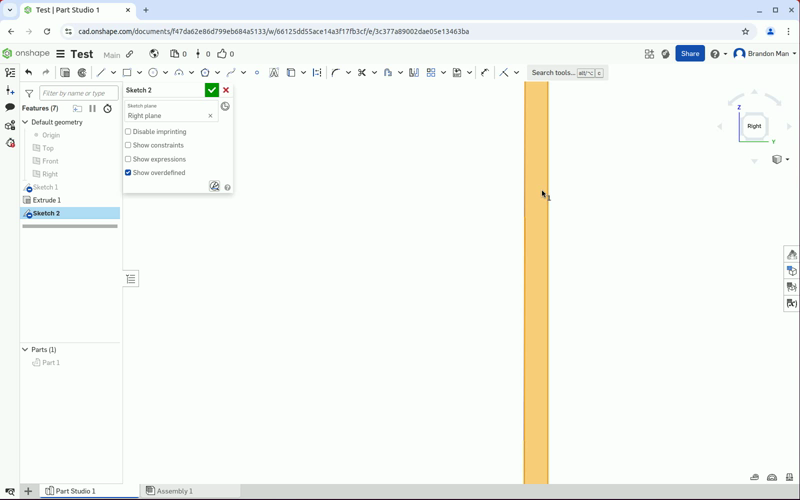
scroll(-6)
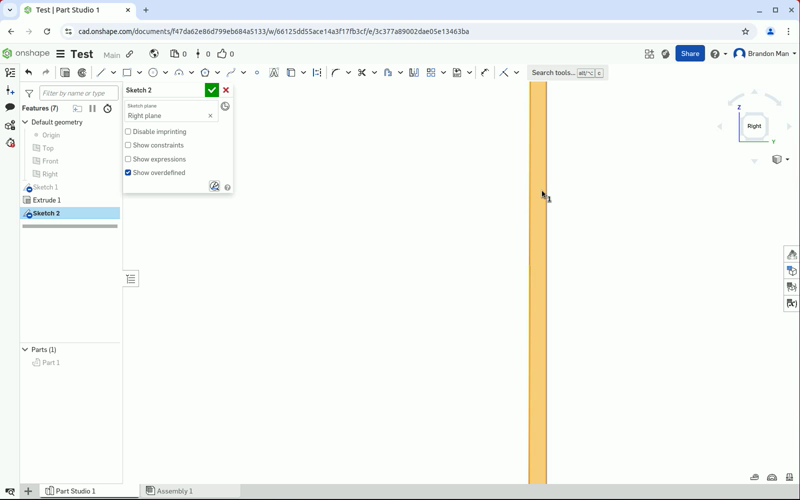
scroll(-6)
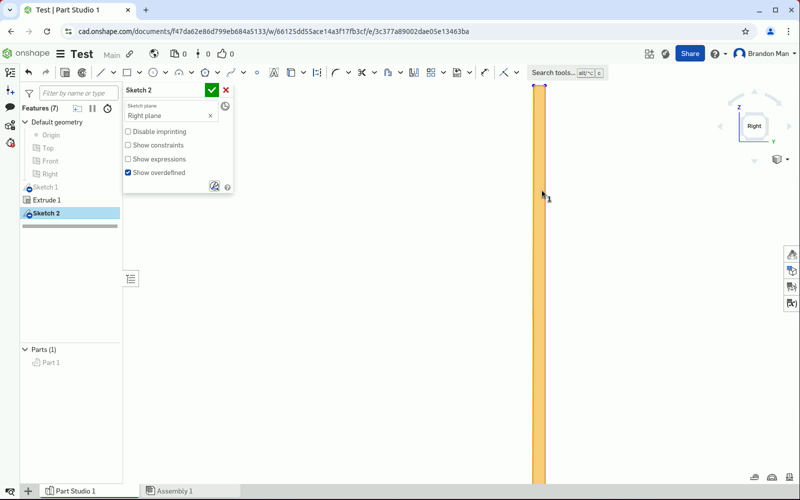
scroll(-6)
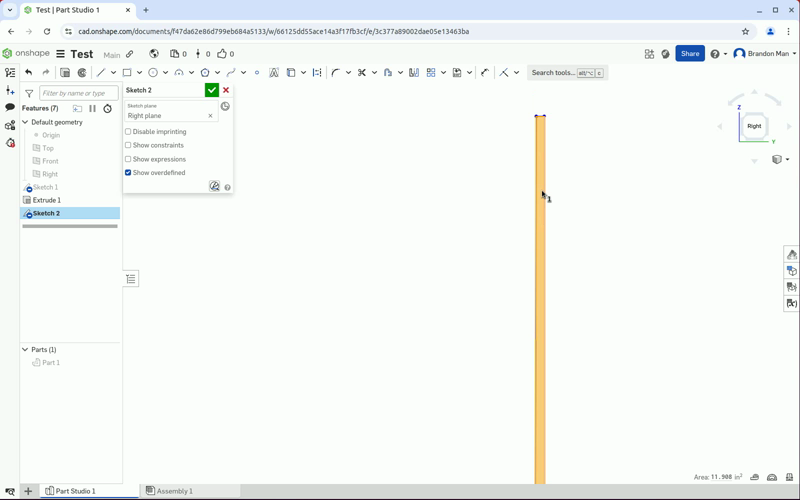
scroll(-6)
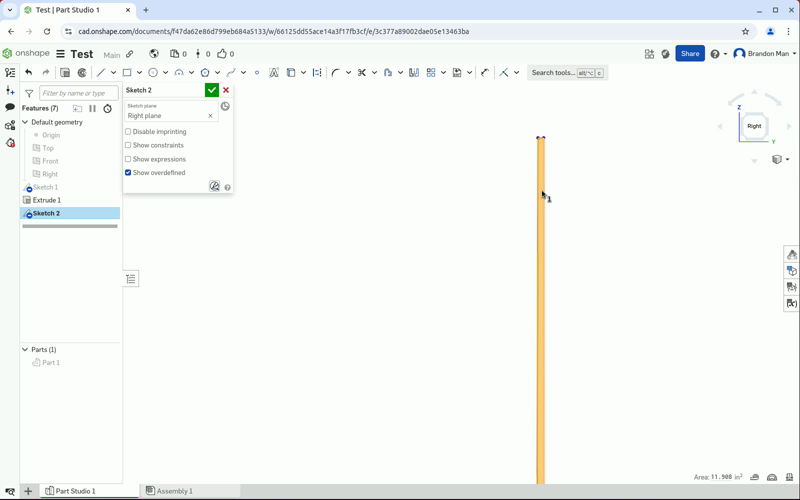
scroll(-6)
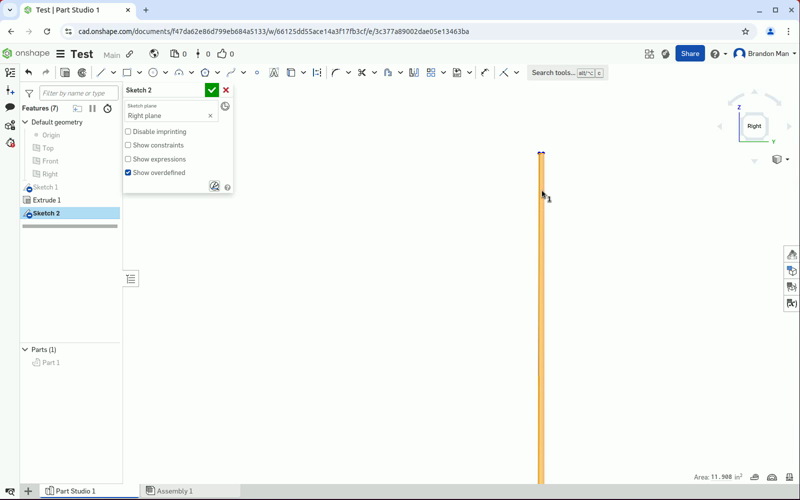
scroll(-6)
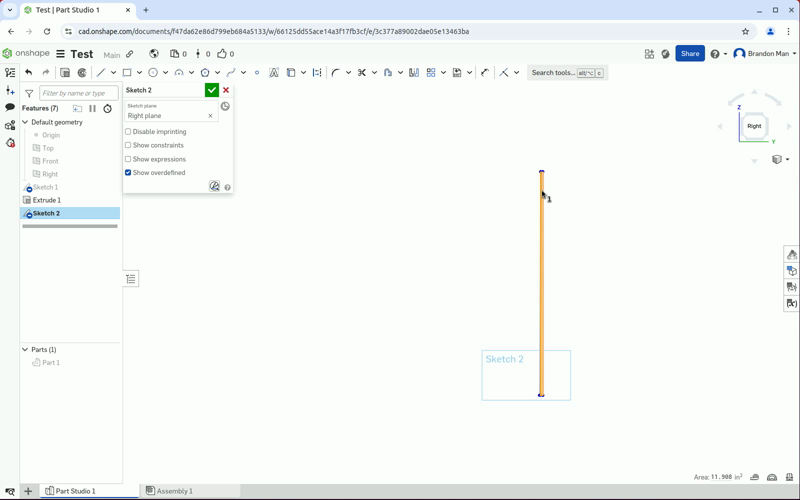
mouse_move(73, 352)
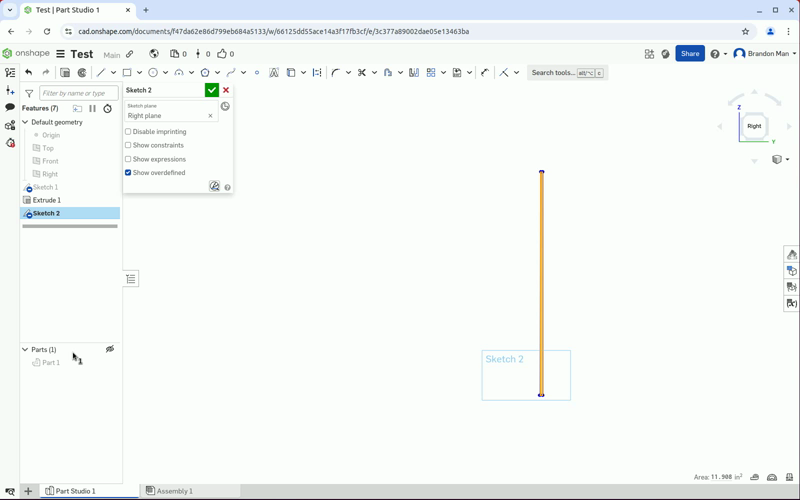
key(shift+y)
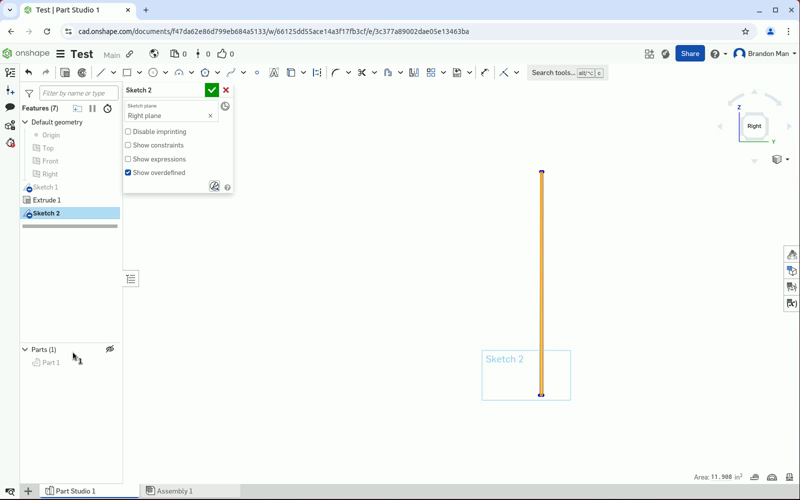
key(shift+e)
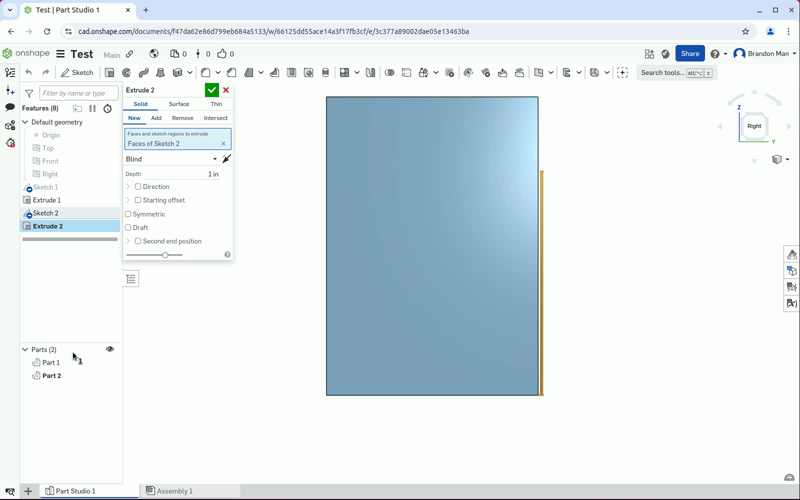
mouse_move(143, 106)
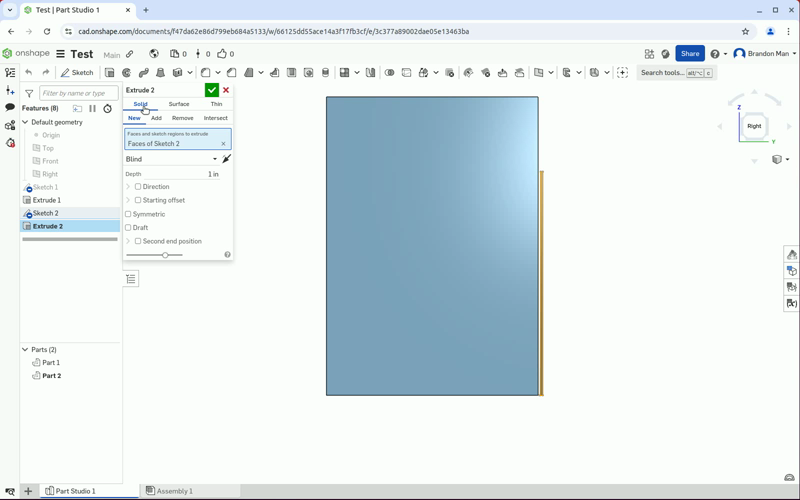
click(143, 106)
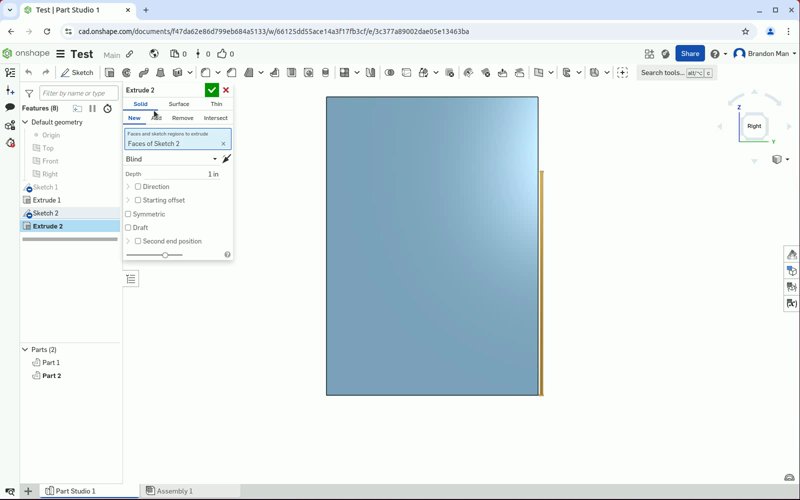
mouse_move(186, 120)
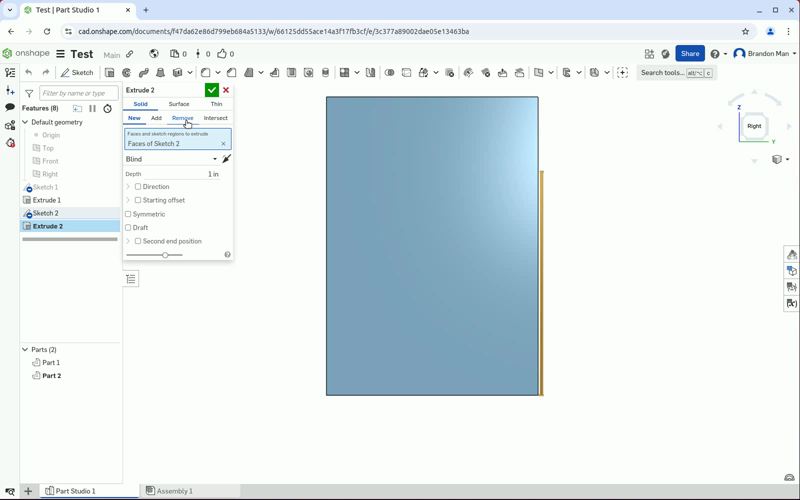
click(186, 120)
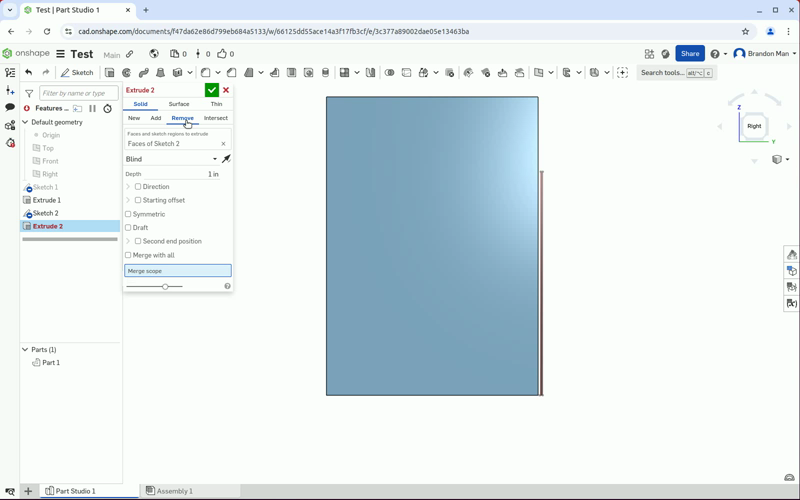
key(tab, 4)
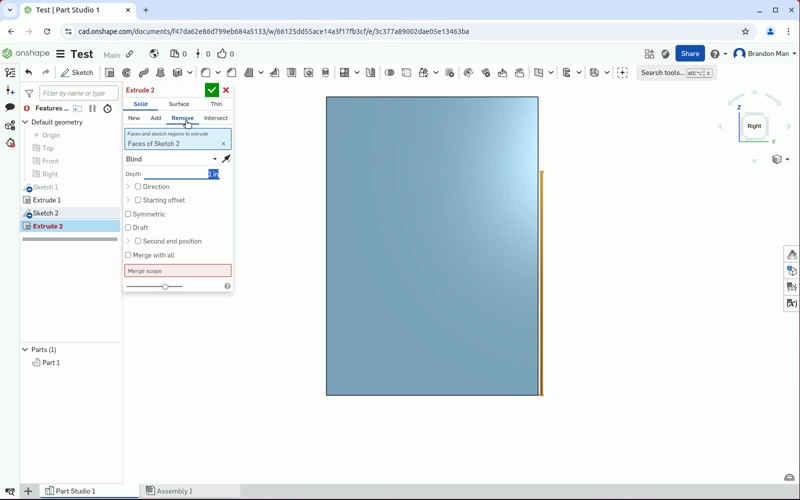
text(0.481)
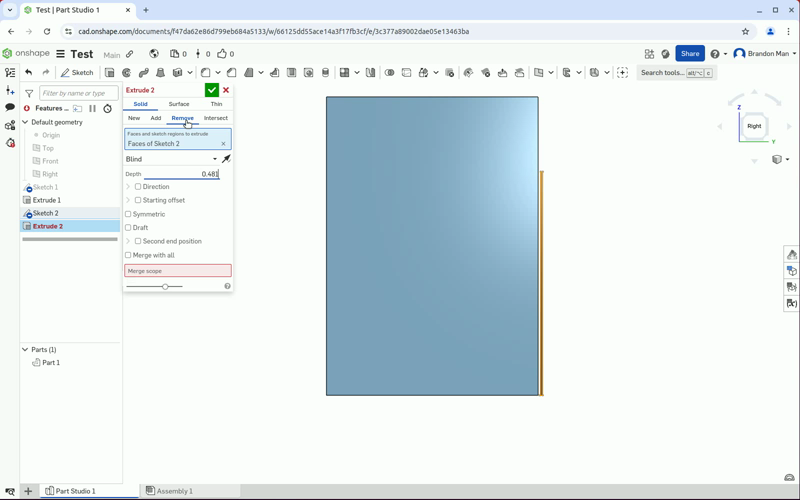
key(tab, 6)
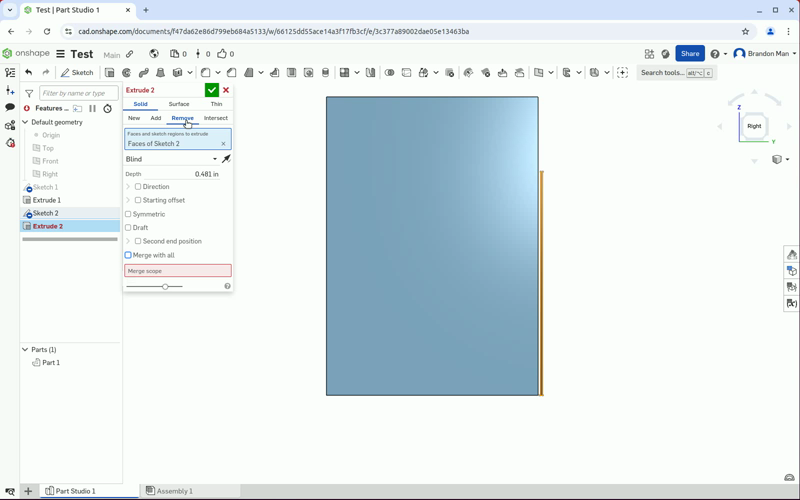
key(space)
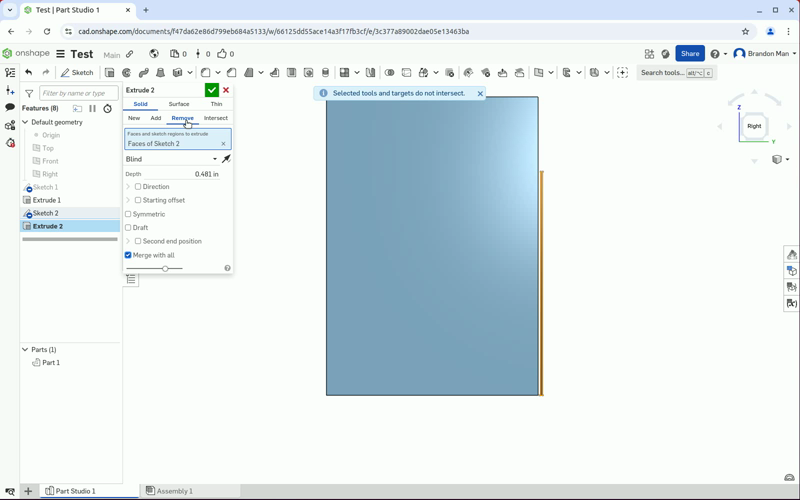
key(enter)
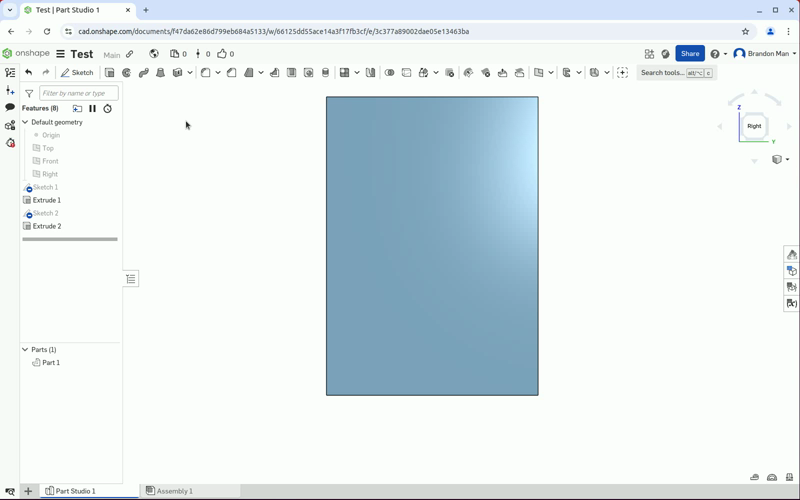
key(shift+h)
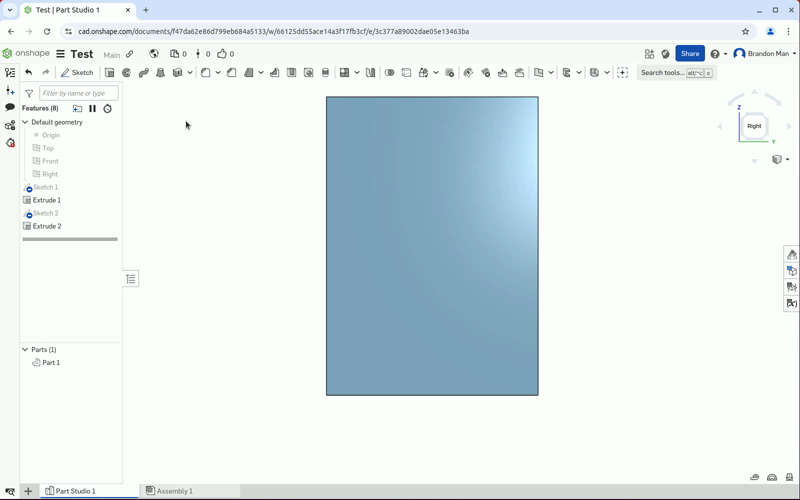
key(shift+h)
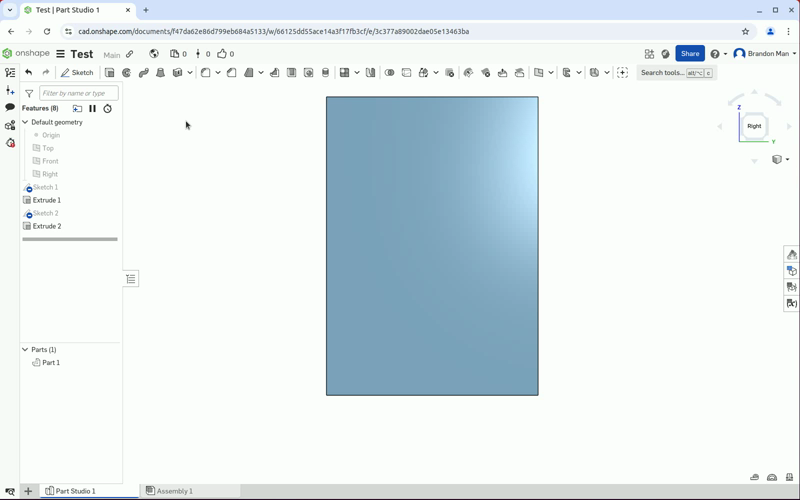
mouse_move(73, 189)
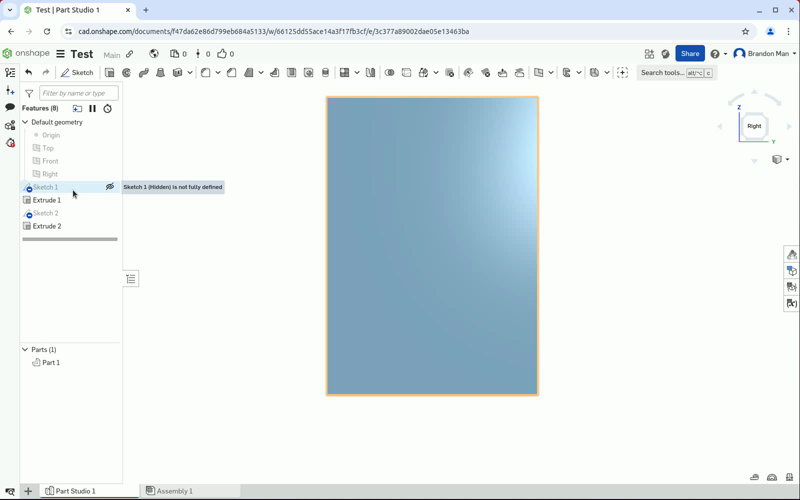
click(73, 189)
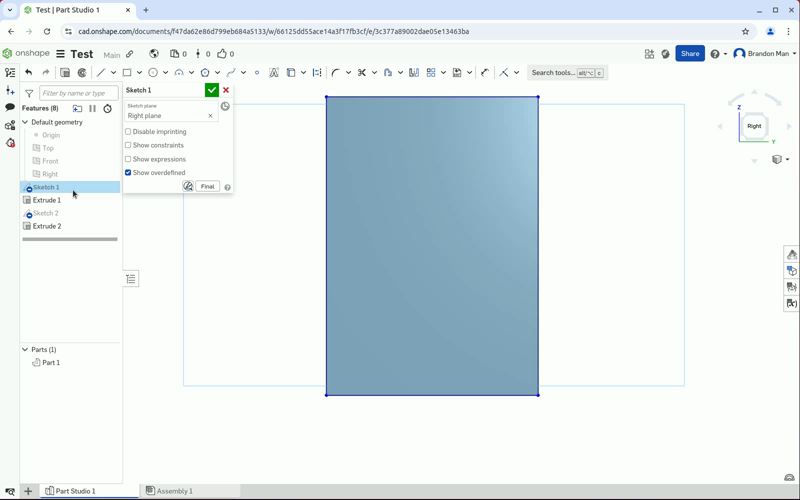
mouse_move(229, 92)
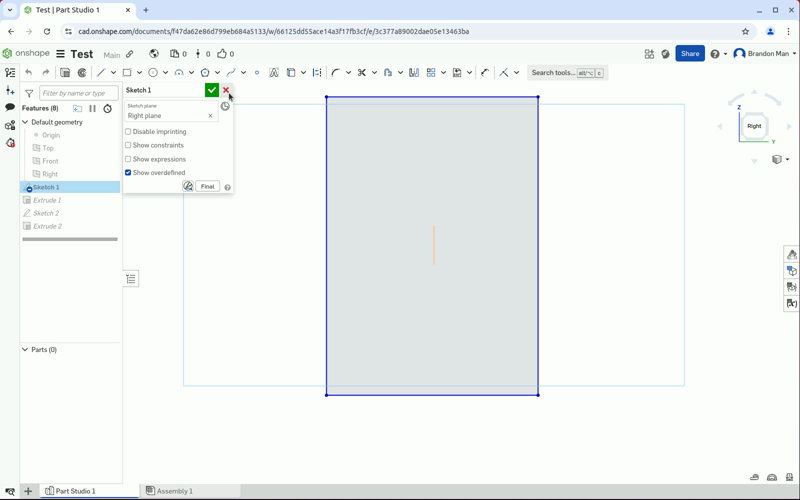
click(229, 92)
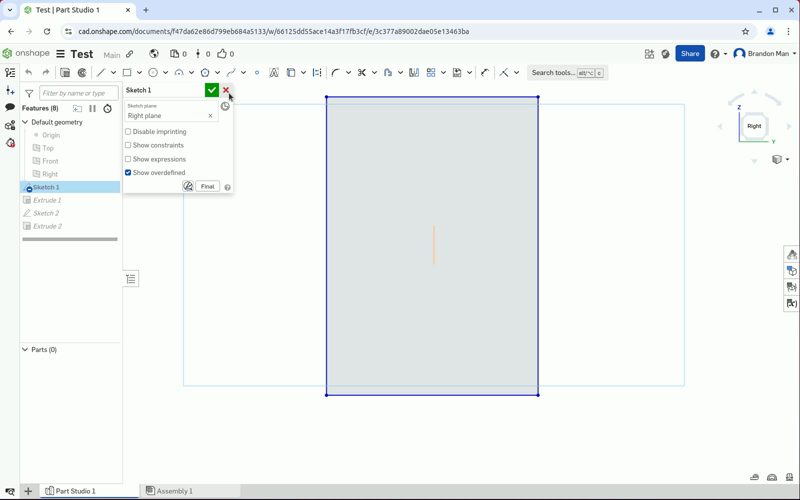
key(shift+s)
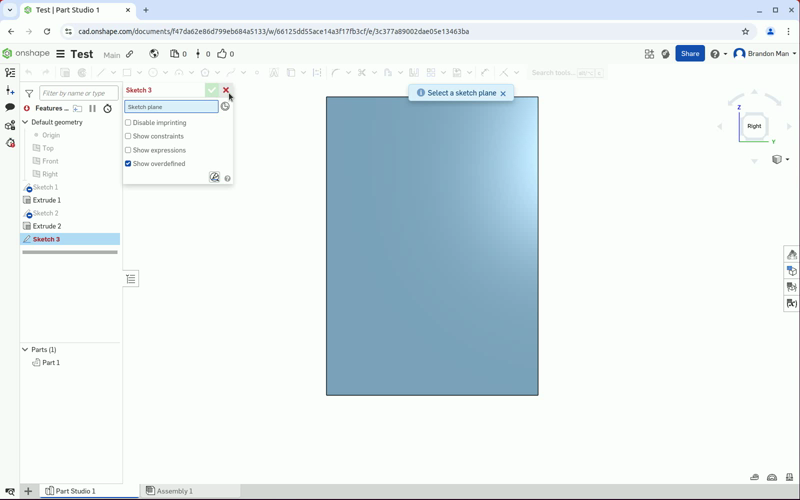
mouse_move(73, 176)
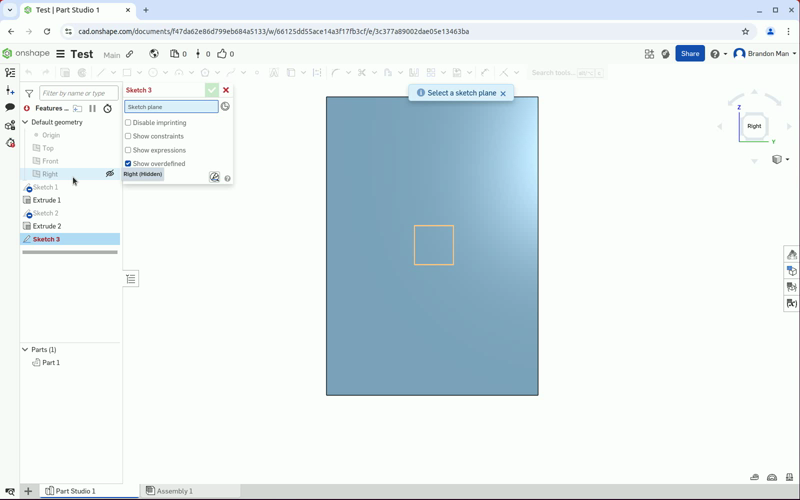
click(73, 176)
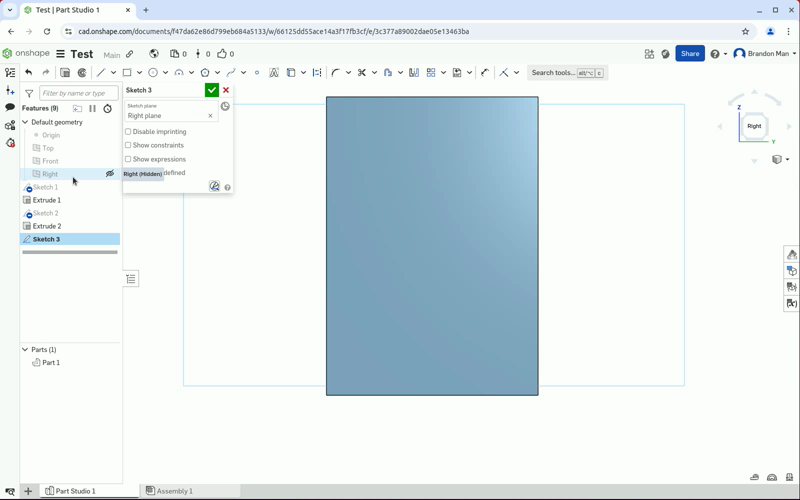
mouse_move(73, 352)
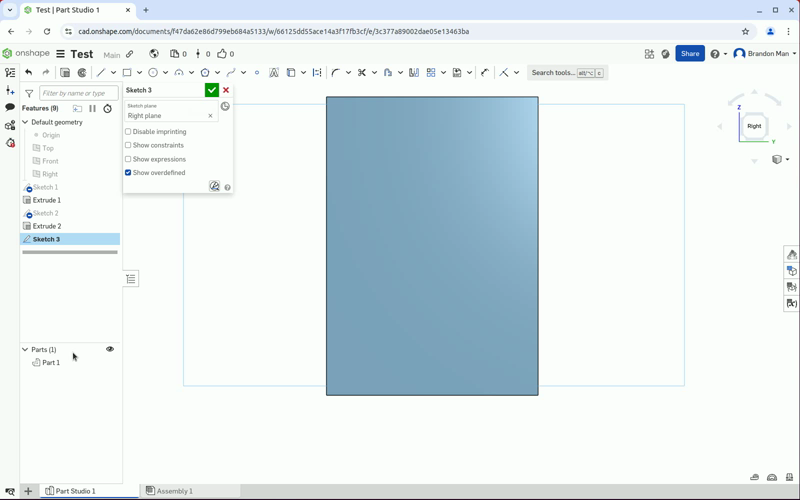
key(y)
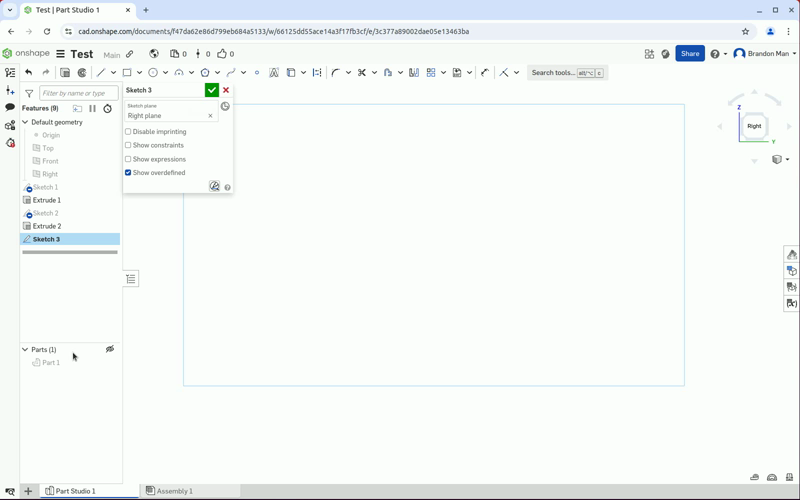
key(l)
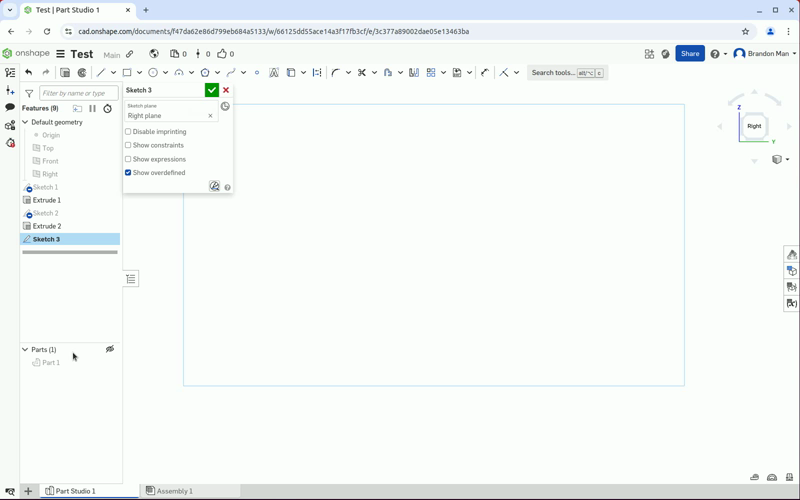
key_down(shift)
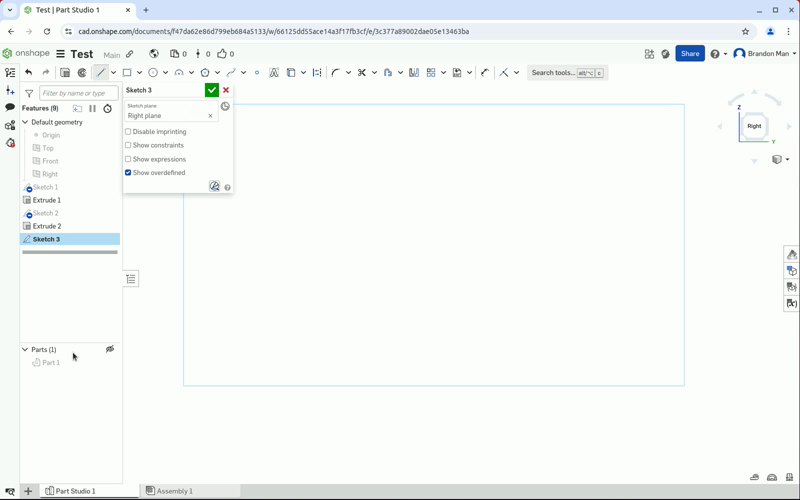
mouse_move(383, 172)
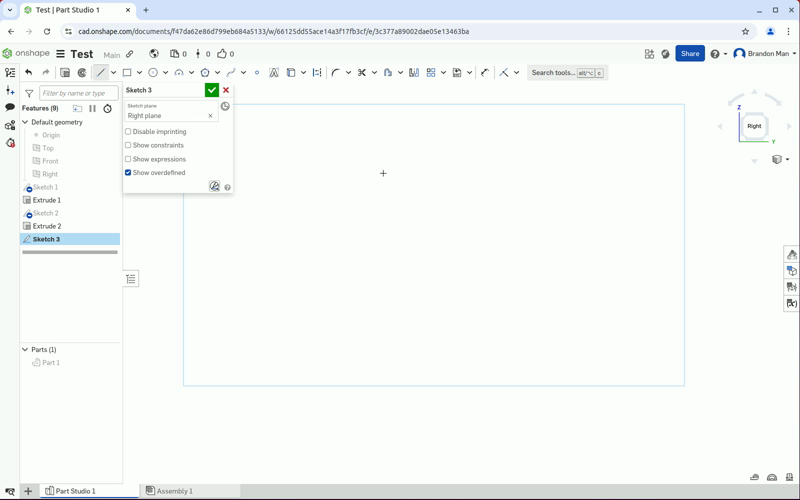
click(383, 172)
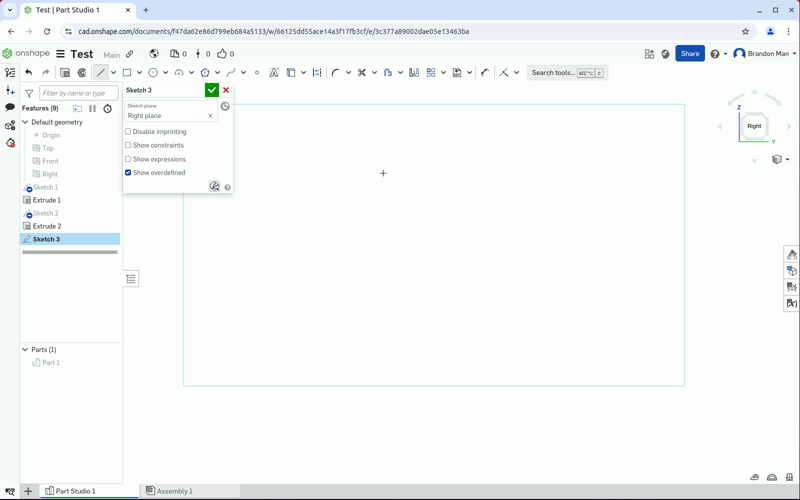
key_up(shift)
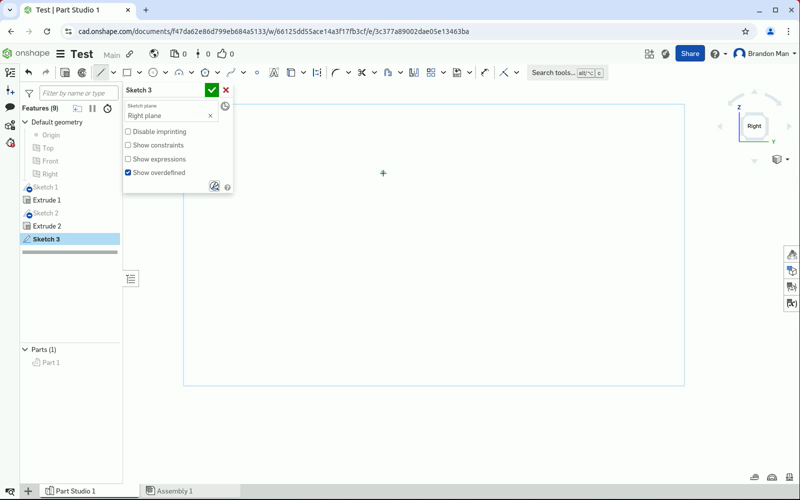
key_down(shift)
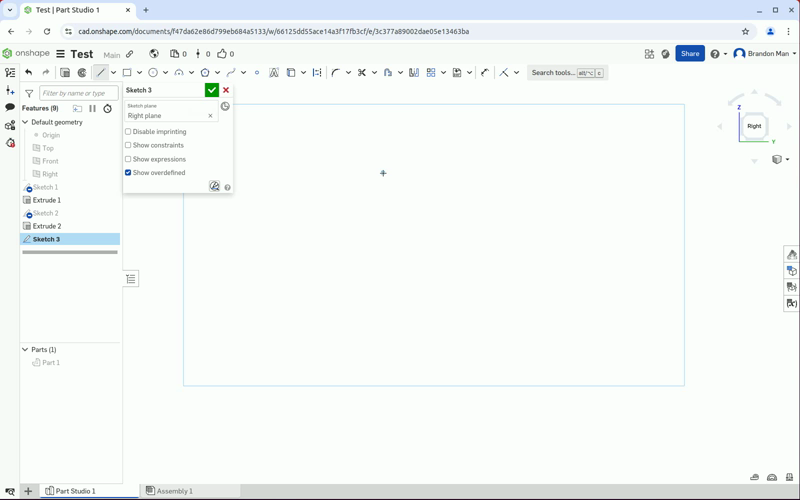
mouse_move(538, 172)
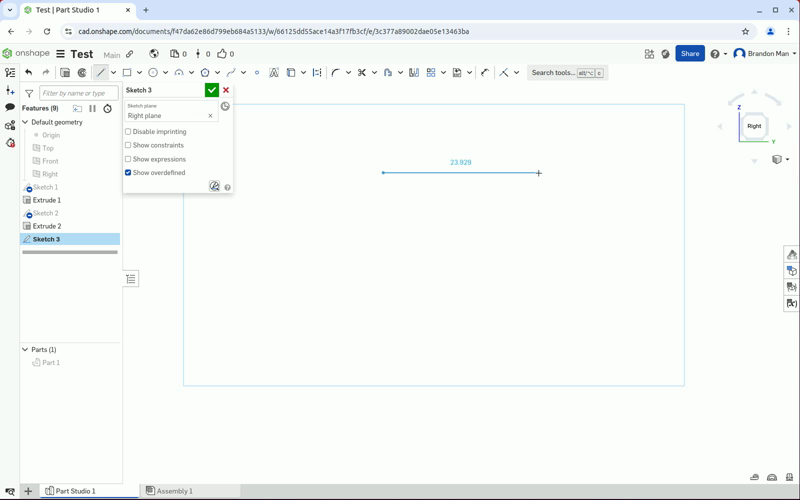
click(538, 172)
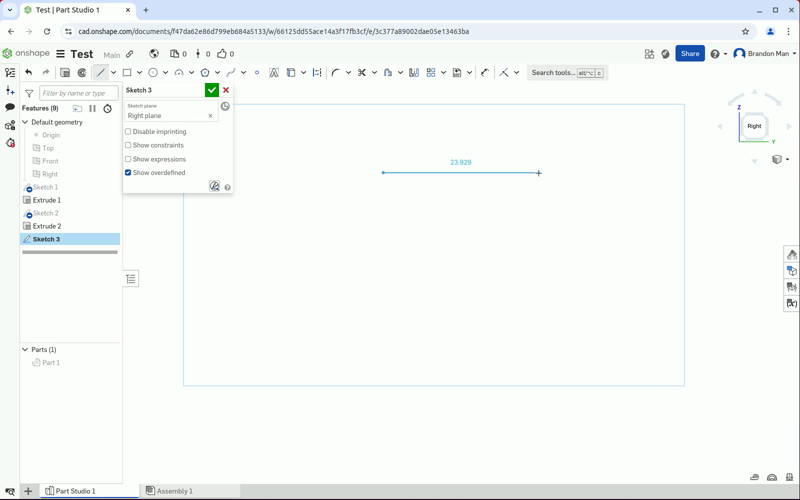
key_up(shift)
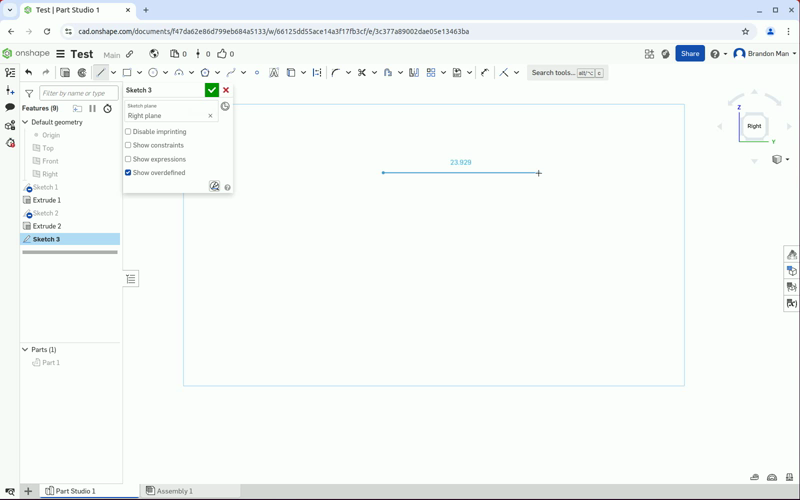
key_down(shift)
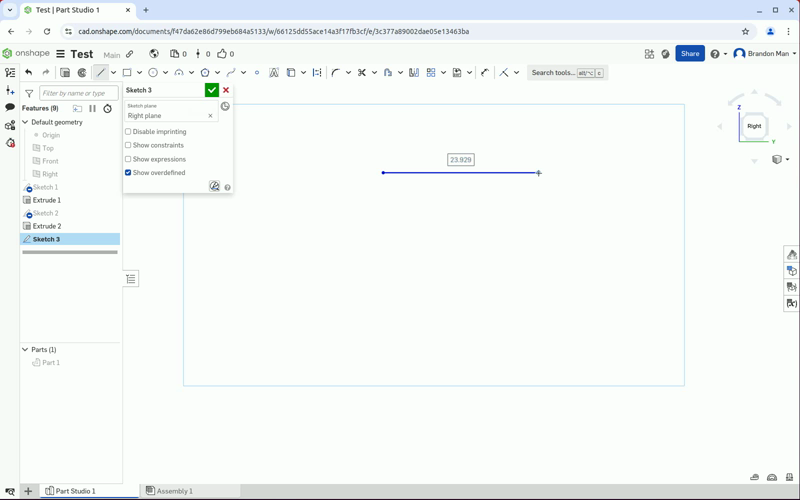
mouse_move(568, 172)
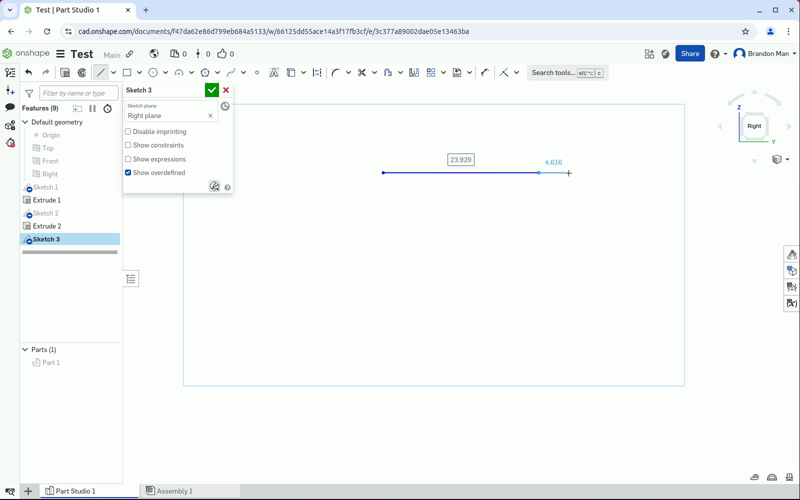
mouse_move(538, 171)
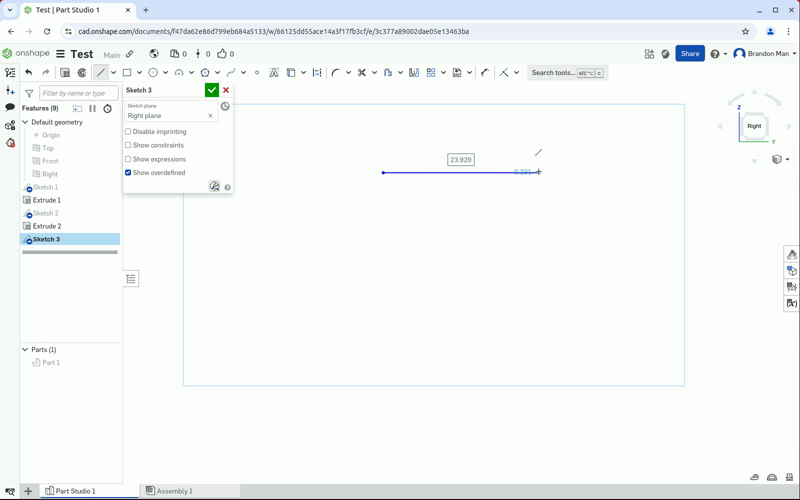
scroll(6)
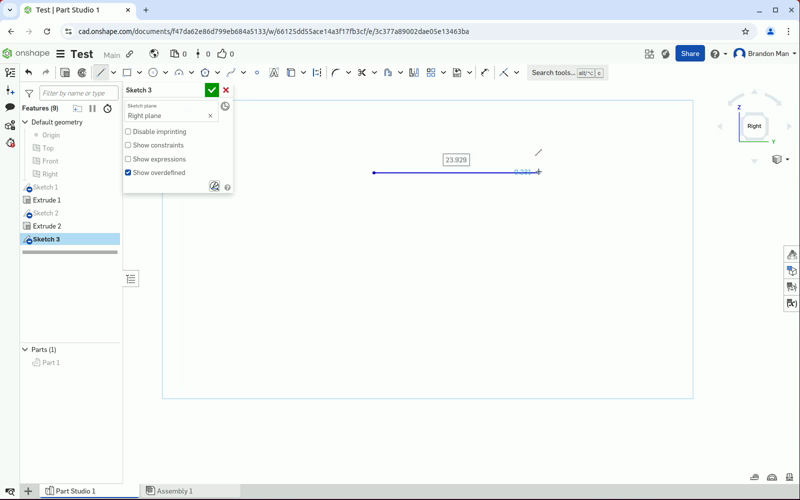
scroll(6)
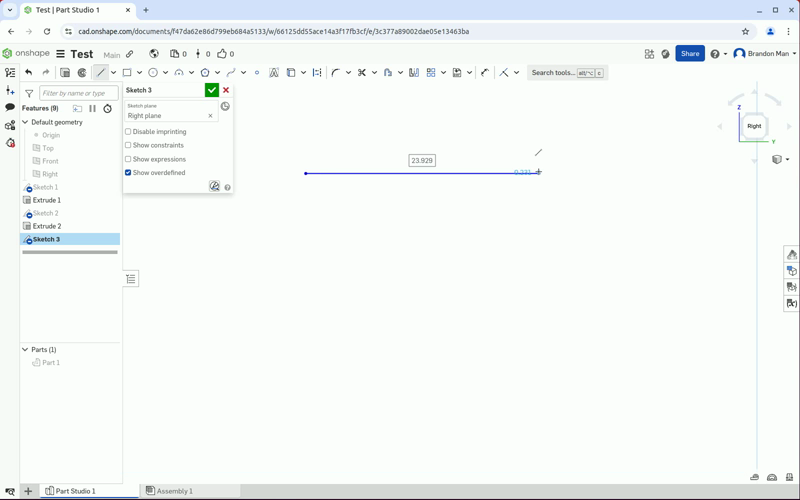
scroll(6)
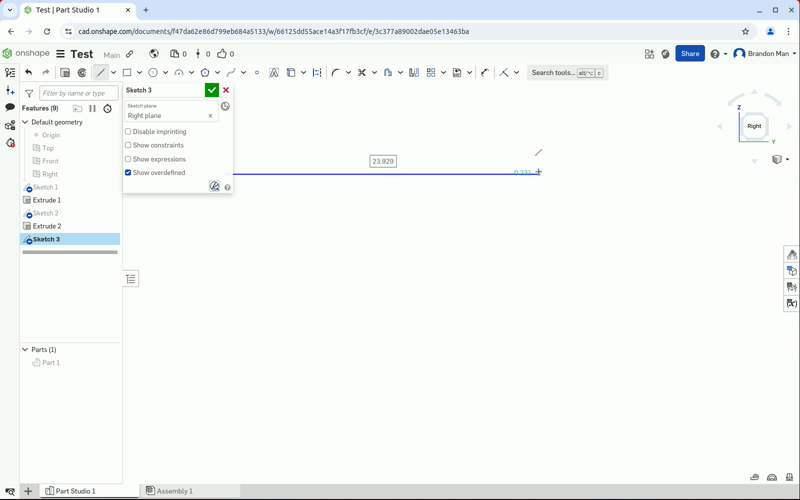
scroll(6)
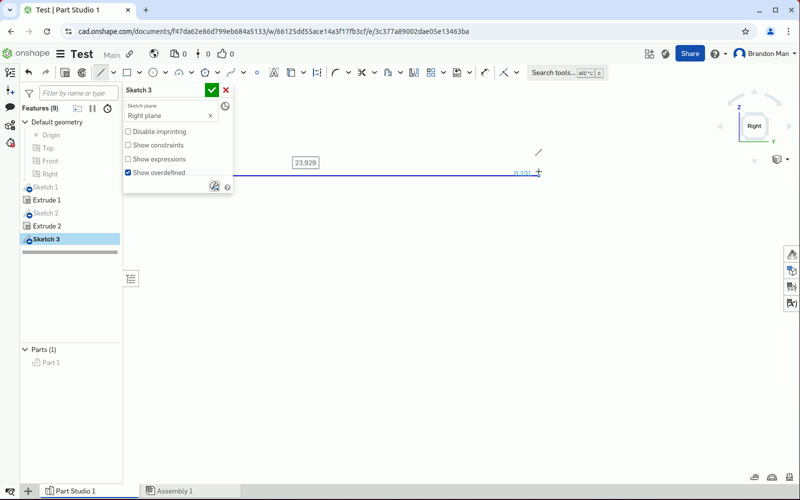
scroll(6)
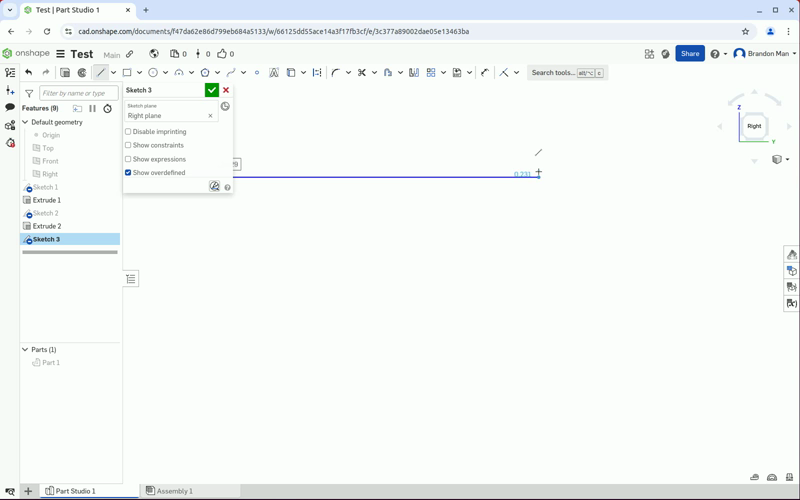
scroll(6)
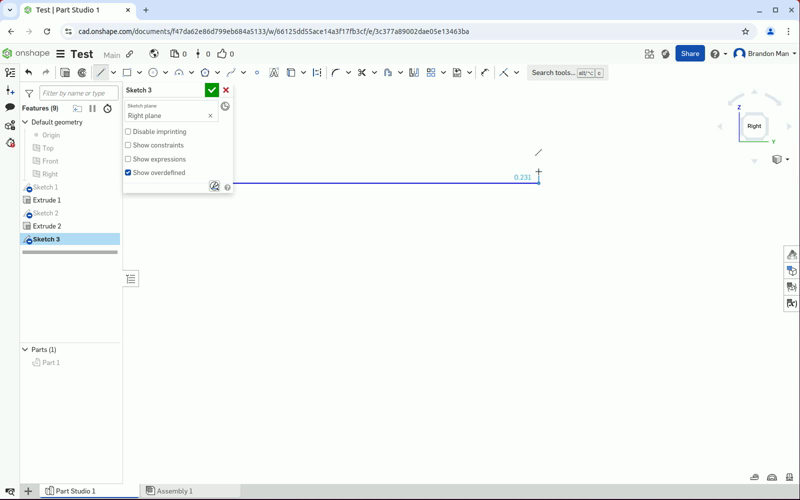
scroll(6)
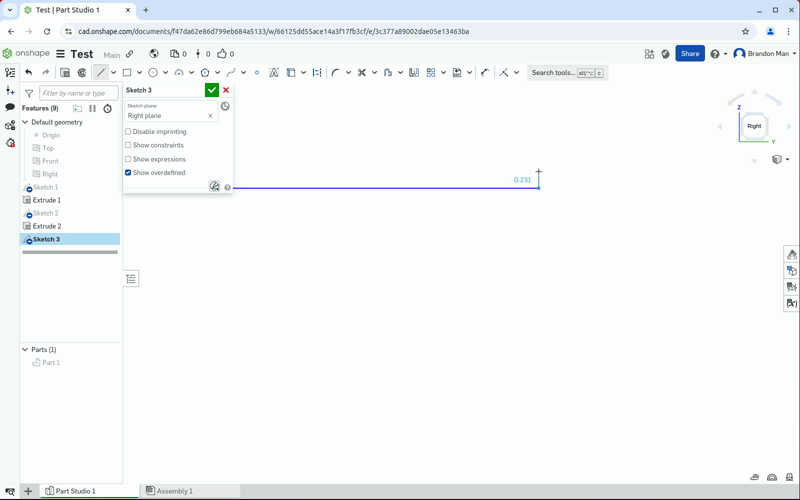
click(538, 171)
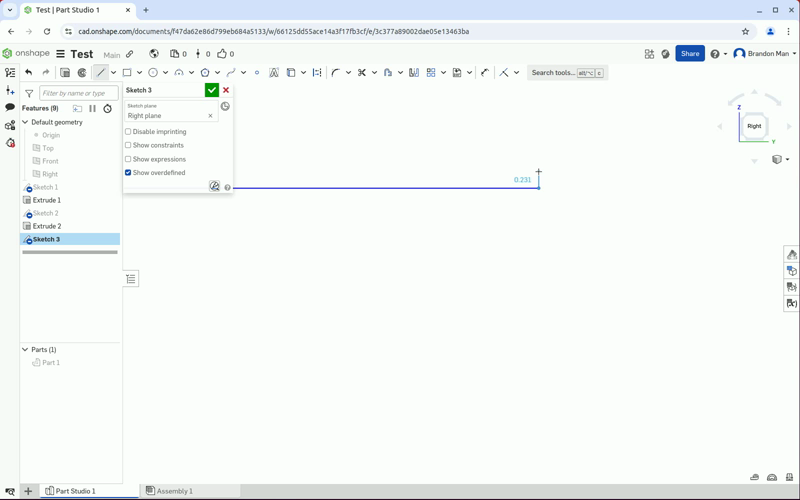
scroll(-6)
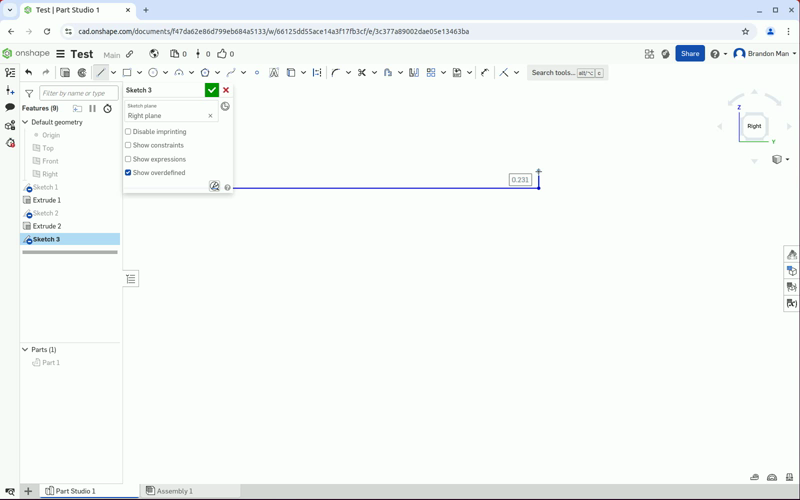
scroll(-6)
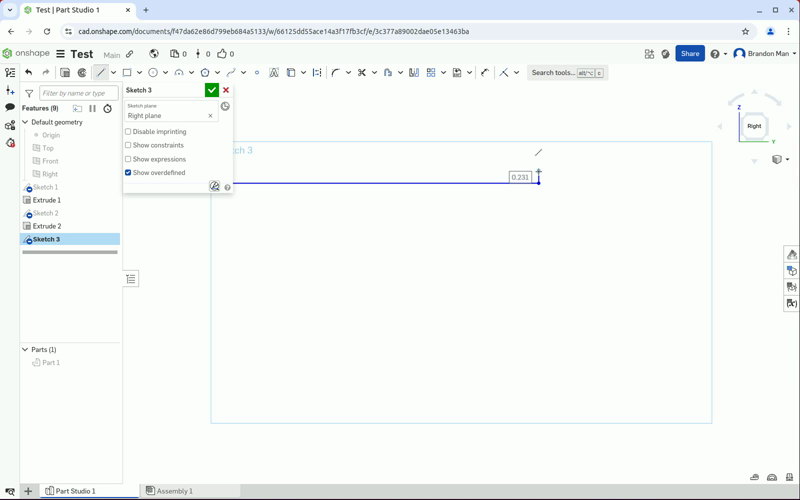
scroll(-6)
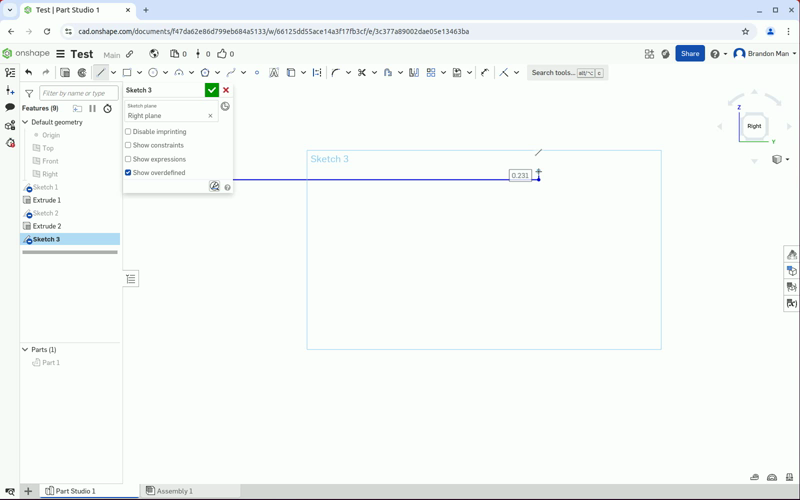
scroll(-6)
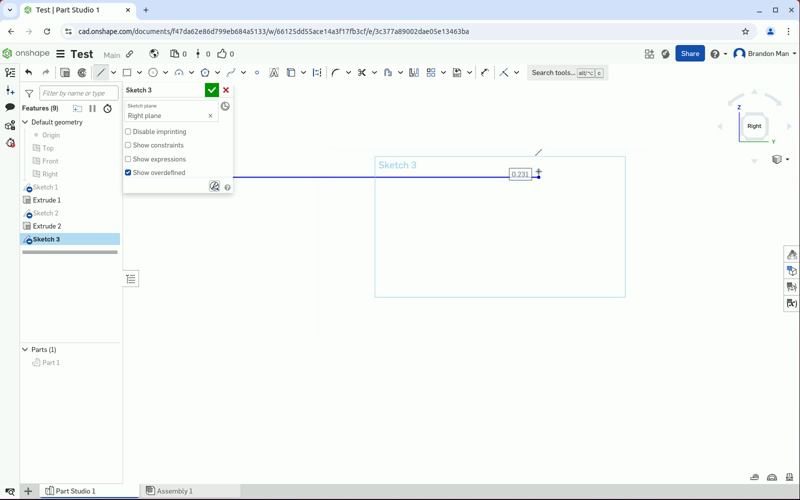
scroll(-6)
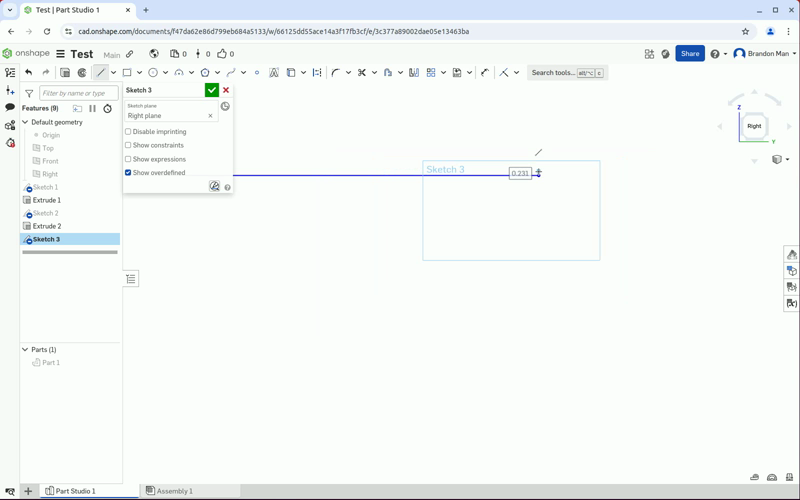
scroll(-6)
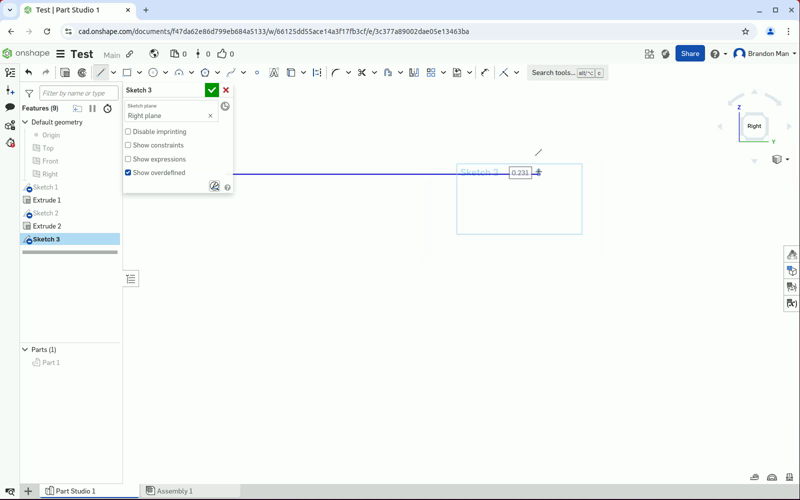
scroll(-6)
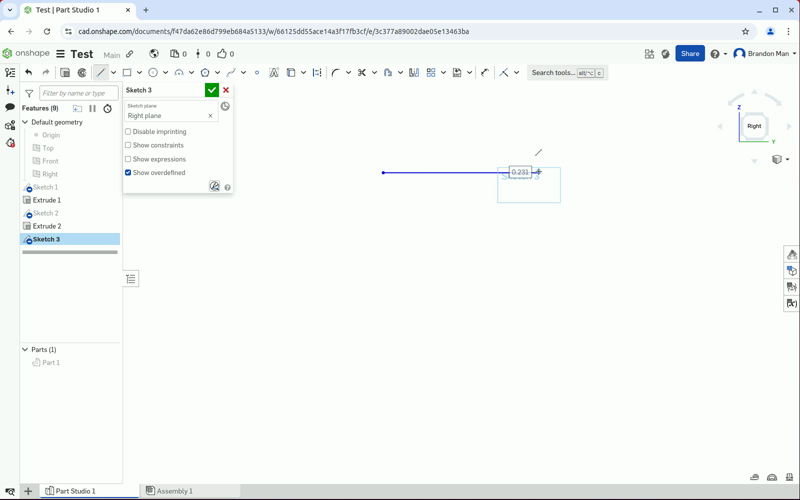
key_up(shift)
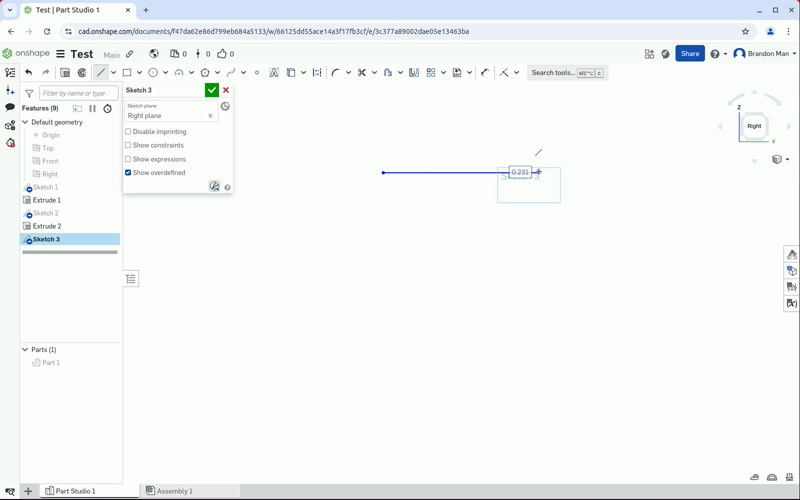
key_down(shift)
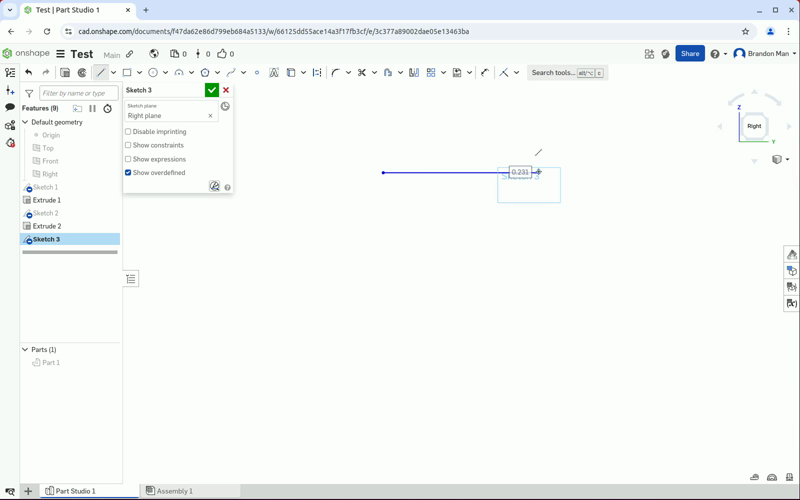
mouse_move(383, 171)
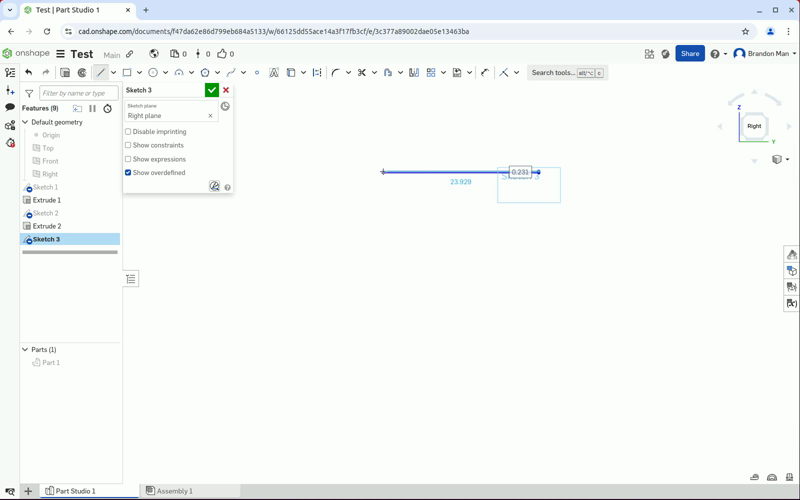
scroll(6)
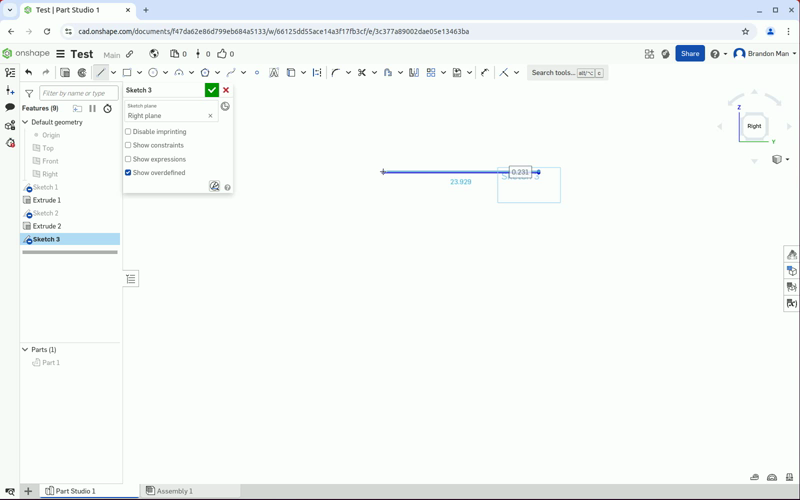
scroll(6)
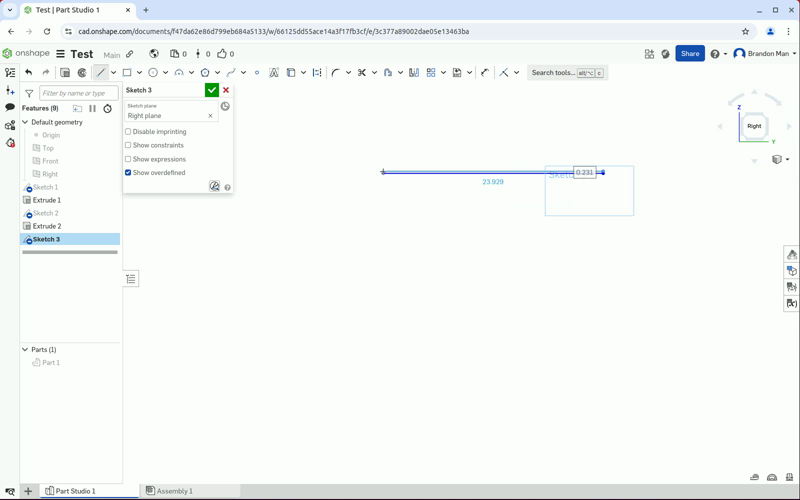
scroll(6)
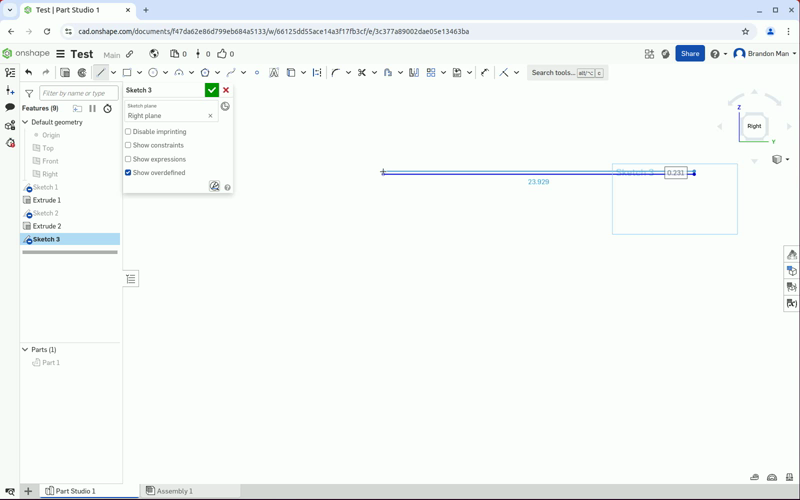
scroll(6)
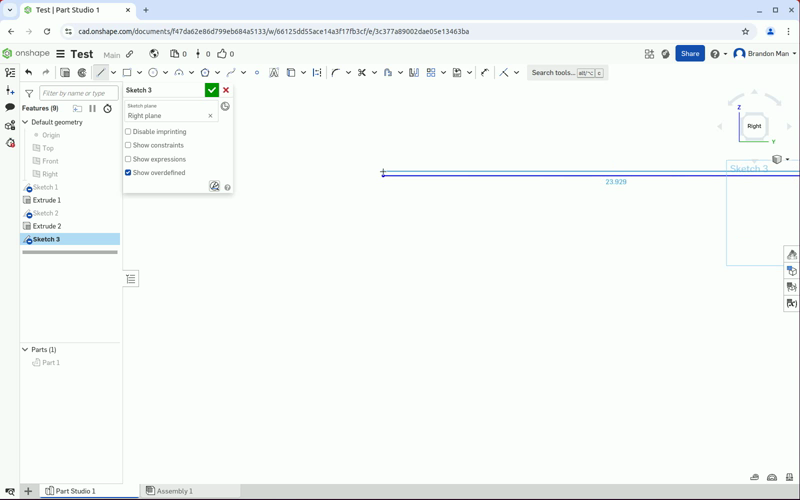
scroll(6)
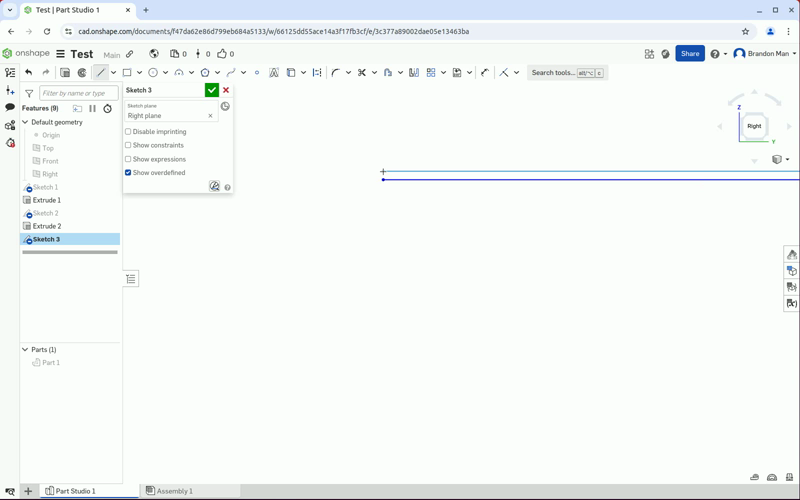
scroll(6)
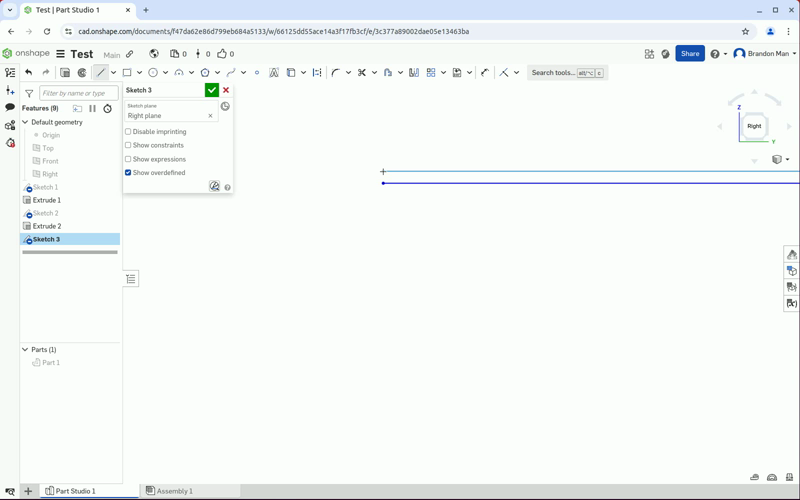
scroll(6)
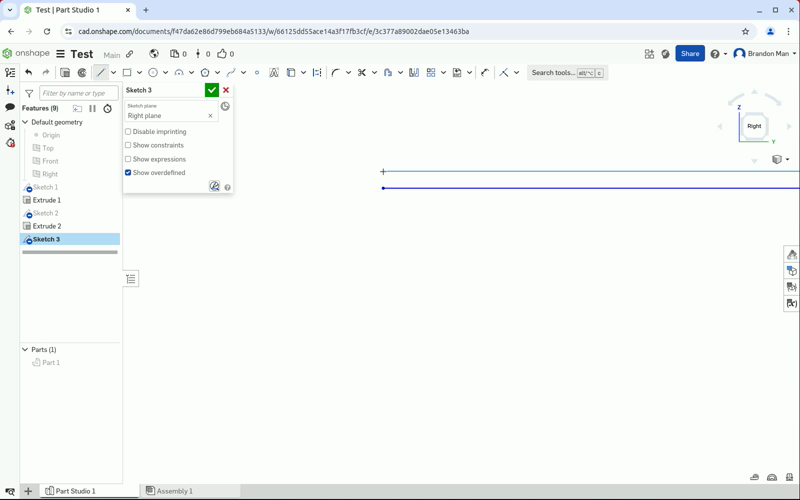
click(383, 171)
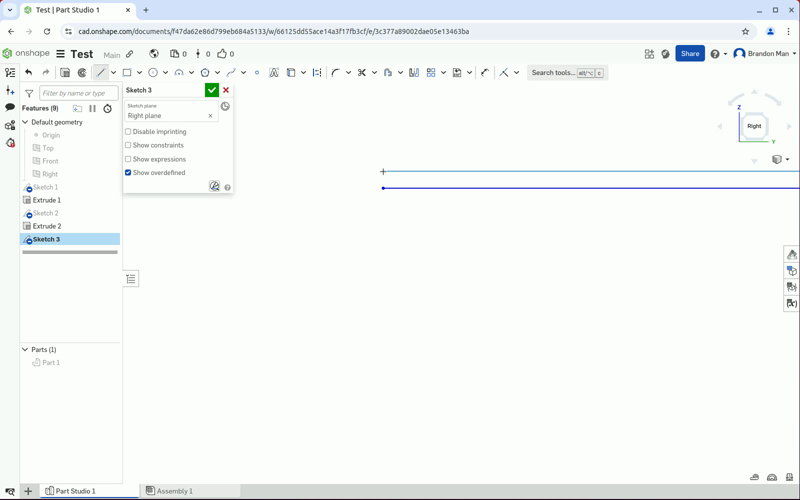
scroll(-6)
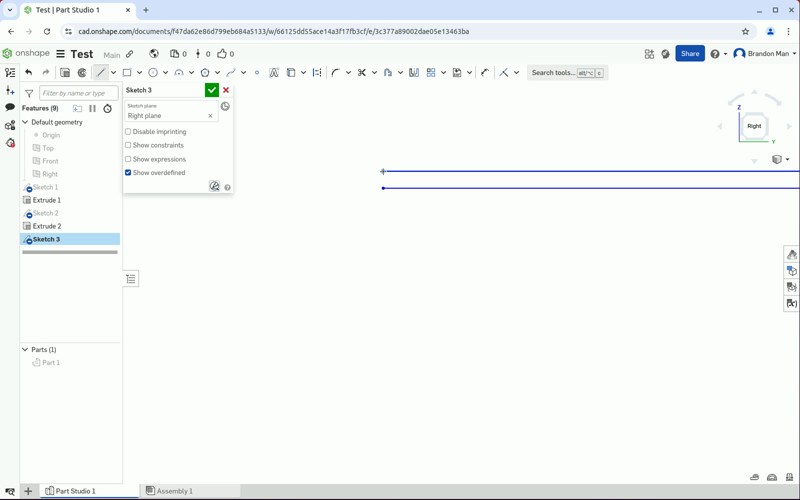
scroll(-6)
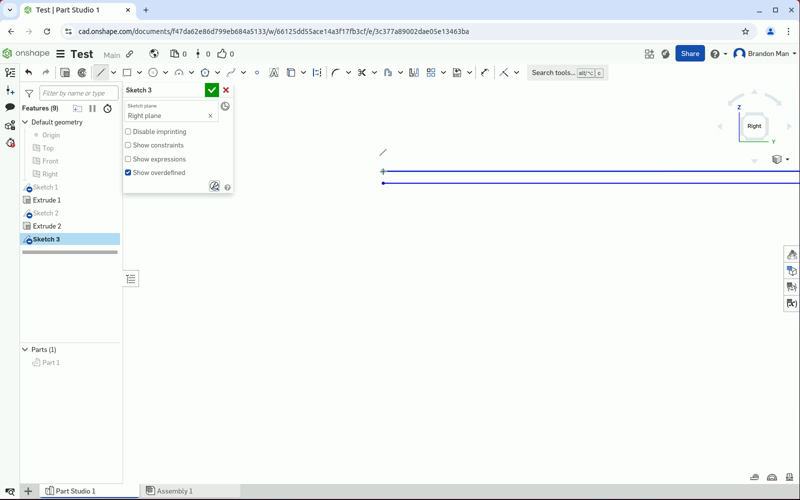
scroll(-6)
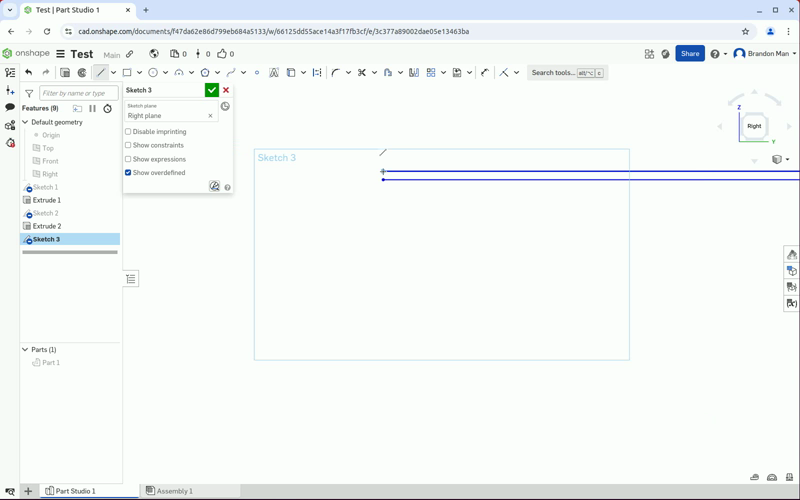
scroll(-6)
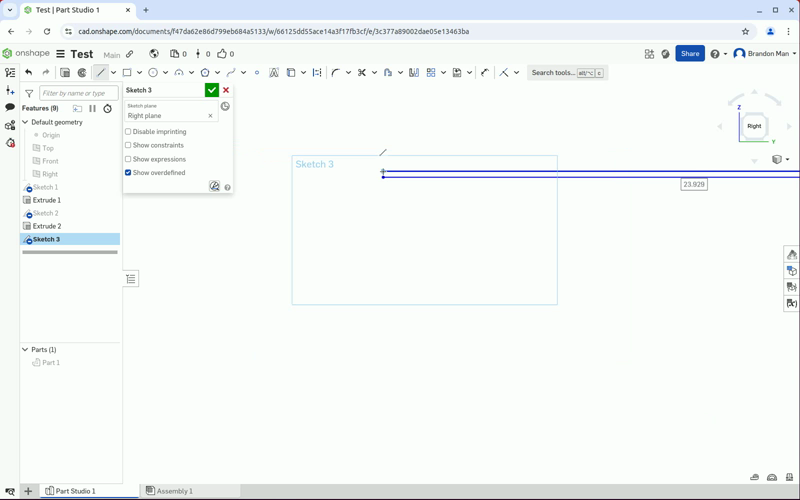
scroll(-6)
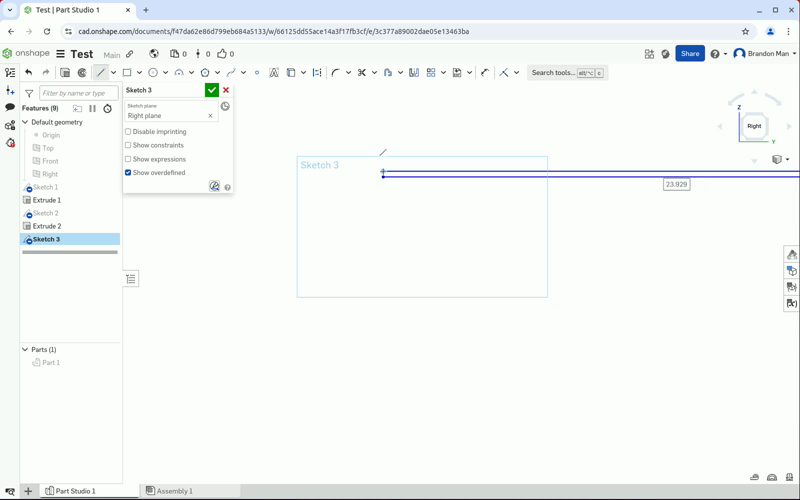
scroll(-6)
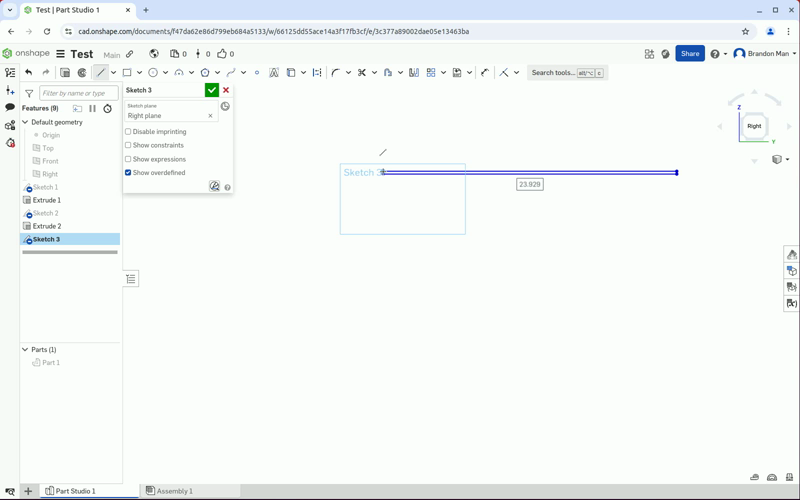
scroll(-6)
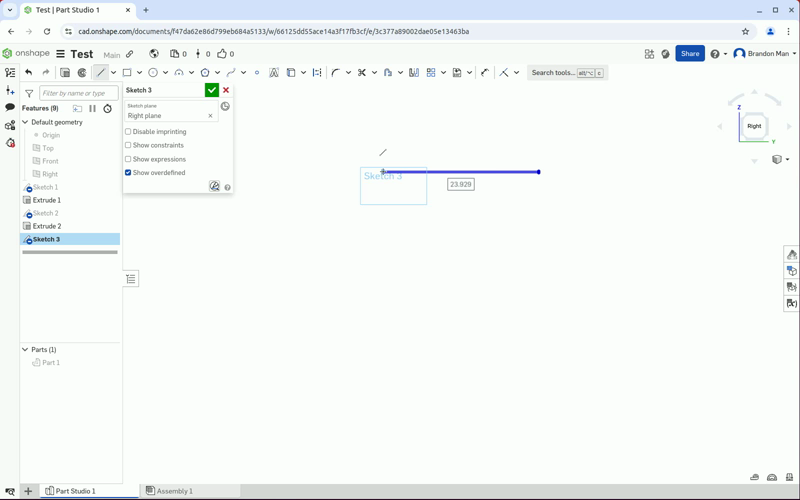
key_up(shift)
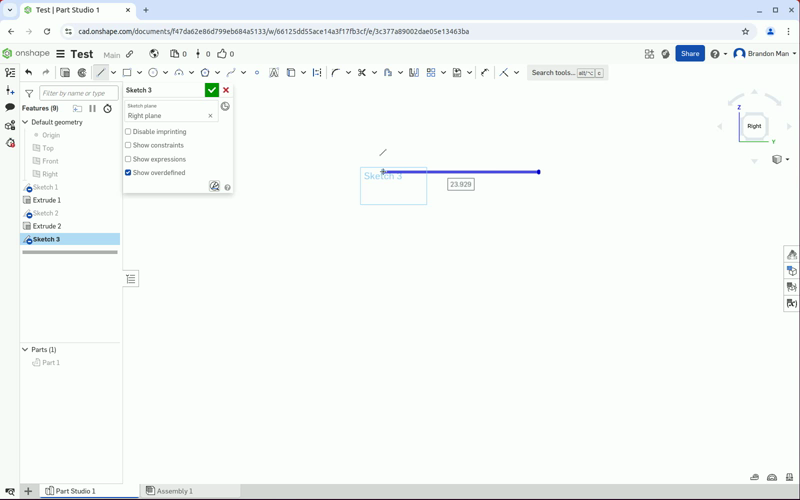
mouse_move(413, 171)
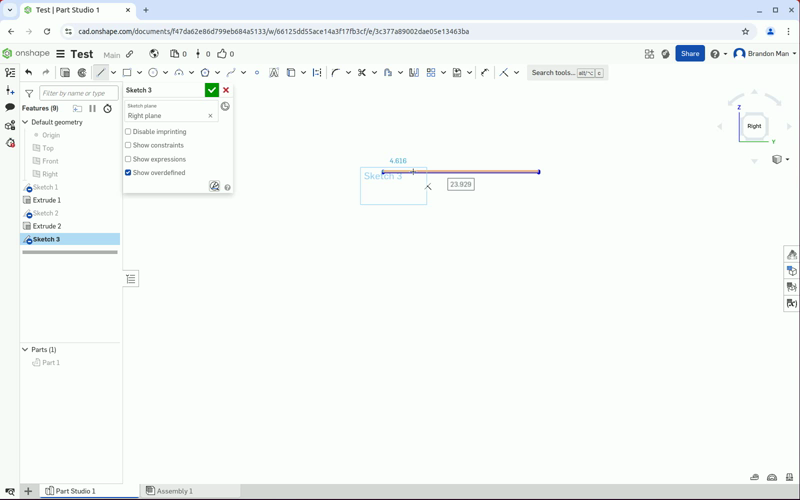
key_down(shift)
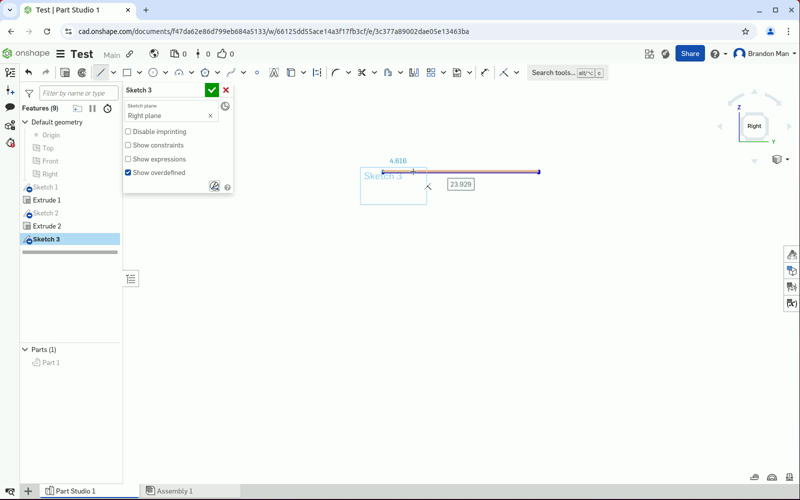
mouse_move(383, 172)
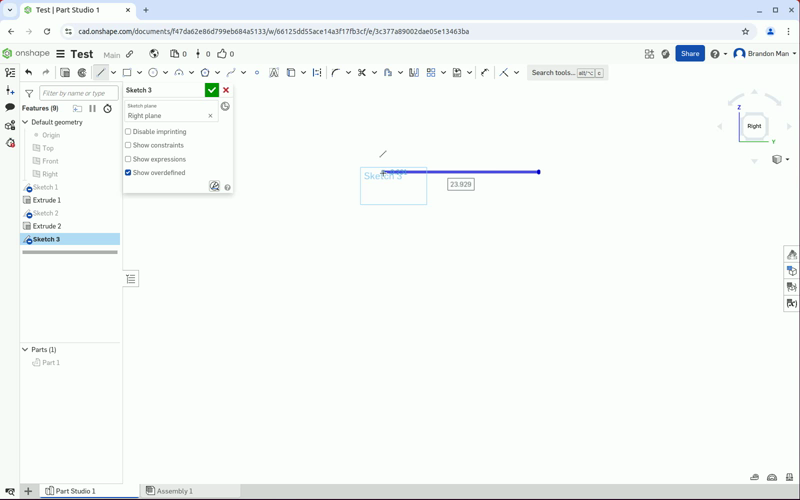
scroll(6)
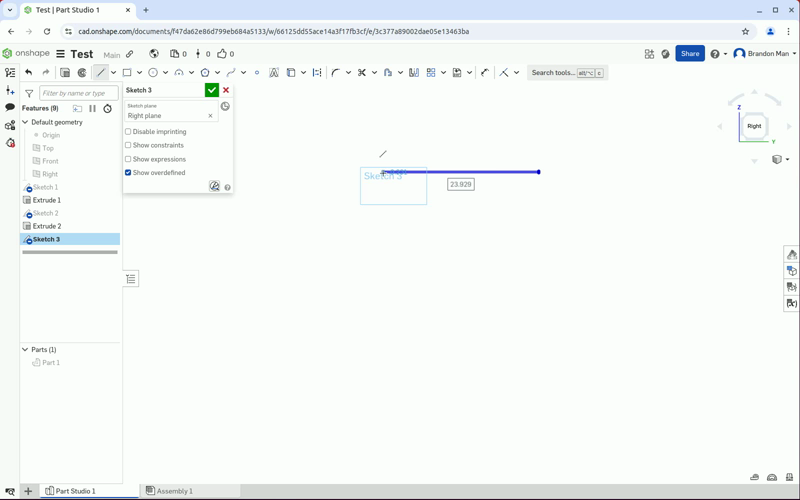
scroll(6)
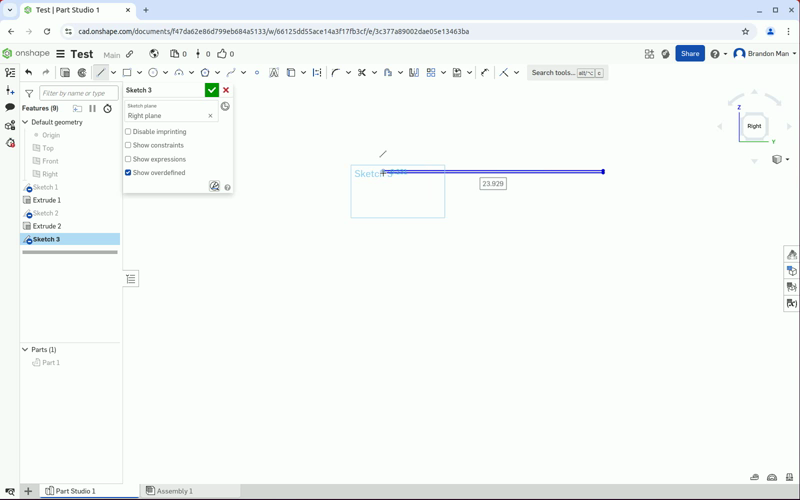
scroll(6)
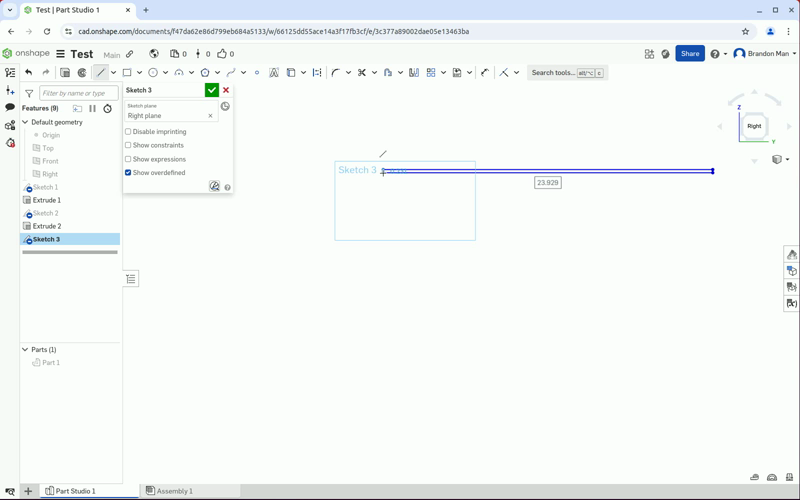
scroll(6)
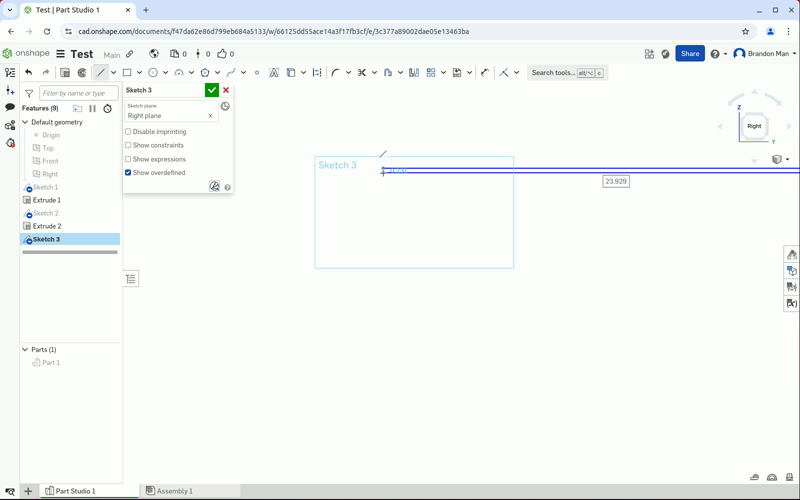
scroll(6)
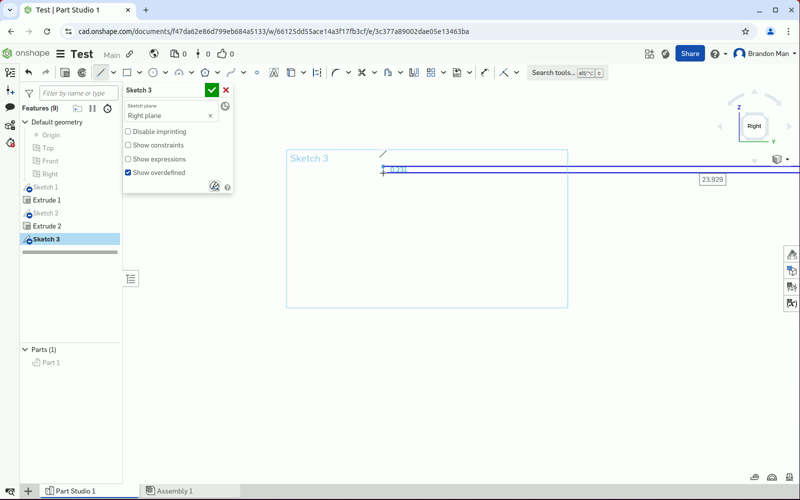
scroll(6)
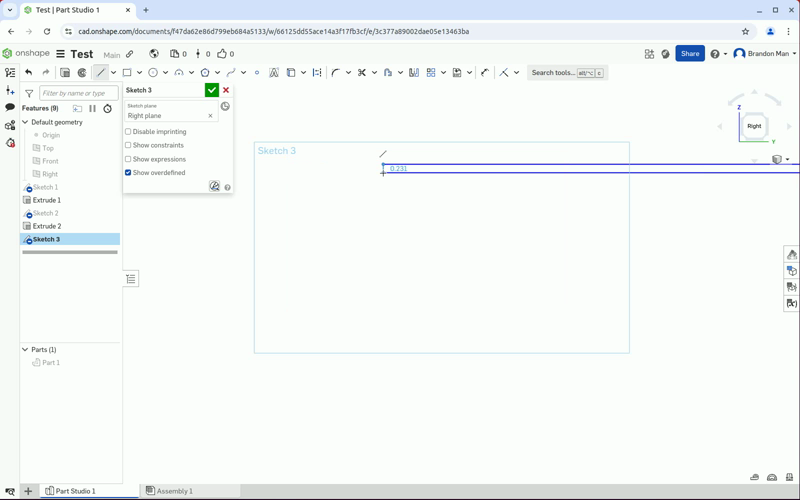
scroll(6)
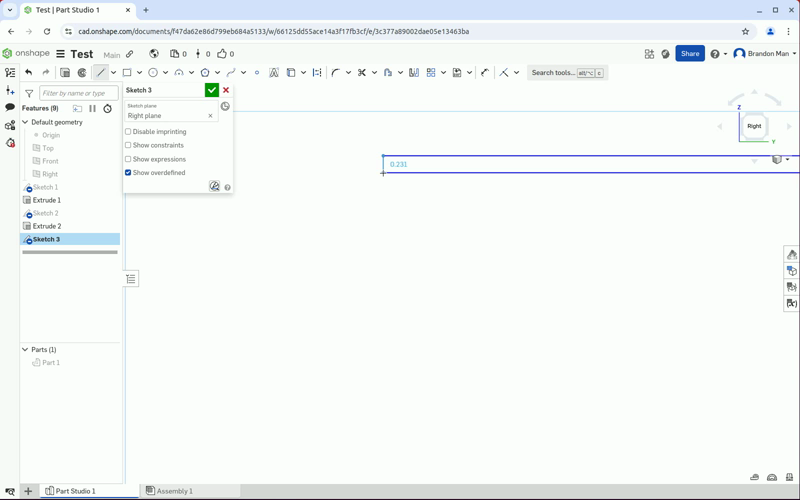
key_up(shift)
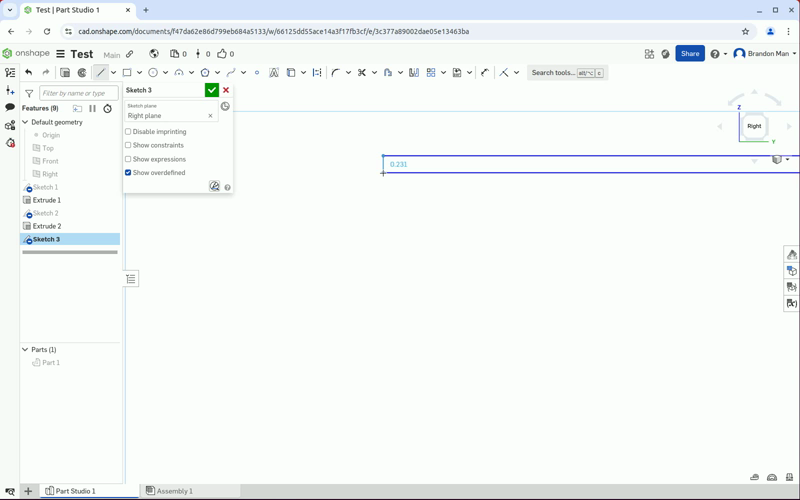
click(383, 172)
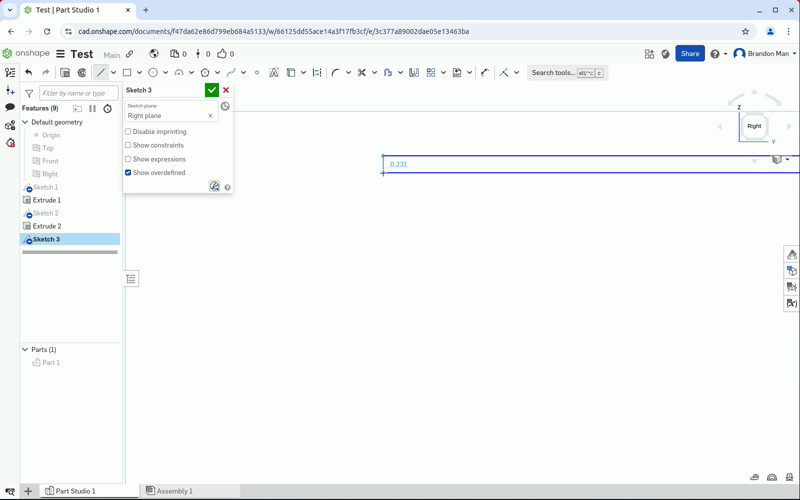
scroll(-6)
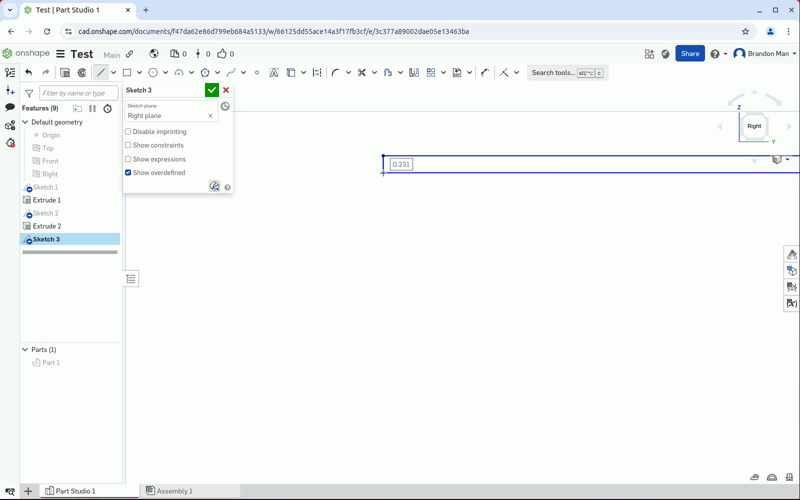
scroll(-6)
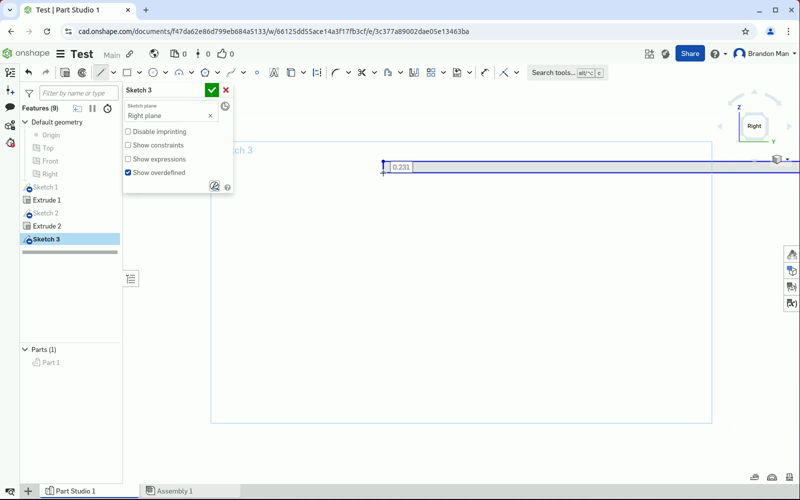
scroll(-6)
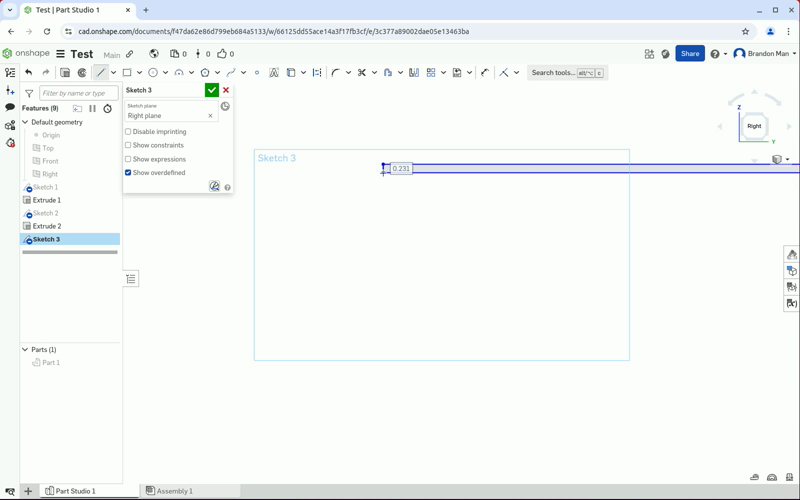
scroll(-6)
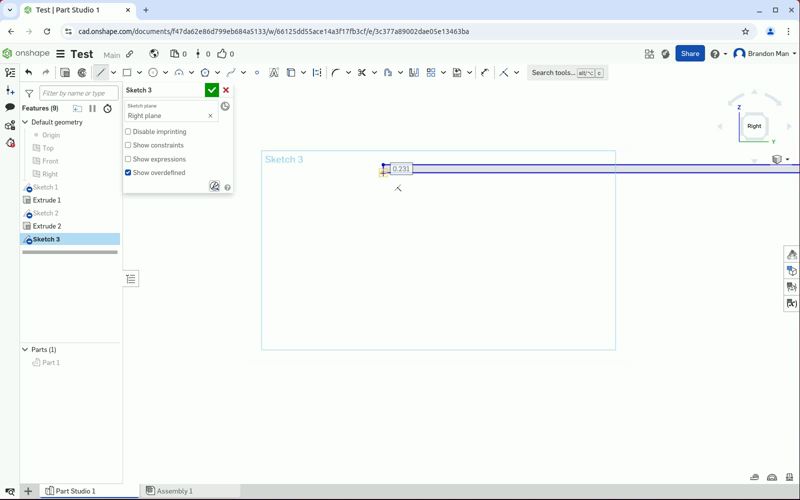
scroll(-6)
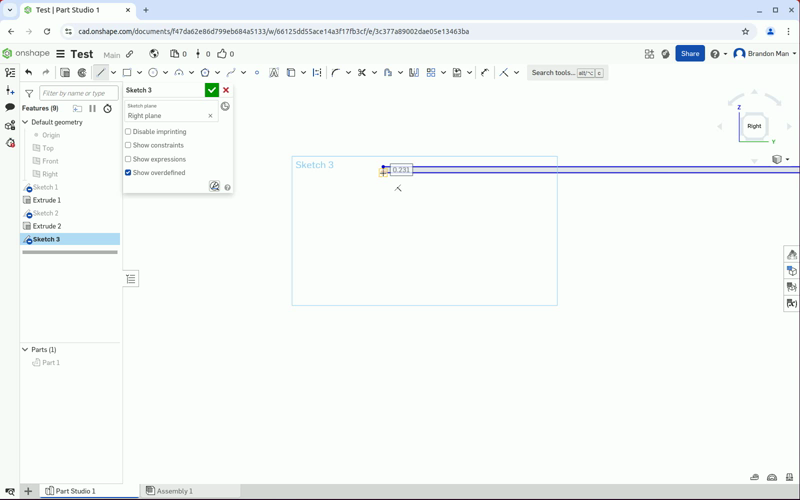
scroll(-6)
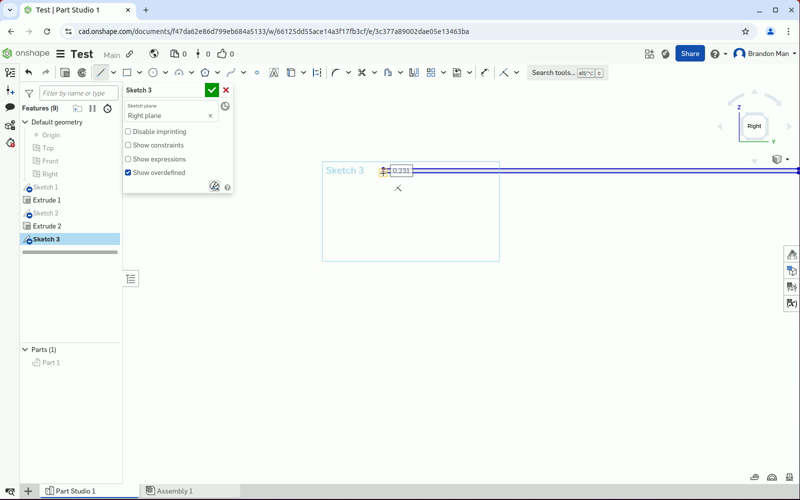
scroll(-6)
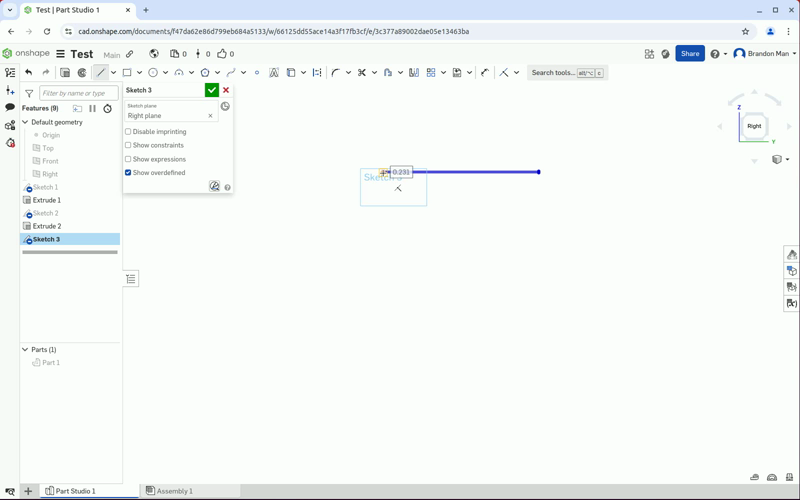
key(esc)
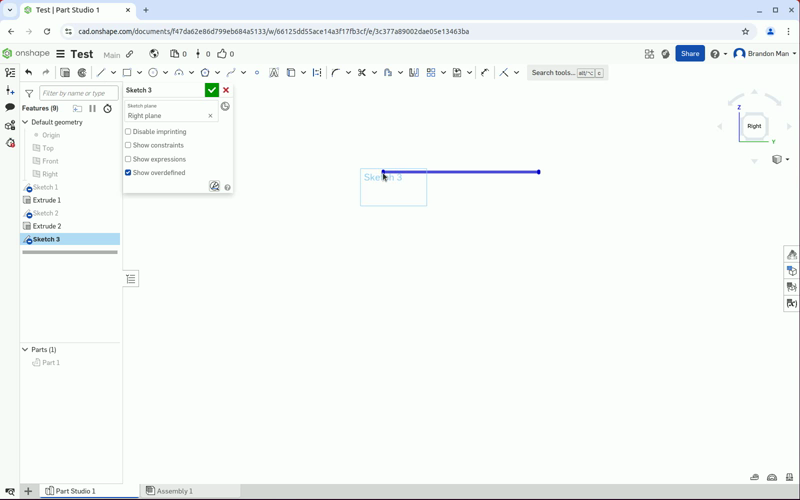
mouse_move(506, 171)
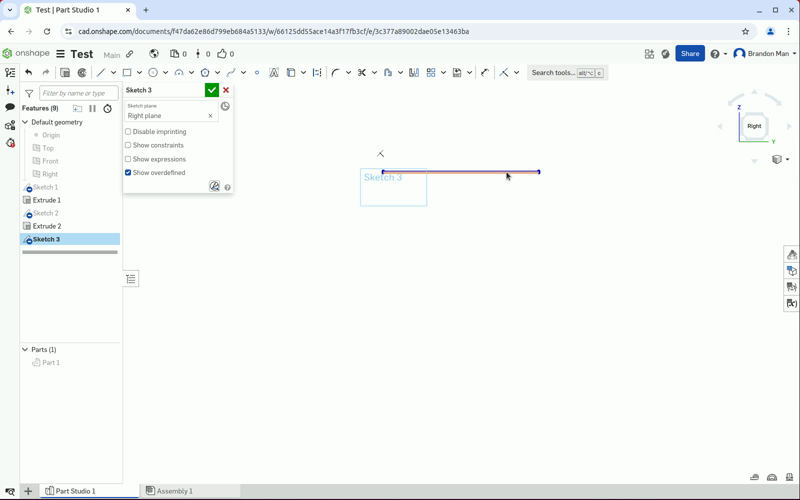
scroll(6)
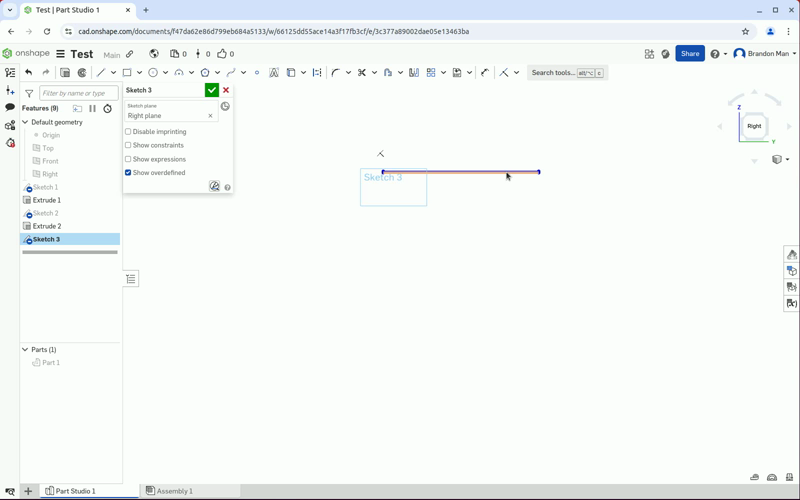
scroll(6)
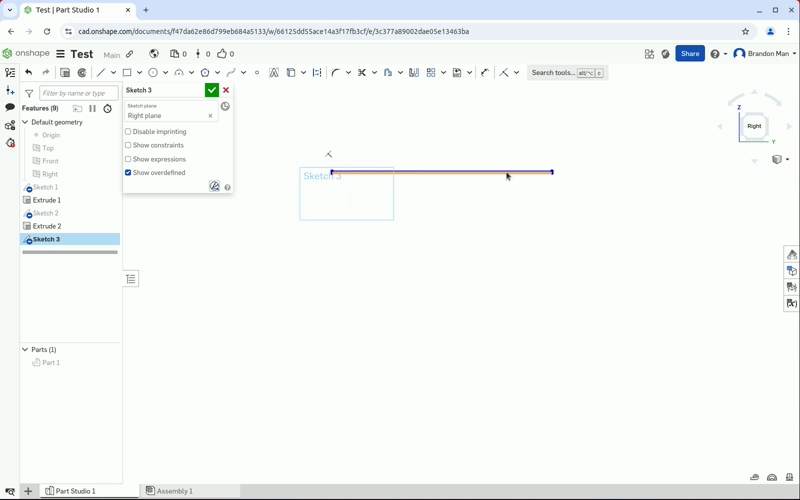
scroll(6)
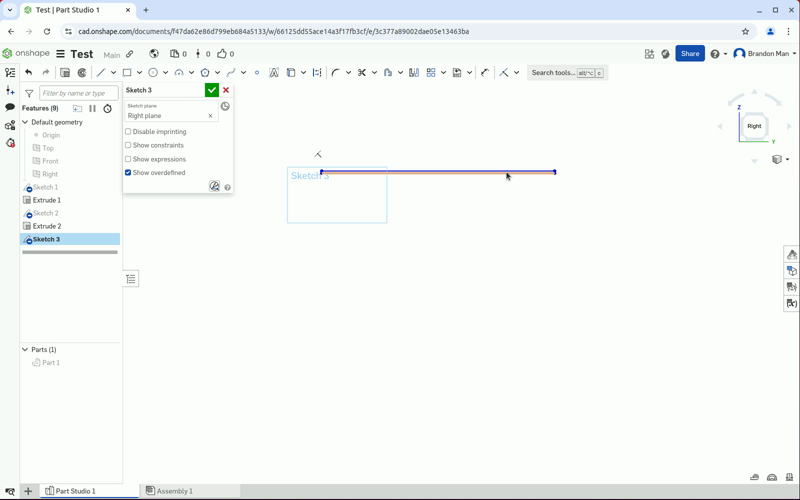
scroll(6)
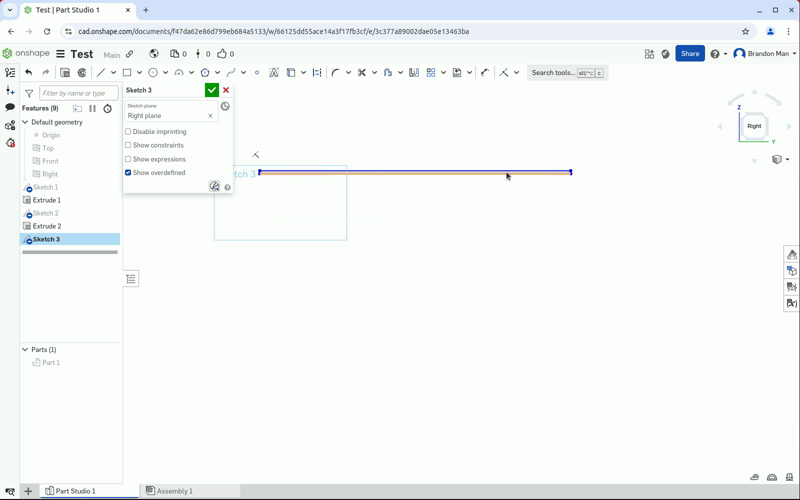
scroll(6)
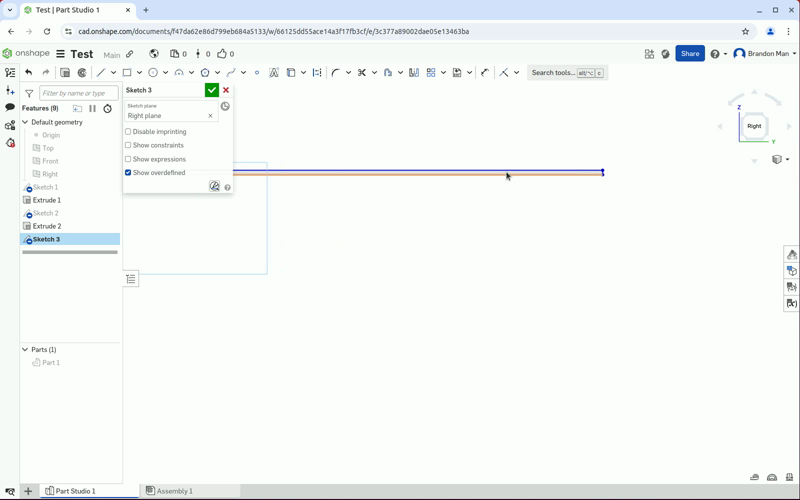
scroll(6)
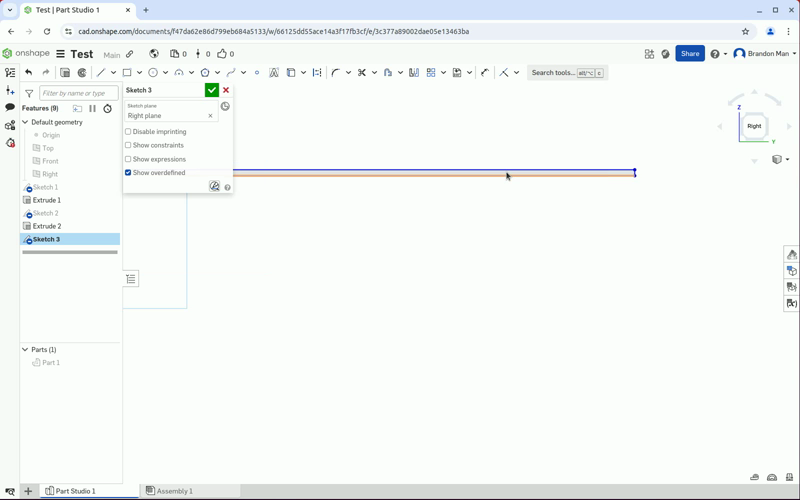
scroll(6)
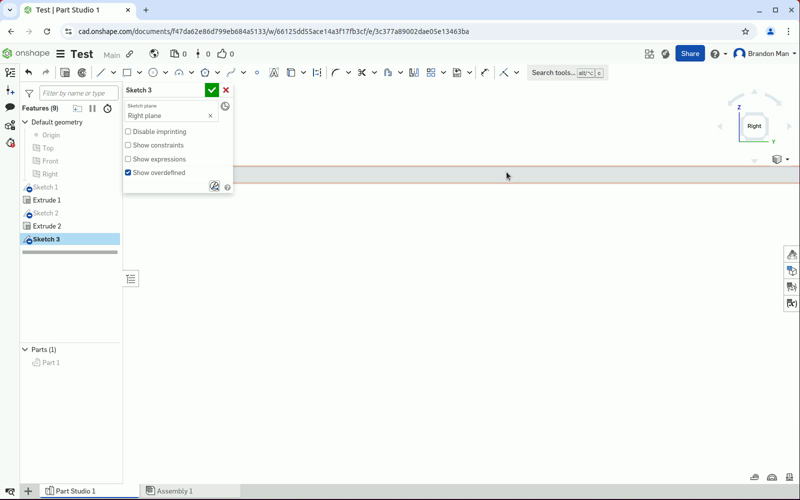
click(506, 171)
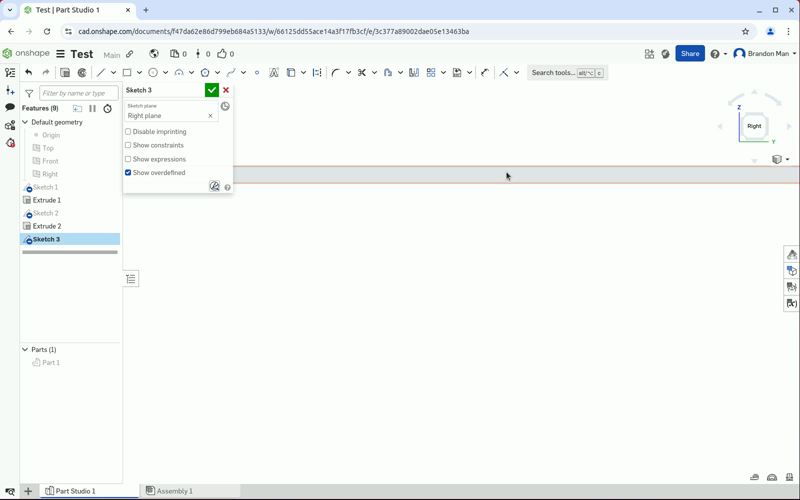
scroll(-6)
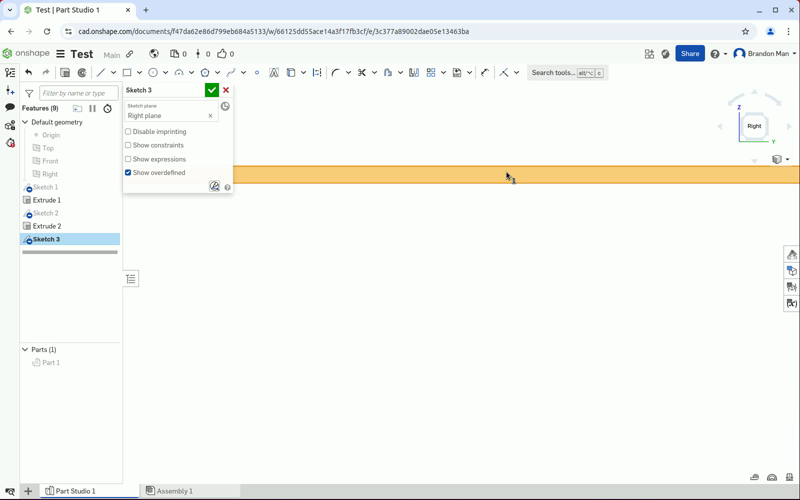
scroll(-6)
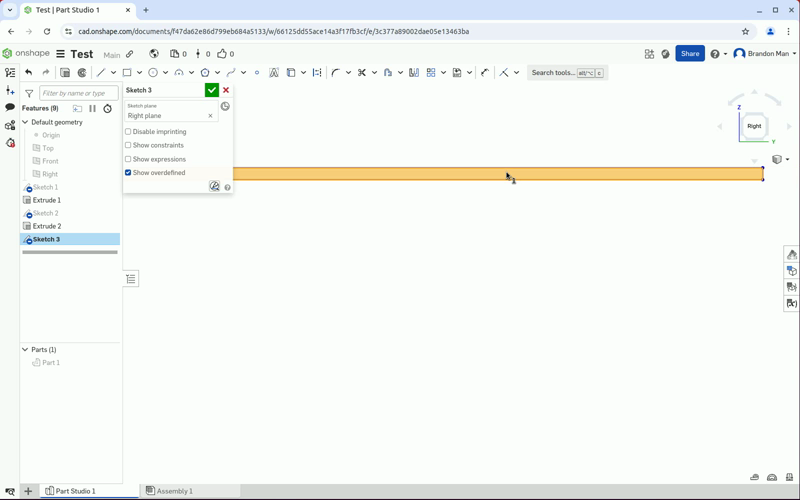
scroll(-6)
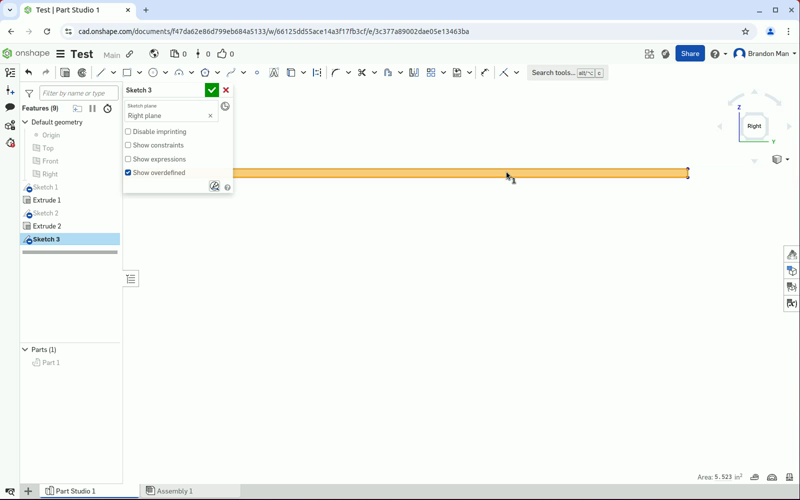
scroll(-6)
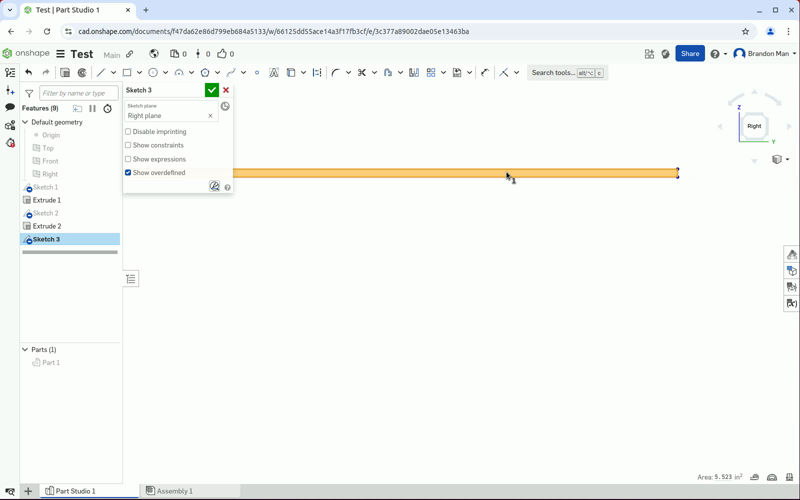
scroll(-6)
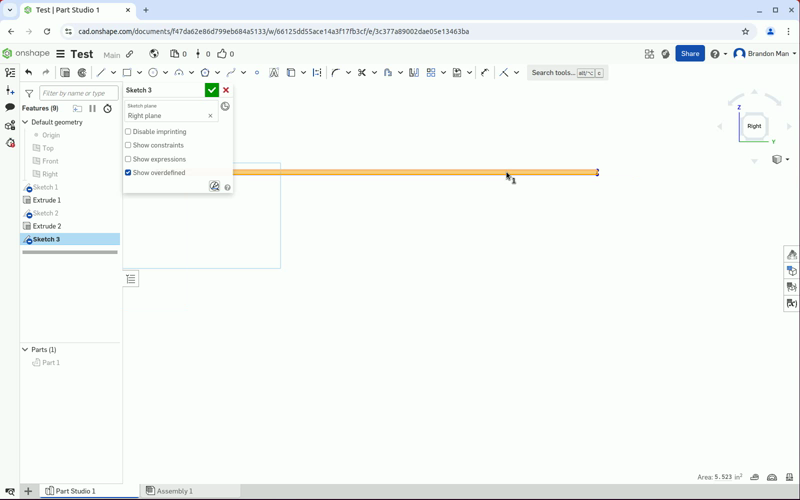
scroll(-6)
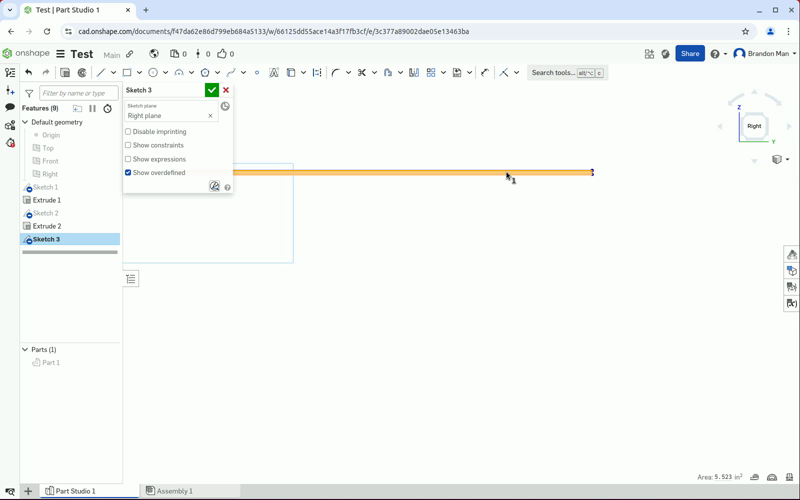
scroll(-6)
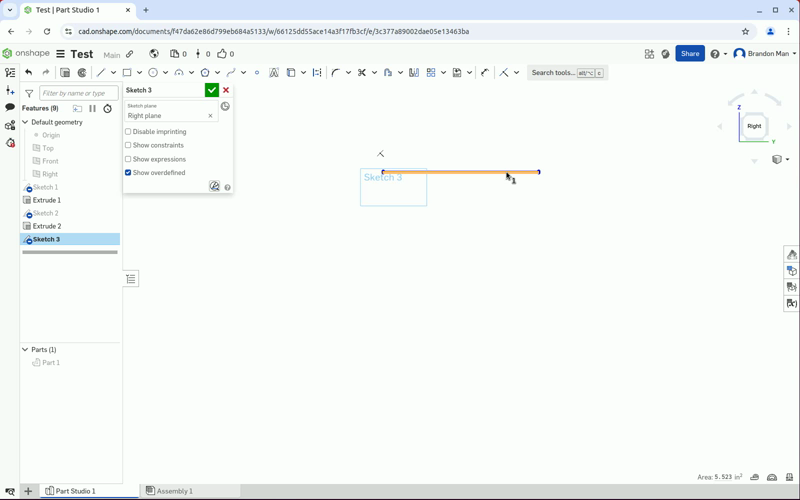
mouse_move(73, 352)
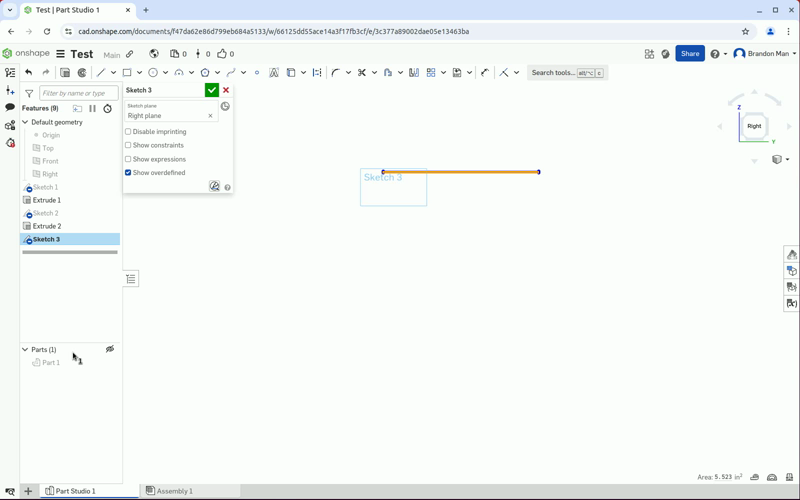
key(shift+y)
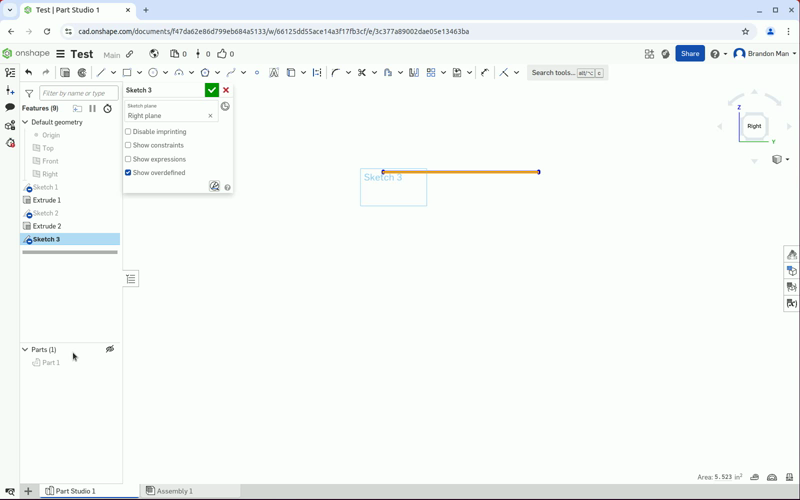
key(shift+e)
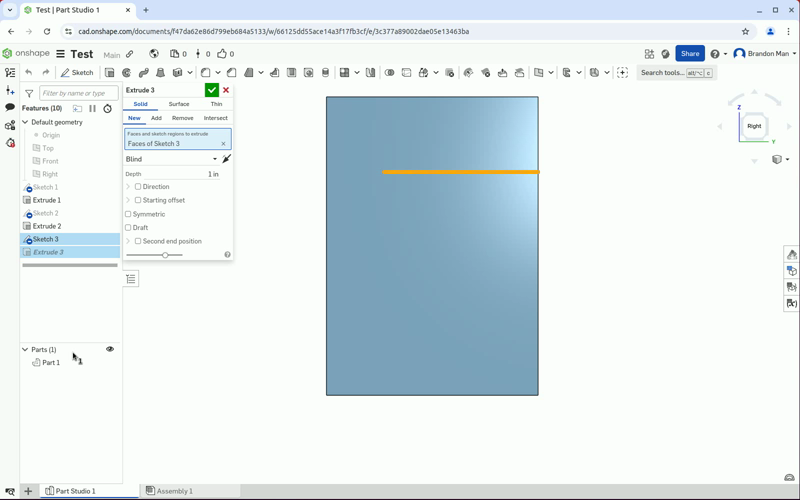
mouse_move(143, 106)
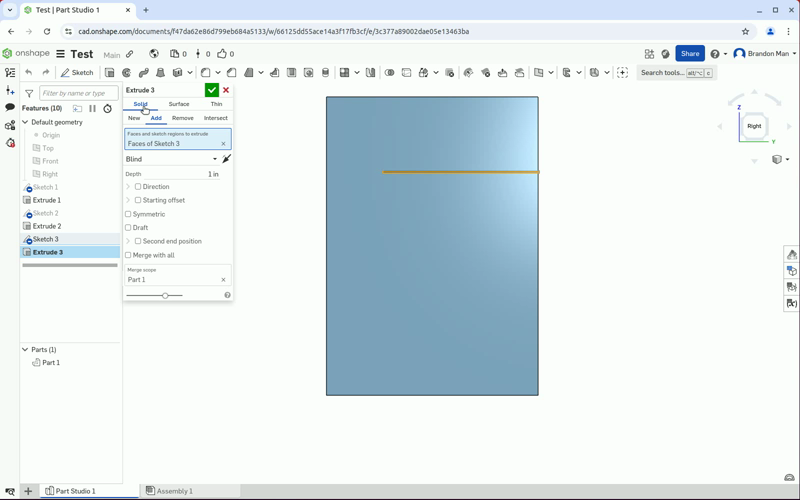
click(143, 106)
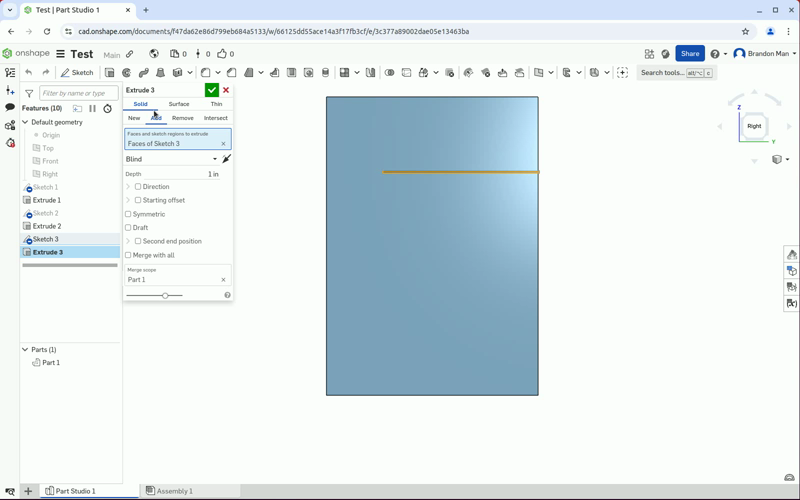
mouse_move(186, 120)
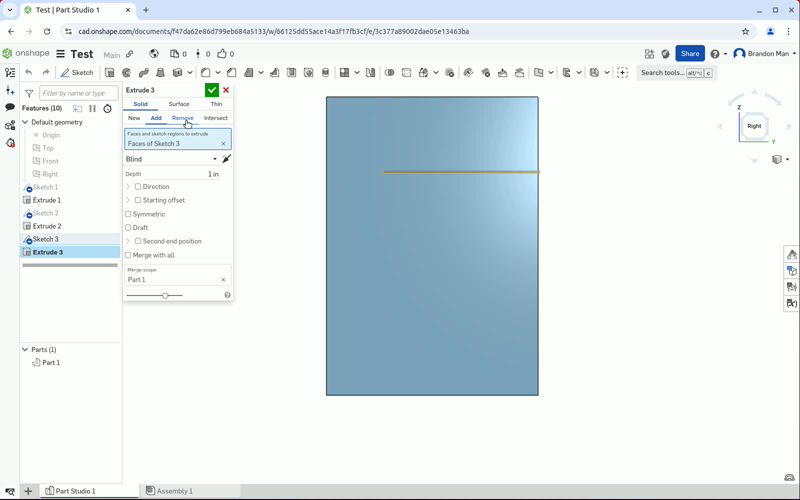
click(186, 120)
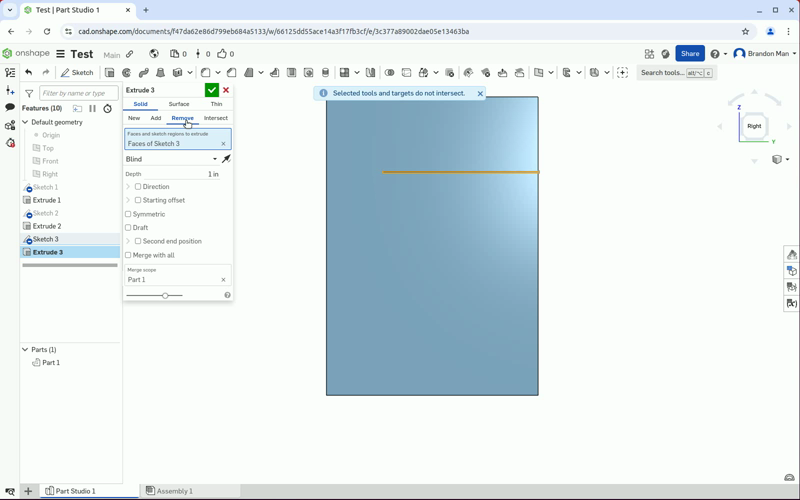
key(tab, 4)
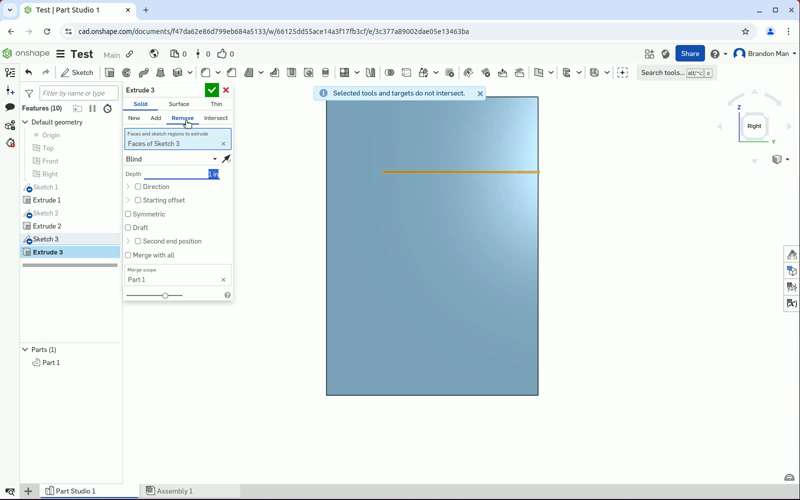
text(0.481)
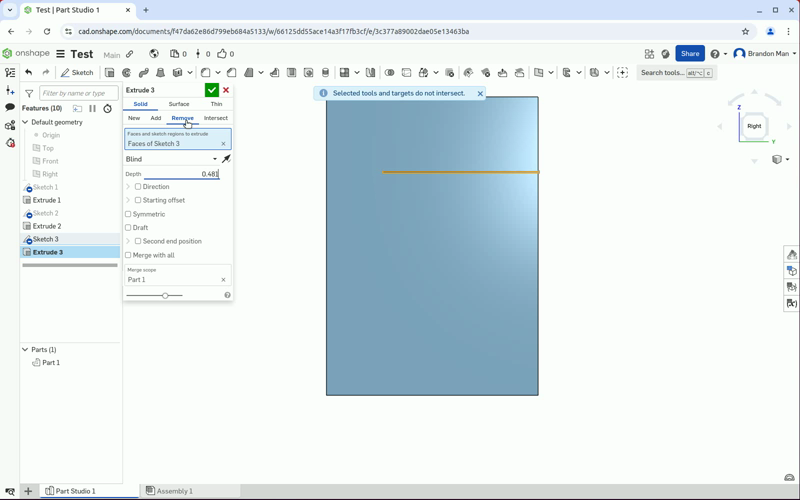
key(tab, 6)
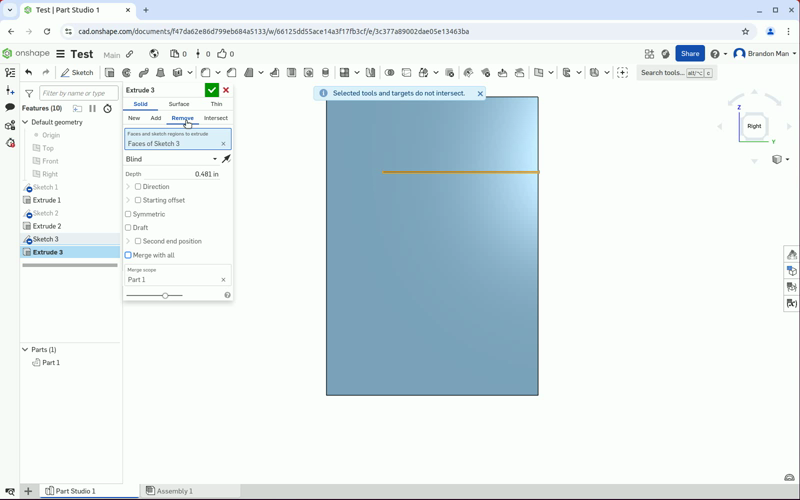
key(space)
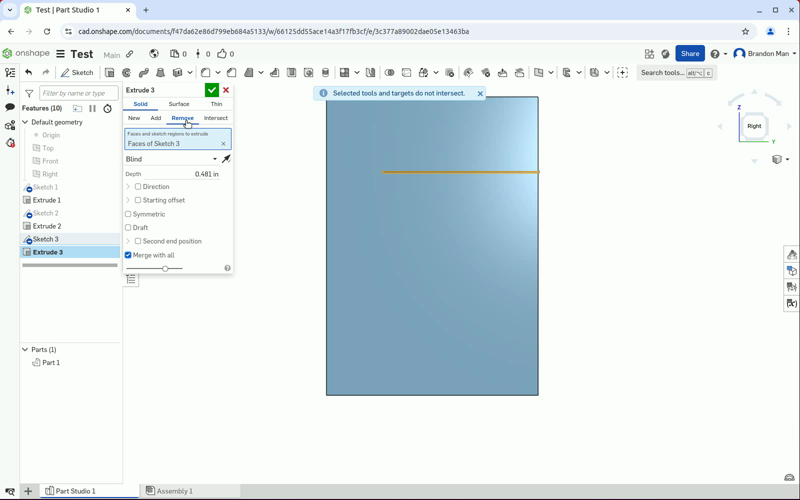
key(enter)
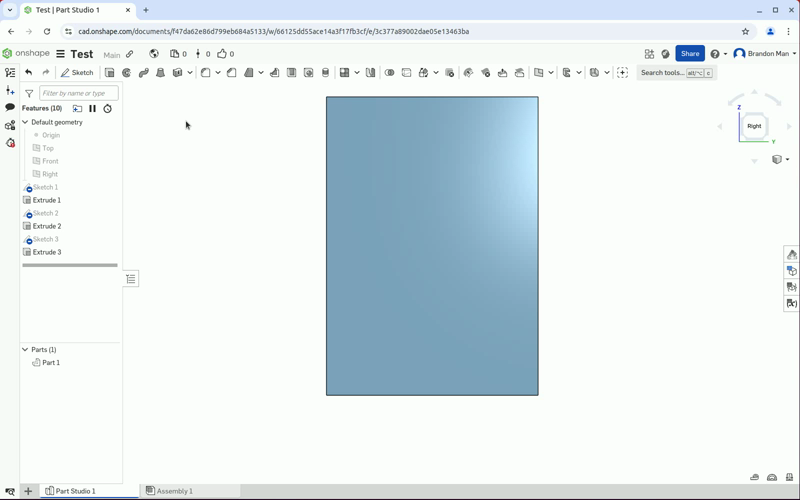
key(shift+h)
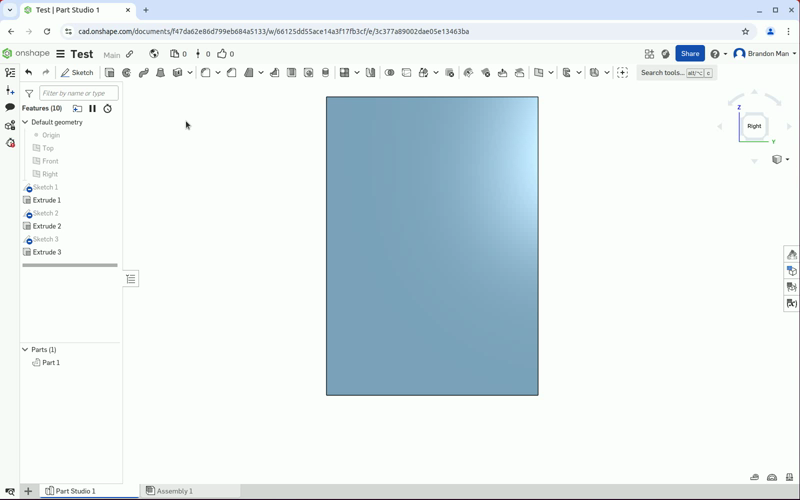
key(shift+h)
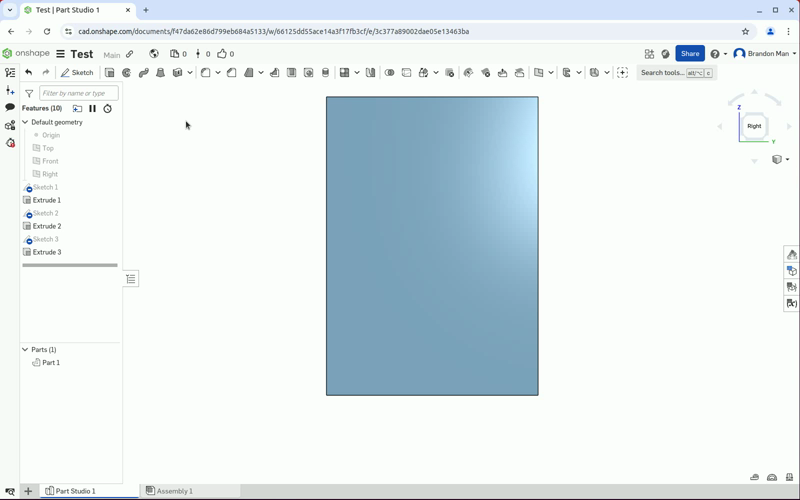
mouse_move(73, 189)
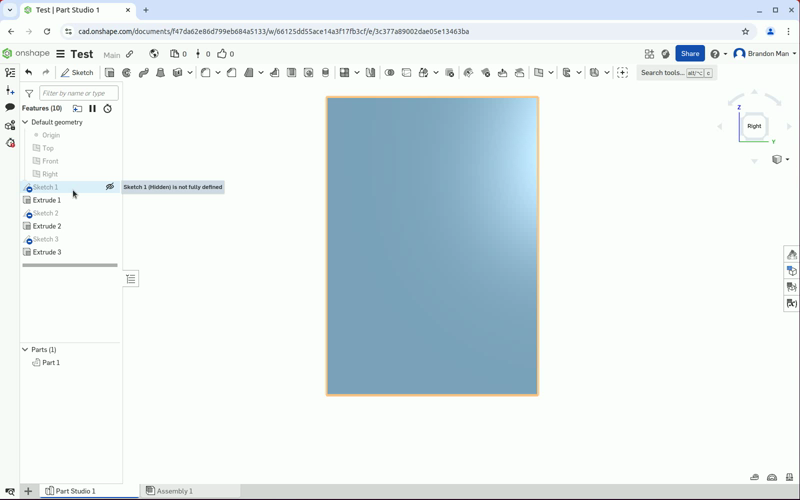
click(73, 189)
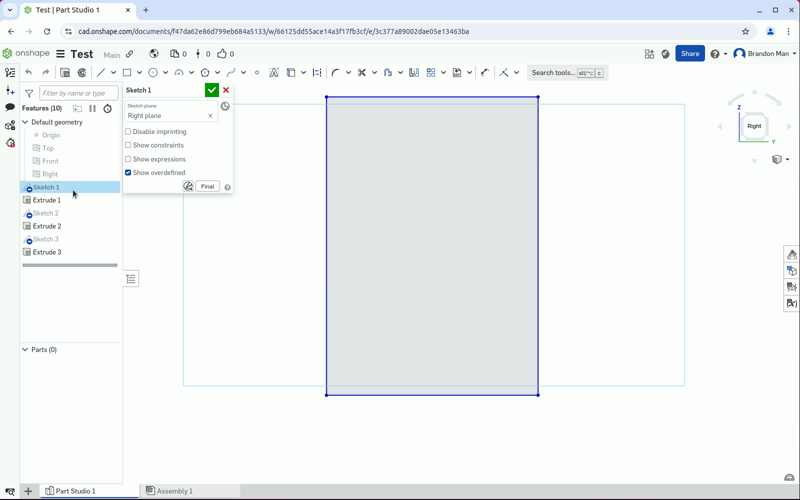
mouse_move(229, 92)
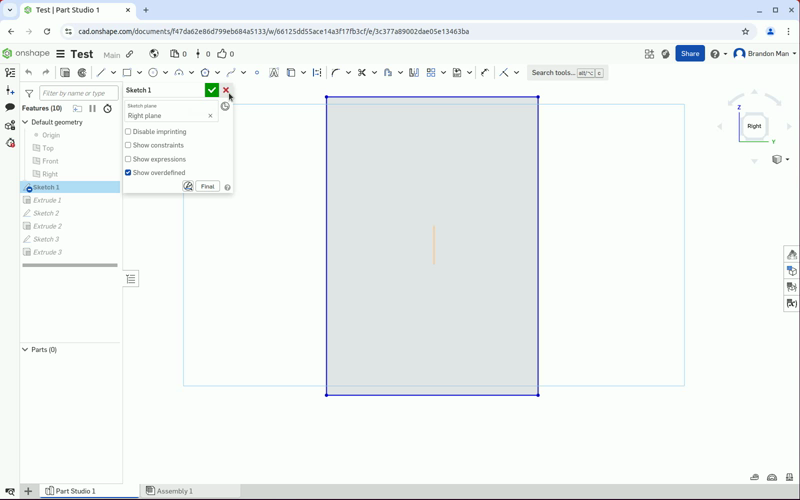
click(229, 92)
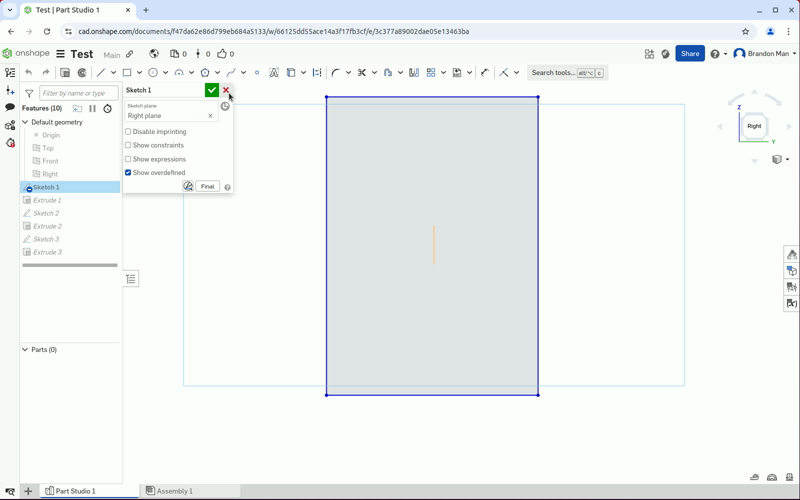
key(shift+s)
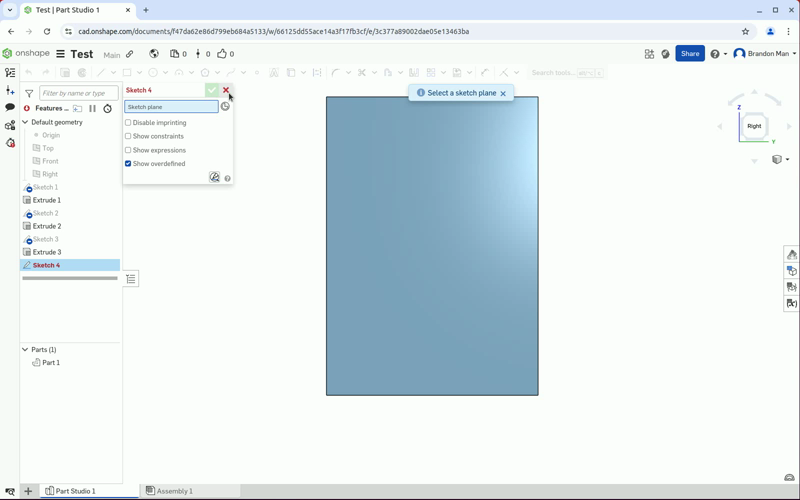
mouse_move(73, 176)
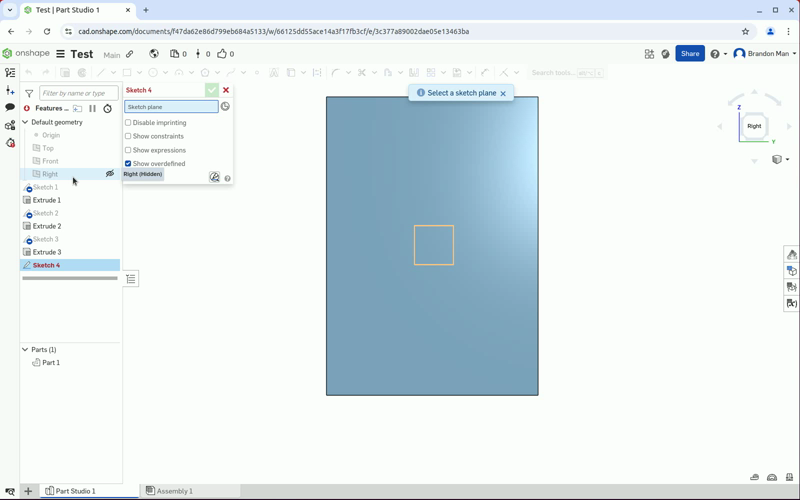
click(73, 176)
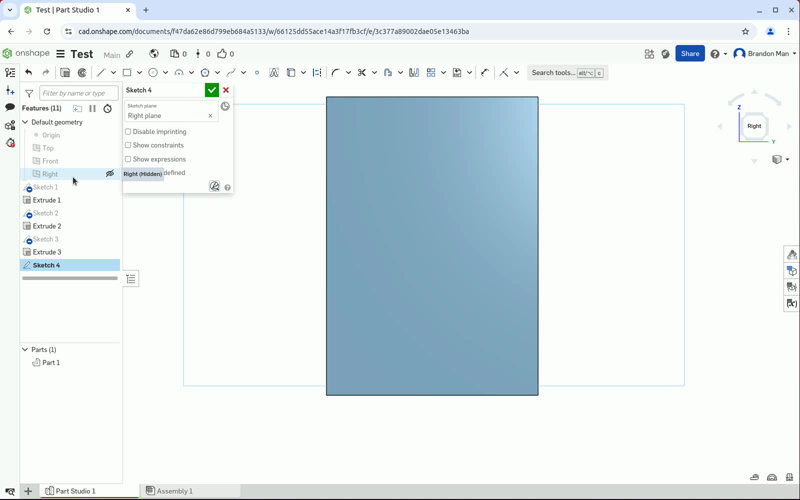
mouse_move(73, 352)
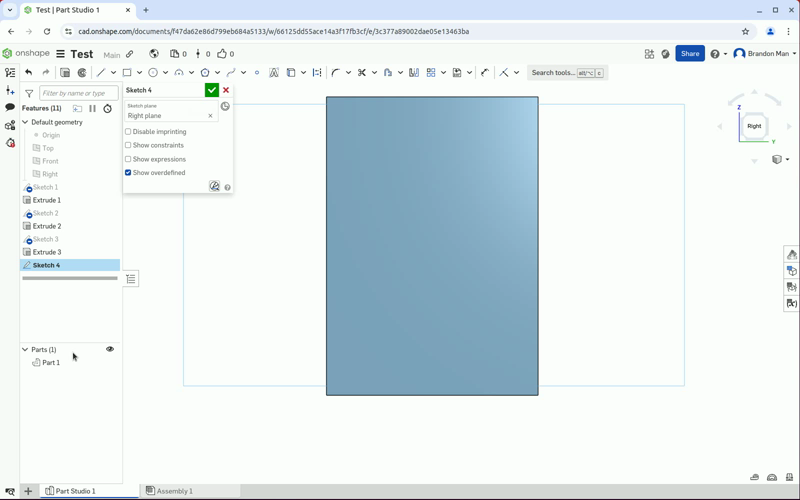
key(y)
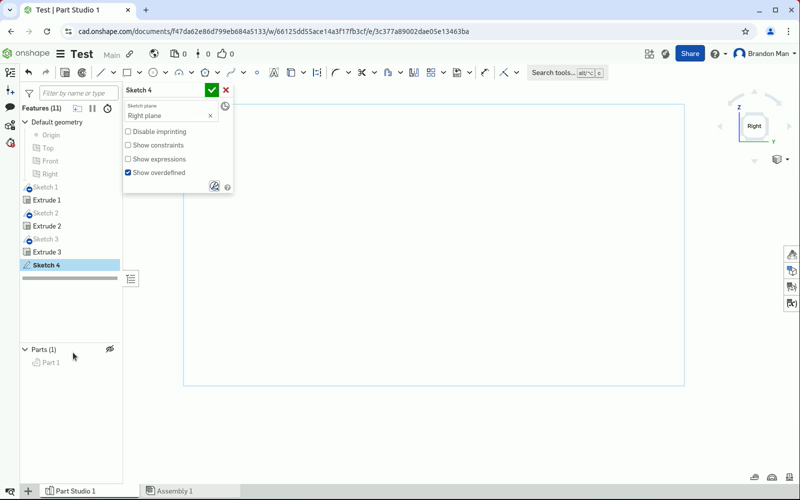
key(l)
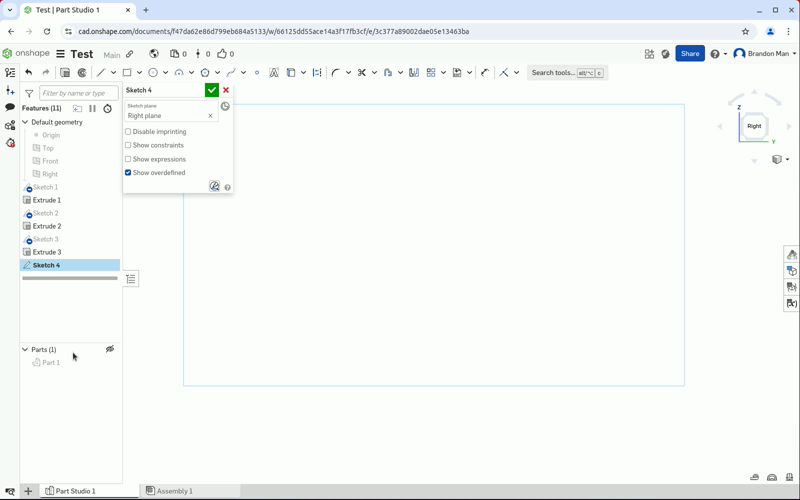
key_down(shift)
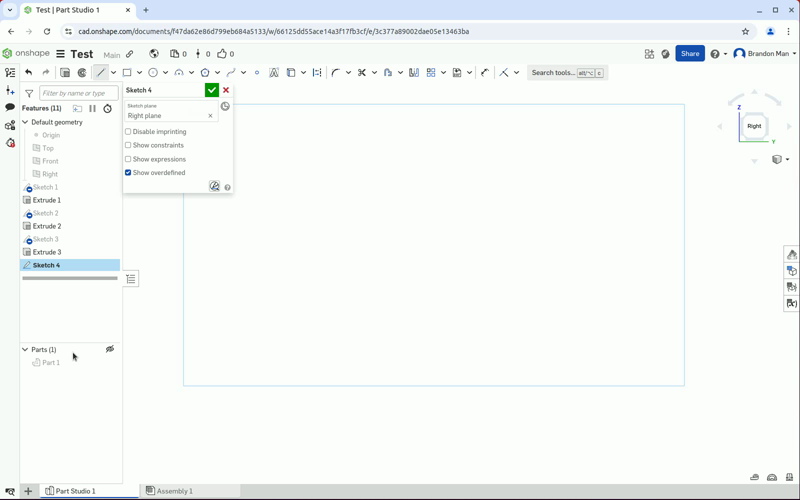
mouse_move(383, 193)
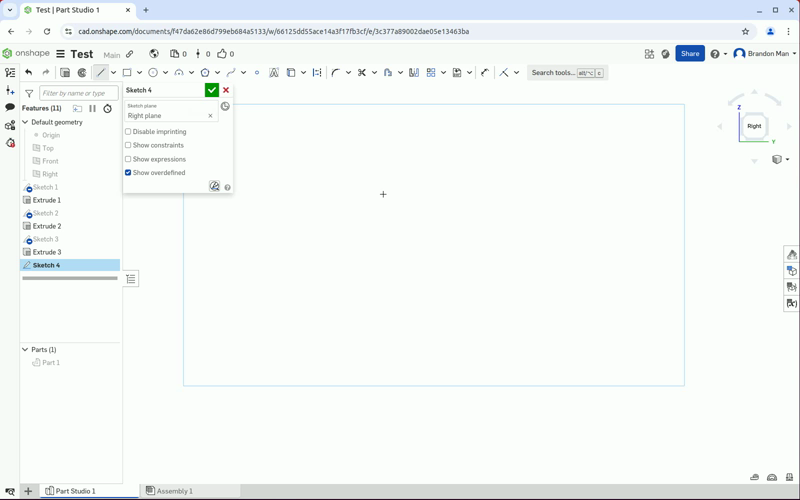
click(383, 193)
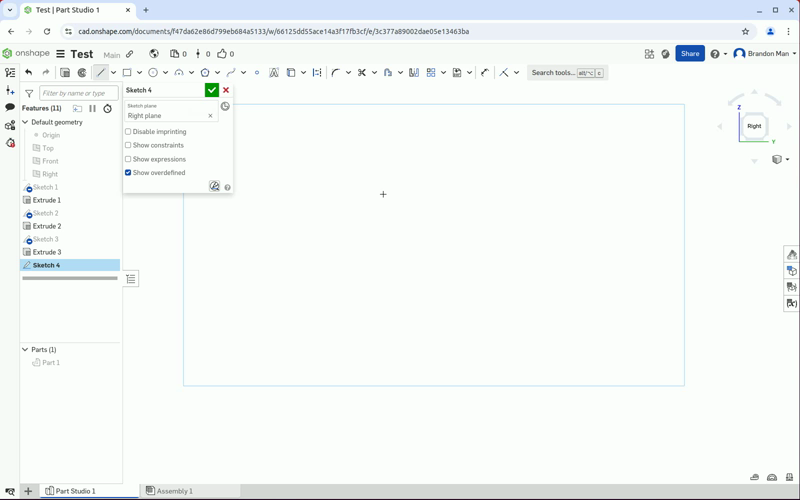
key_up(shift)
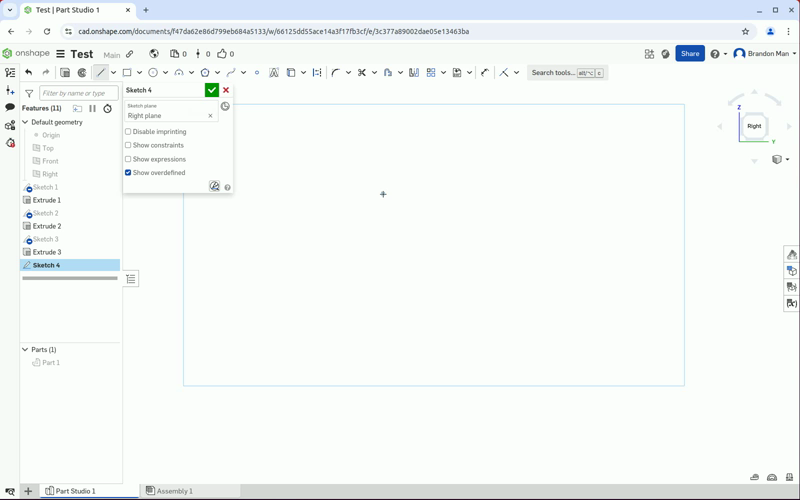
key_down(shift)
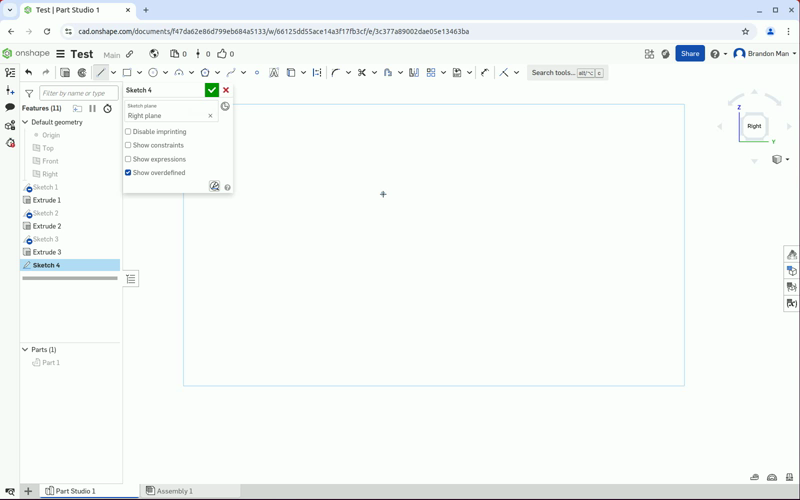
mouse_move(413, 193)
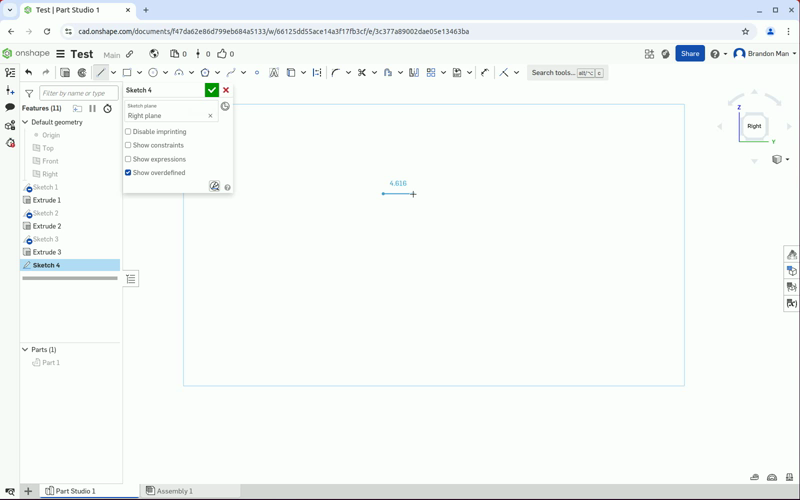
mouse_move(385, 193)
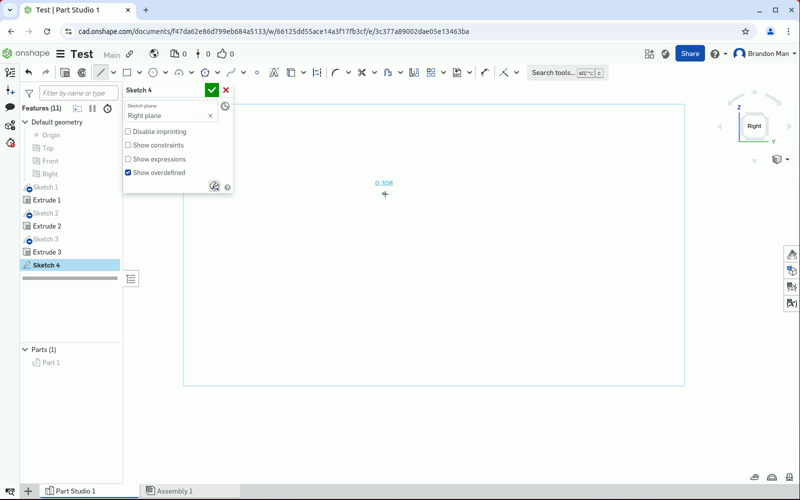
scroll(6)
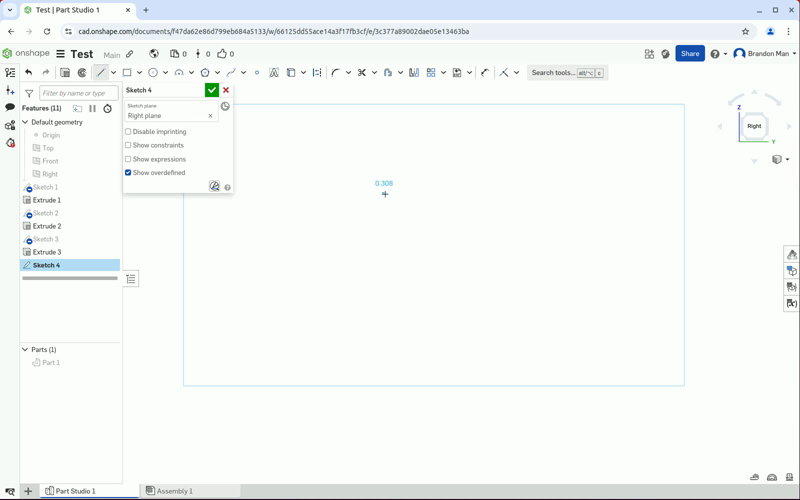
scroll(6)
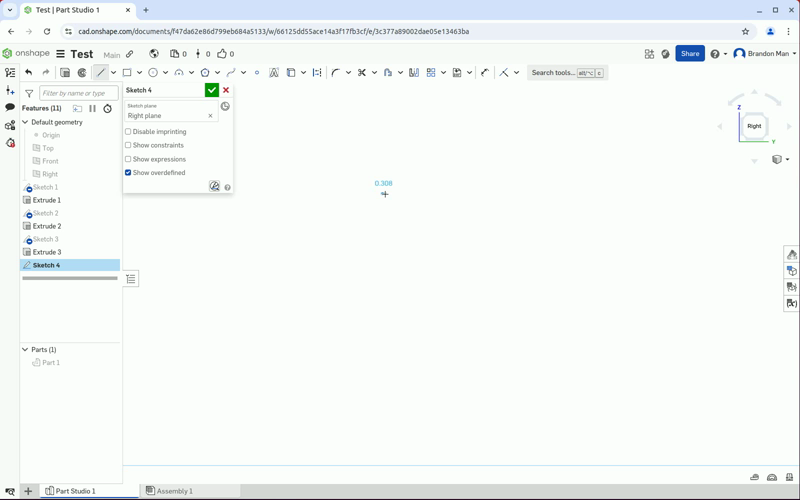
scroll(6)
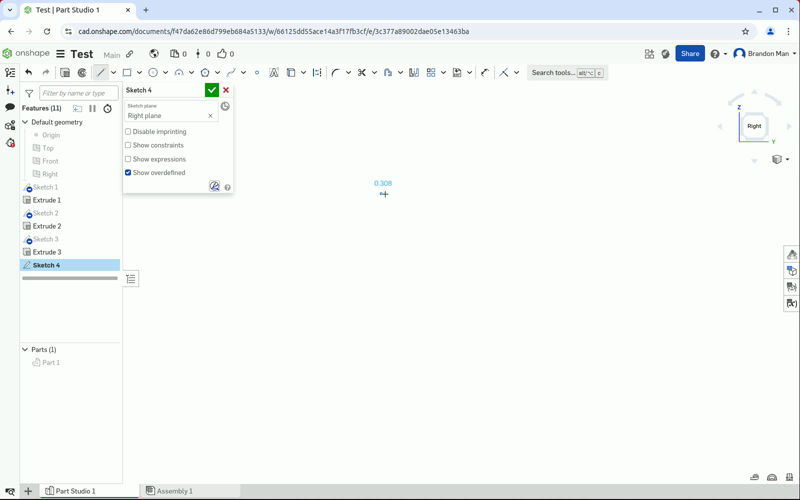
scroll(6)
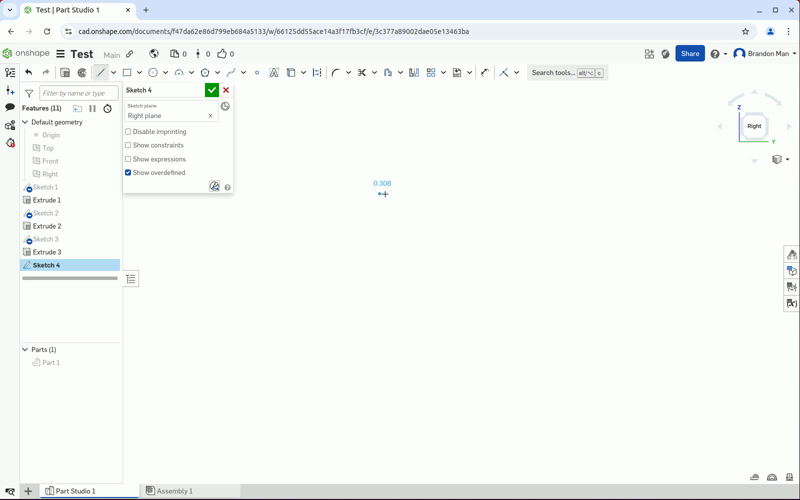
scroll(6)
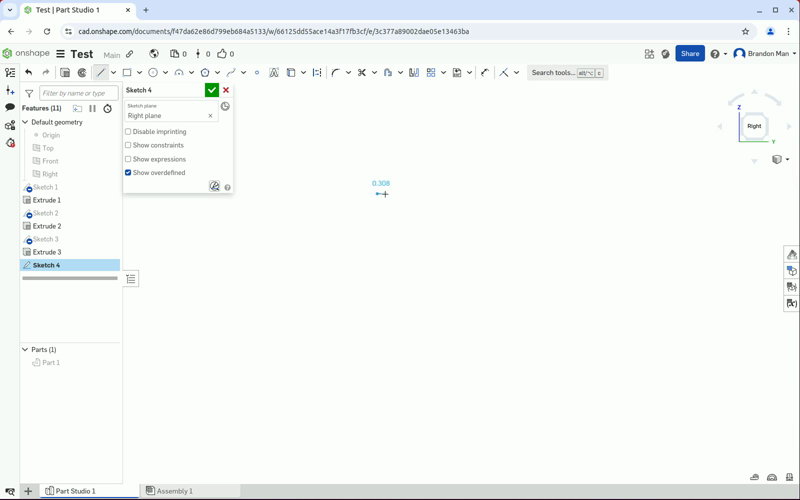
scroll(6)
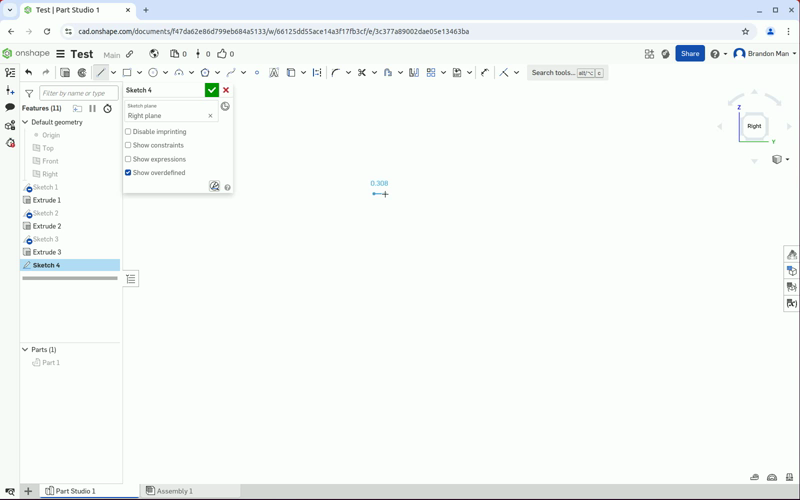
scroll(6)
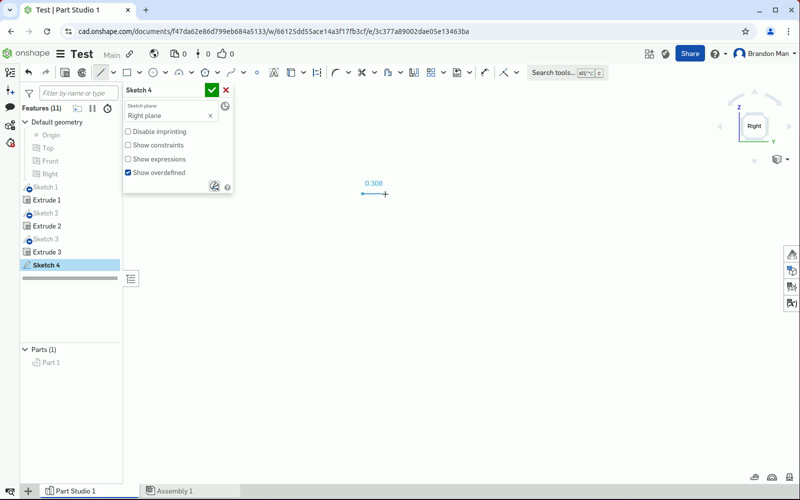
click(385, 193)
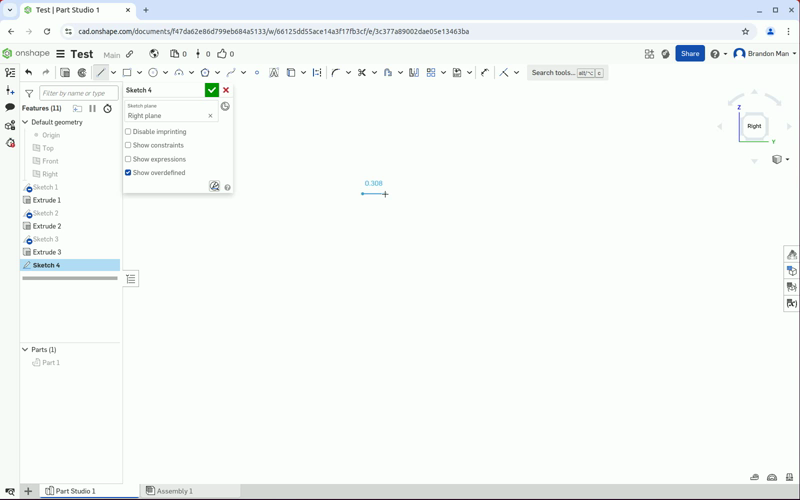
scroll(-6)
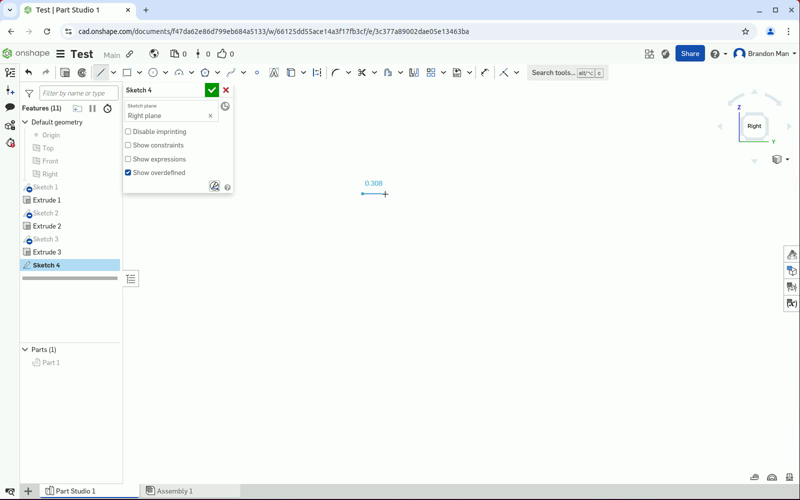
scroll(-6)
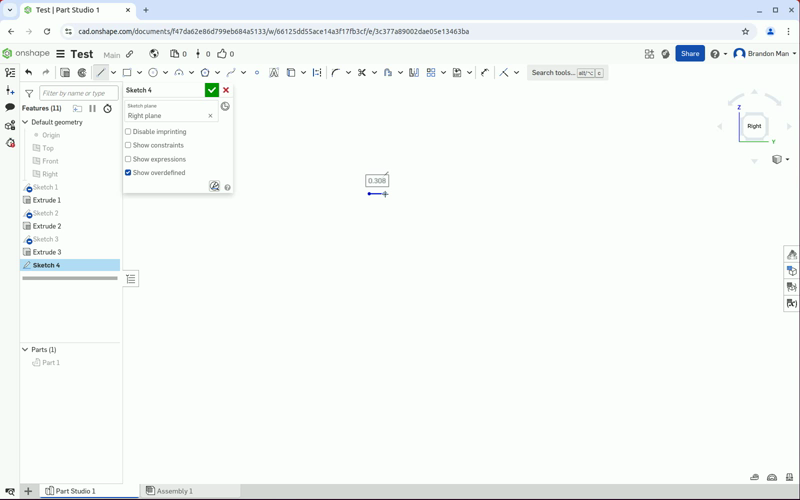
scroll(-6)
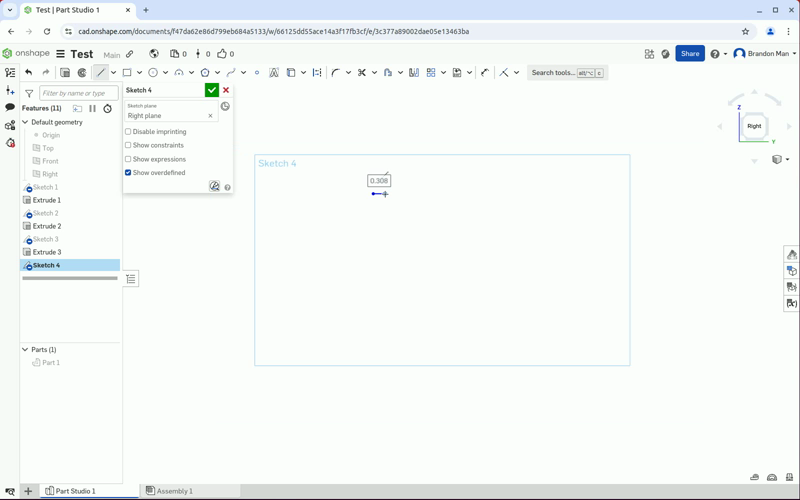
scroll(-6)
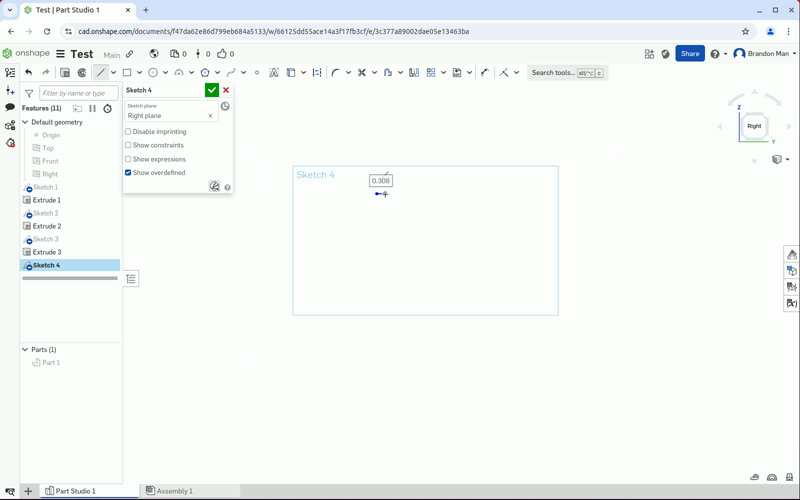
scroll(-6)
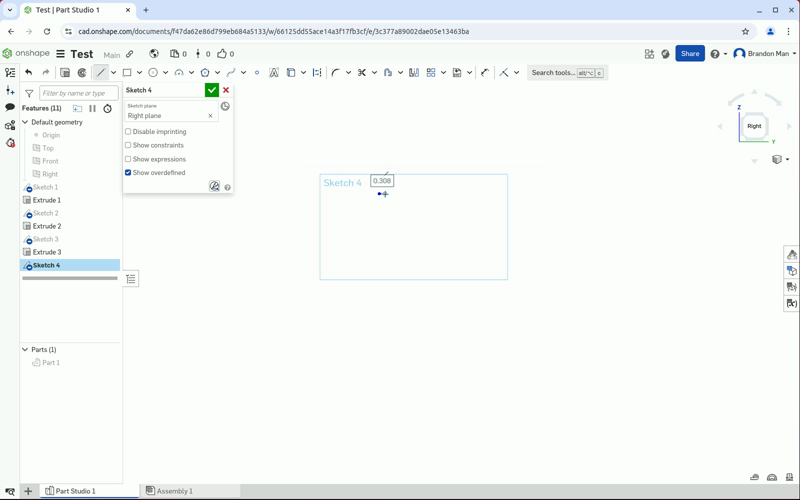
scroll(-6)
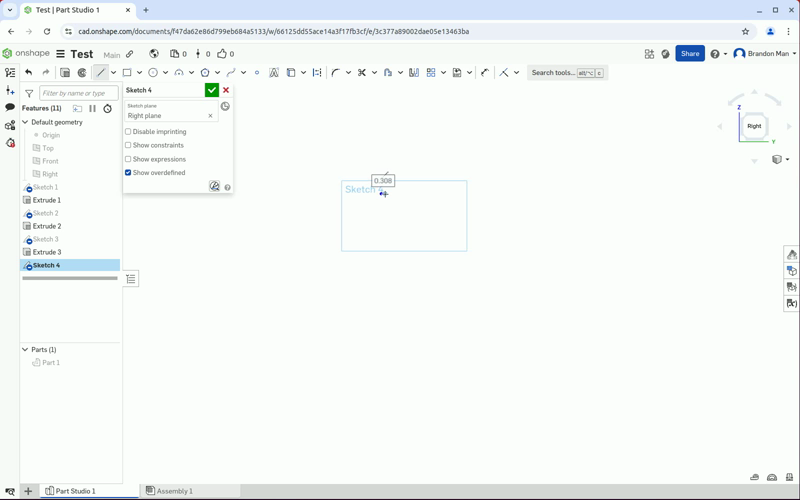
scroll(-6)
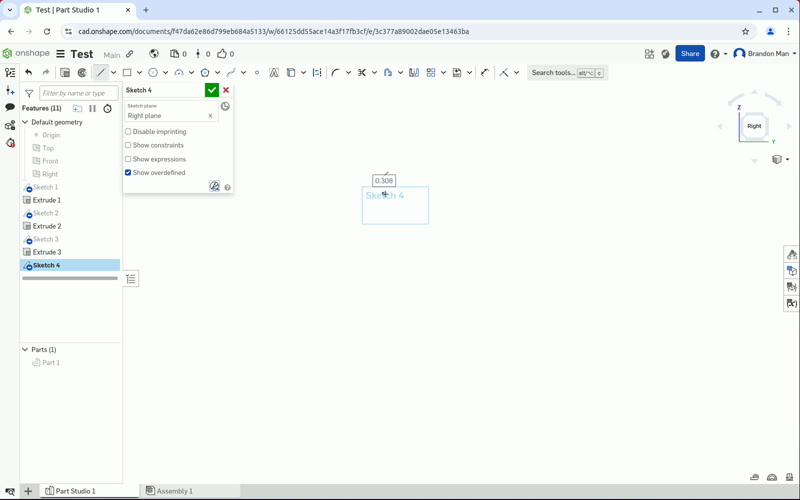
key_up(shift)
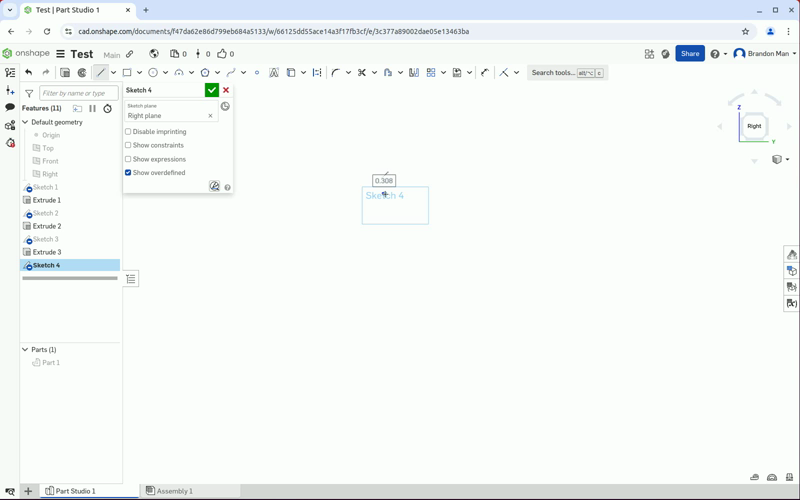
key_down(shift)
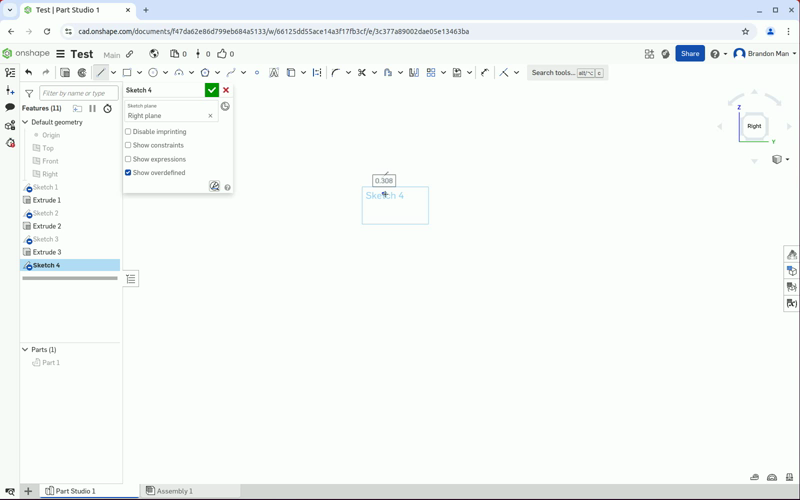
mouse_move(415, 193)
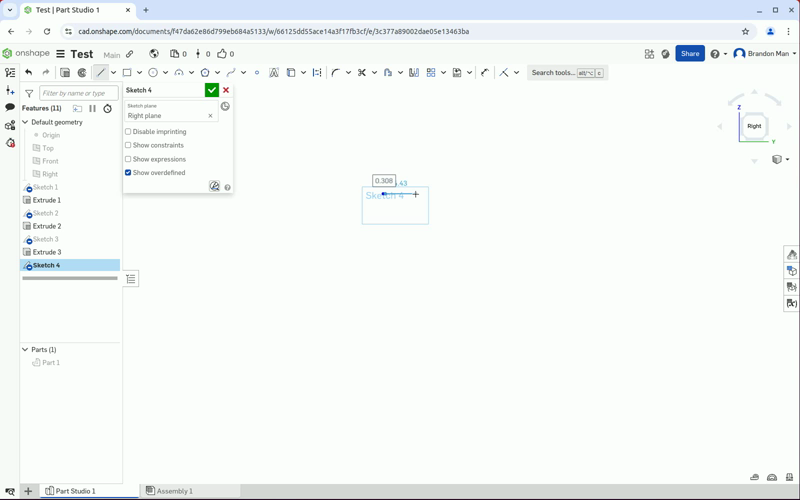
mouse_move(385, 170)
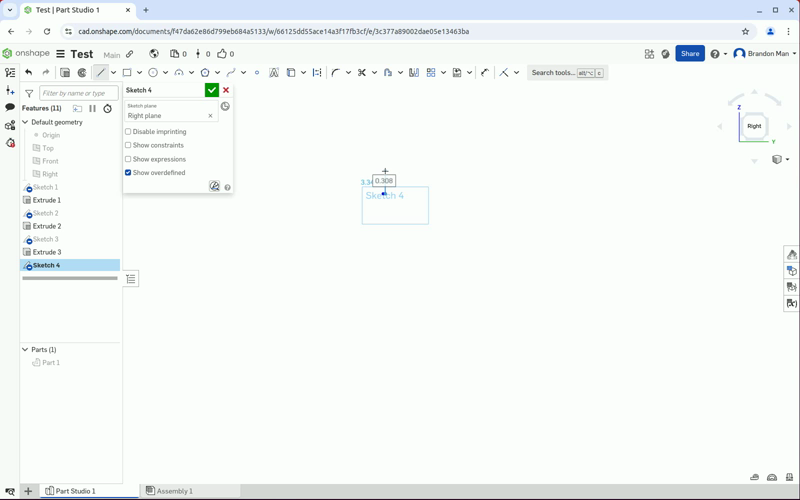
click(385, 170)
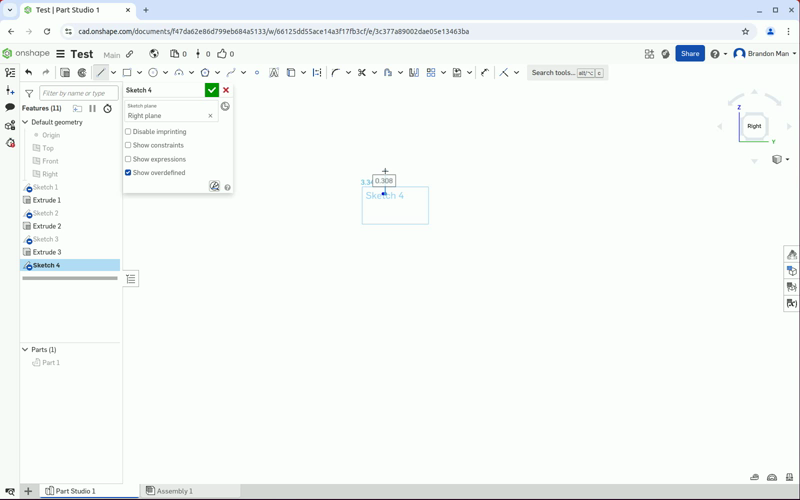
key_up(shift)
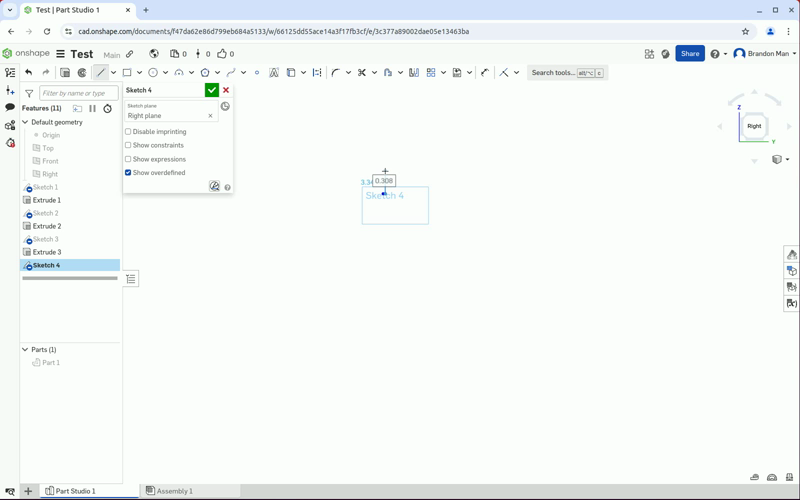
key_down(shift)
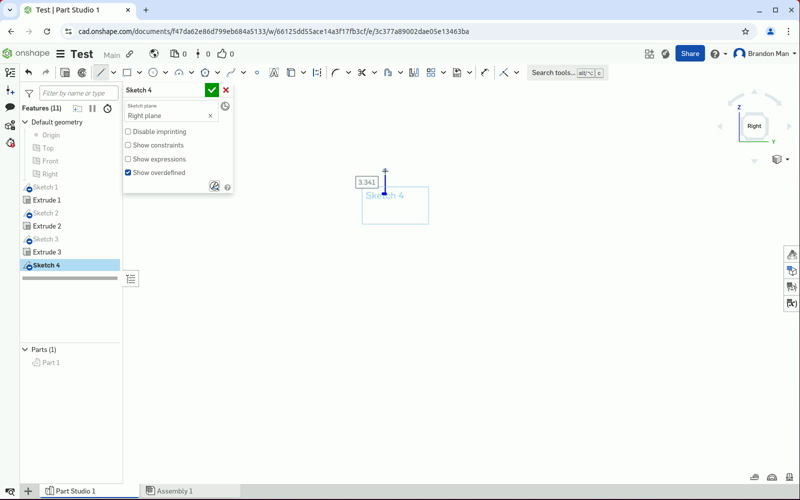
mouse_move(415, 170)
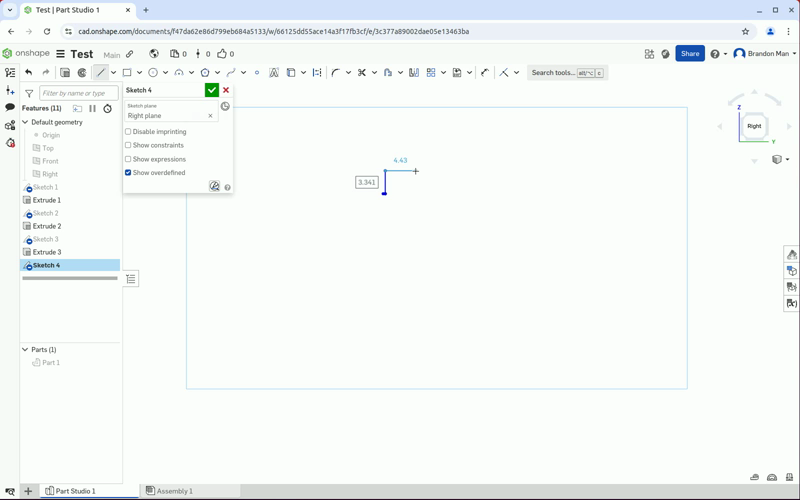
mouse_move(383, 170)
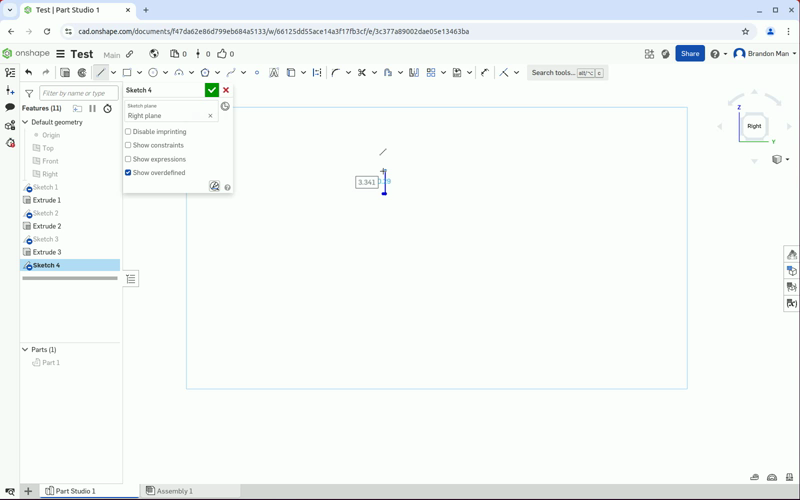
scroll(6)
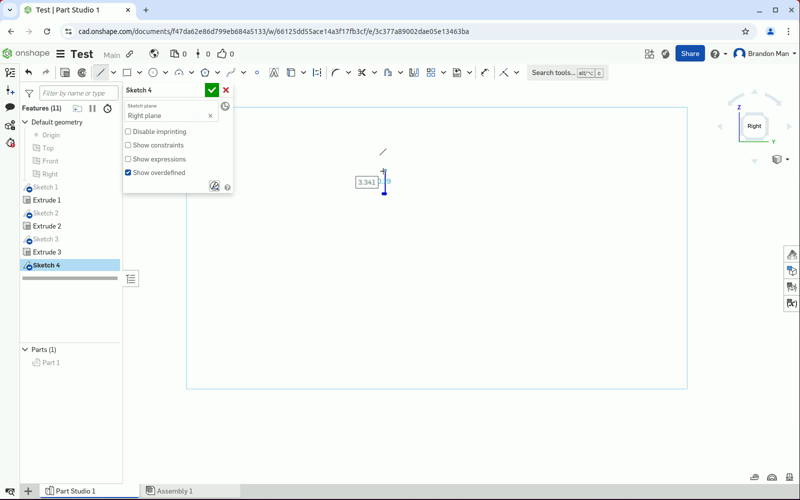
scroll(6)
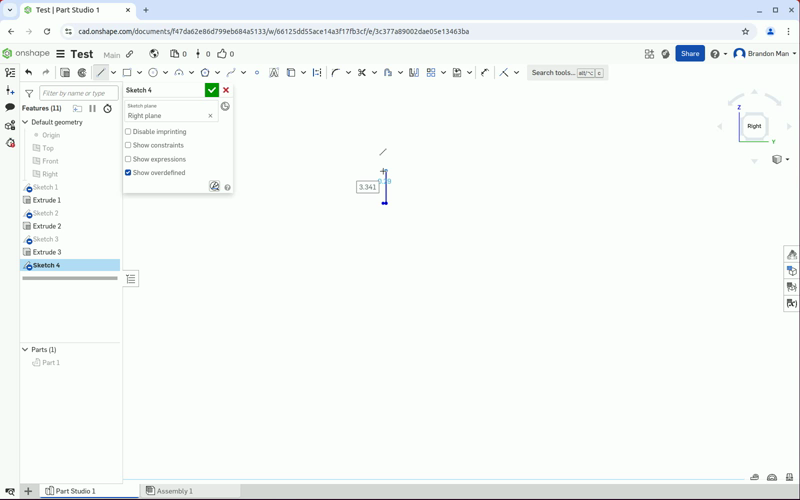
scroll(6)
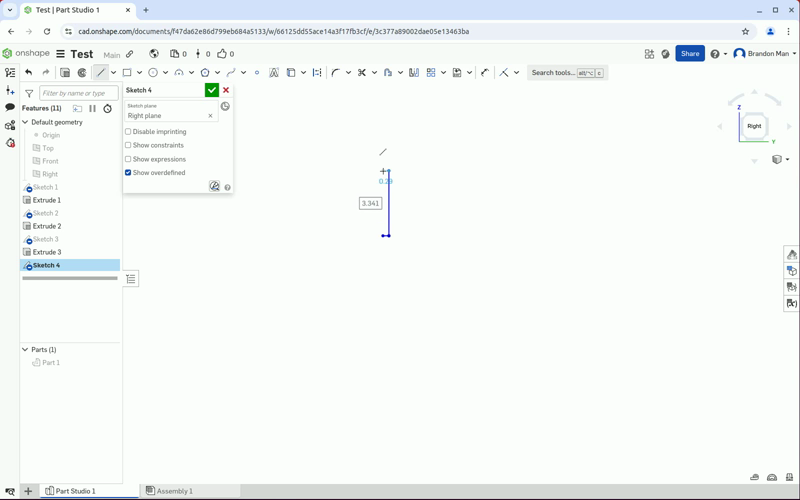
scroll(6)
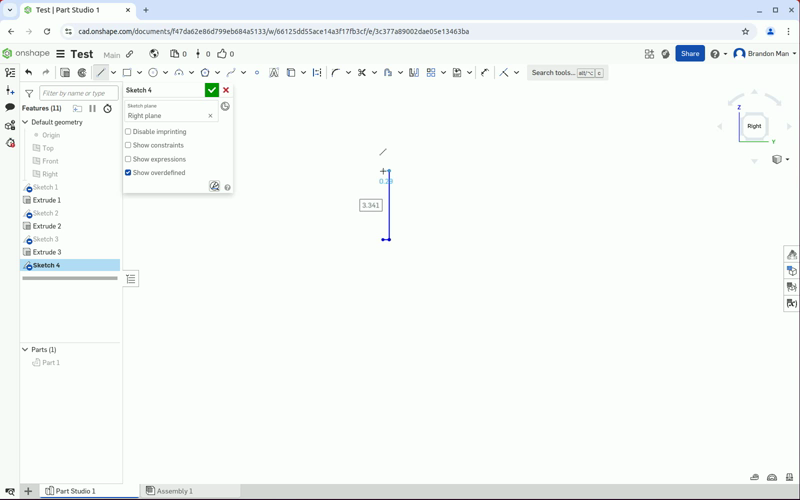
scroll(6)
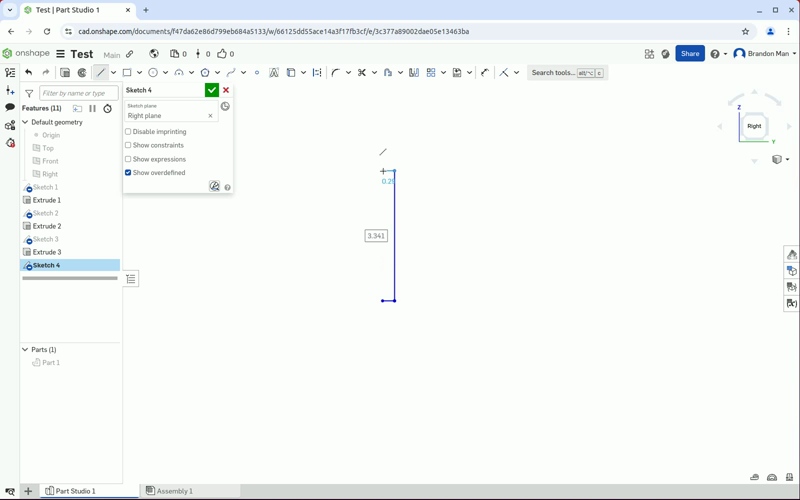
scroll(6)
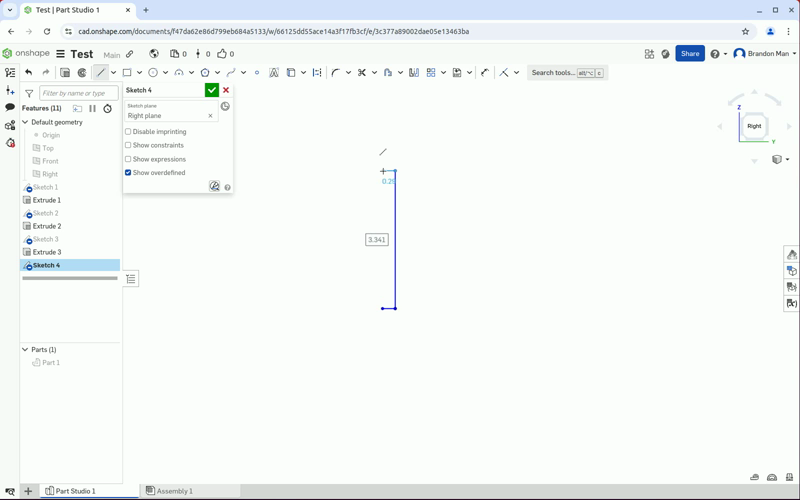
scroll(6)
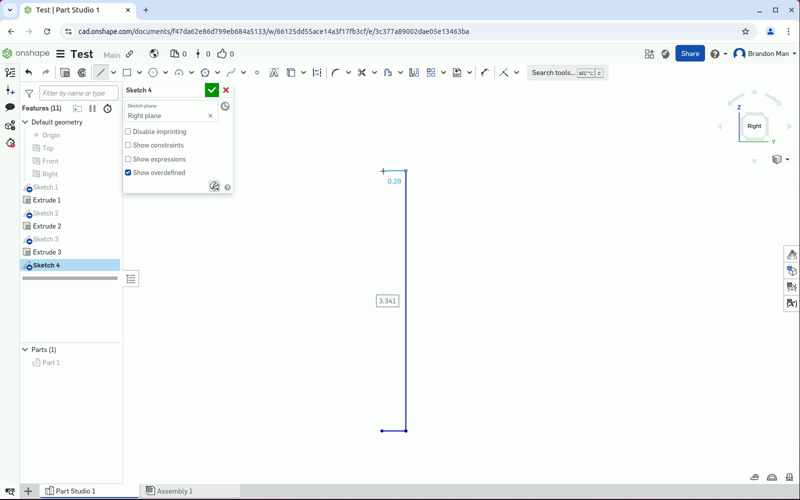
click(383, 170)
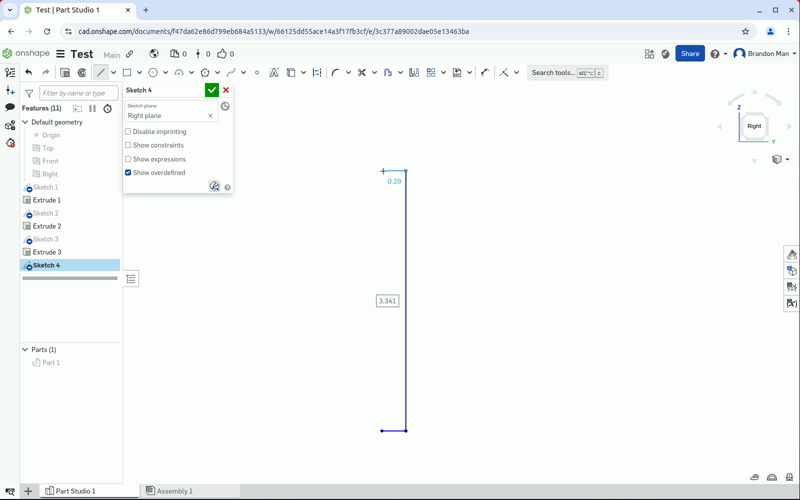
scroll(-6)
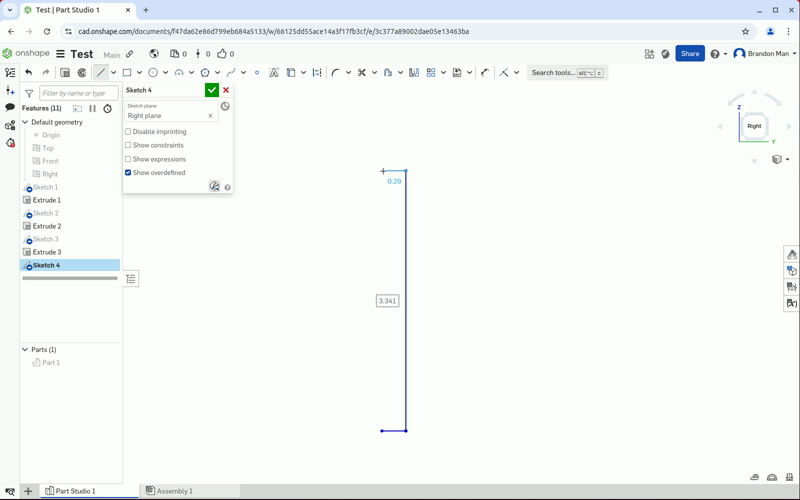
scroll(-6)
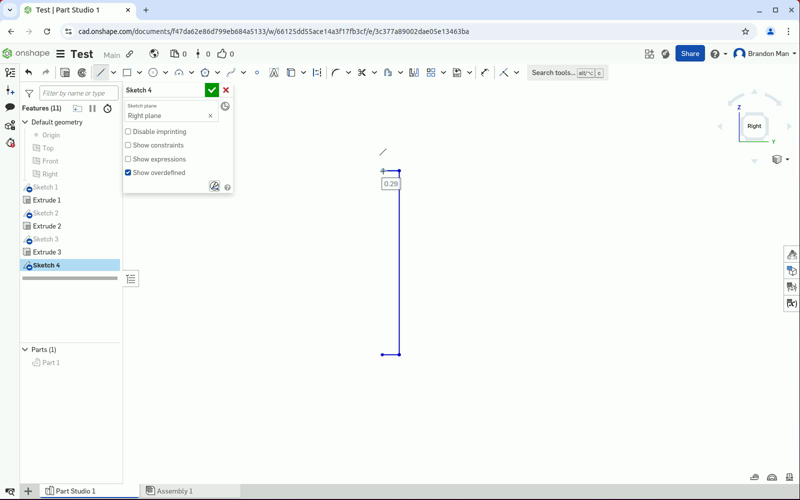
scroll(-6)
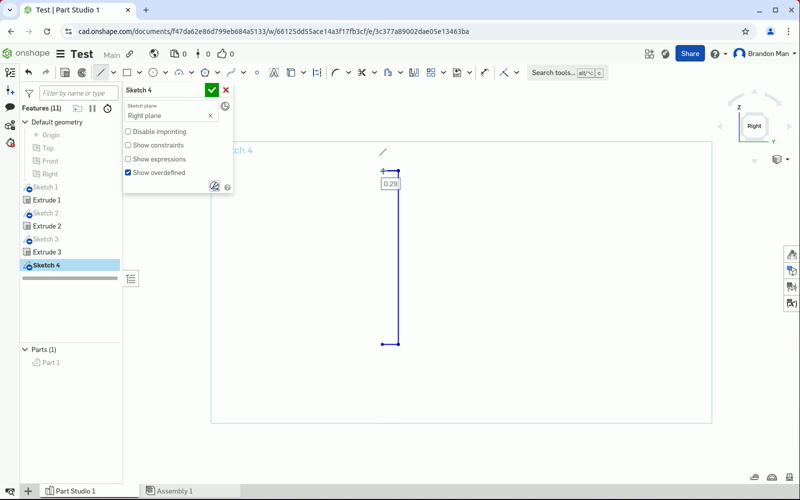
scroll(-6)
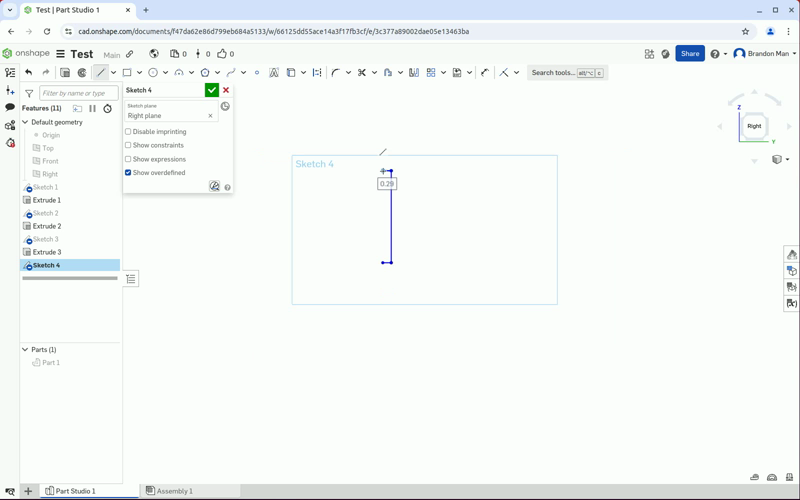
scroll(-6)
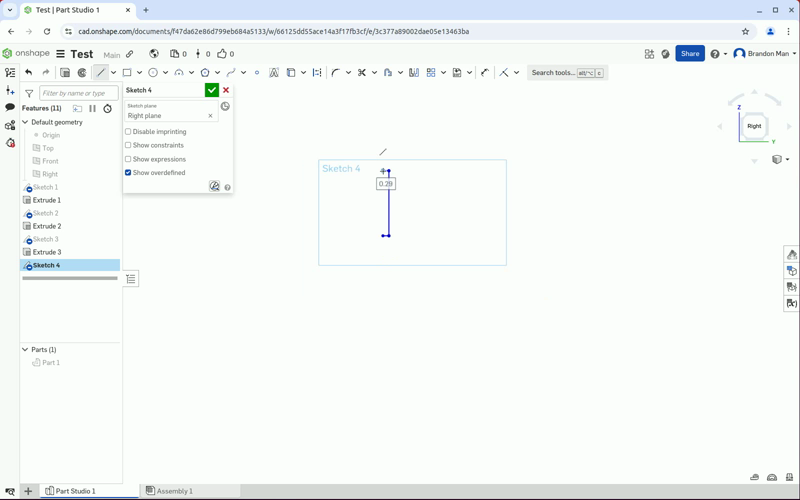
scroll(-6)
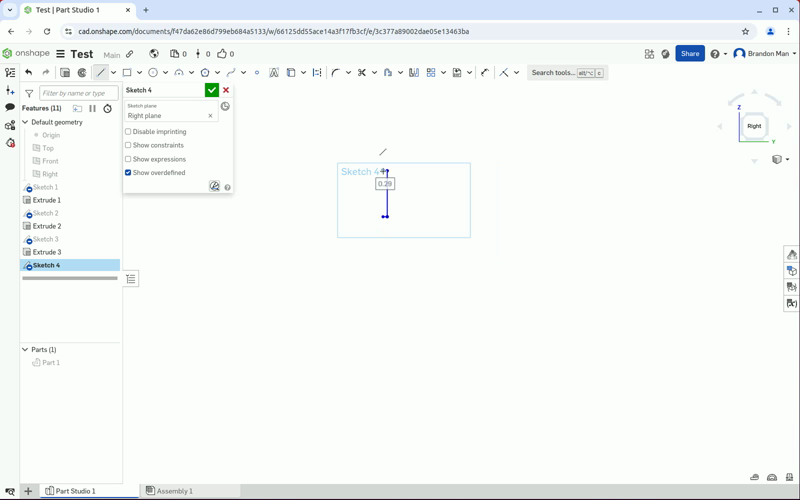
scroll(-6)
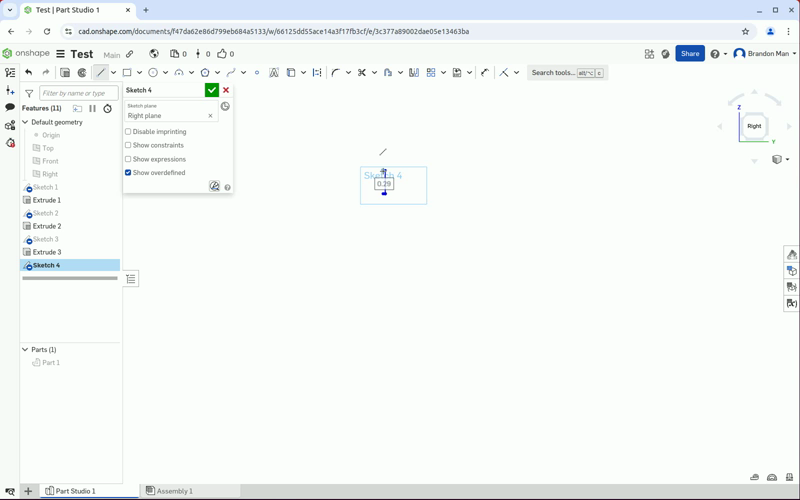
key_up(shift)
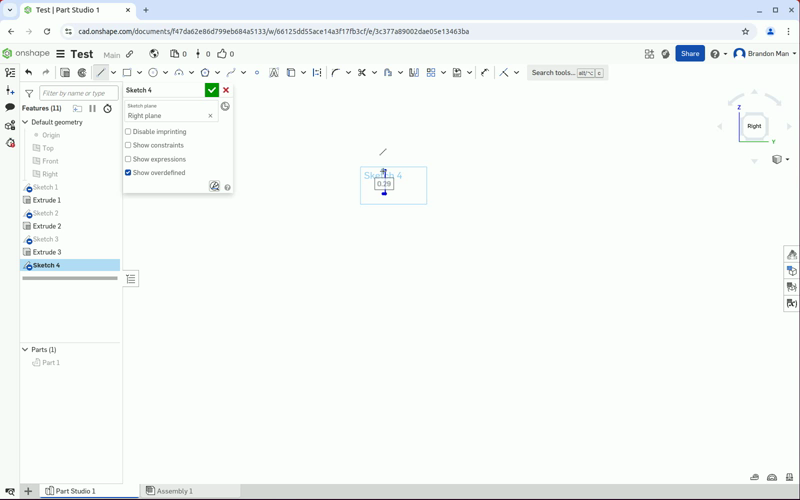
mouse_move(413, 170)
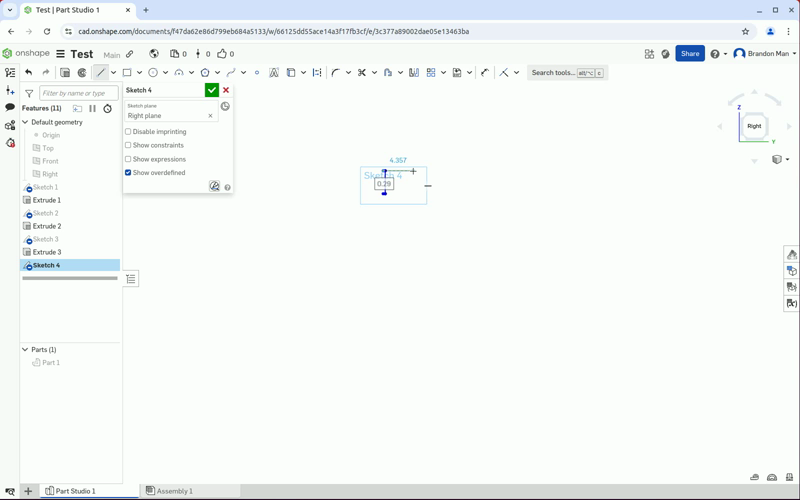
key_down(shift)
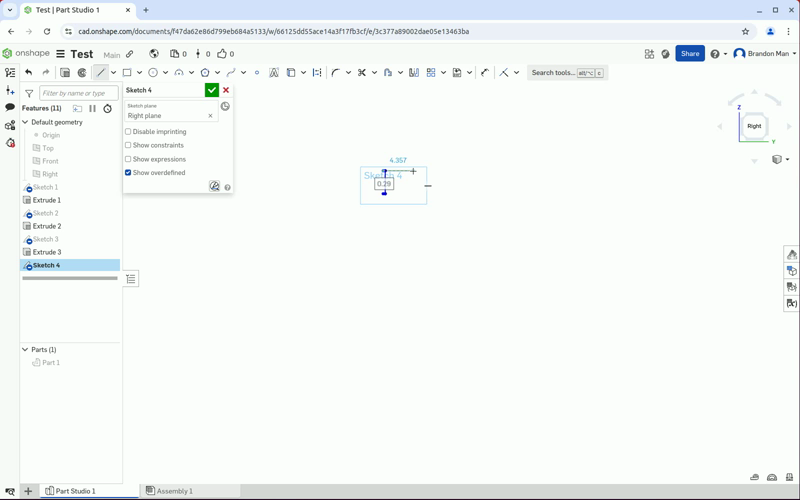
mouse_move(383, 193)
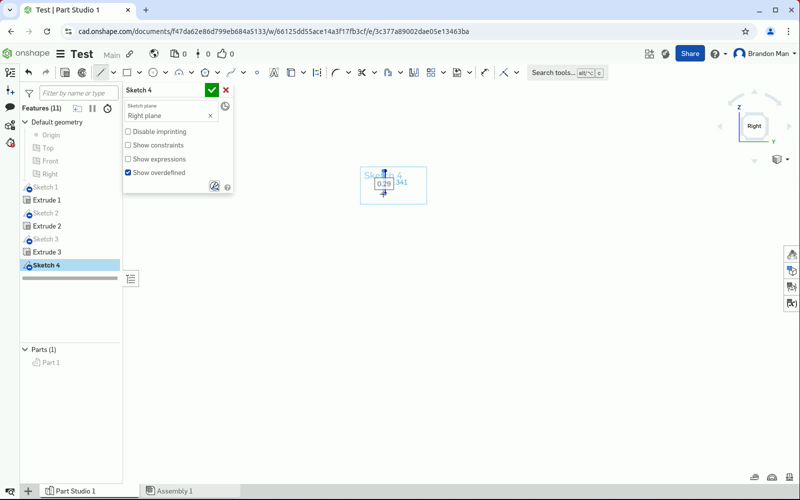
scroll(6)
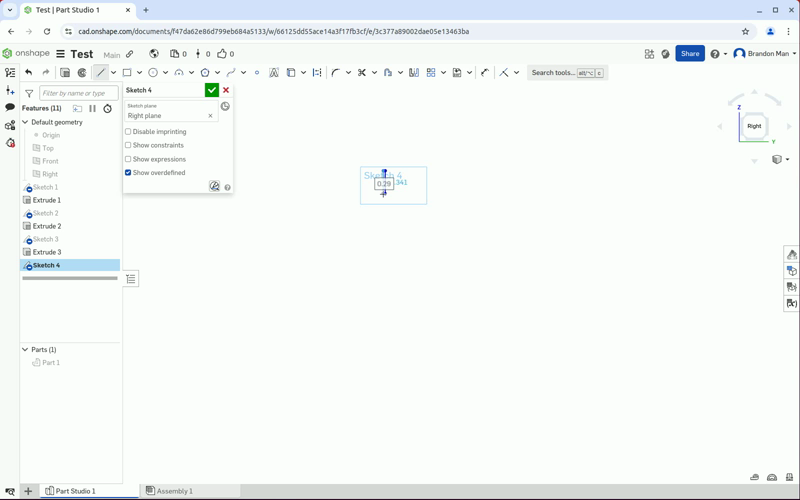
scroll(6)
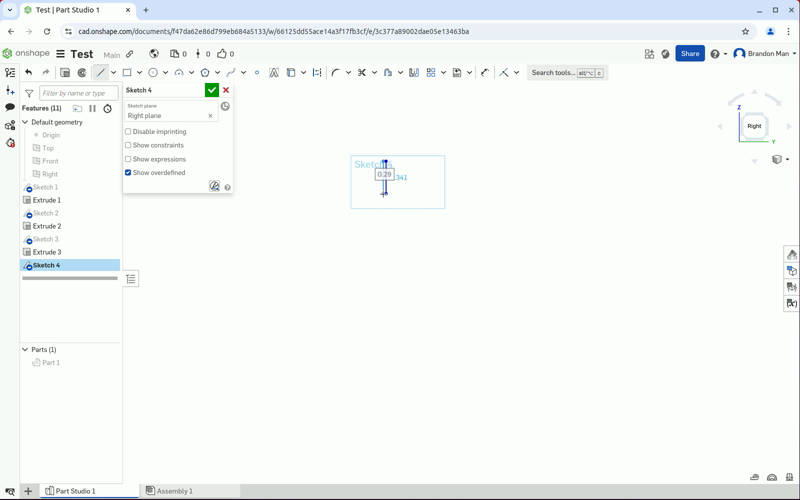
scroll(6)
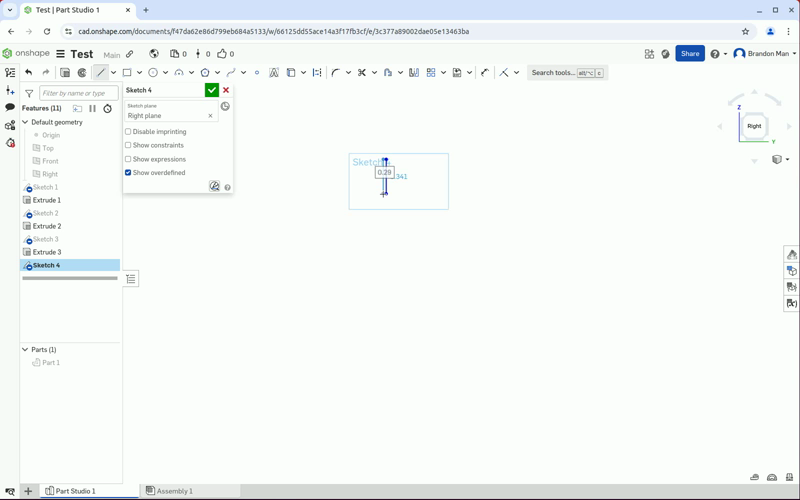
scroll(6)
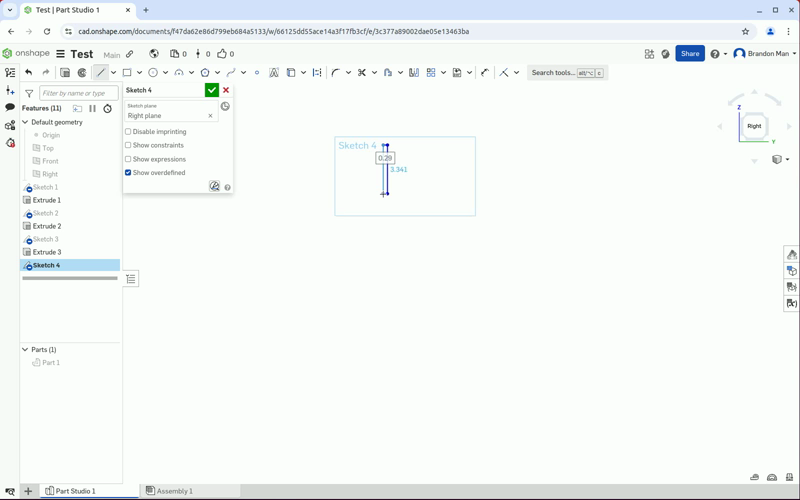
scroll(6)
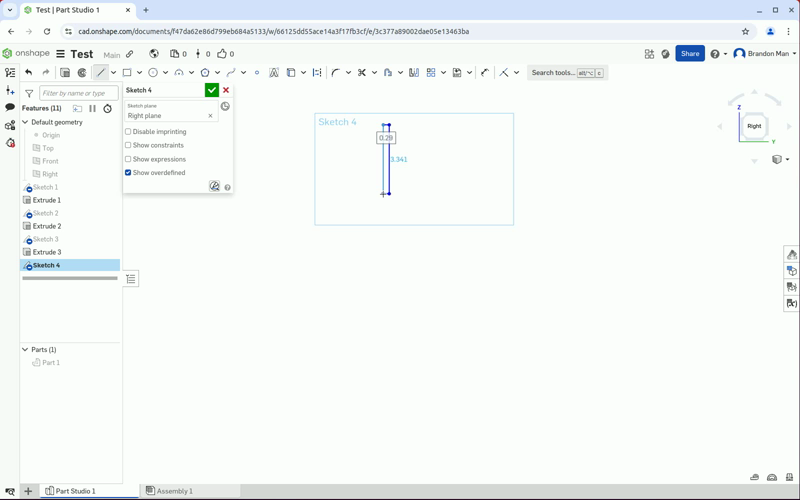
scroll(6)
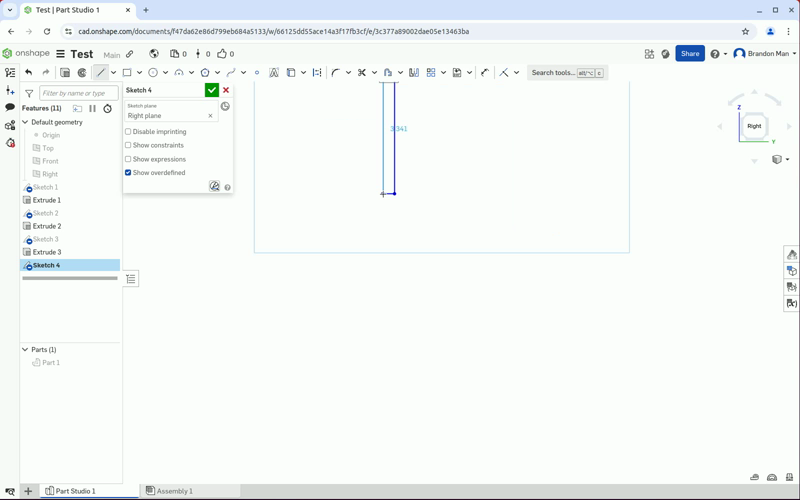
scroll(6)
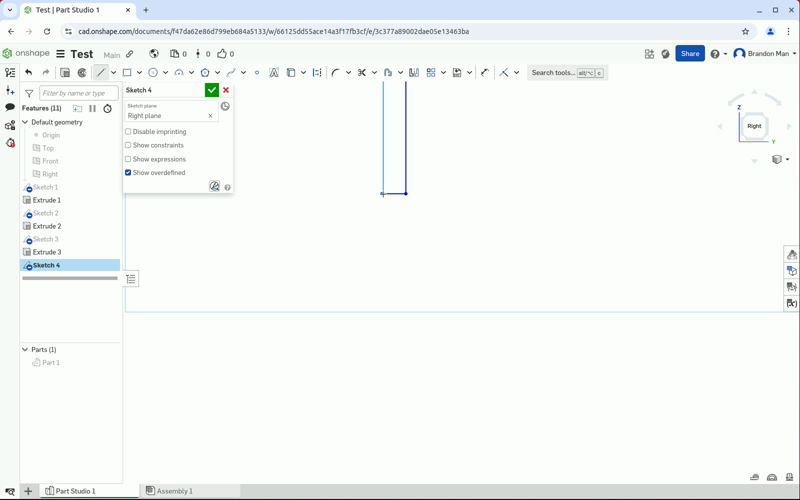
key_up(shift)
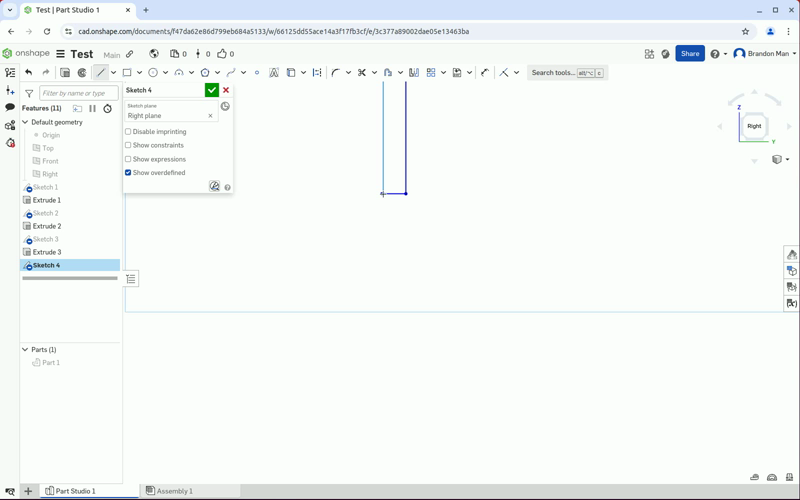
click(383, 193)
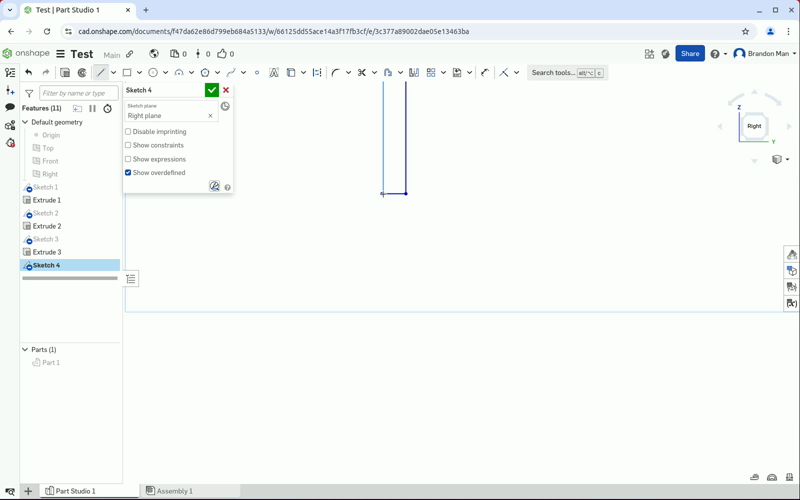
scroll(-6)
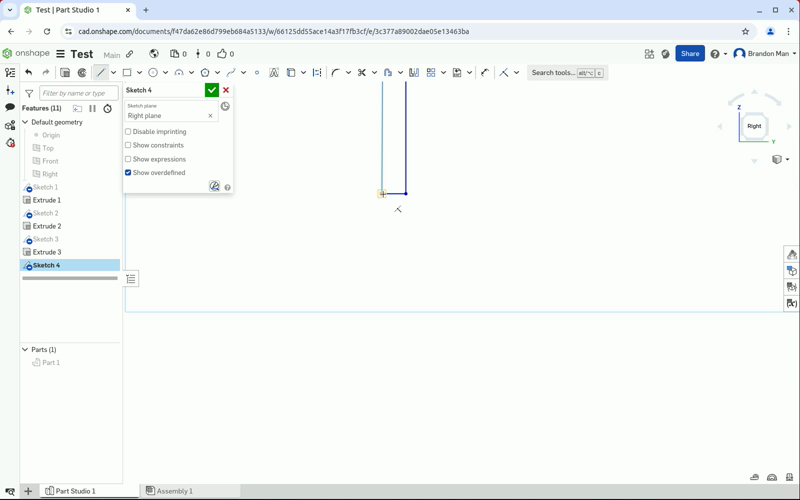
scroll(-6)
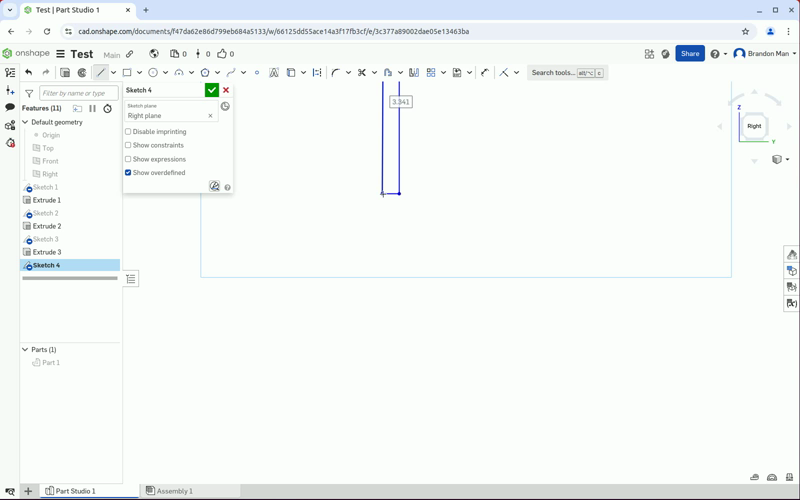
scroll(-6)
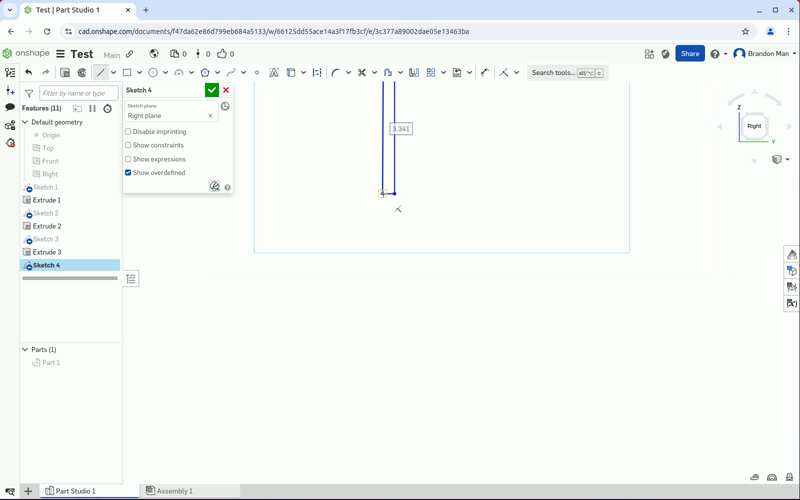
scroll(-6)
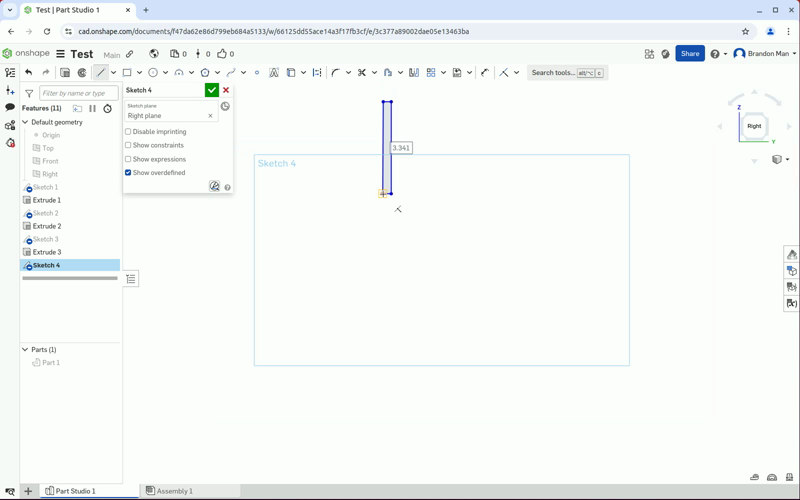
scroll(-6)
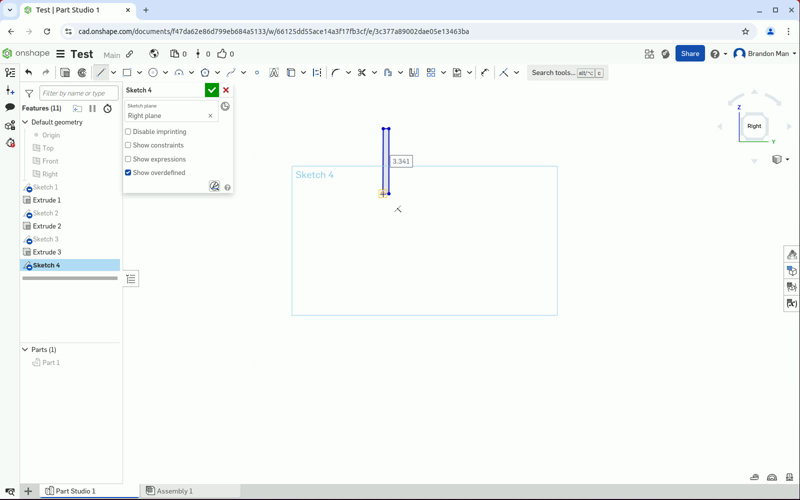
scroll(-6)
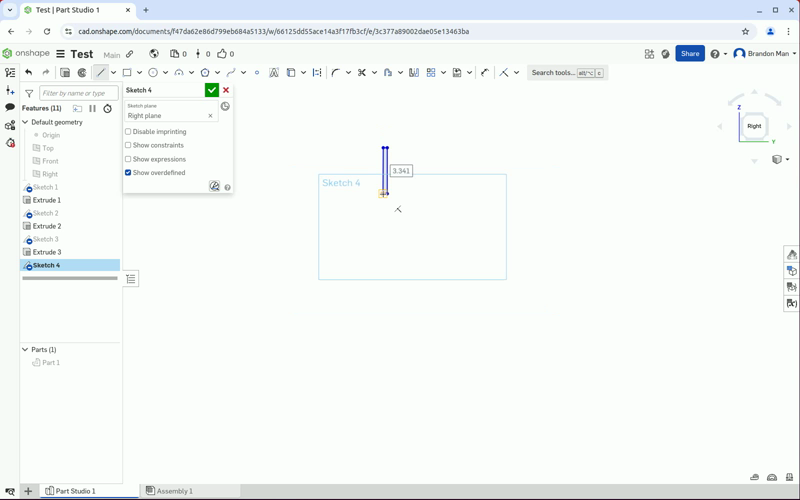
scroll(-6)
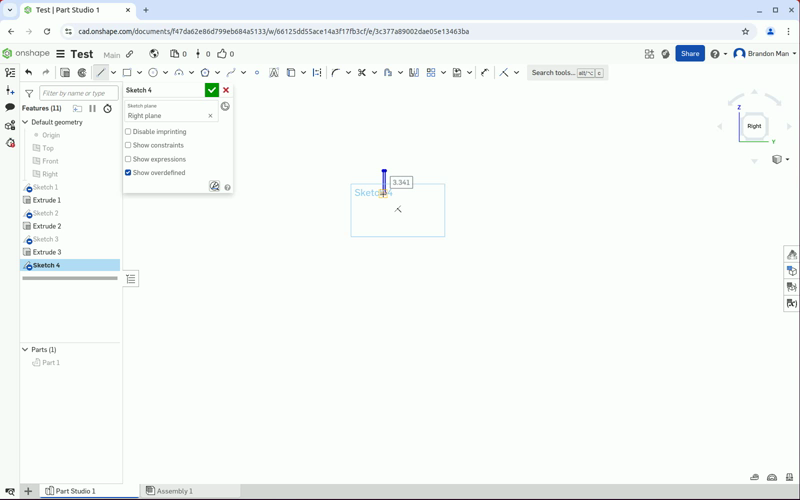
key(esc)
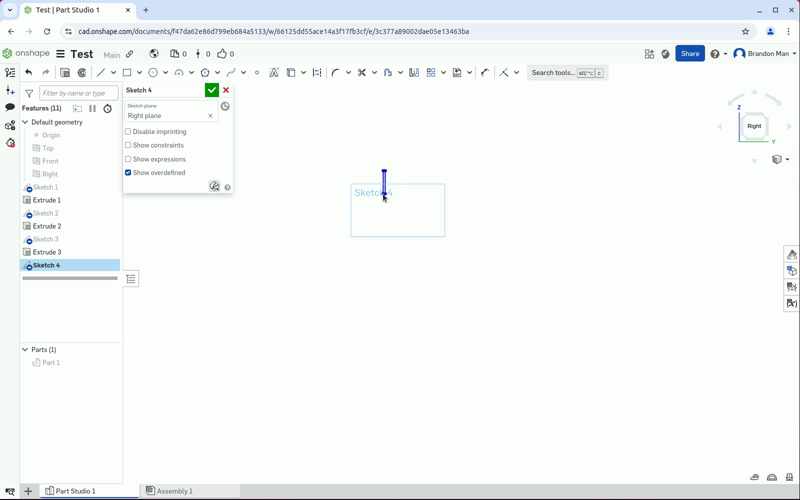
mouse_move(383, 182)
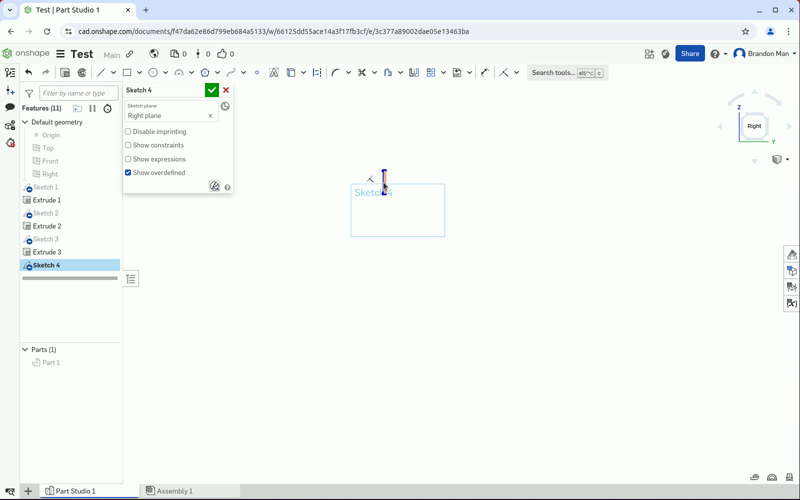
scroll(6)
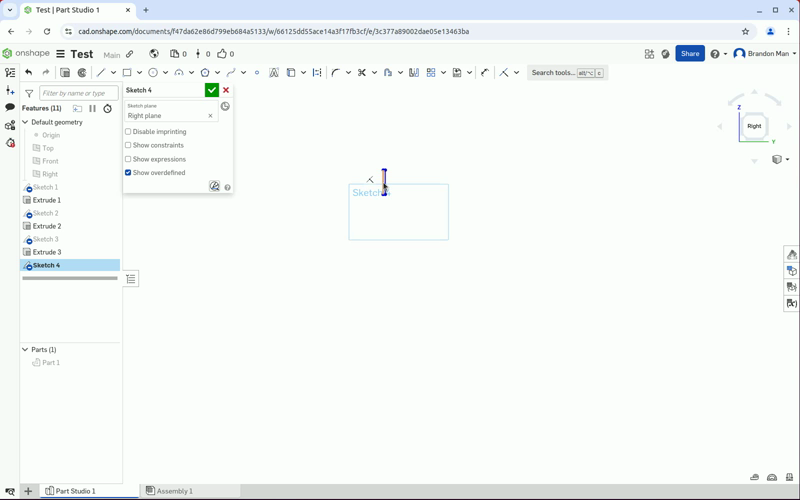
scroll(6)
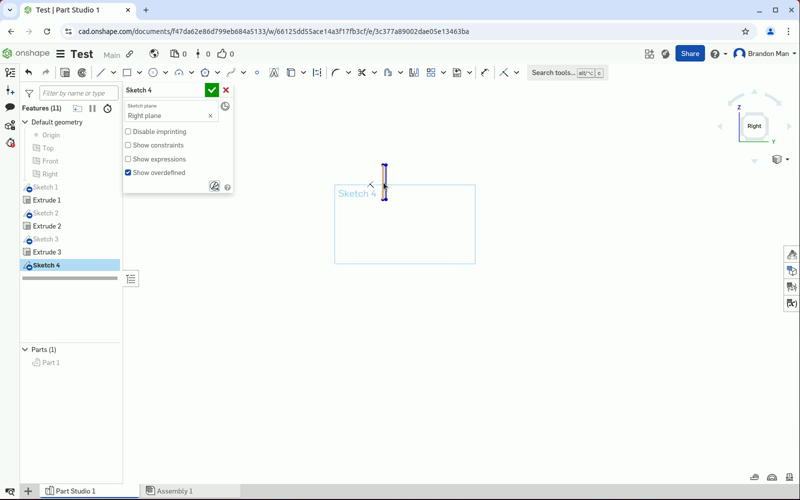
scroll(6)
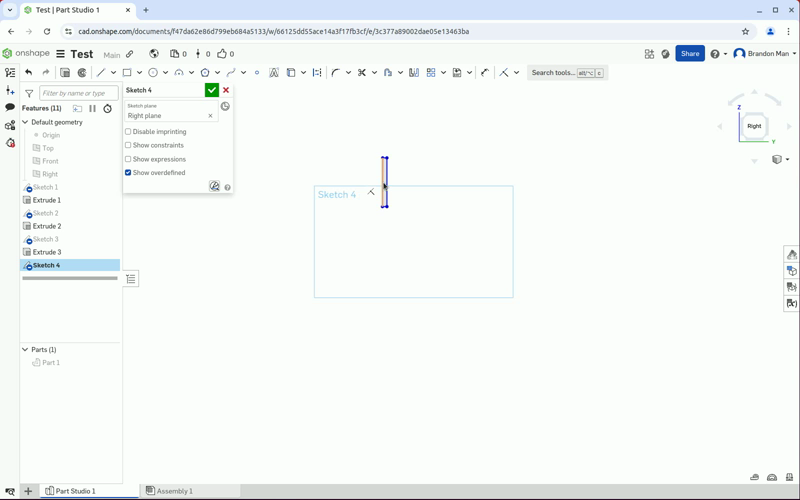
scroll(6)
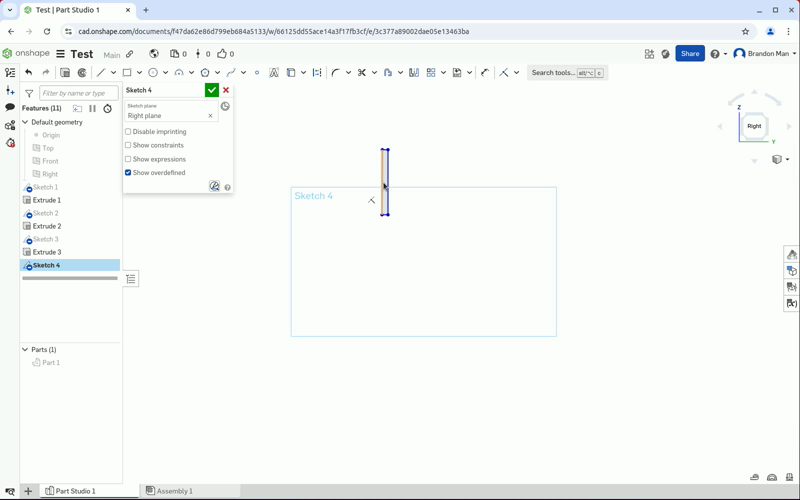
scroll(6)
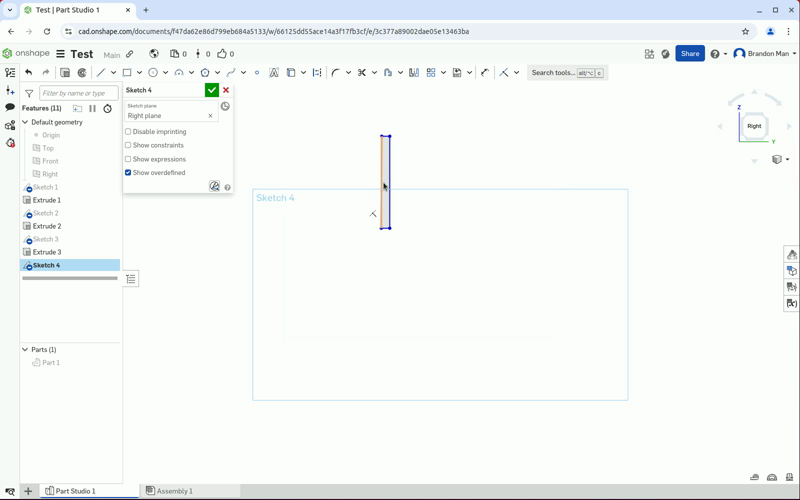
scroll(6)
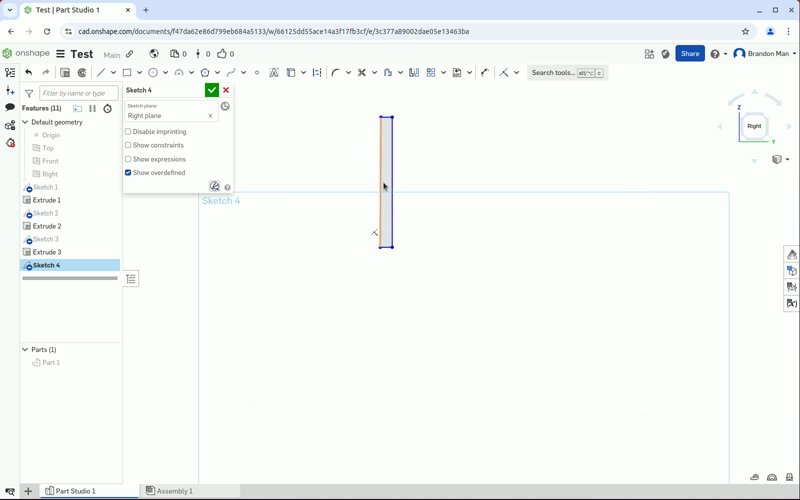
scroll(6)
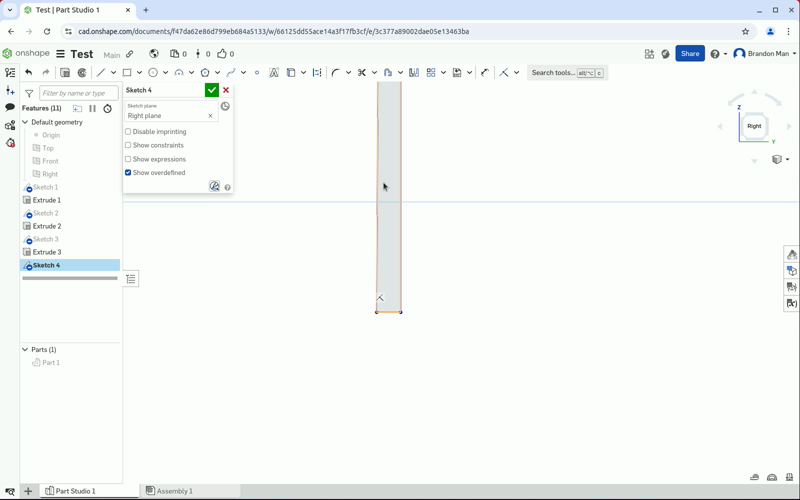
click(383, 182)
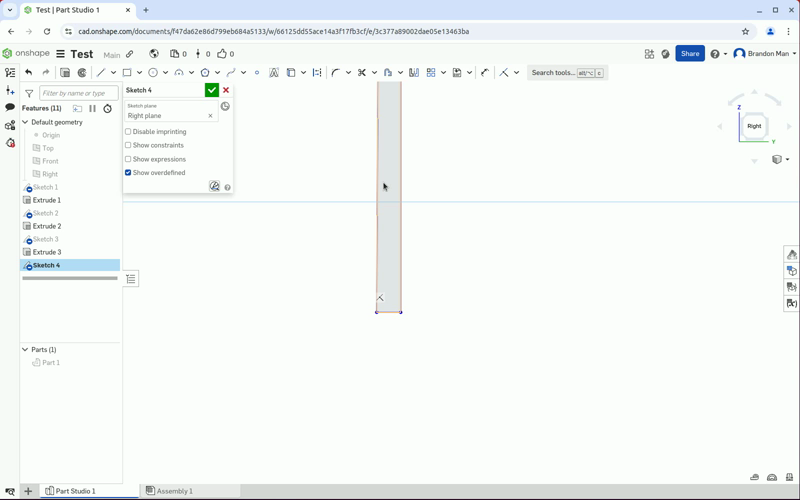
scroll(-6)
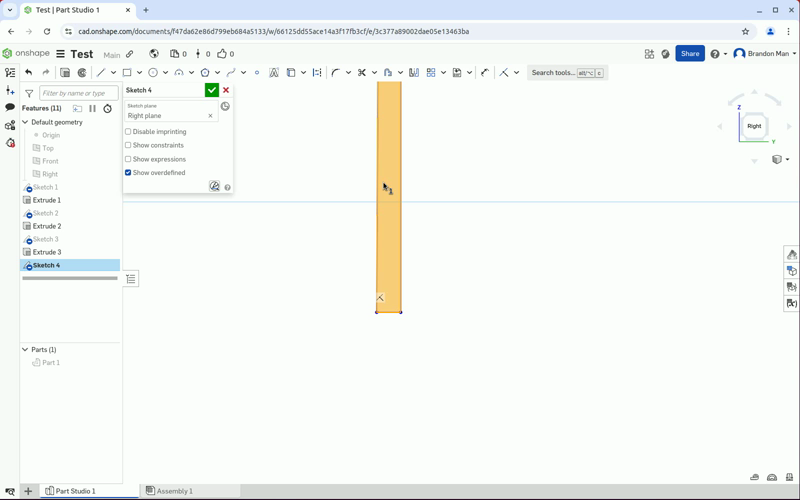
scroll(-6)
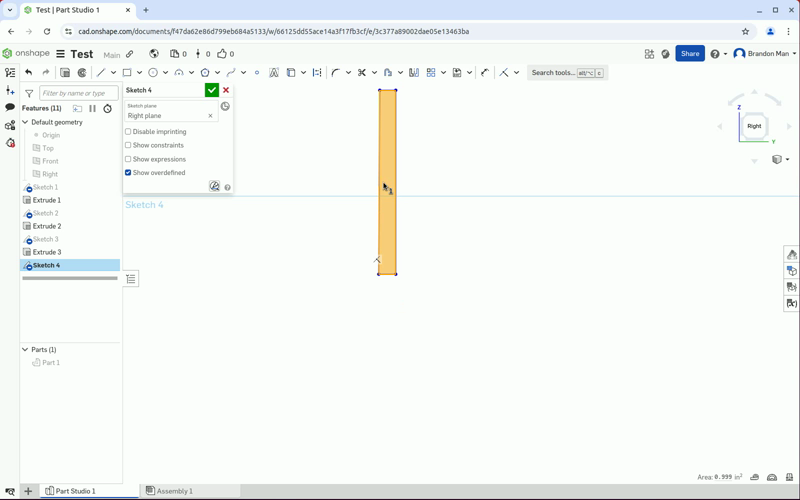
scroll(-6)
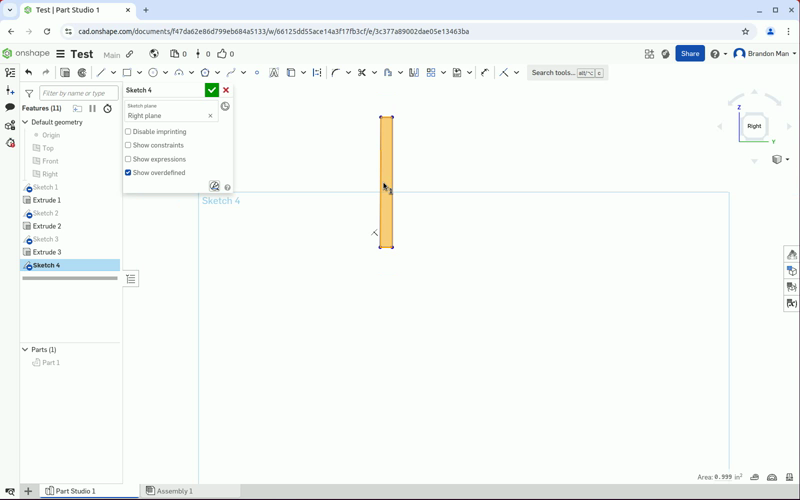
scroll(-6)
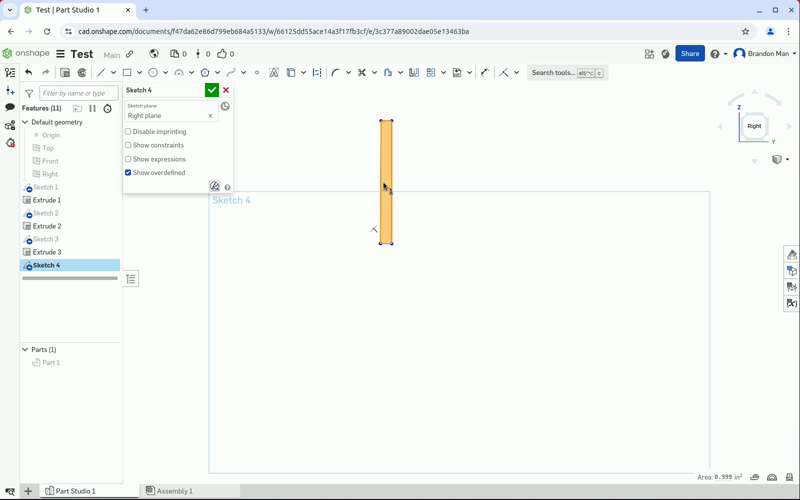
scroll(-6)
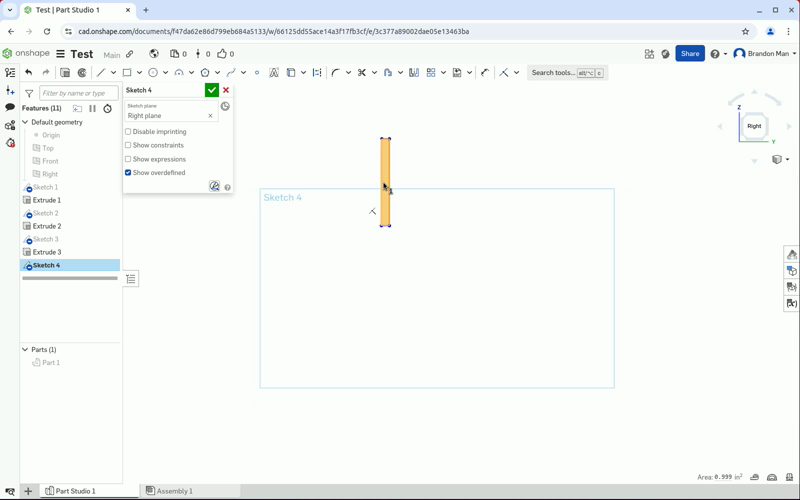
scroll(-6)
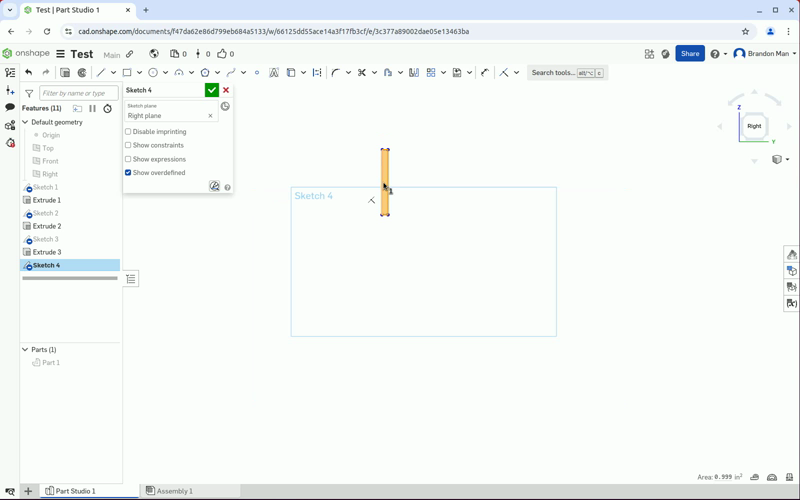
scroll(-6)
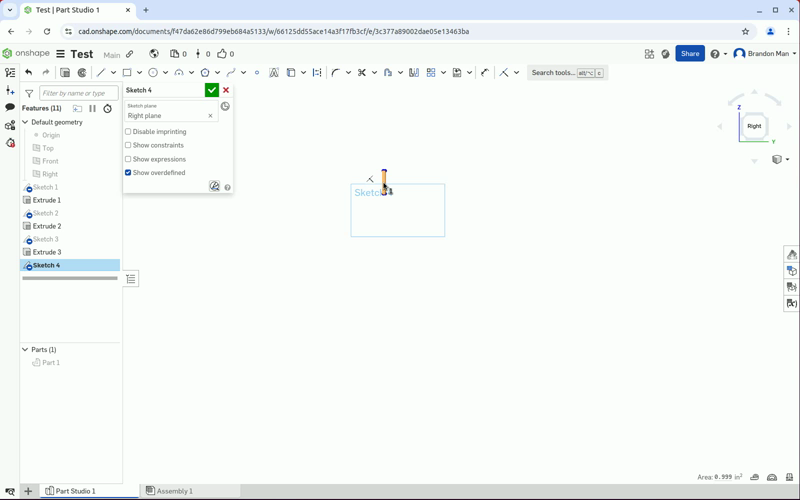
mouse_move(73, 352)
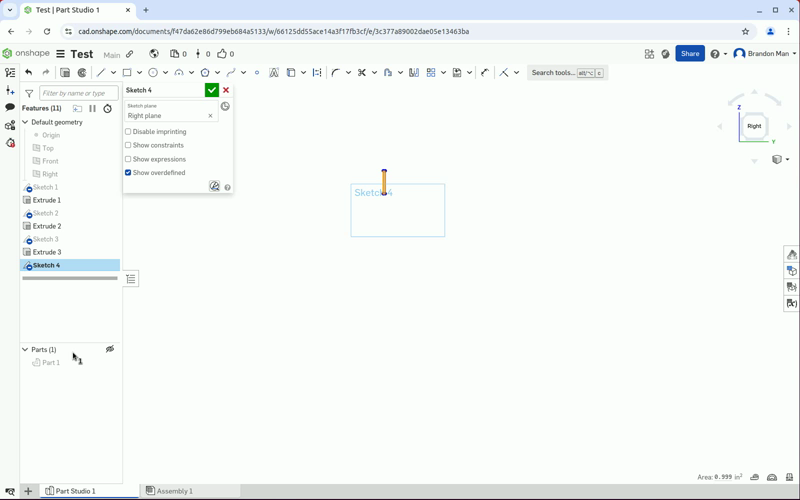
key(shift+y)
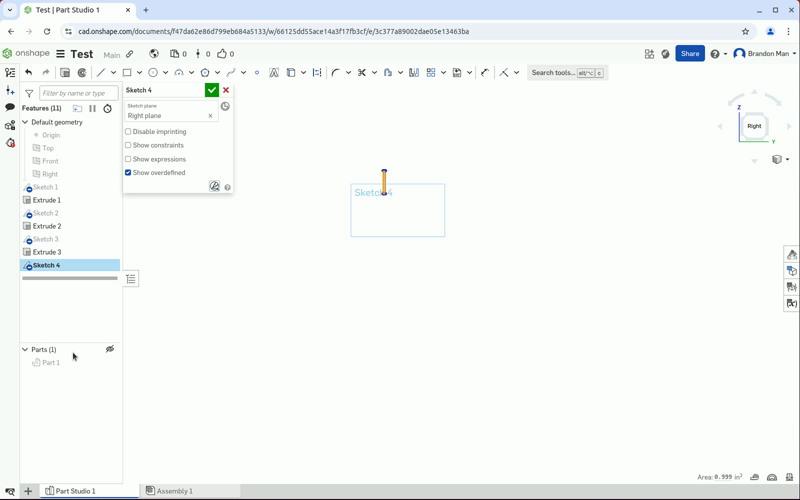
key(shift+e)
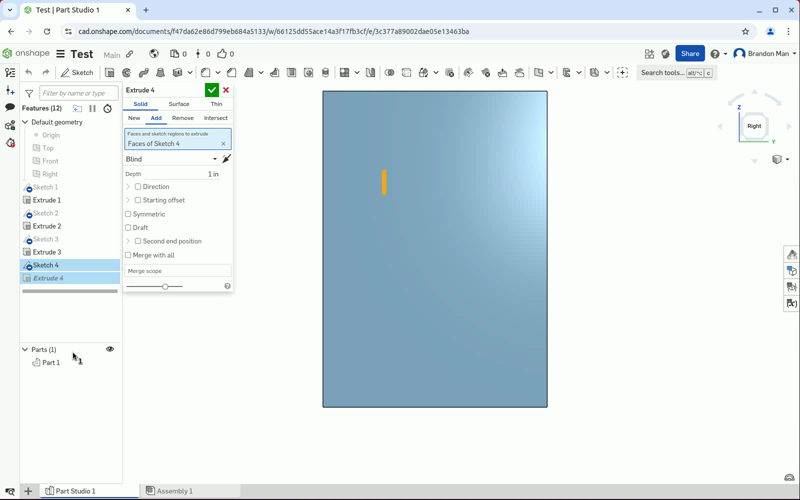
mouse_move(143, 106)
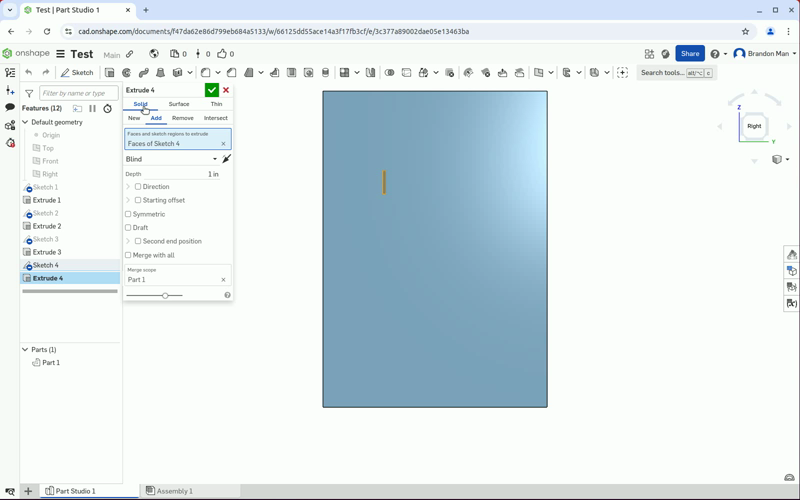
click(143, 106)
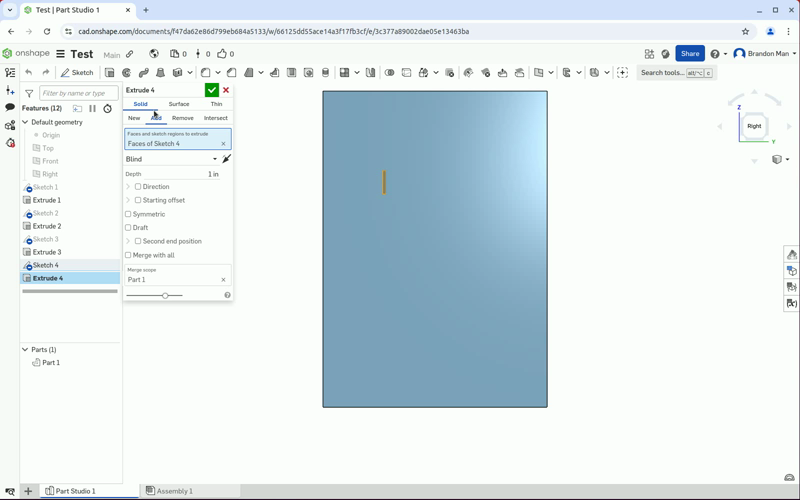
mouse_move(186, 120)
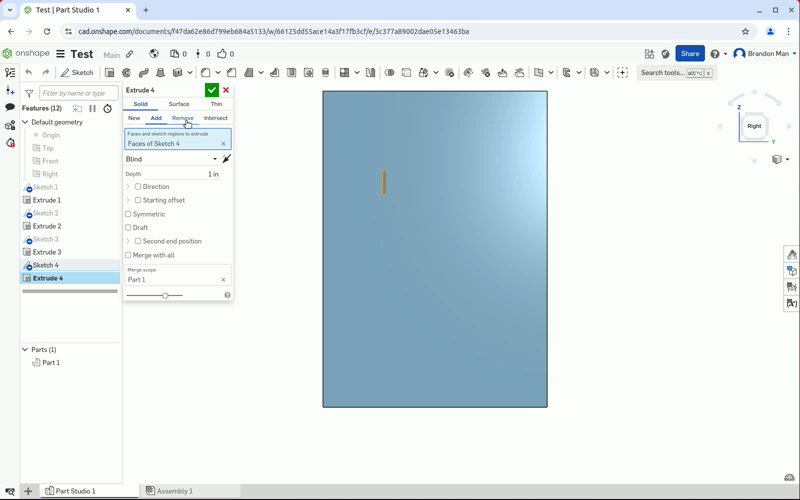
click(186, 120)
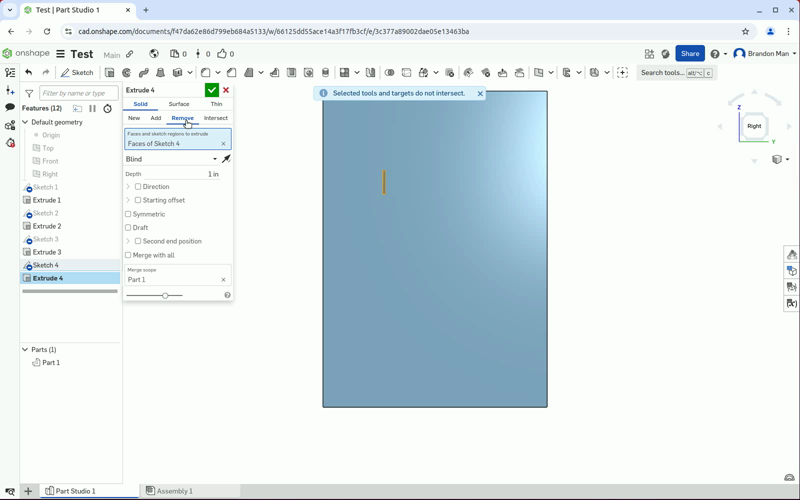
key(tab, 4)
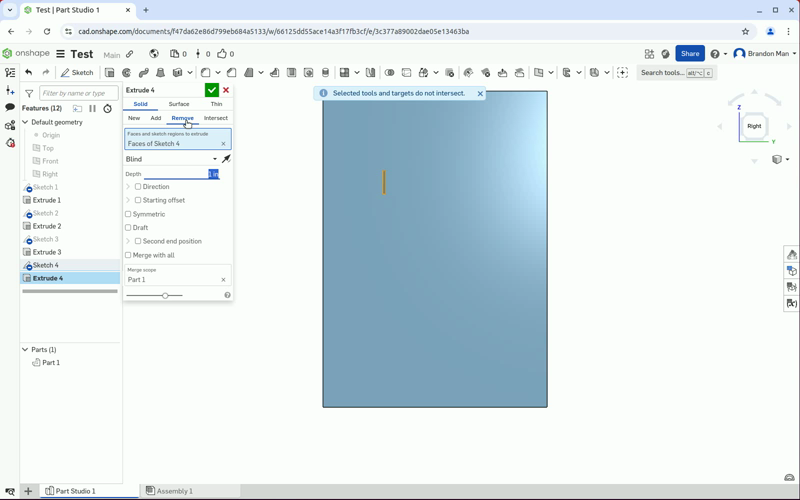
text(0.481)
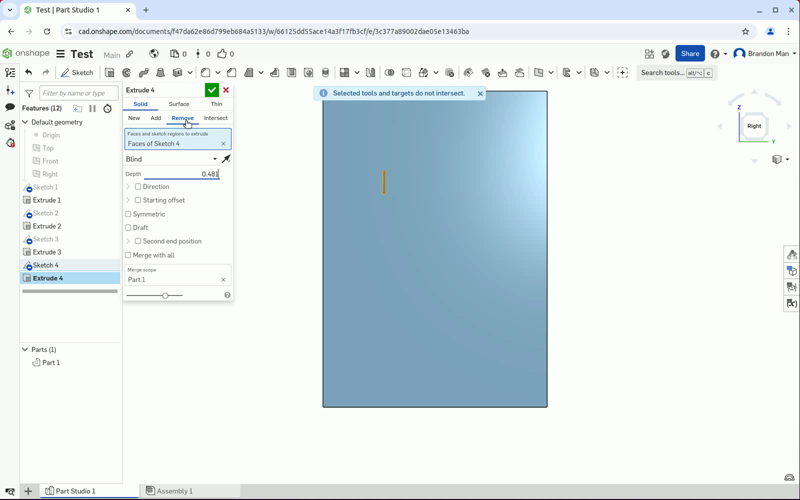
key(tab, 6)
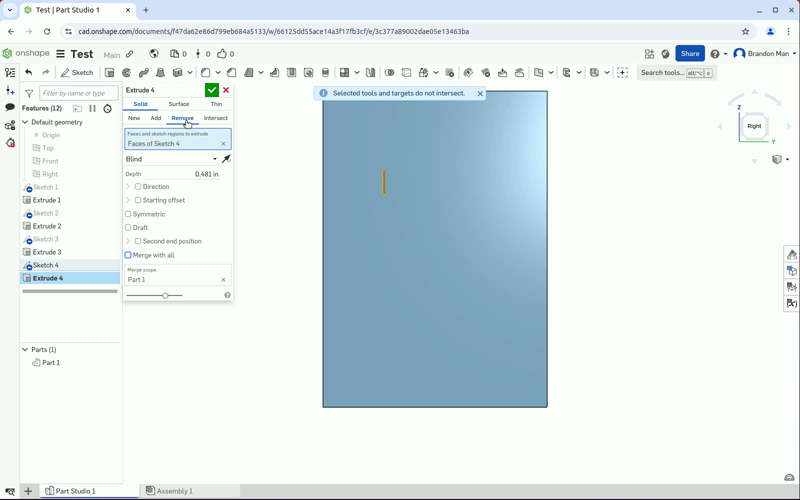
key(space)
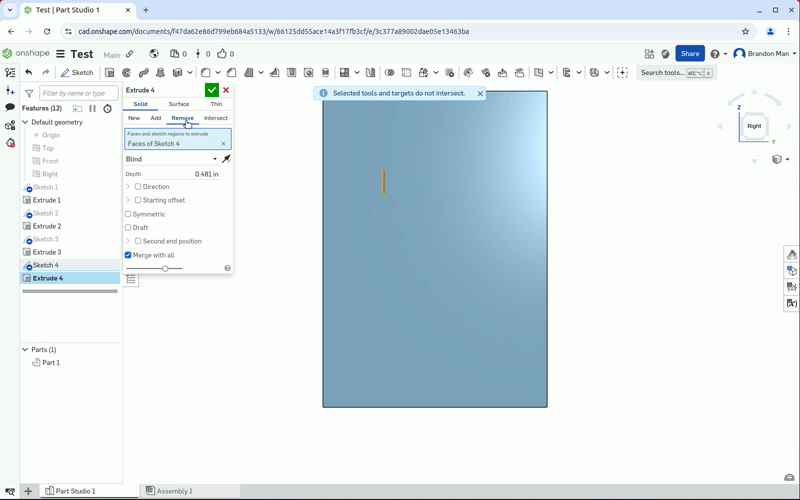
key(enter)
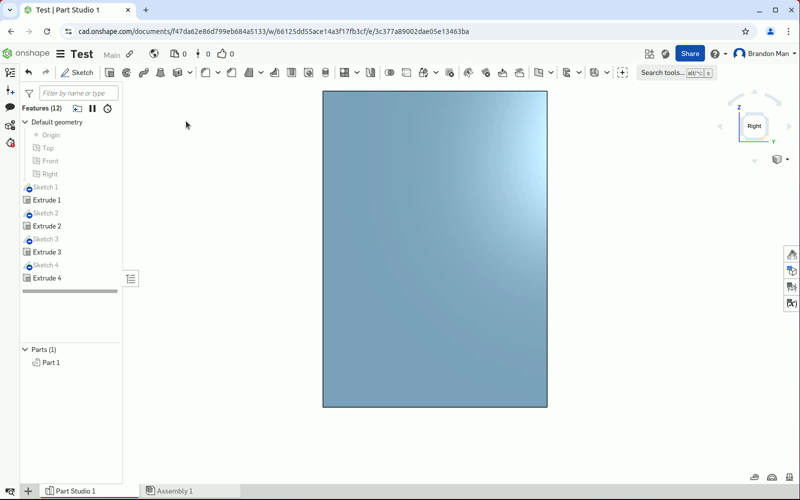
key(shift+h)
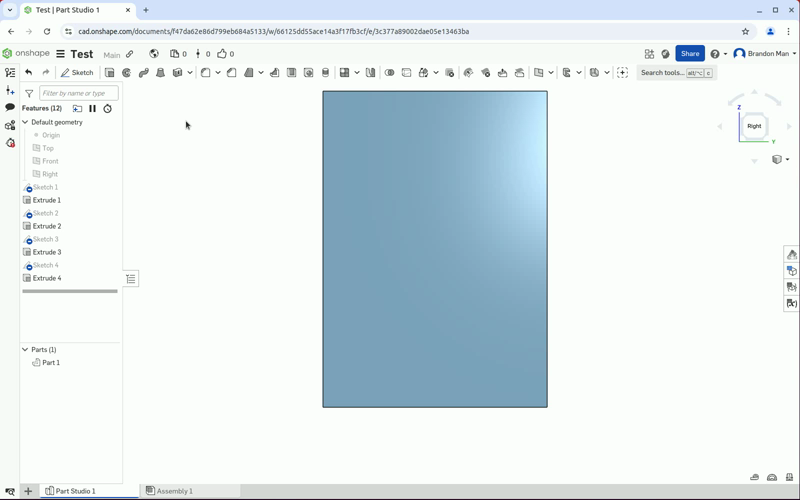
key(shift+h)
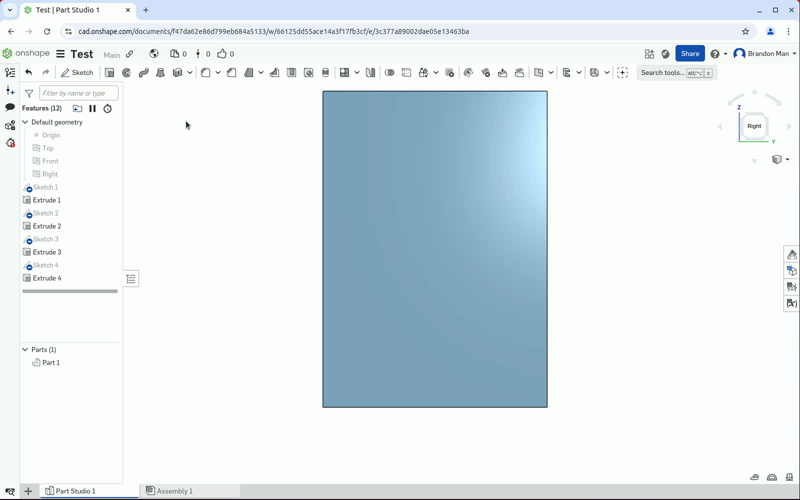
mouse_move(73, 189)
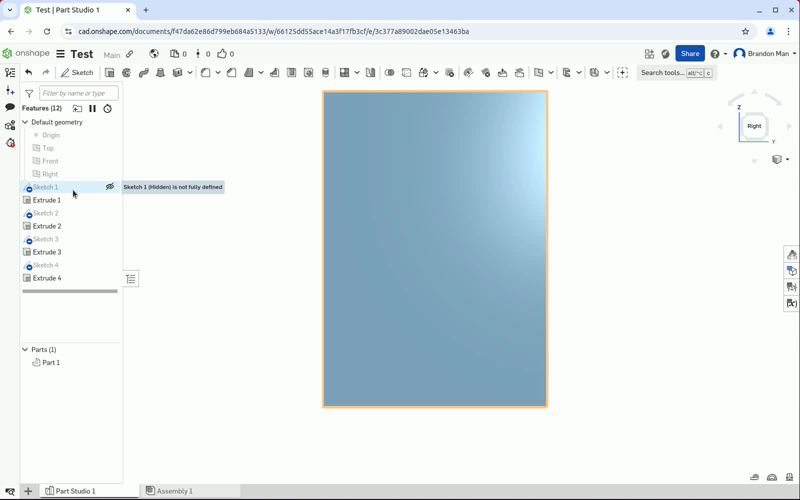
click(73, 189)
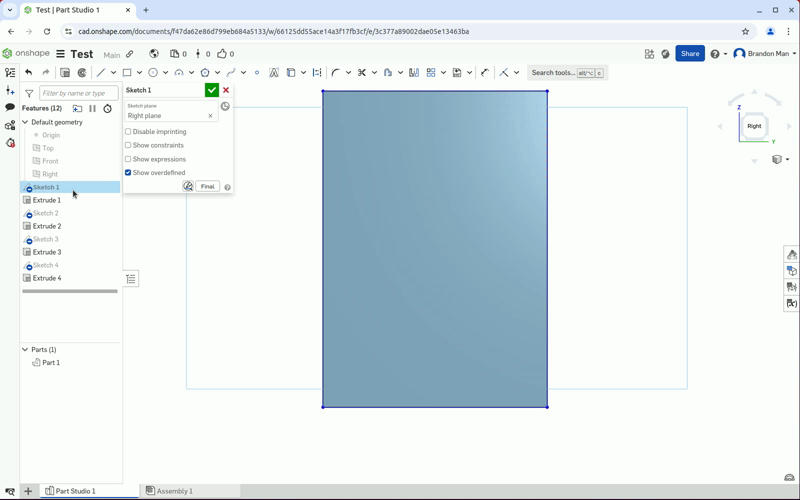
mouse_move(229, 92)
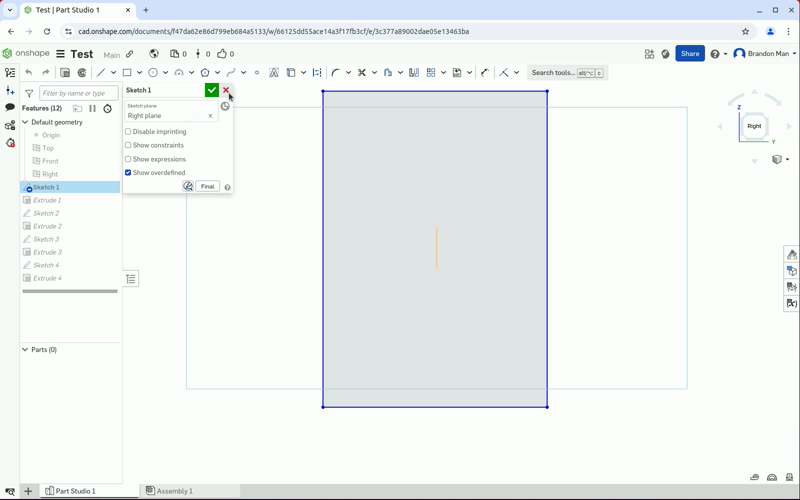
click(229, 92)
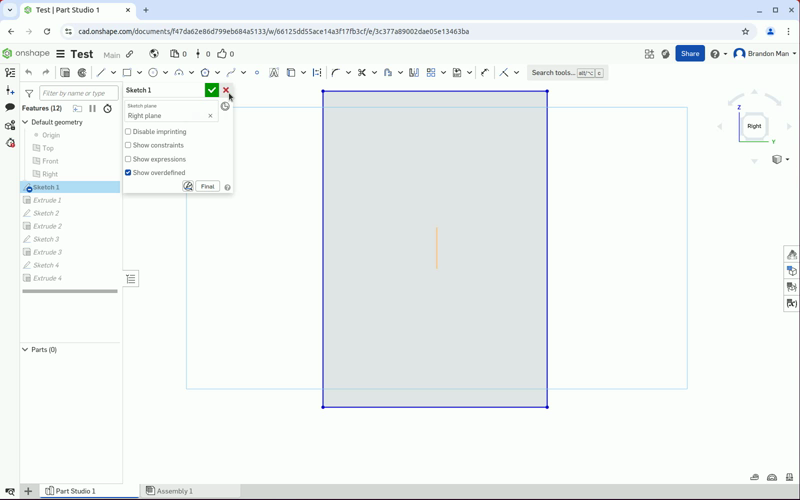
key(shift+s)
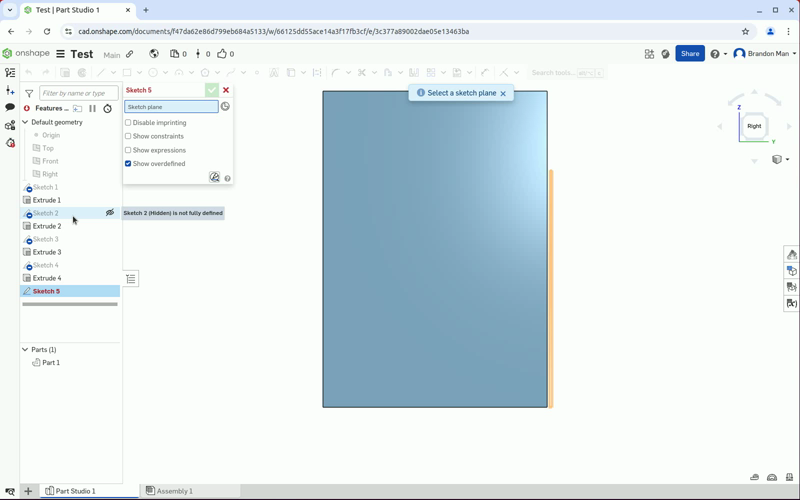
scroll(3)
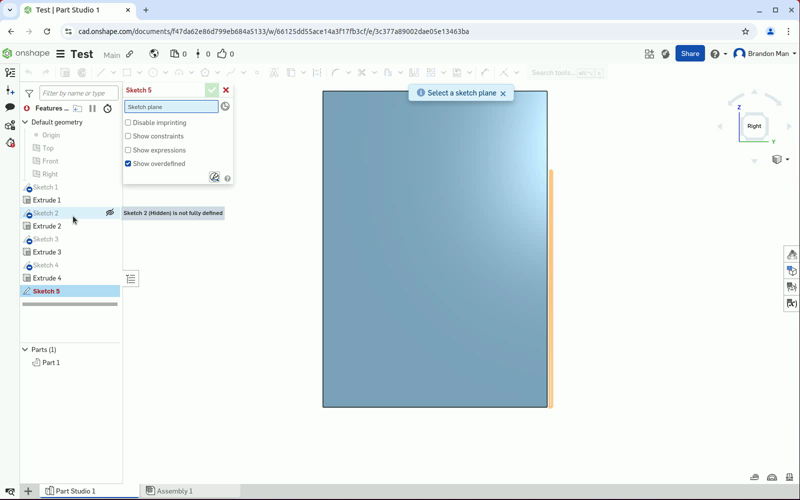
mouse_move(73, 176)
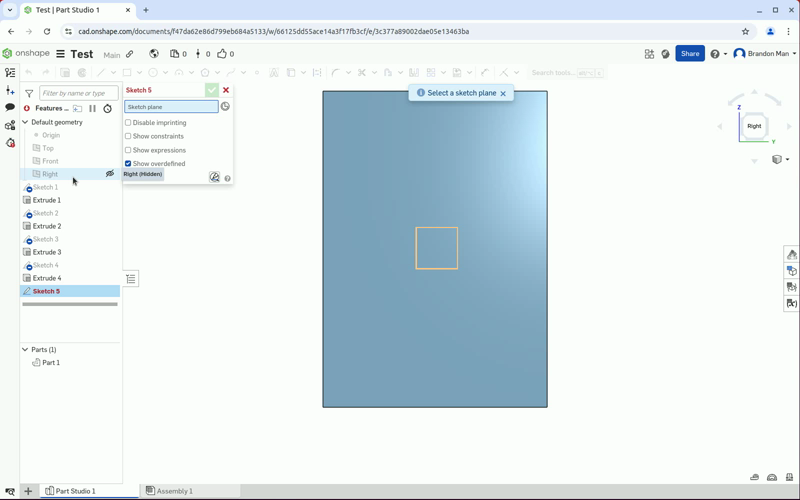
click(73, 176)
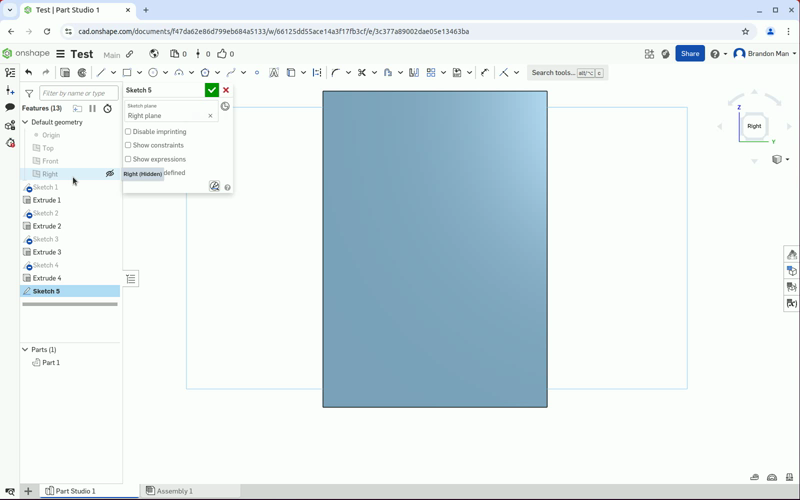
mouse_move(73, 352)
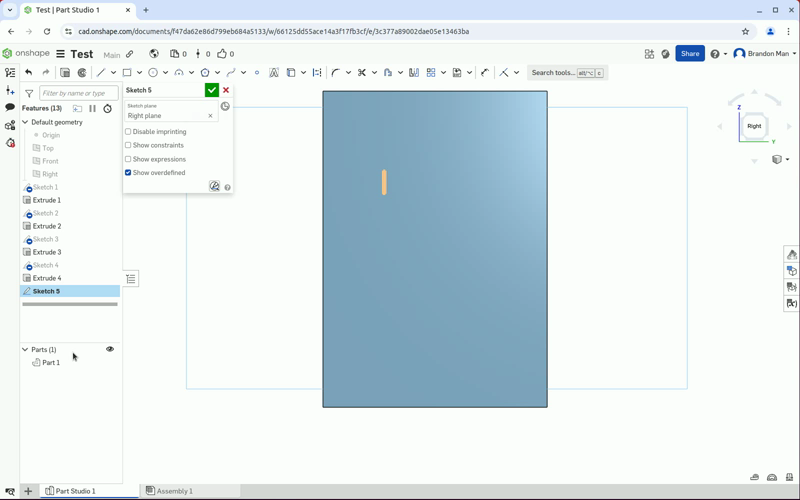
key(y)
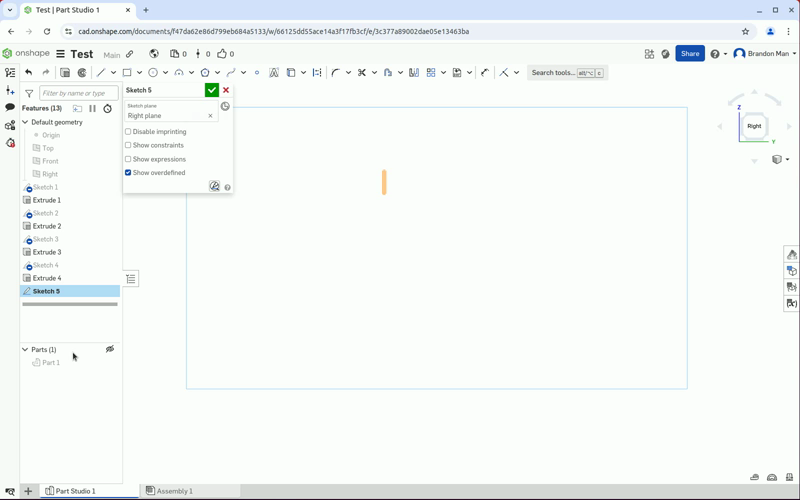
key(l)
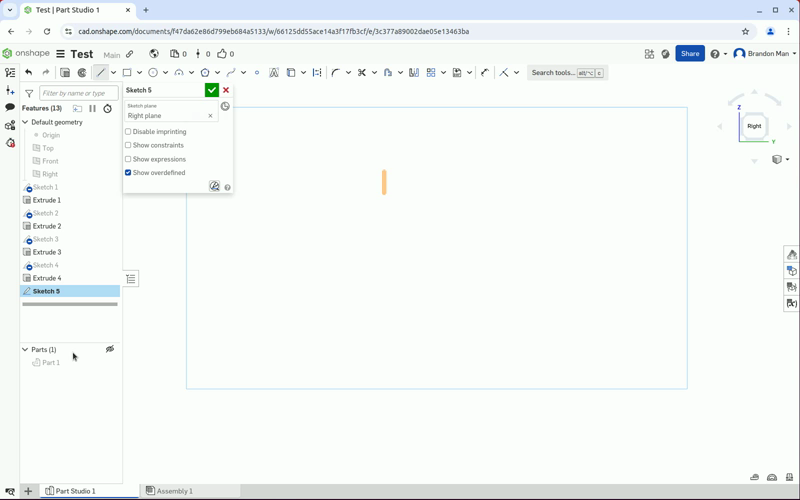
key_down(shift)
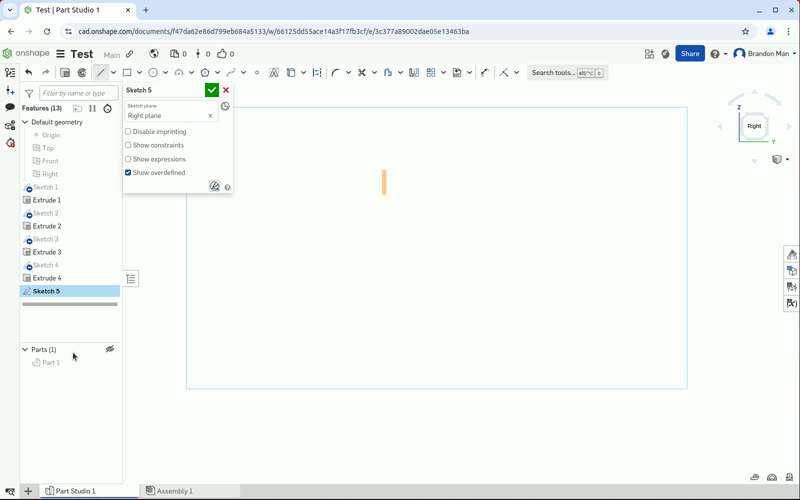
mouse_move(383, 319)
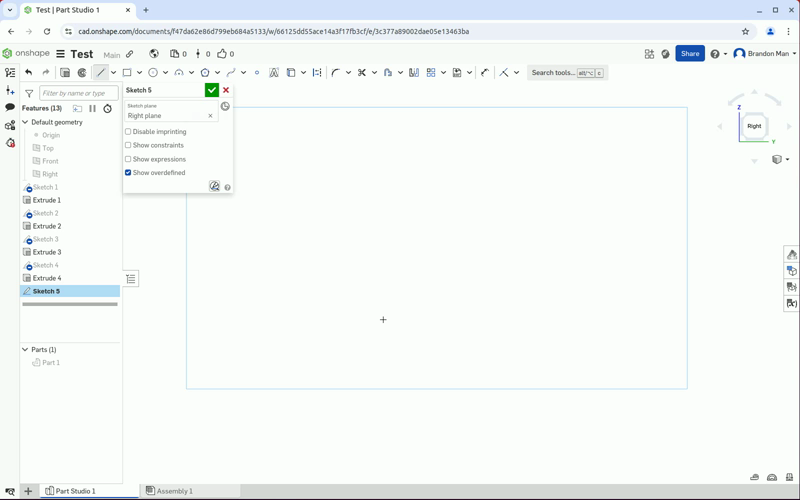
click(383, 319)
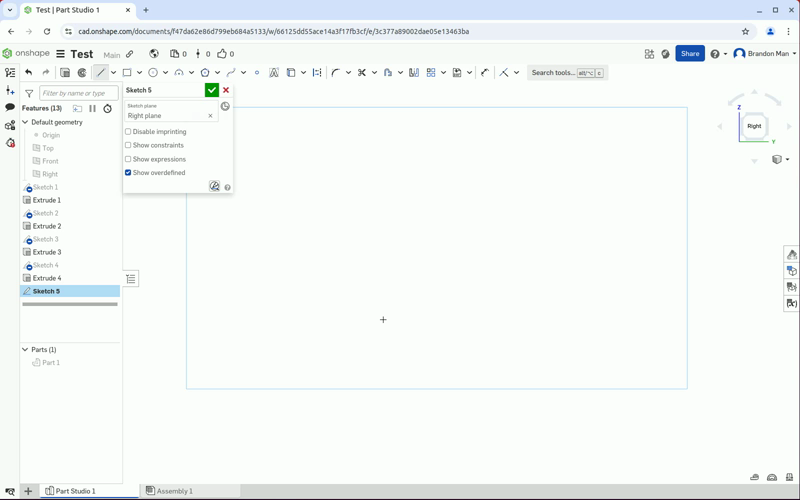
key_up(shift)
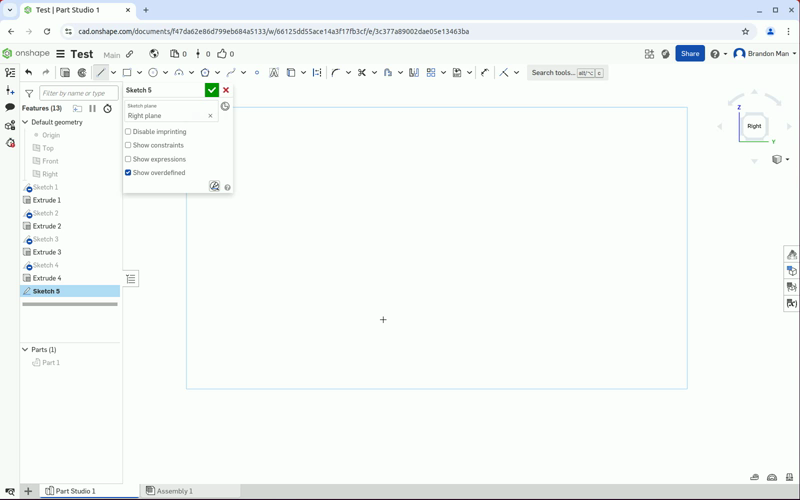
key_down(shift)
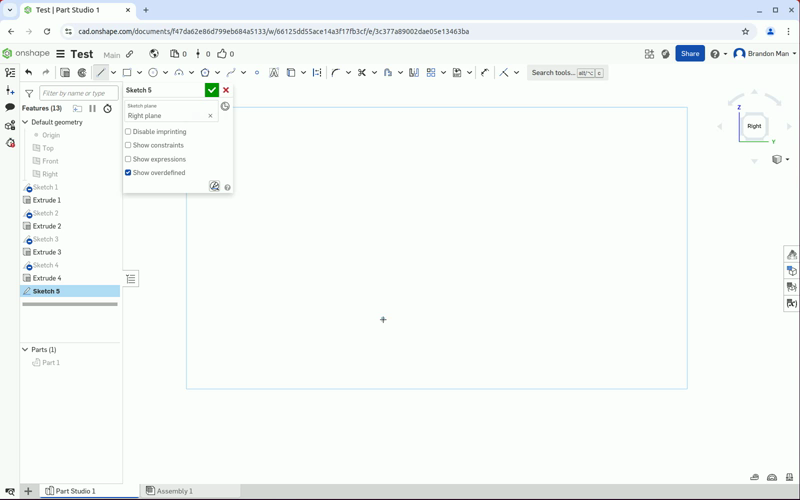
mouse_move(538, 319)
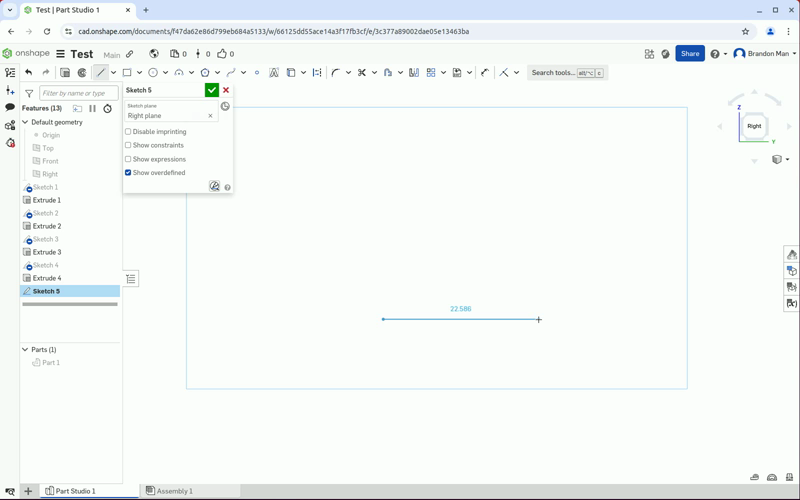
click(538, 319)
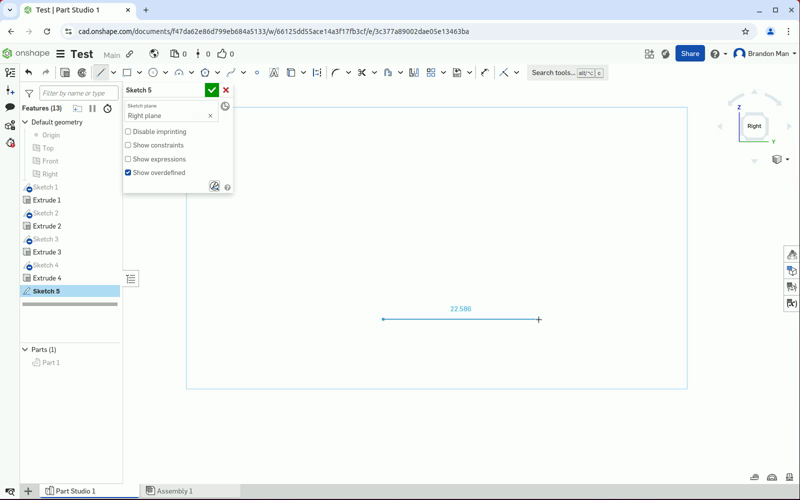
key_up(shift)
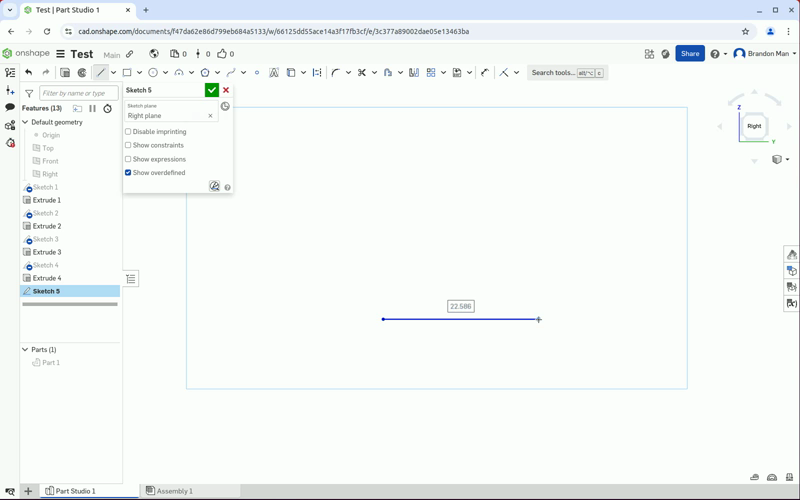
key_down(shift)
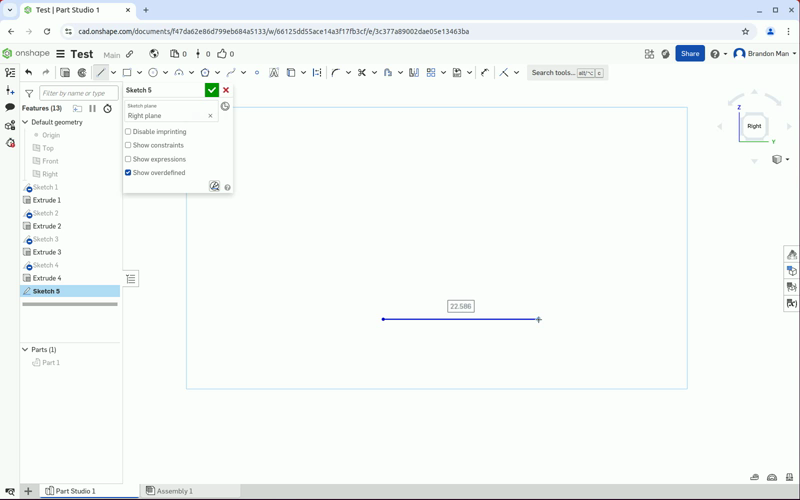
mouse_move(568, 319)
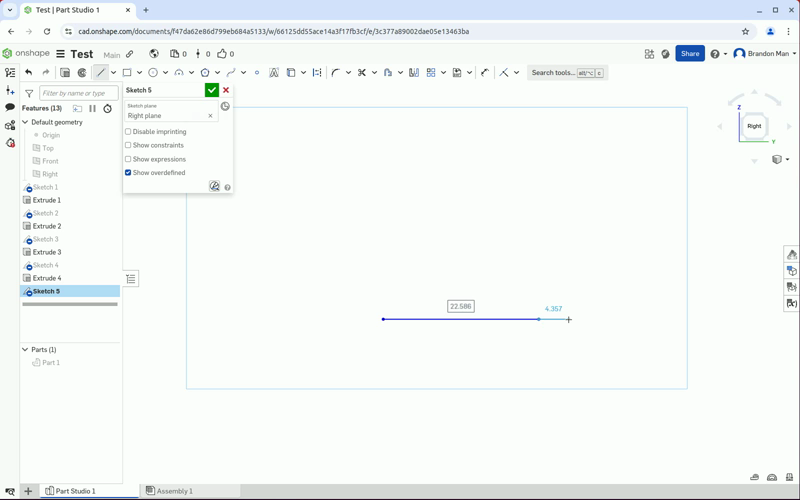
mouse_move(538, 317)
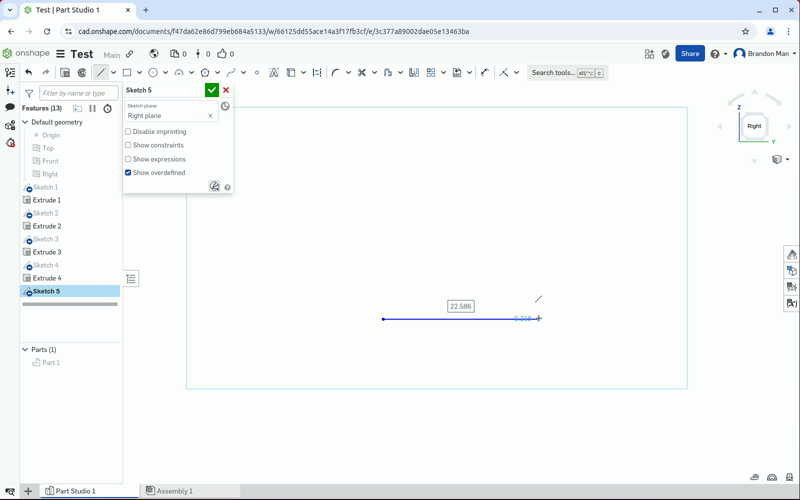
scroll(6)
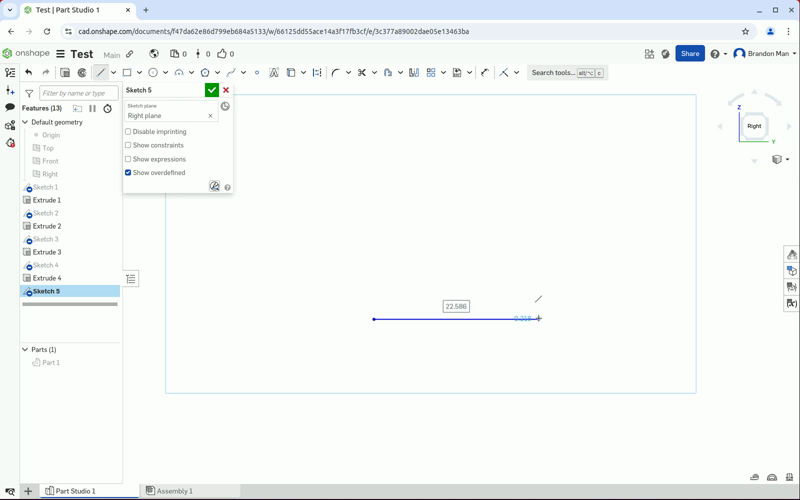
scroll(6)
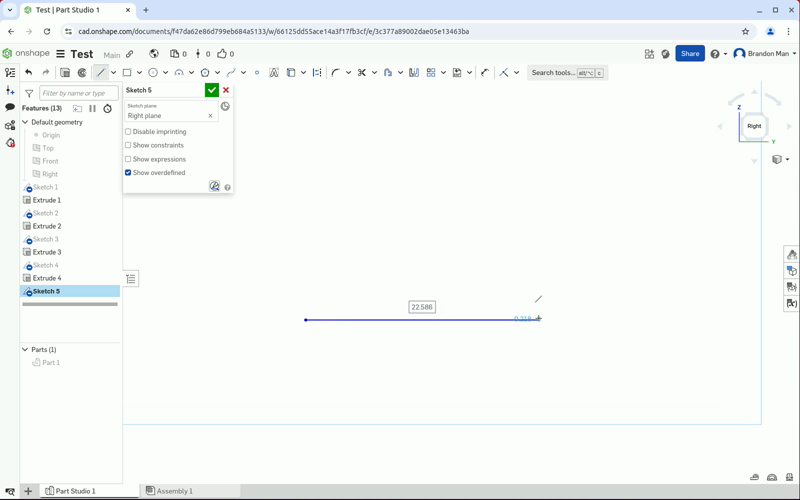
scroll(6)
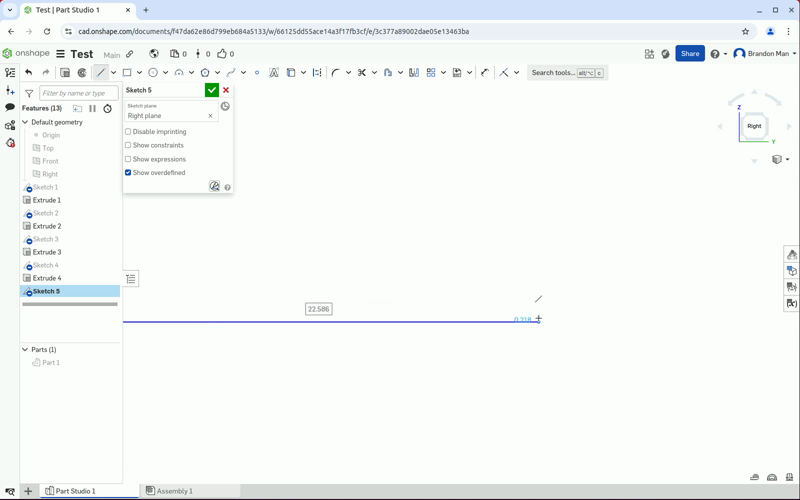
scroll(6)
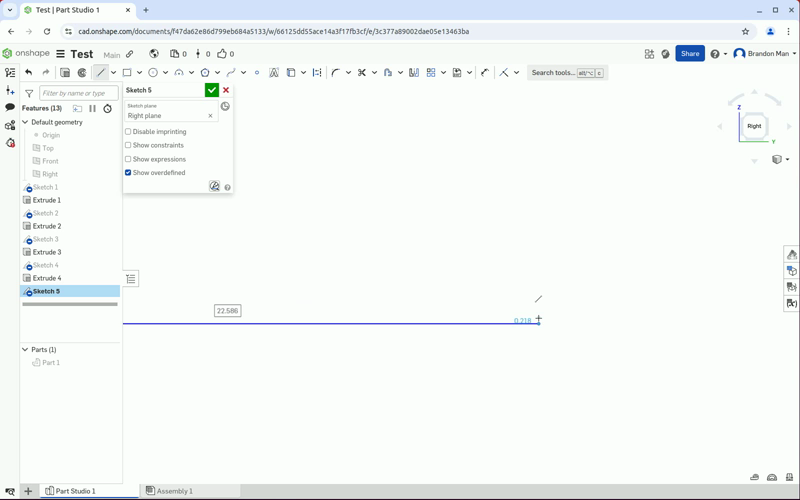
scroll(6)
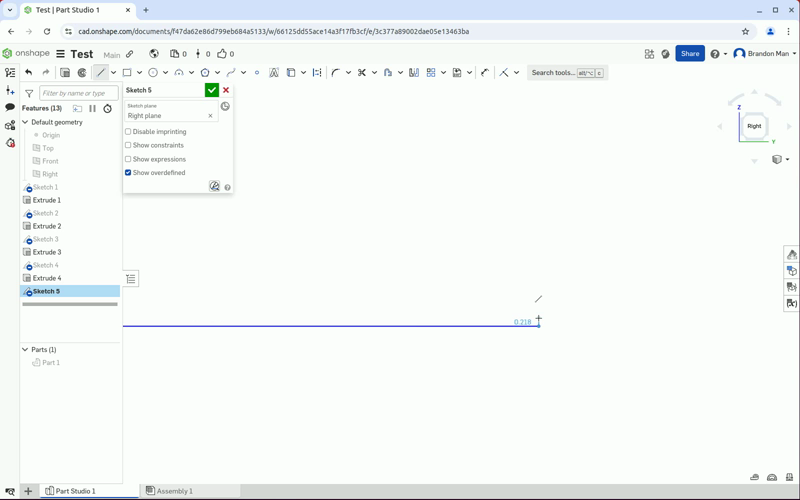
scroll(6)
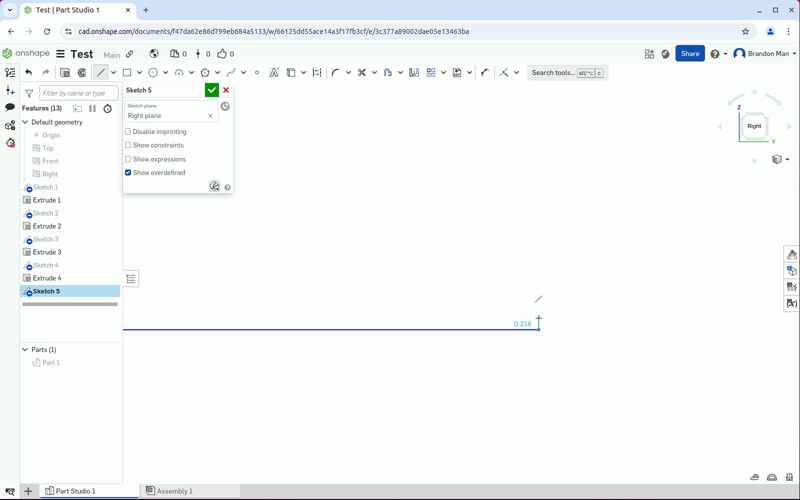
scroll(6)
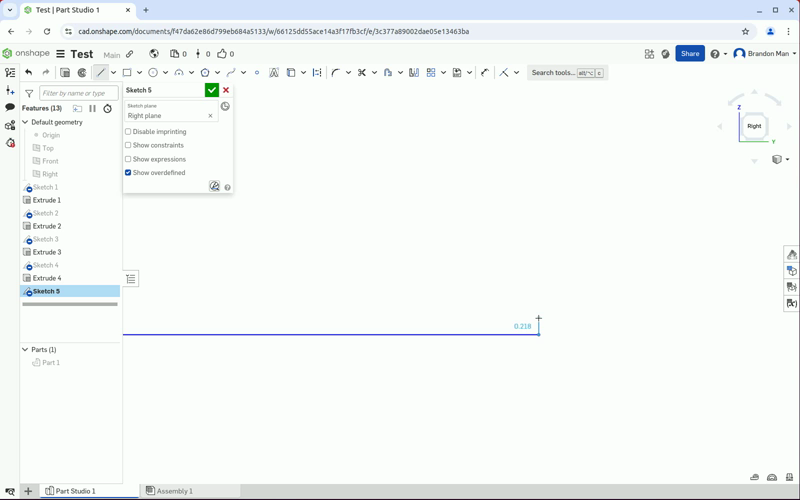
click(538, 317)
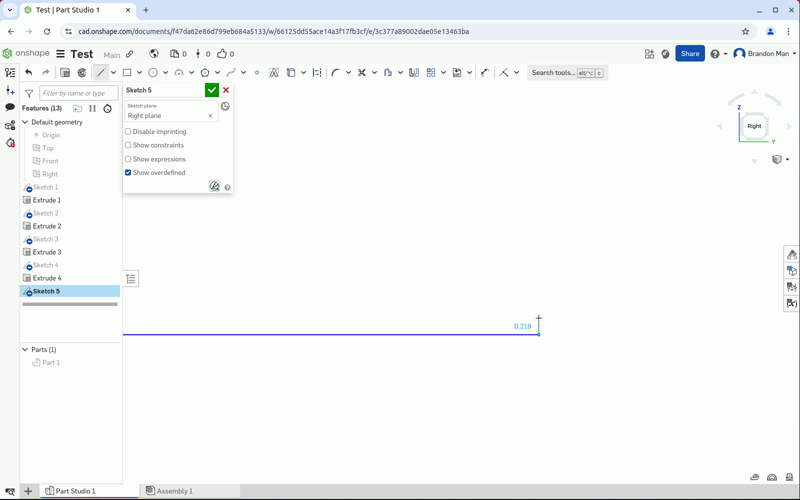
scroll(-6)
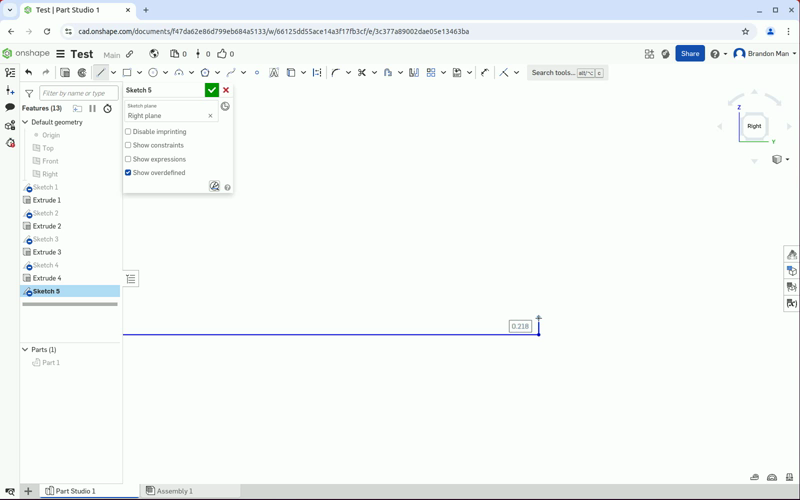
scroll(-6)
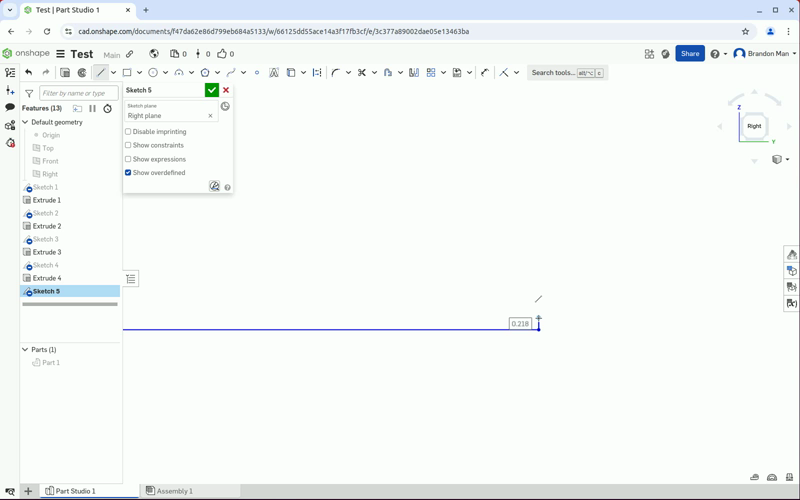
scroll(-6)
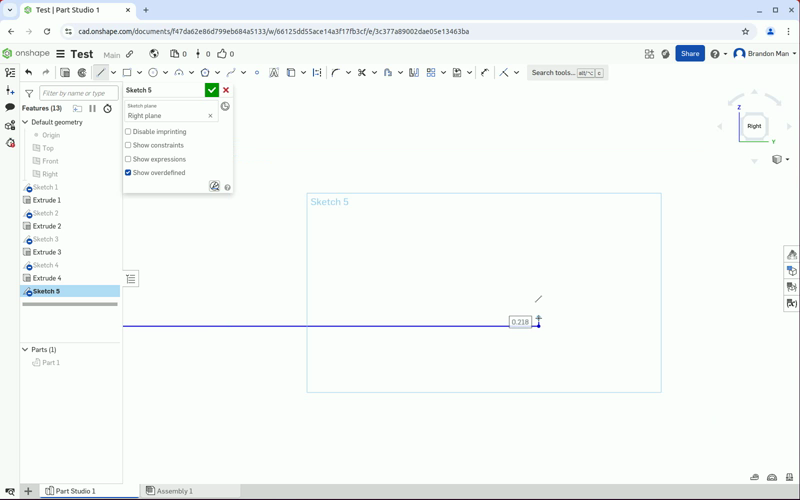
scroll(-6)
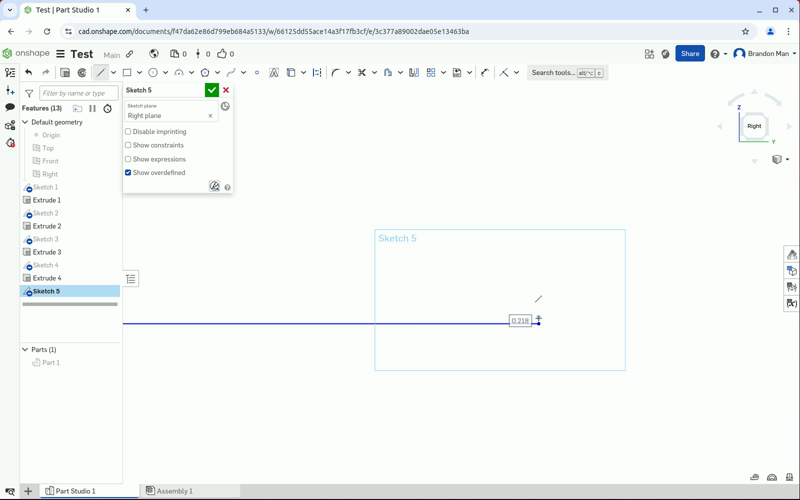
scroll(-6)
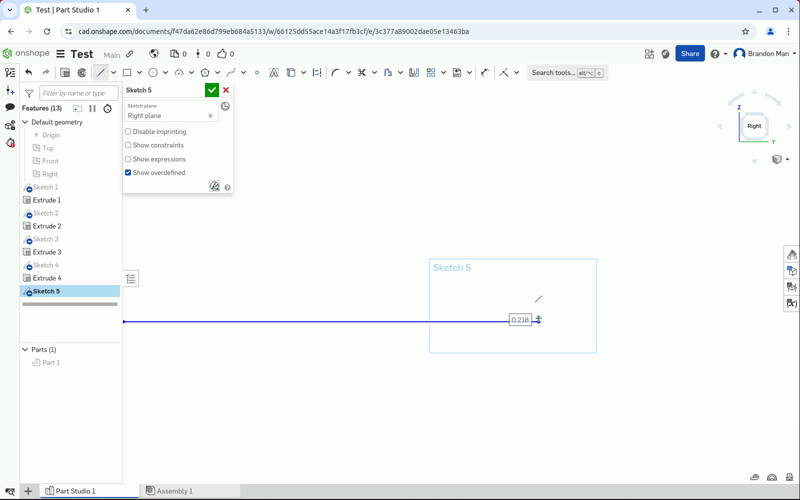
scroll(-6)
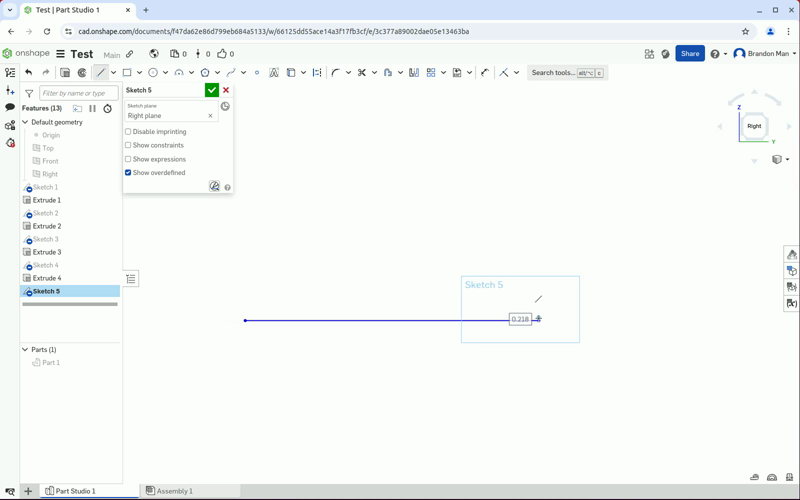
scroll(-6)
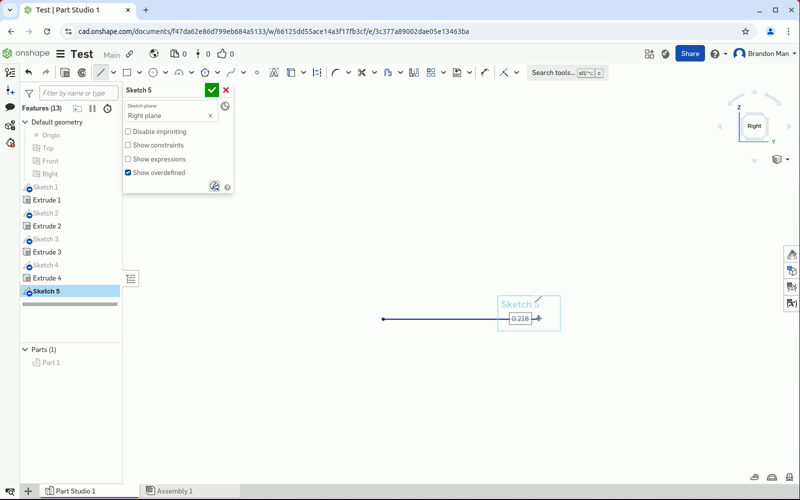
key_up(shift)
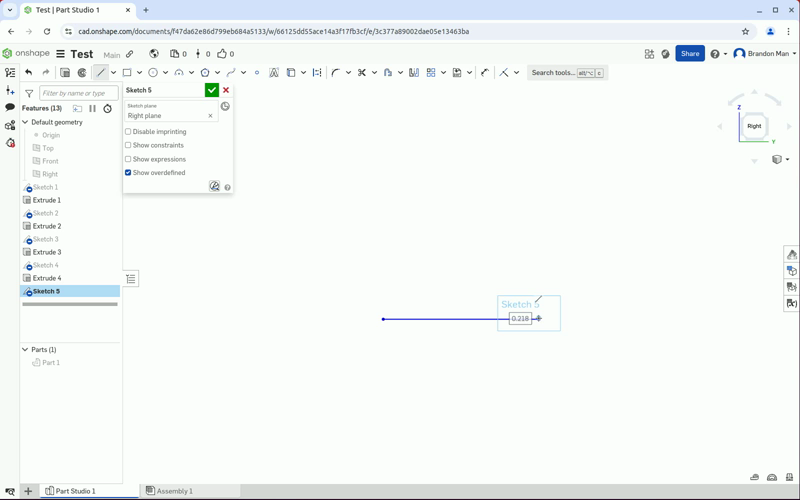
key_down(shift)
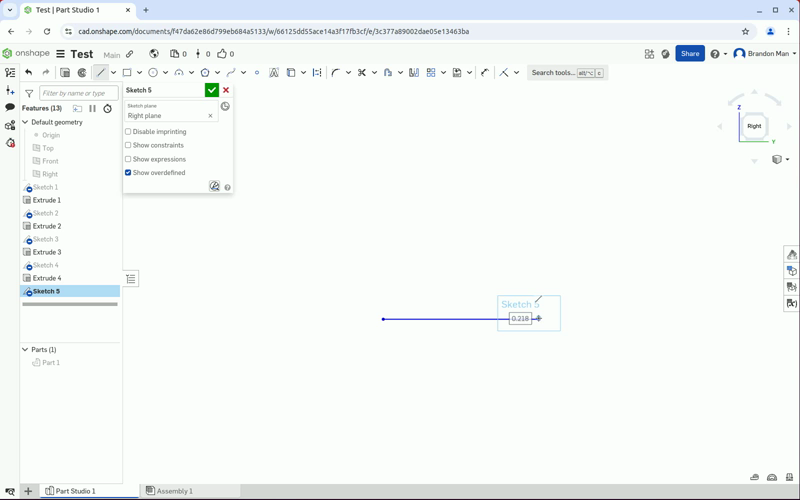
mouse_move(383, 317)
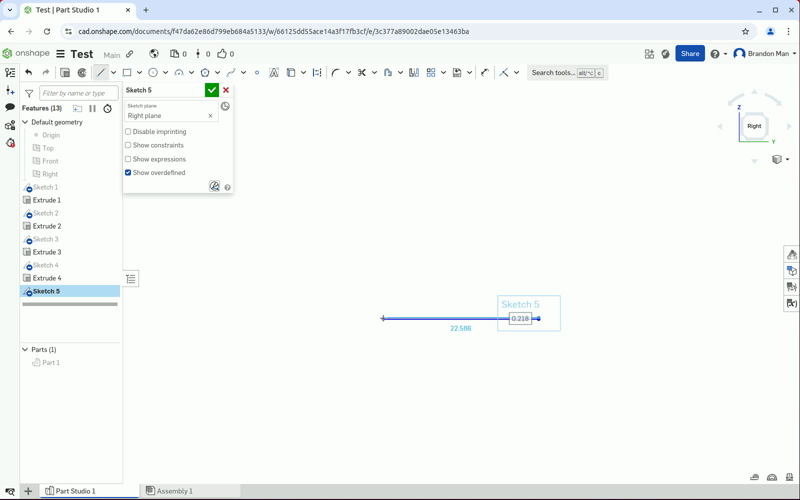
scroll(6)
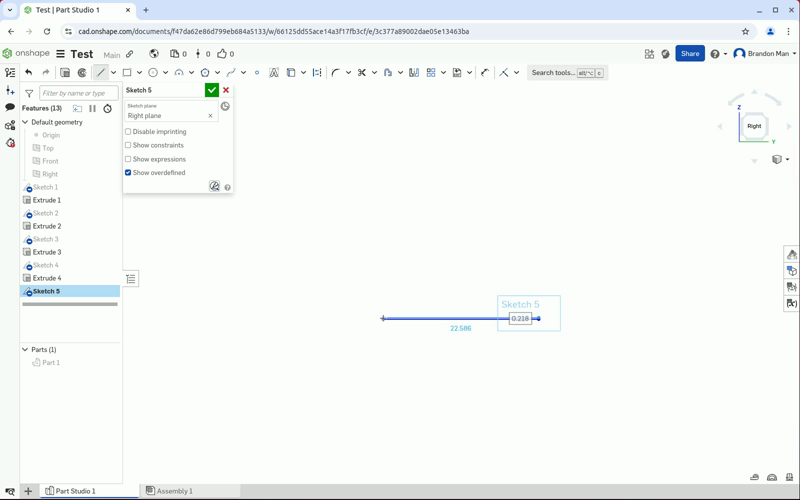
scroll(6)
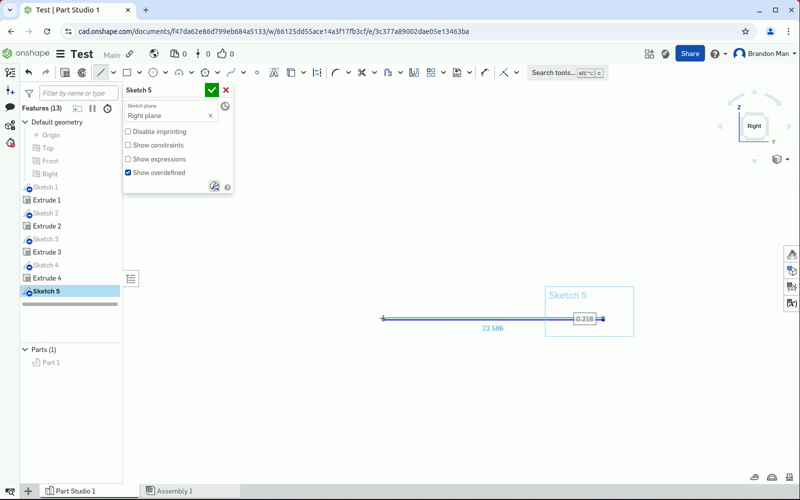
scroll(6)
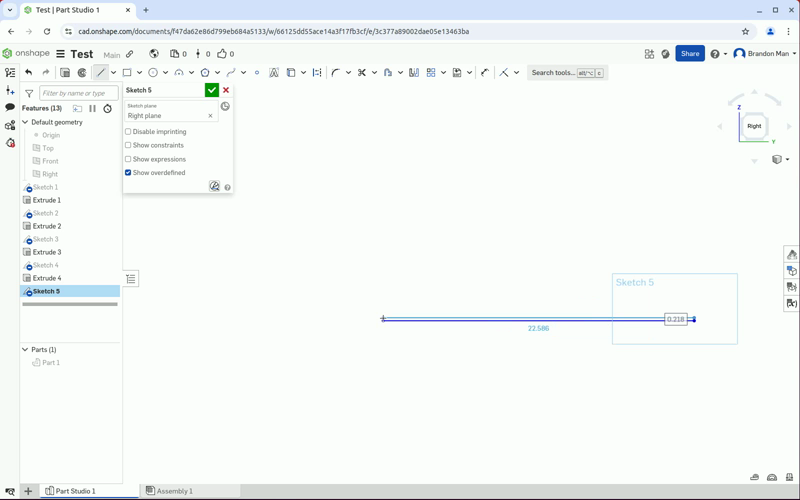
scroll(6)
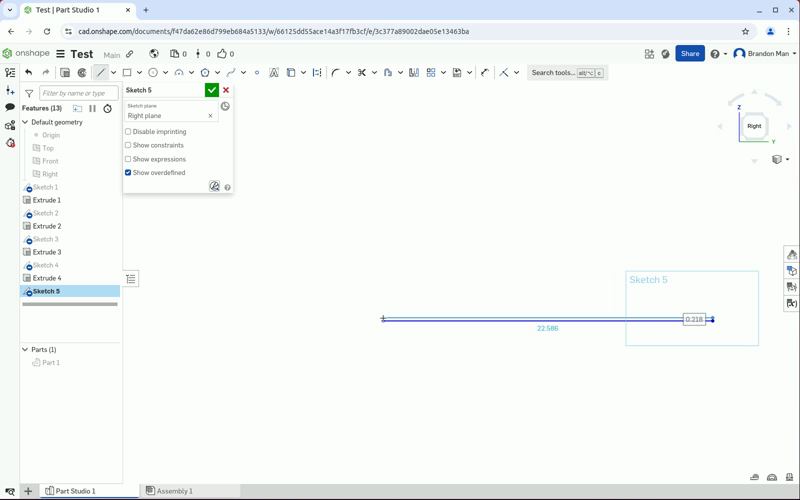
scroll(6)
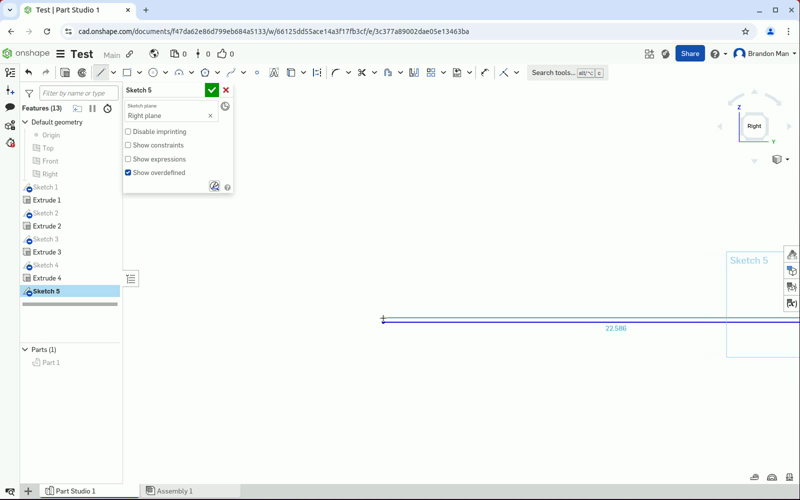
scroll(6)
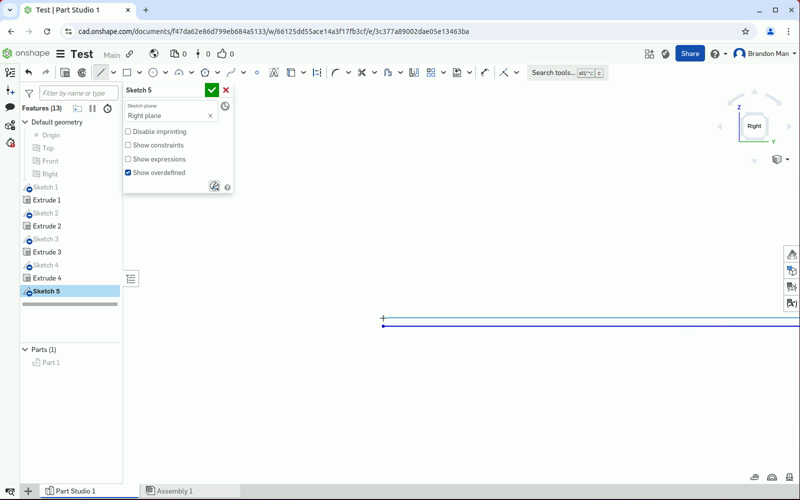
scroll(6)
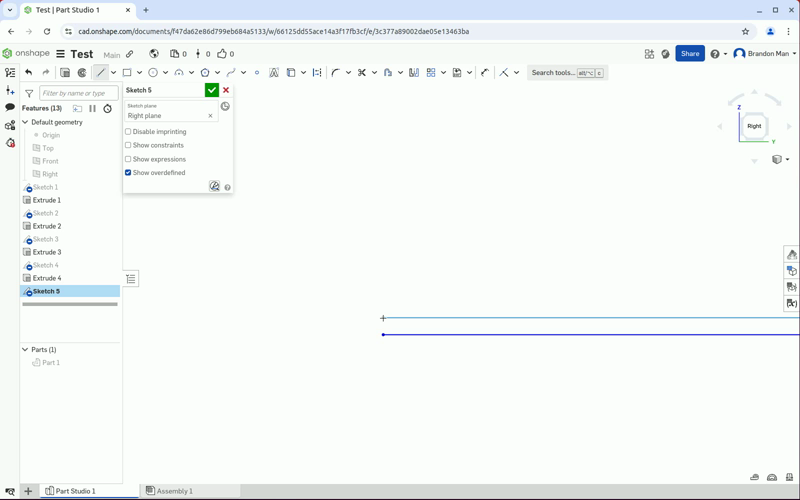
click(383, 317)
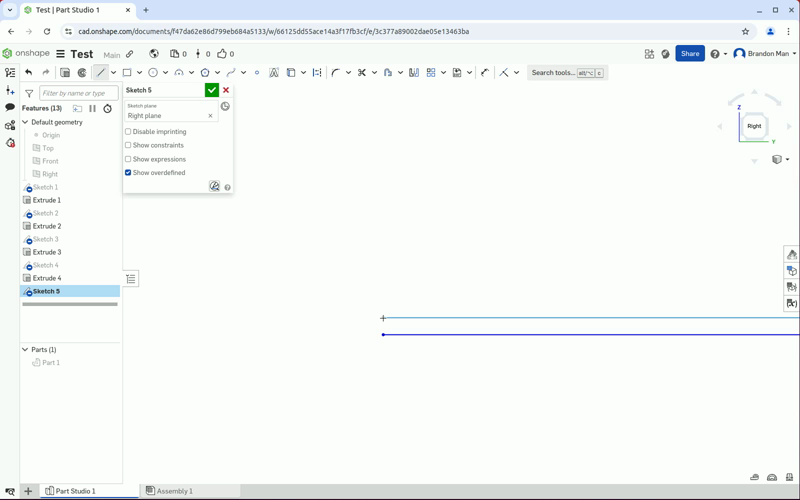
scroll(-6)
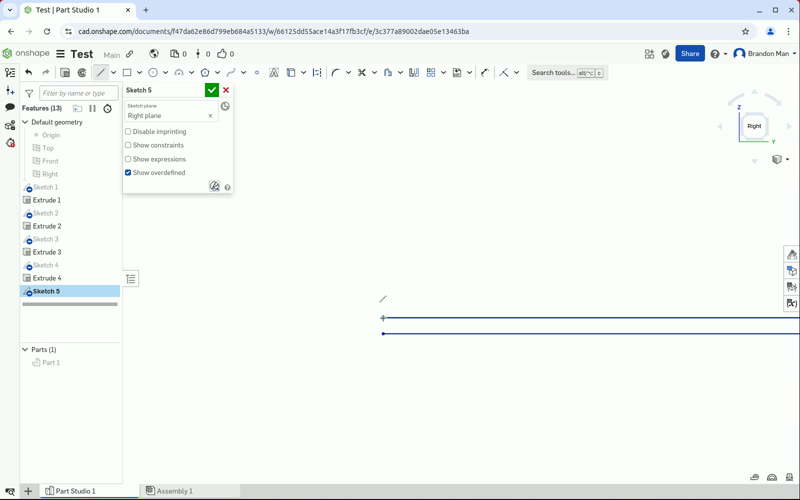
scroll(-6)
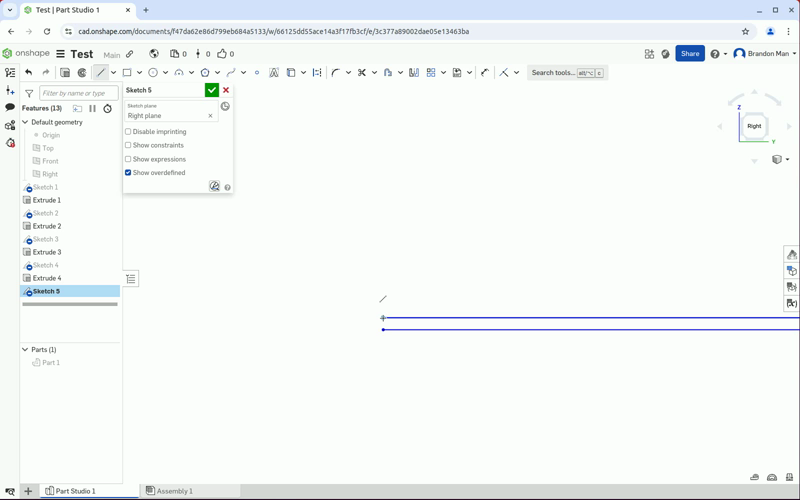
scroll(-6)
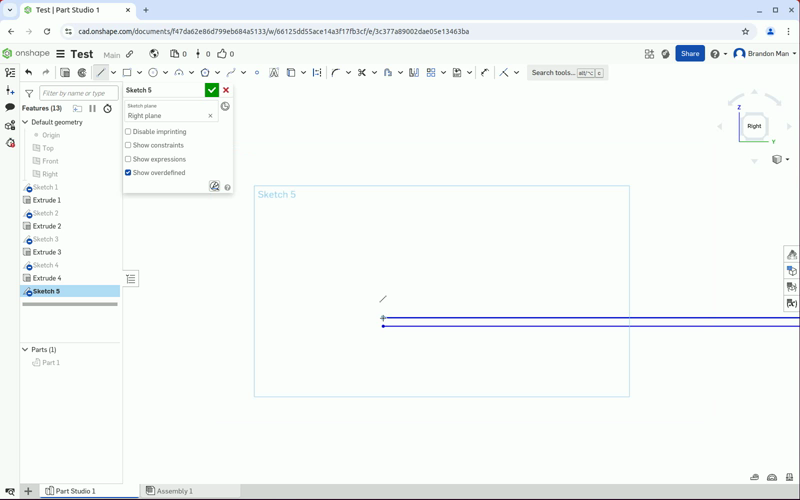
scroll(-6)
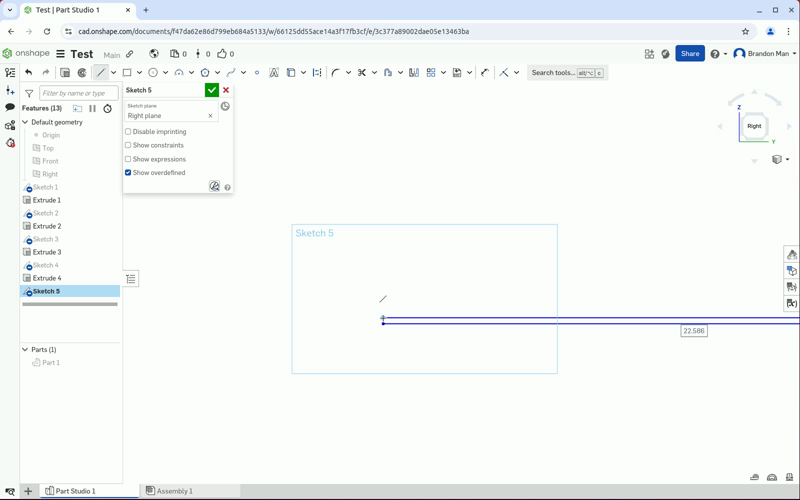
scroll(-6)
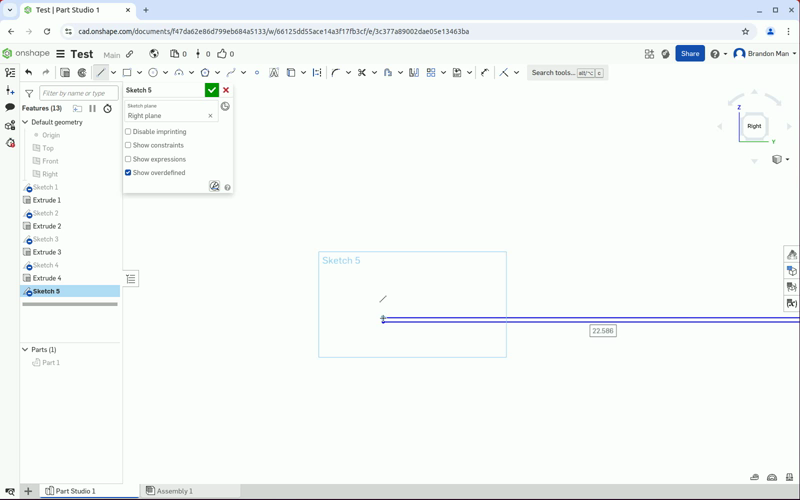
scroll(-6)
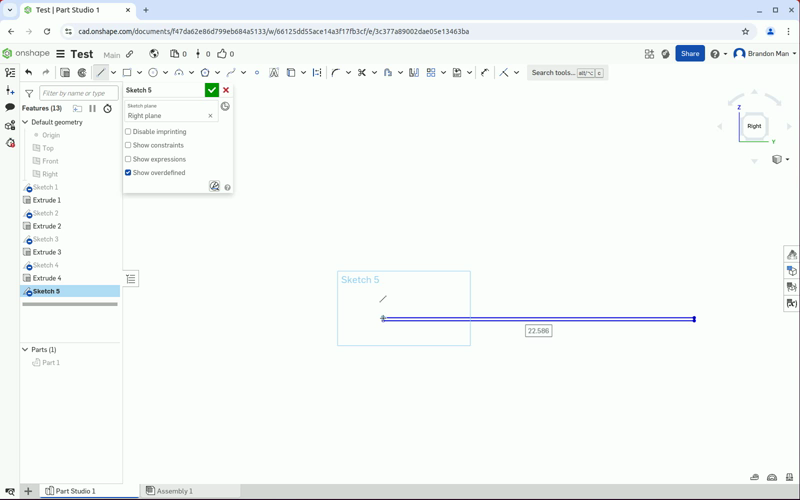
scroll(-6)
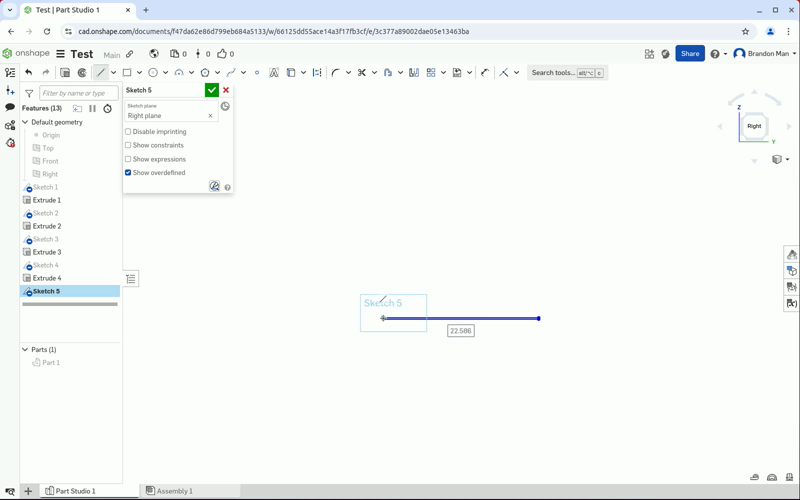
key_up(shift)
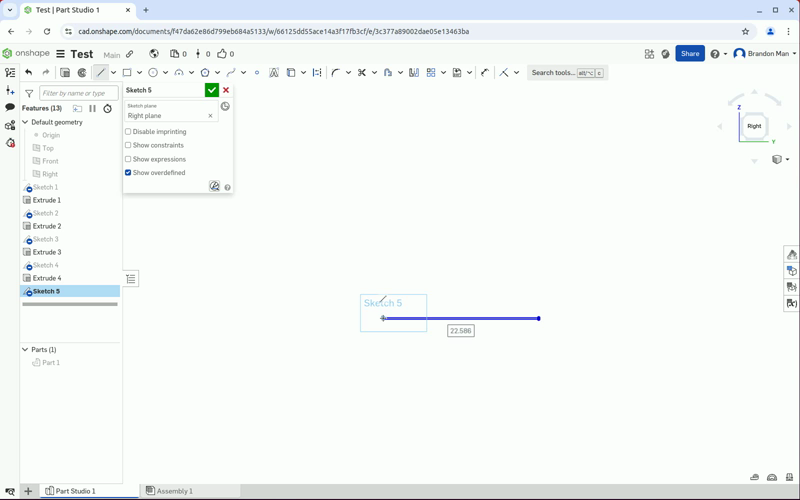
mouse_move(413, 317)
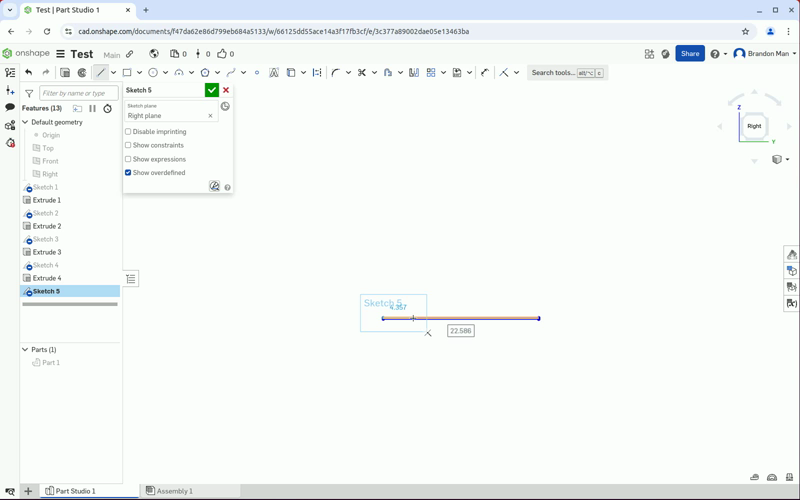
key_down(shift)
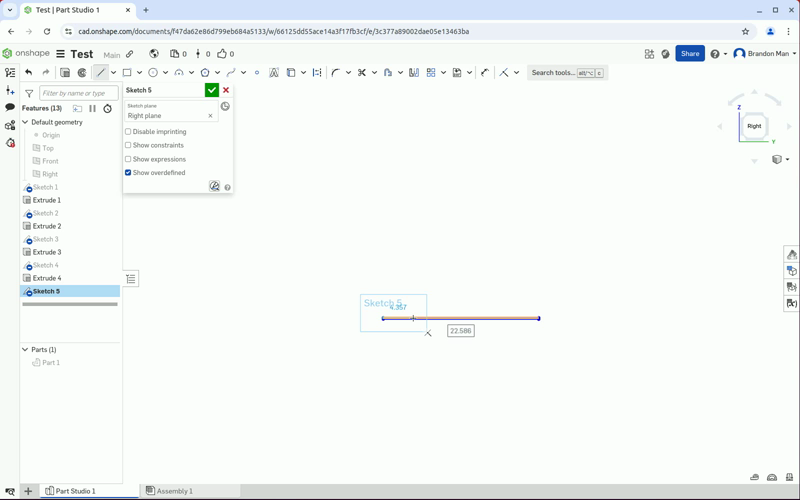
mouse_move(383, 319)
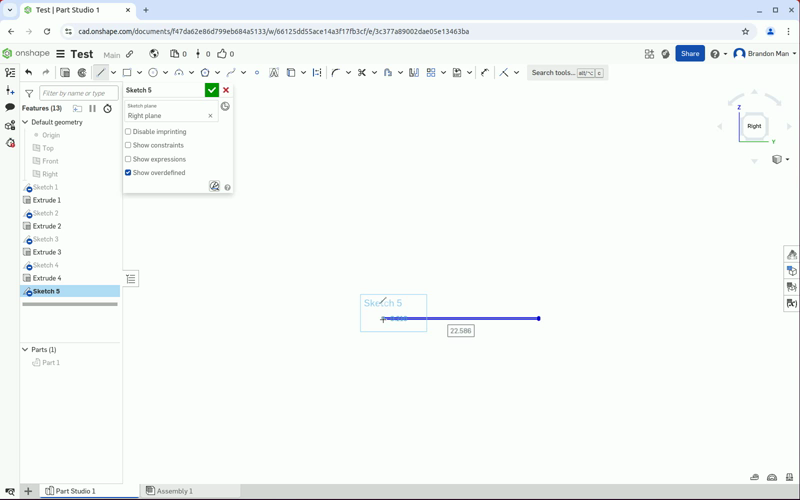
scroll(6)
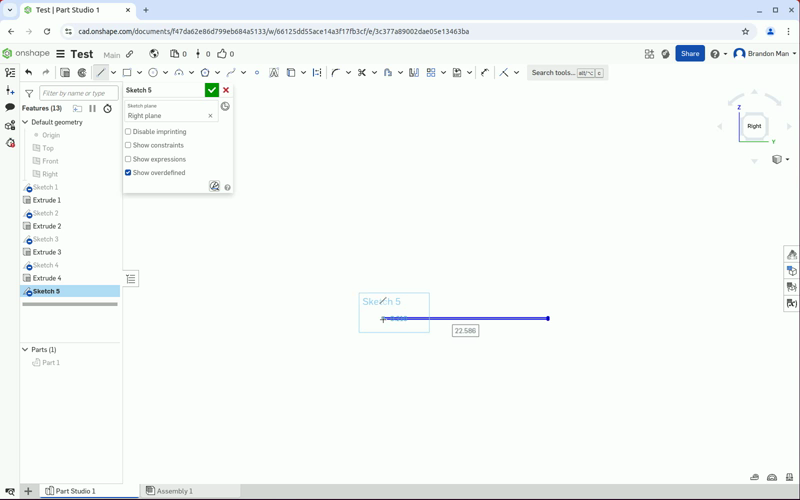
scroll(6)
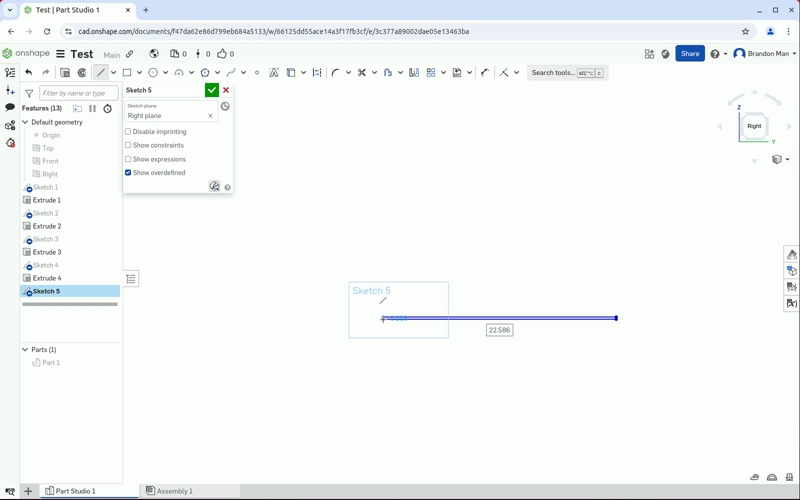
scroll(6)
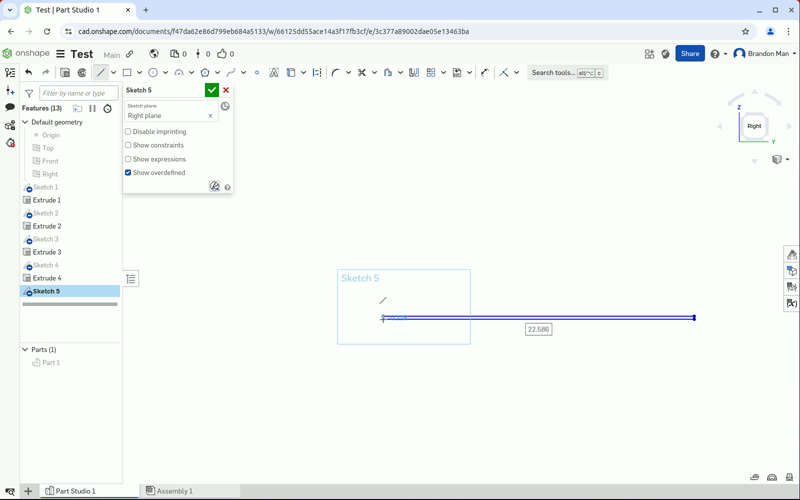
scroll(6)
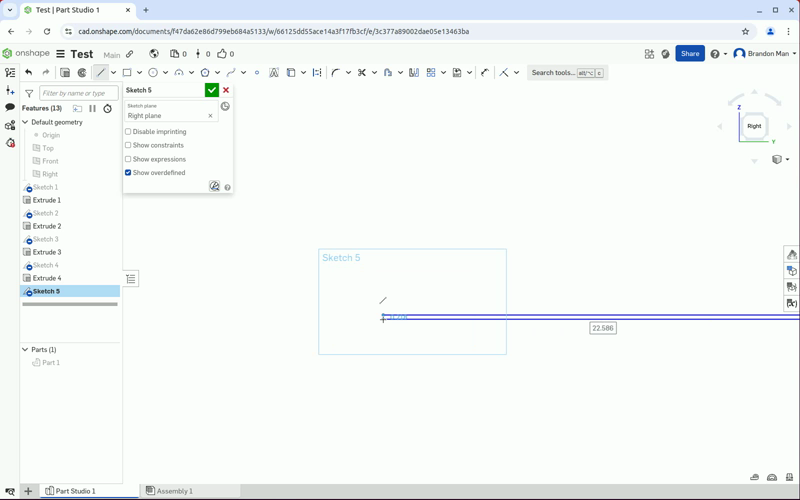
scroll(6)
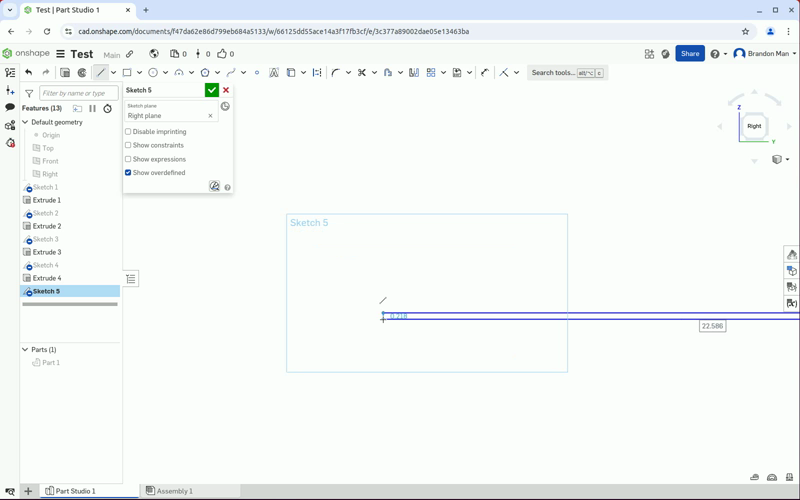
scroll(6)
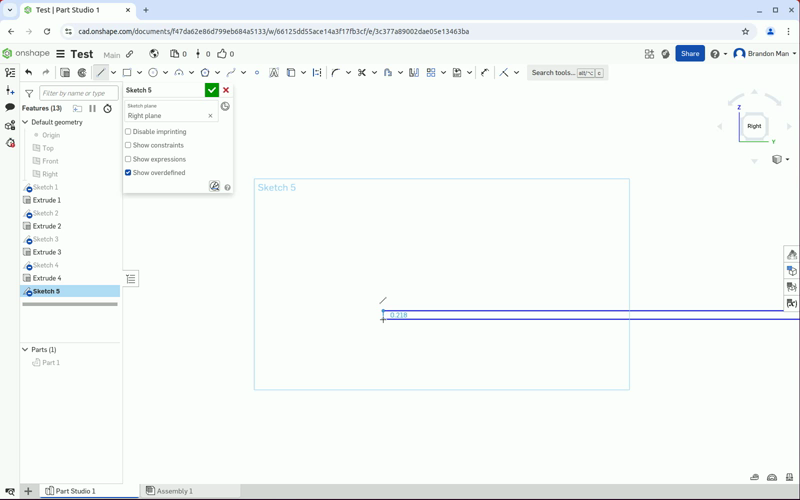
scroll(6)
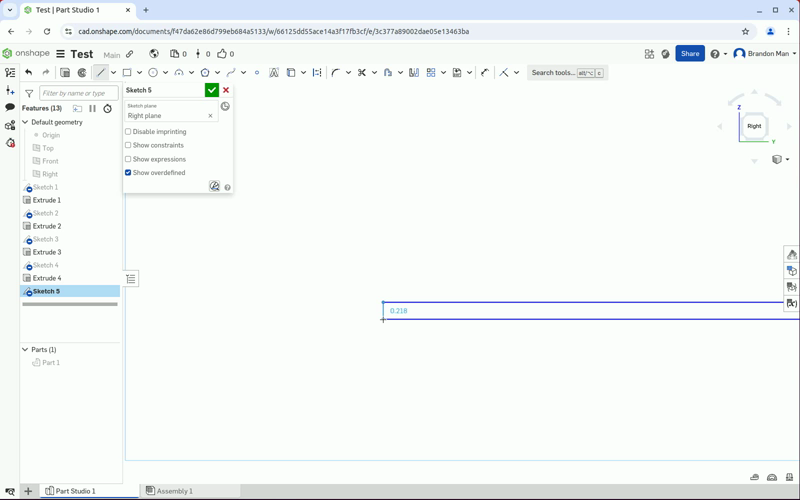
key_up(shift)
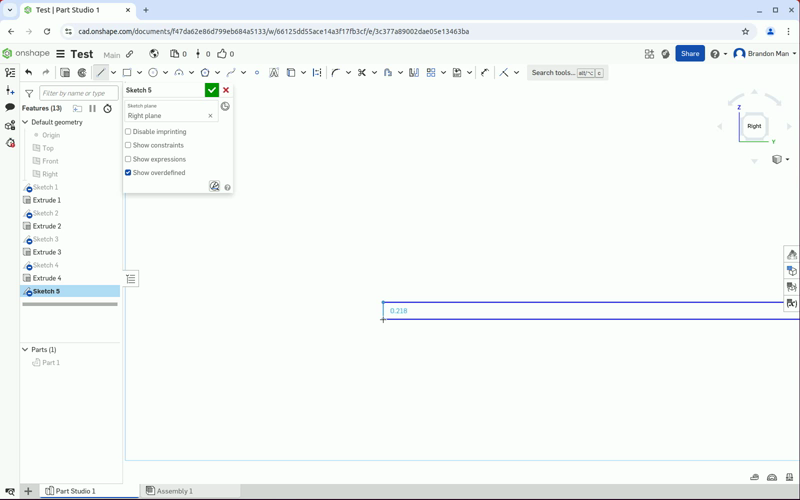
click(383, 319)
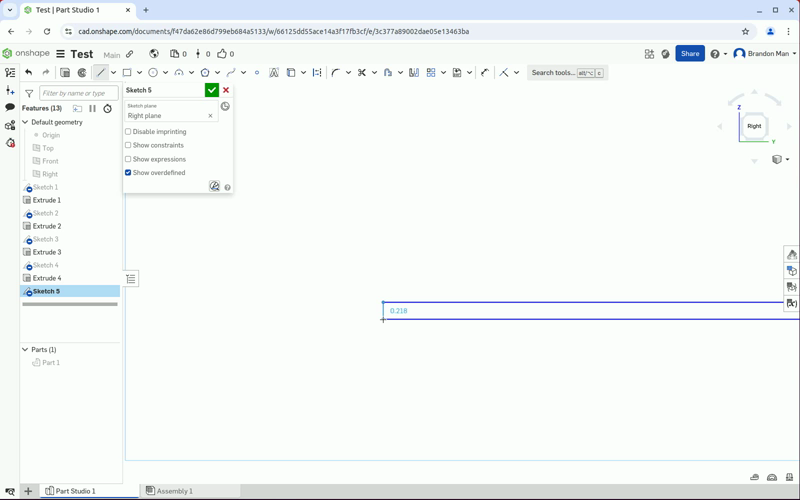
scroll(-6)
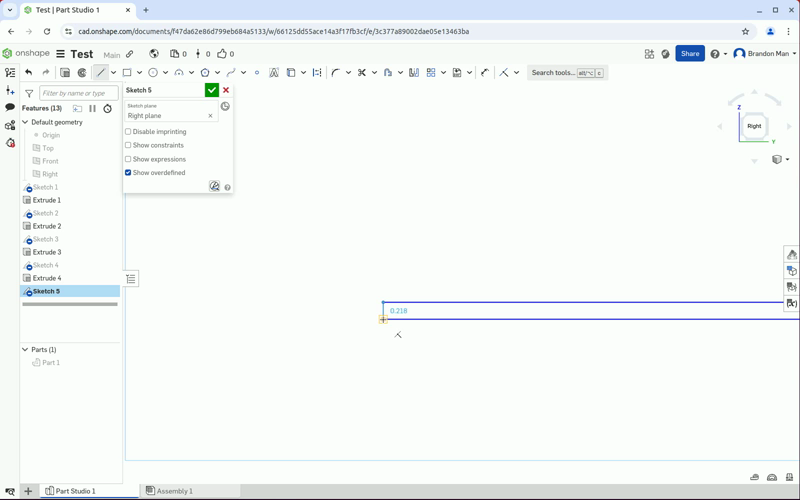
scroll(-6)
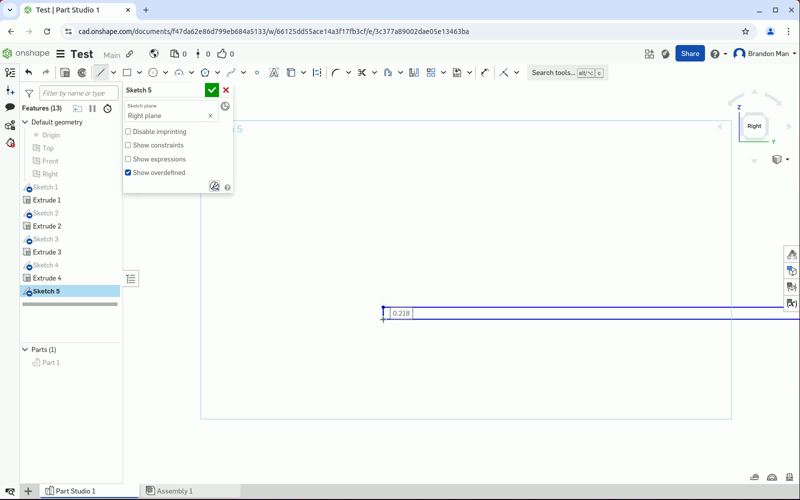
scroll(-6)
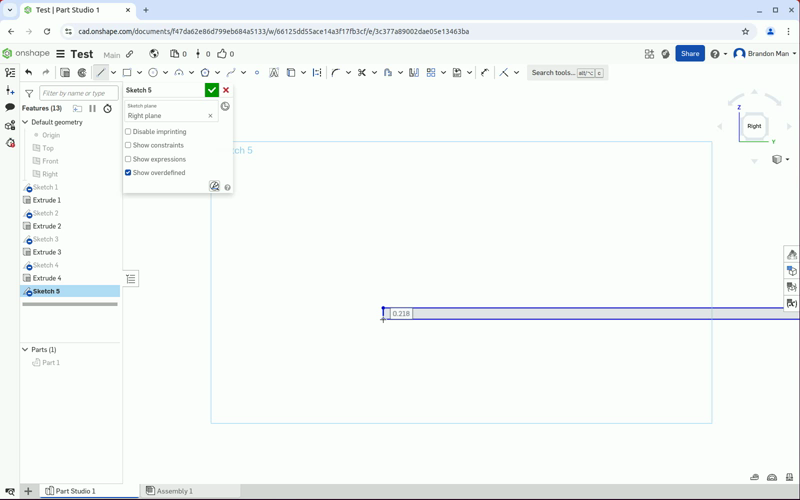
scroll(-6)
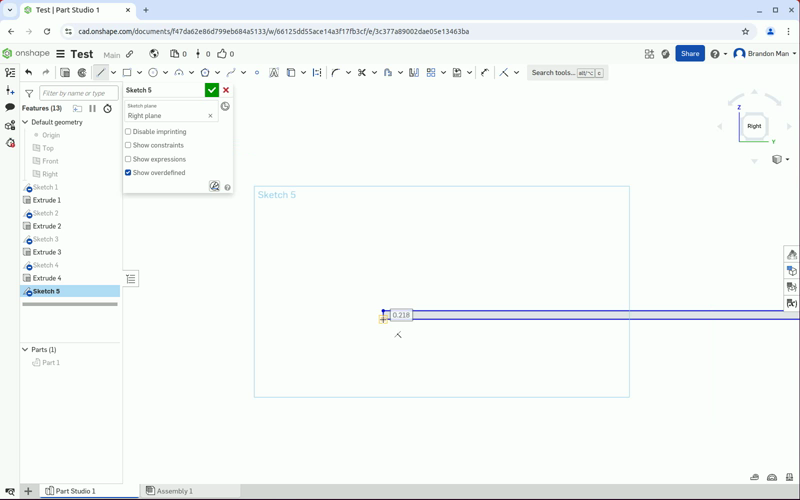
scroll(-6)
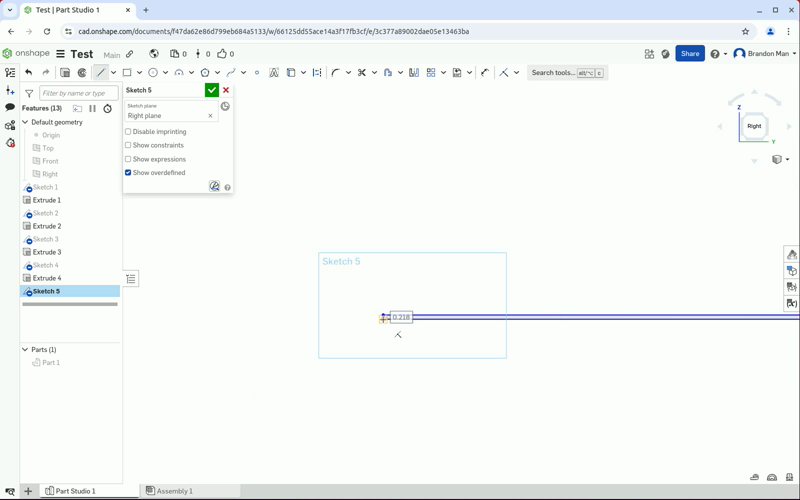
scroll(-6)
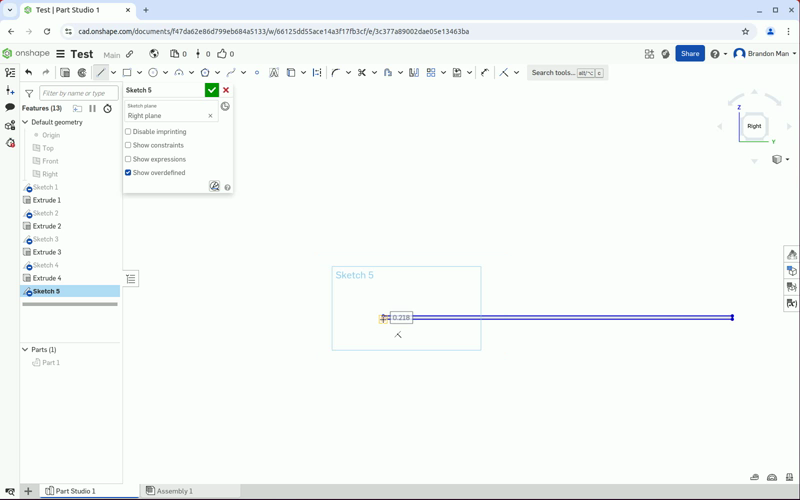
scroll(-6)
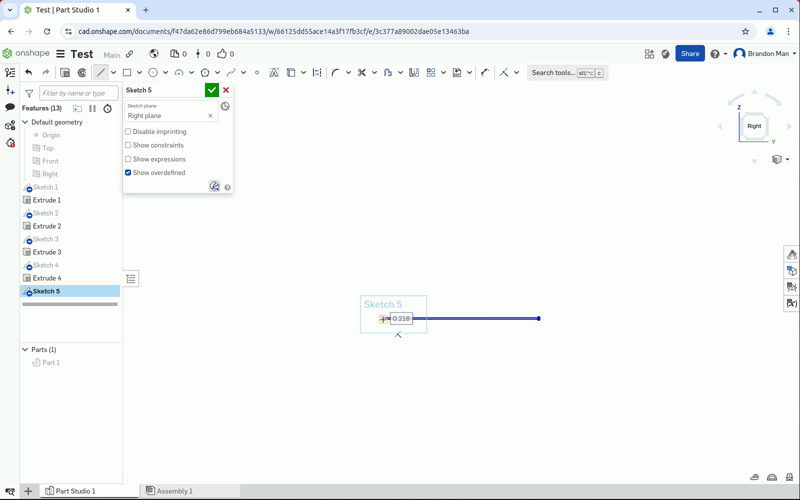
key(esc)
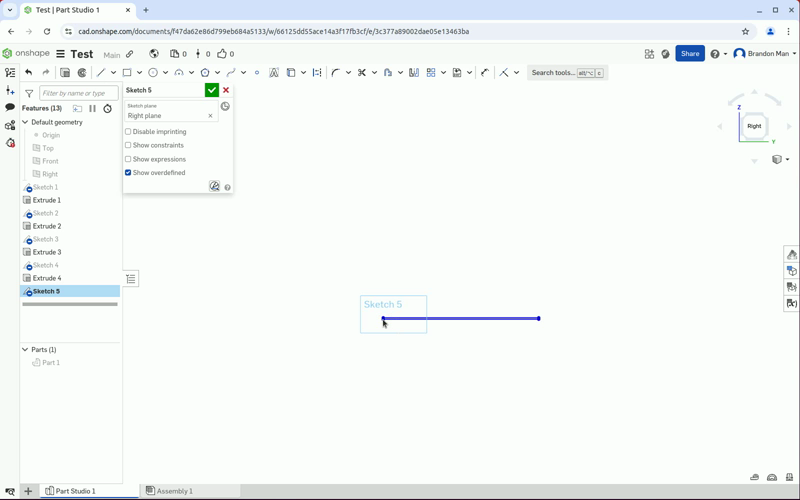
mouse_move(531, 318)
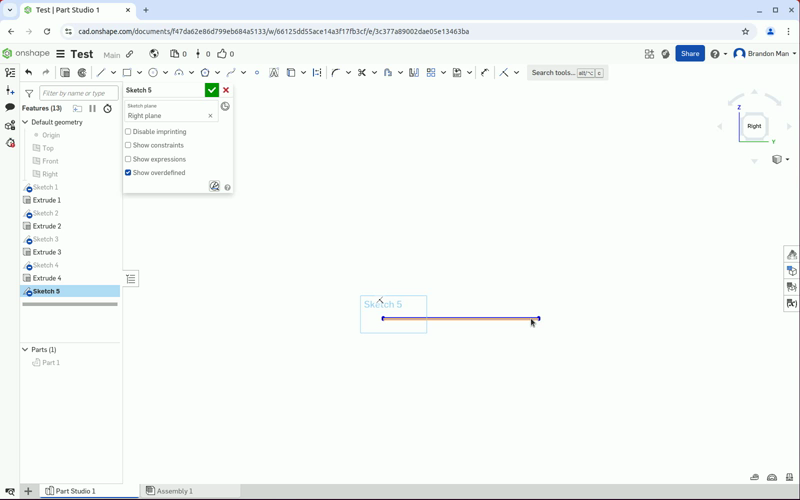
scroll(6)
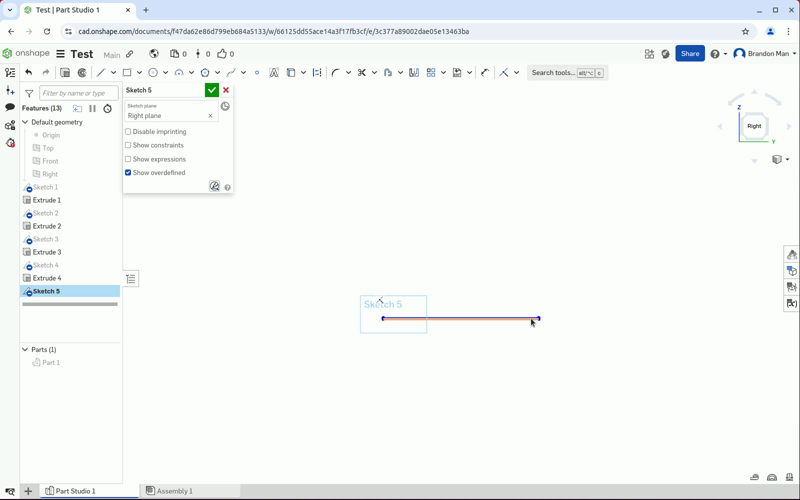
scroll(6)
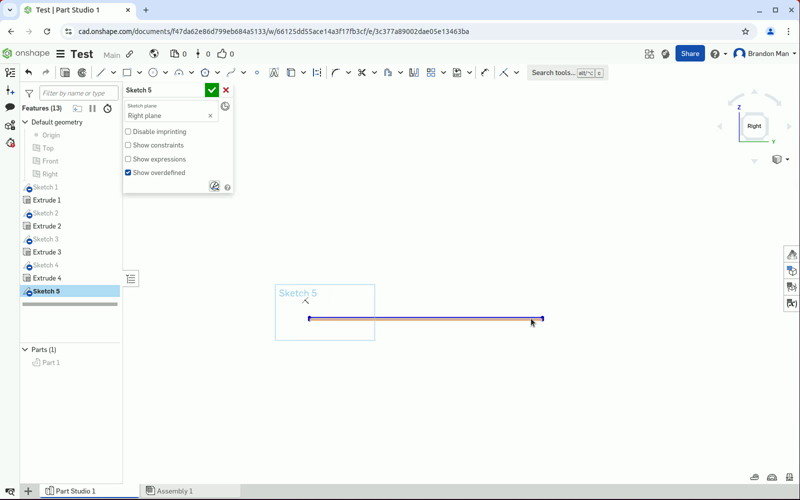
scroll(6)
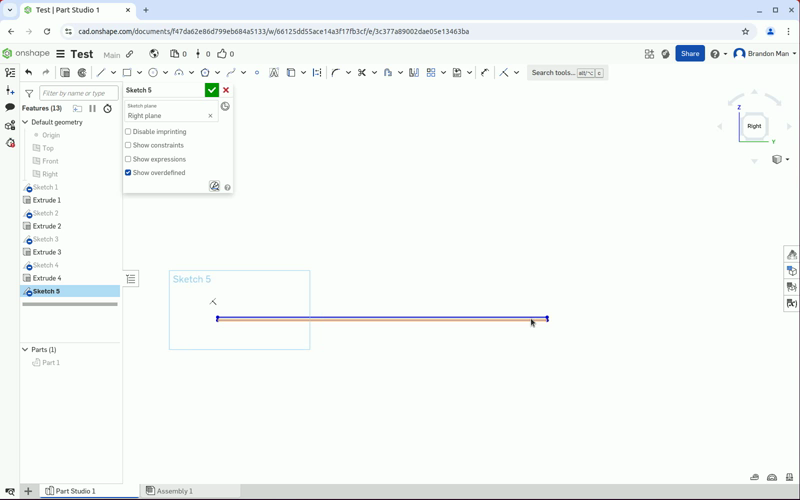
scroll(6)
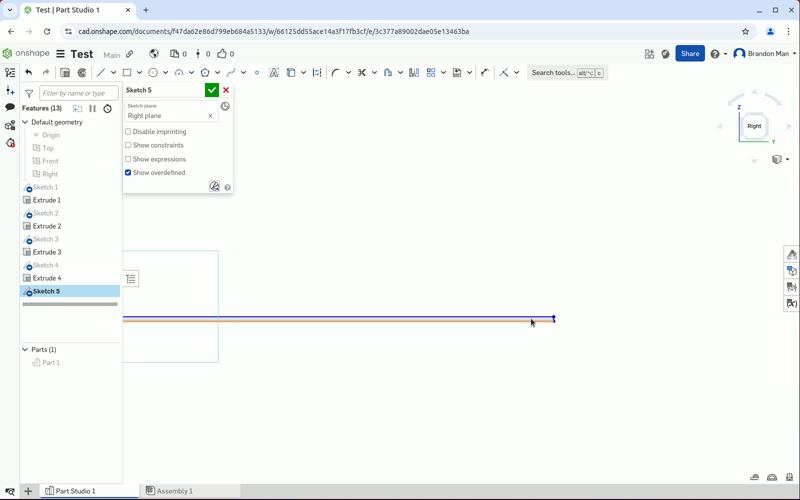
scroll(6)
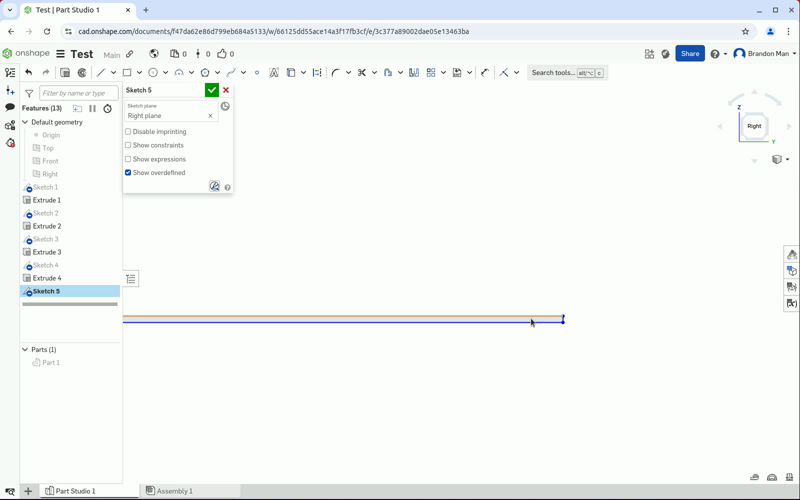
scroll(6)
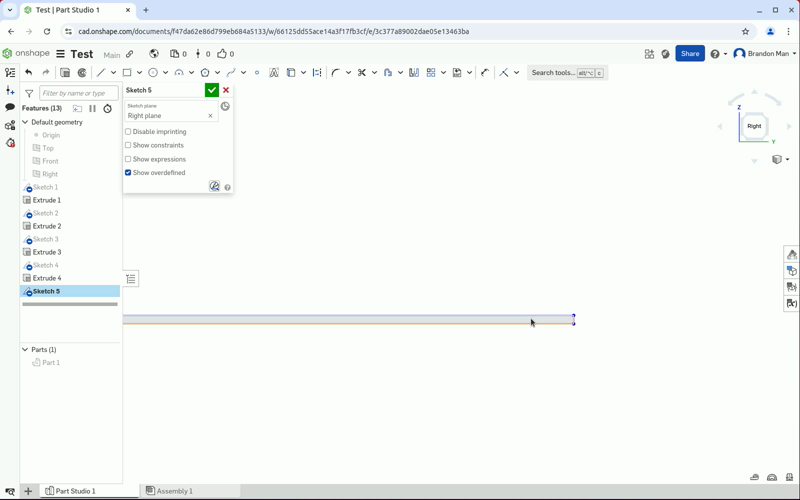
scroll(6)
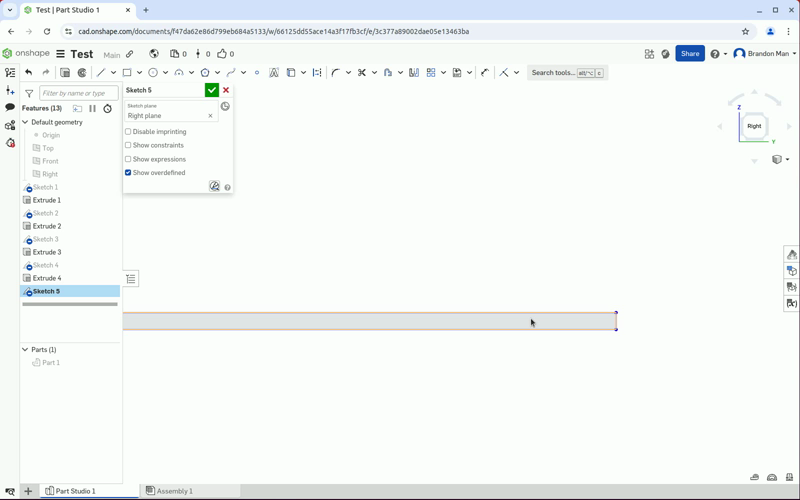
click(531, 318)
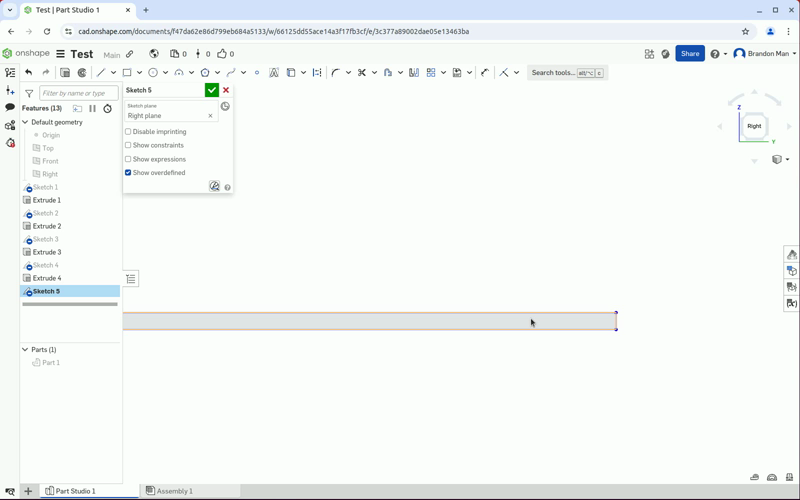
scroll(-6)
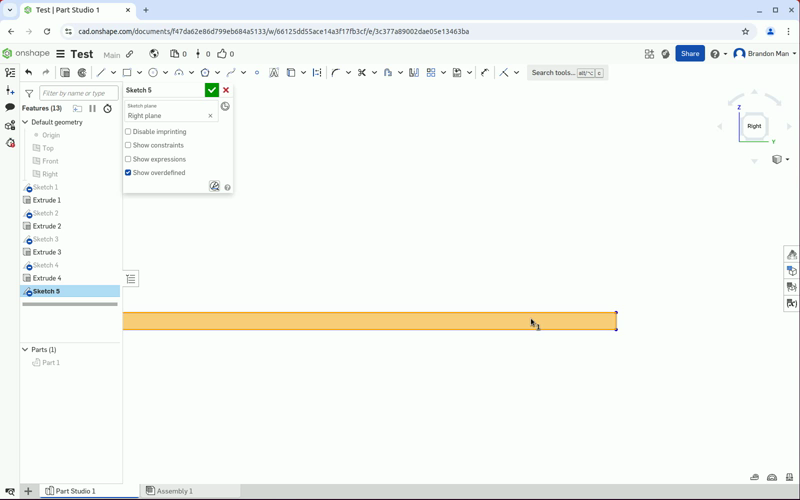
scroll(-6)
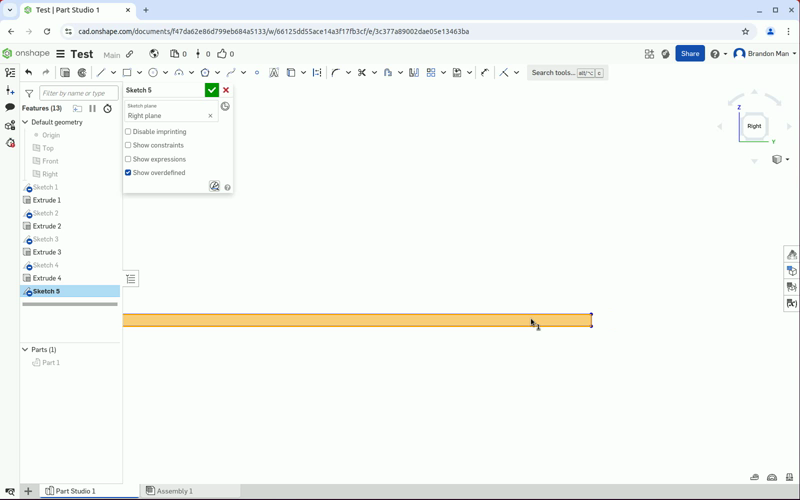
scroll(-6)
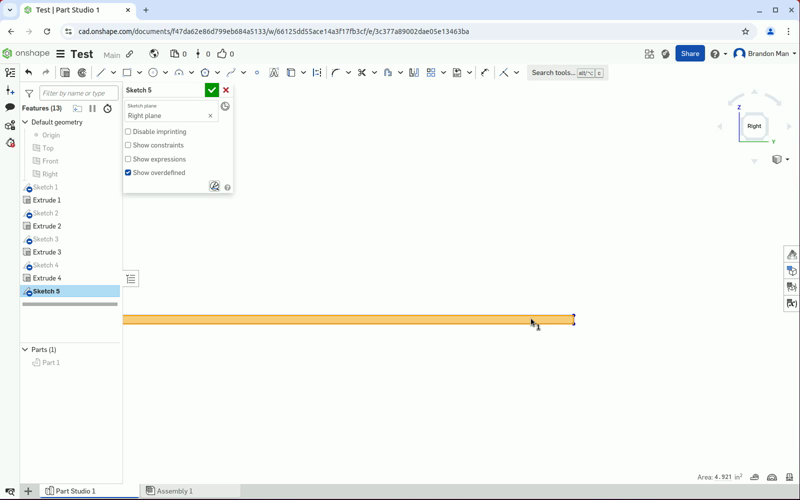
scroll(-6)
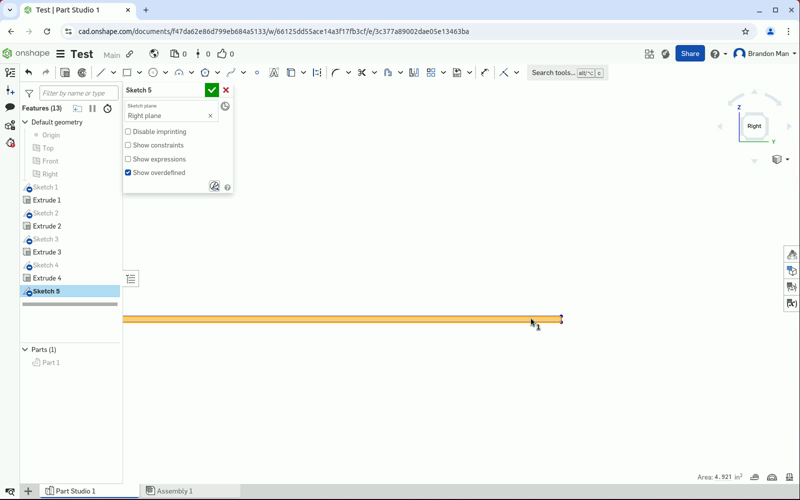
scroll(-6)
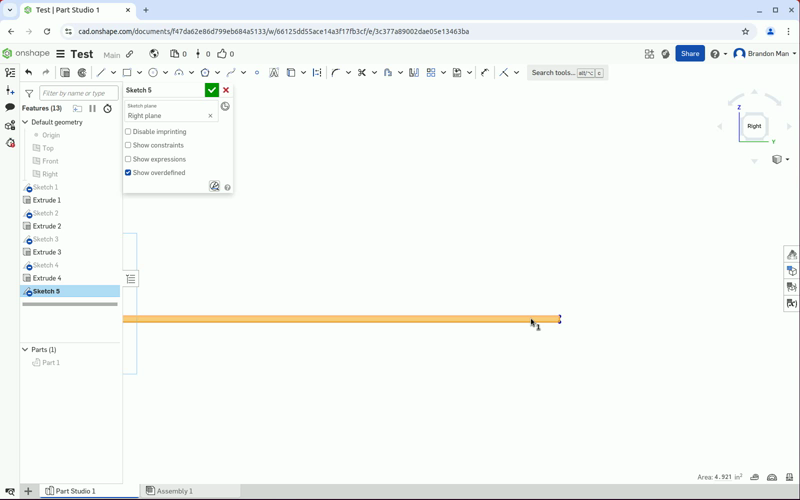
scroll(-6)
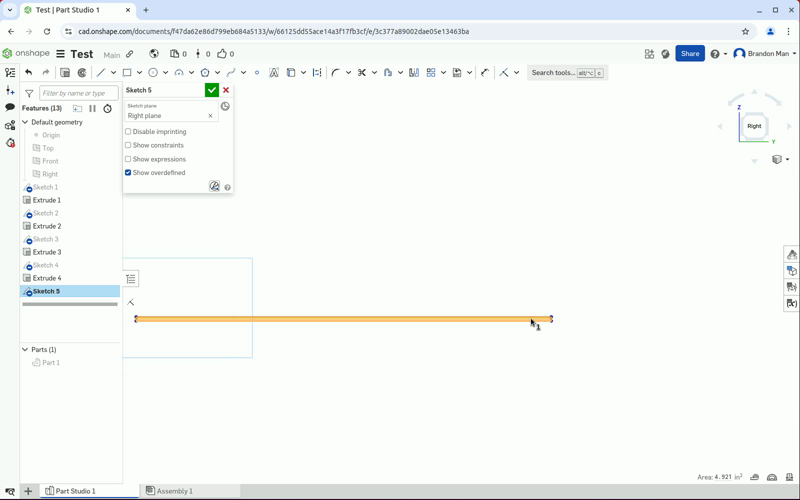
scroll(-6)
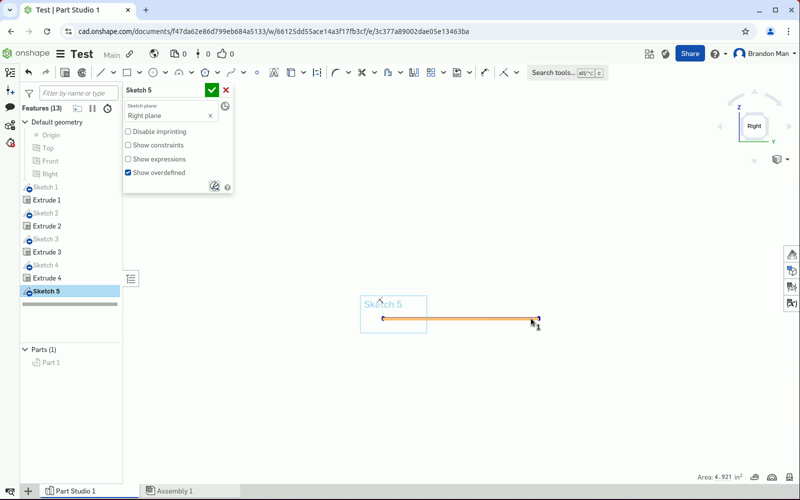
mouse_move(73, 352)
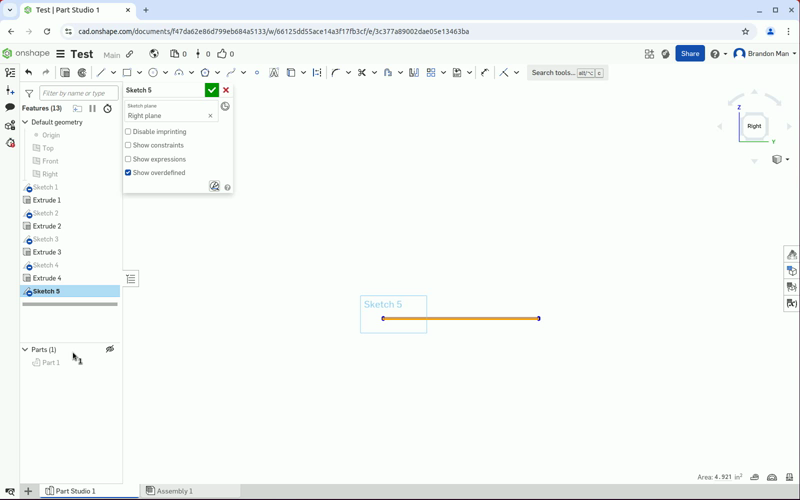
key(shift+y)
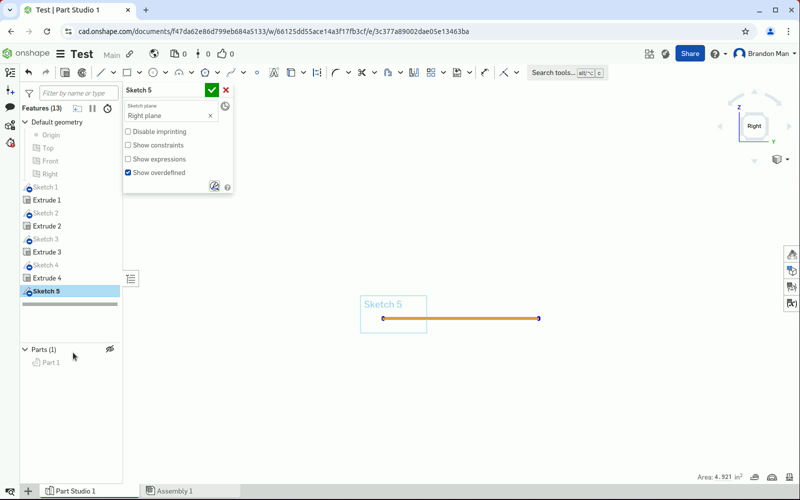
key(shift+e)
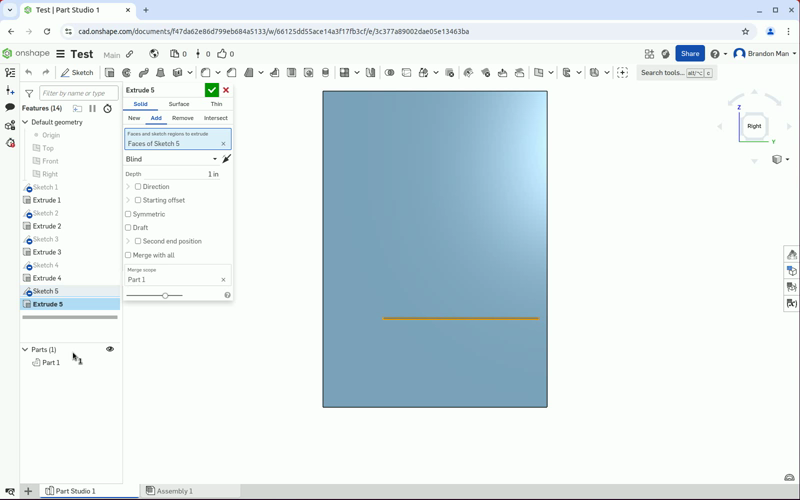
mouse_move(143, 106)
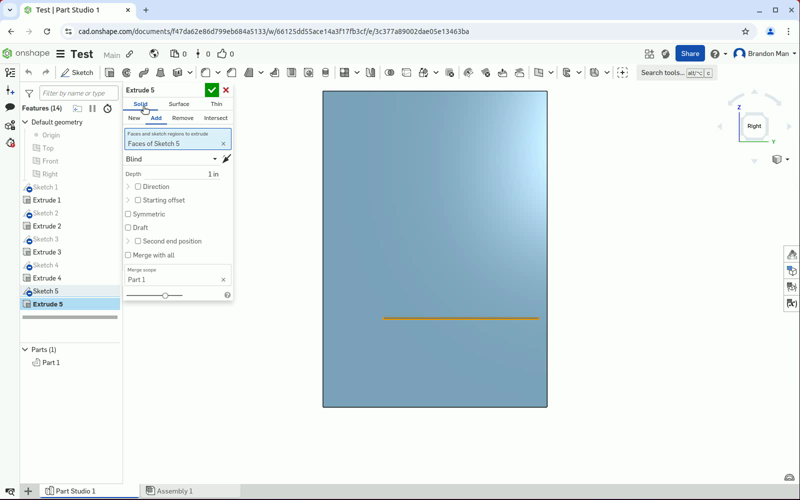
click(143, 106)
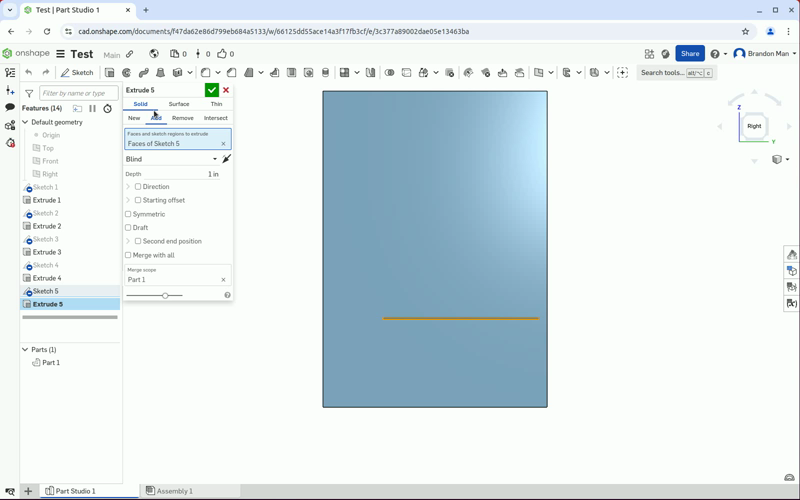
mouse_move(186, 120)
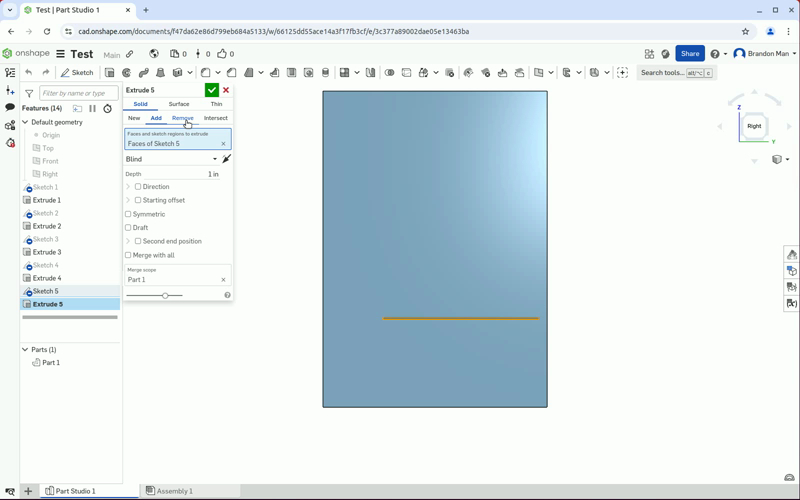
click(186, 120)
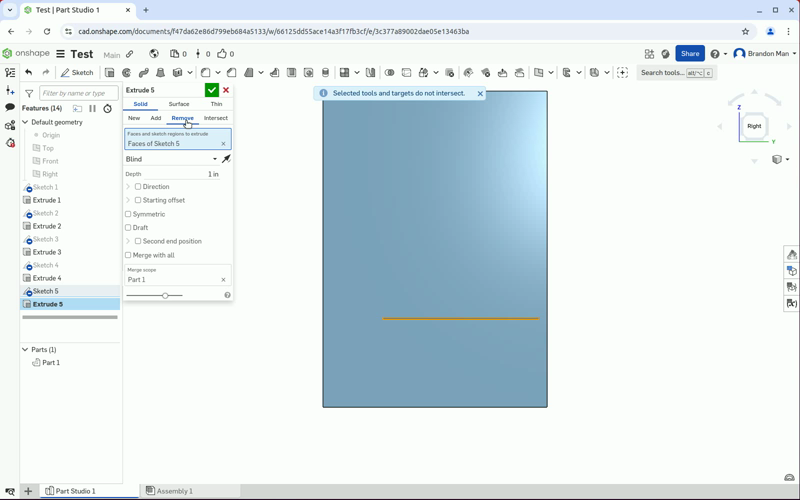
key(tab, 4)
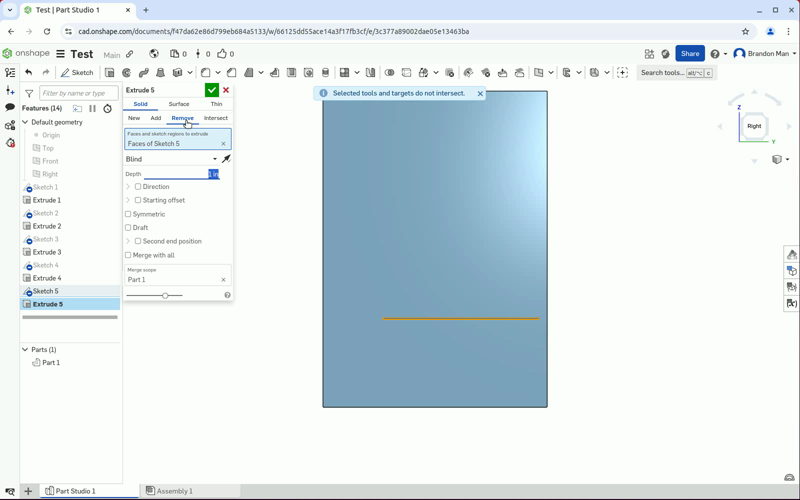
text(0.481)
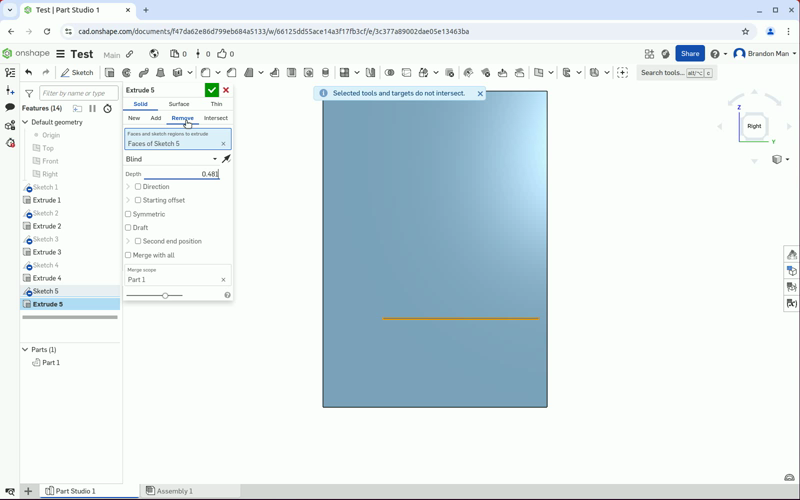
key(tab, 6)
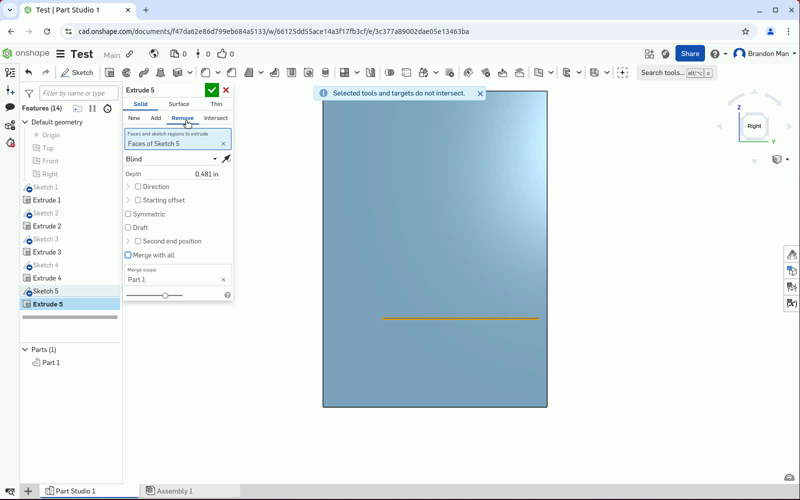
key(space)
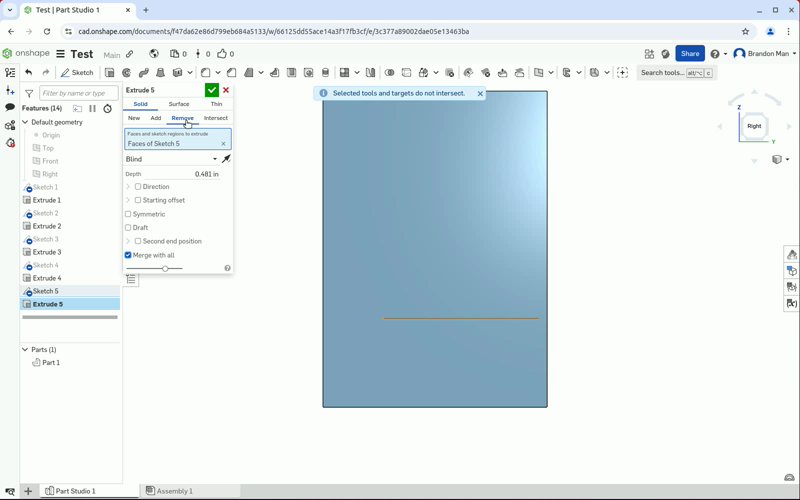
key(enter)
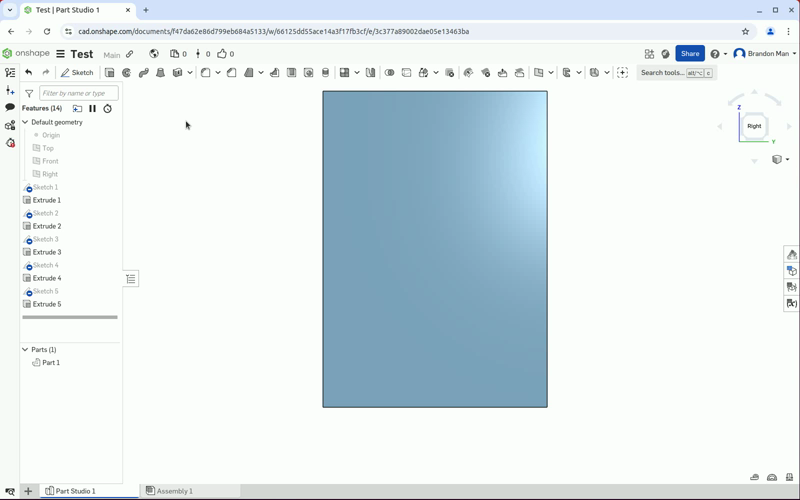
key(shift+h)
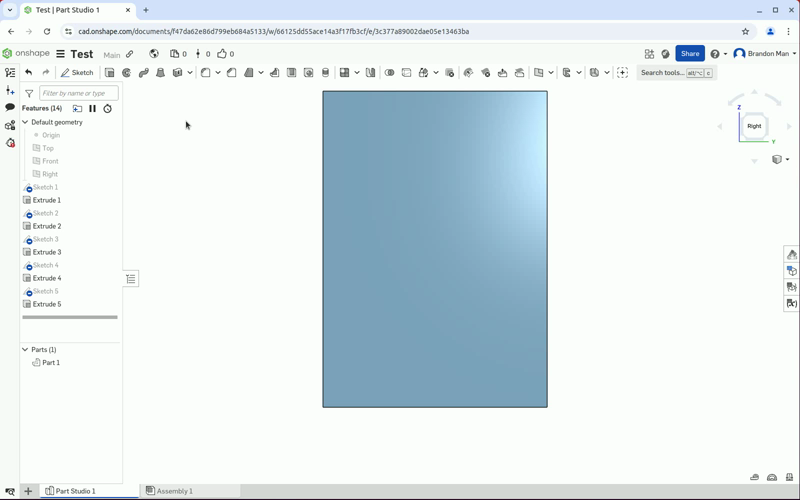
key(shift+h)
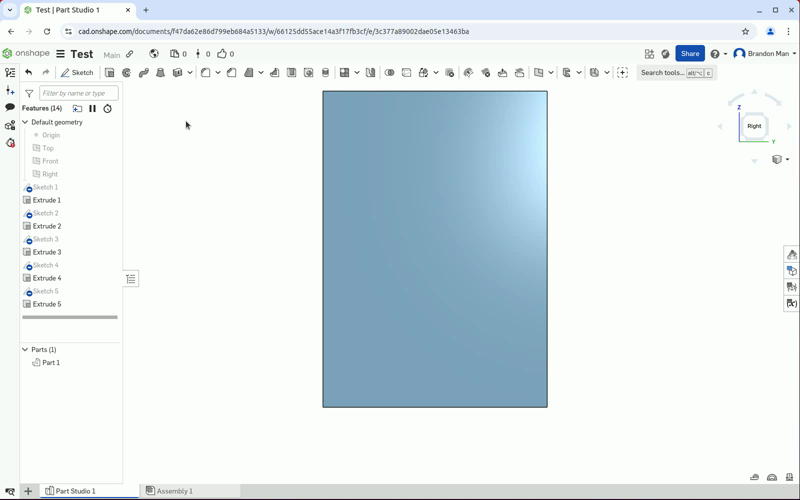
key(shift+7)
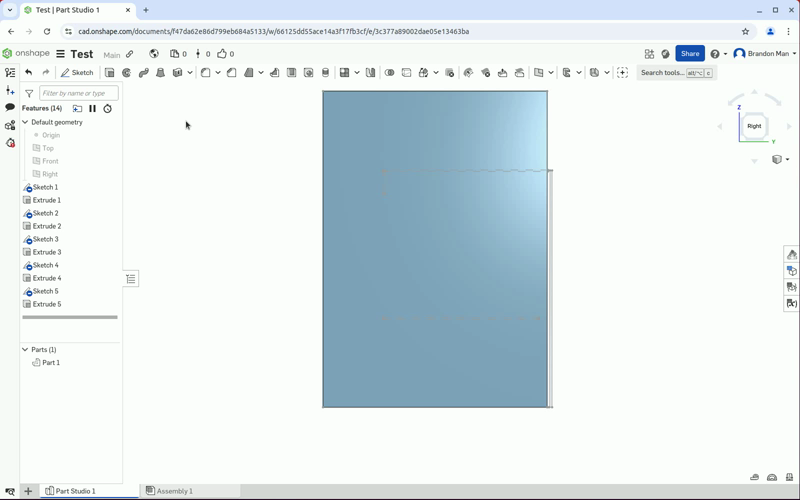
key(right, 2)
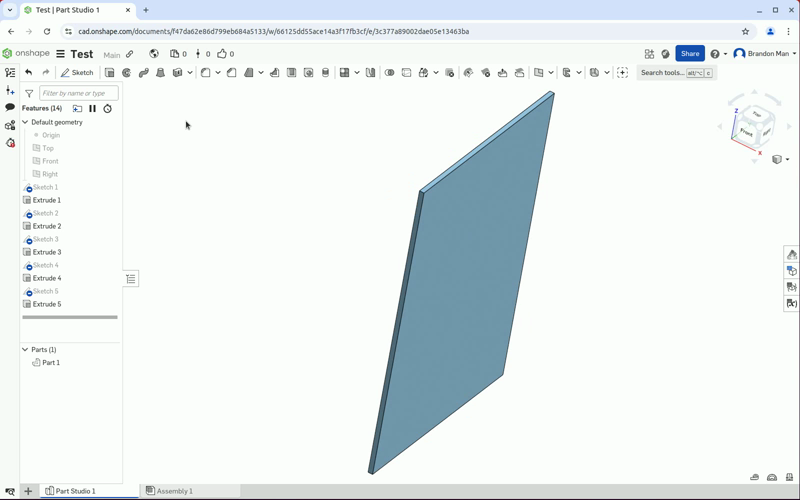
key(down, 2)
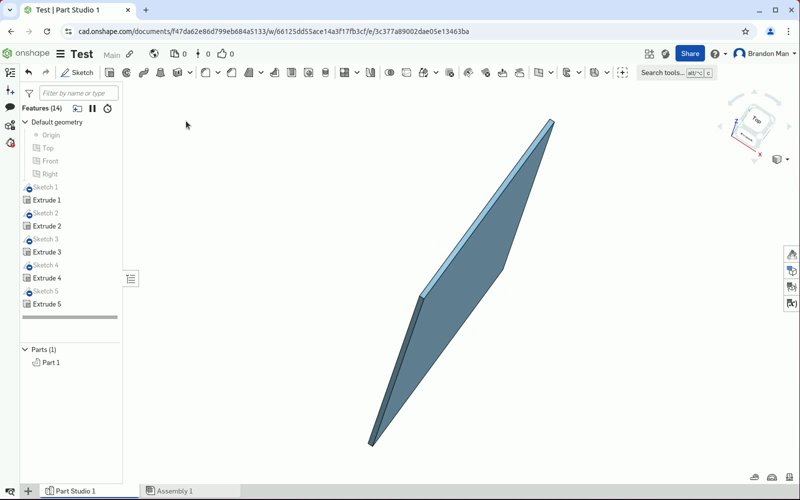
key(up, 2)
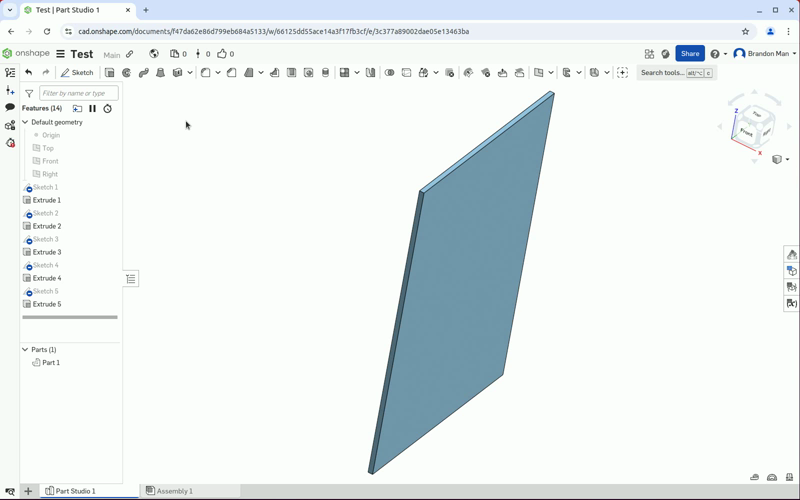
key(left, 2)
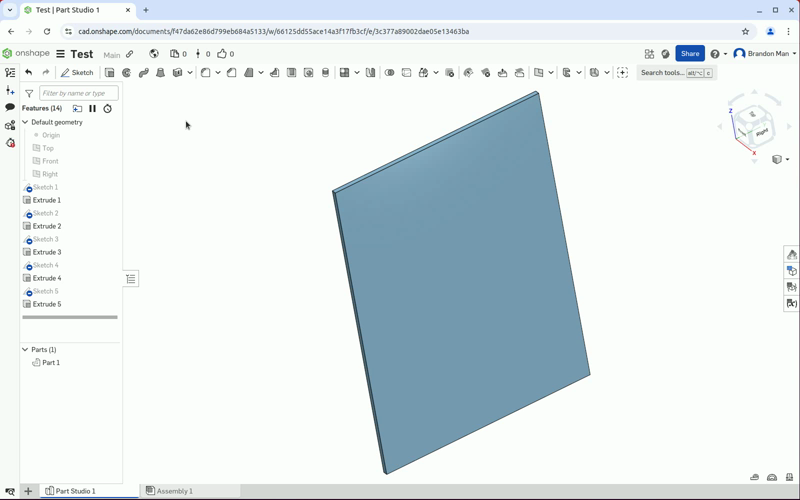
mouse_move(73, 189)
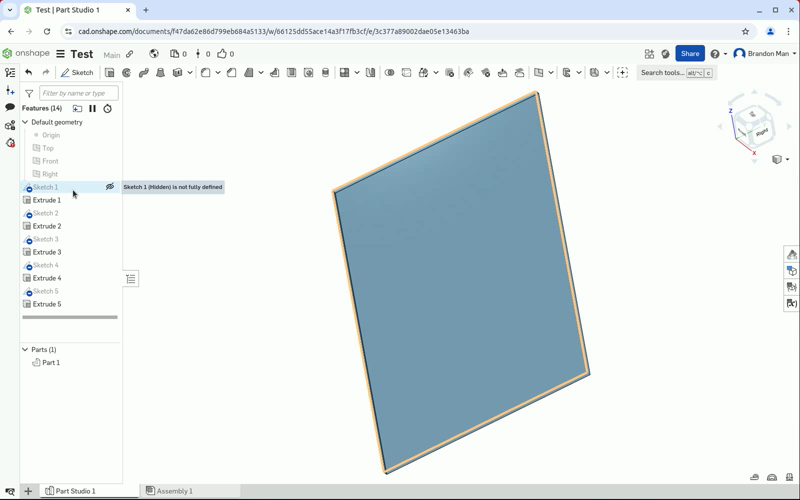
click(73, 189)